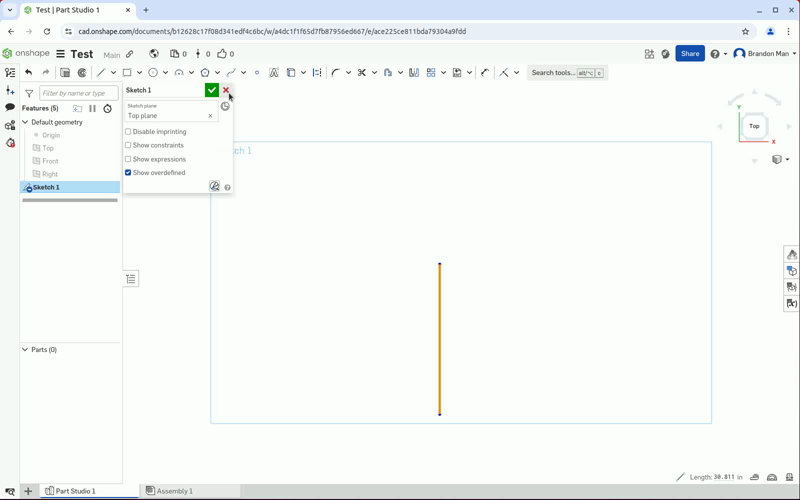
key(shift+h)
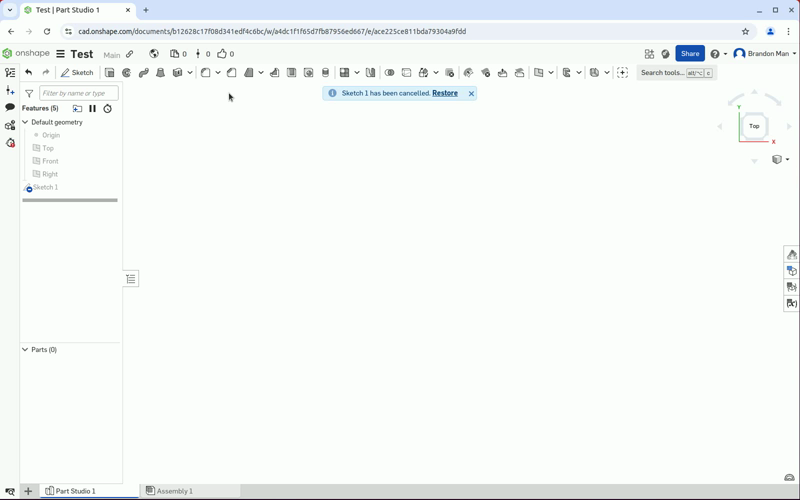
mouse_move(73, 352)
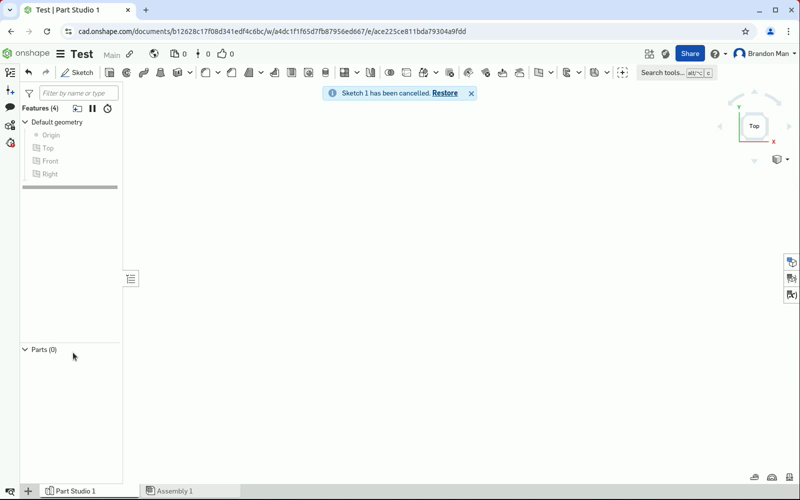
key(y)
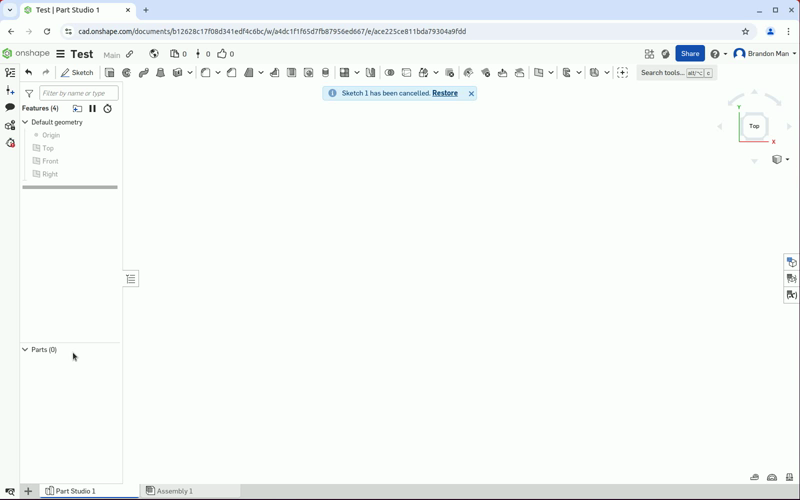
key(shift+p)
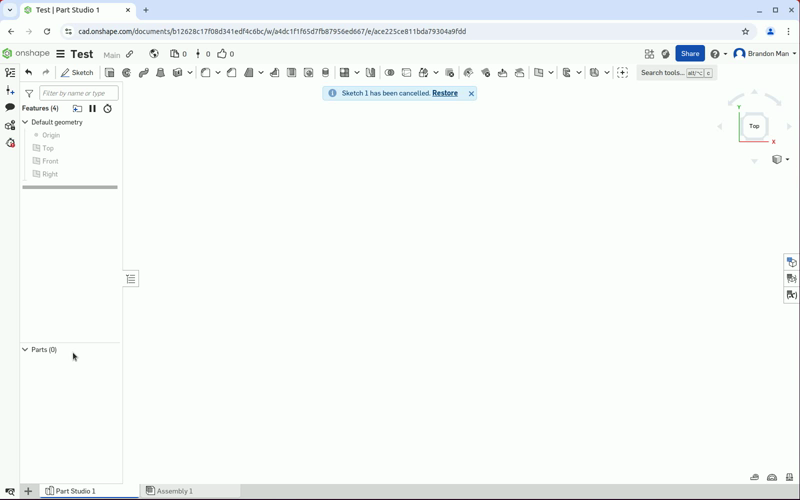
key(space)
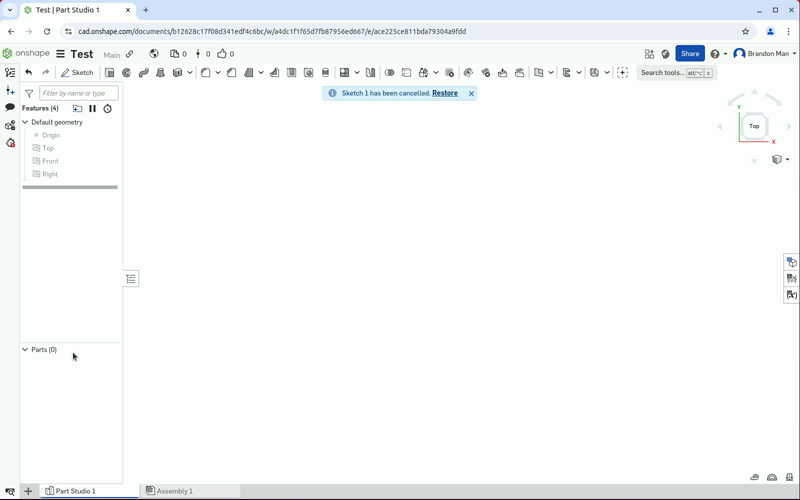
key_down(shift)
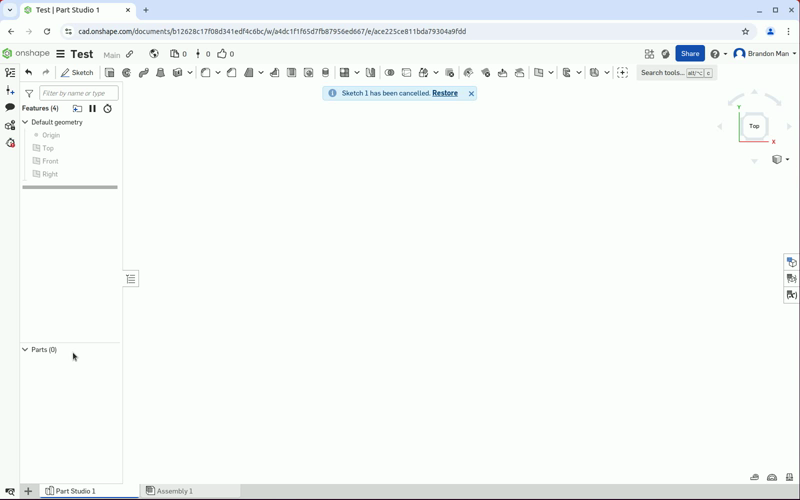
key(up)
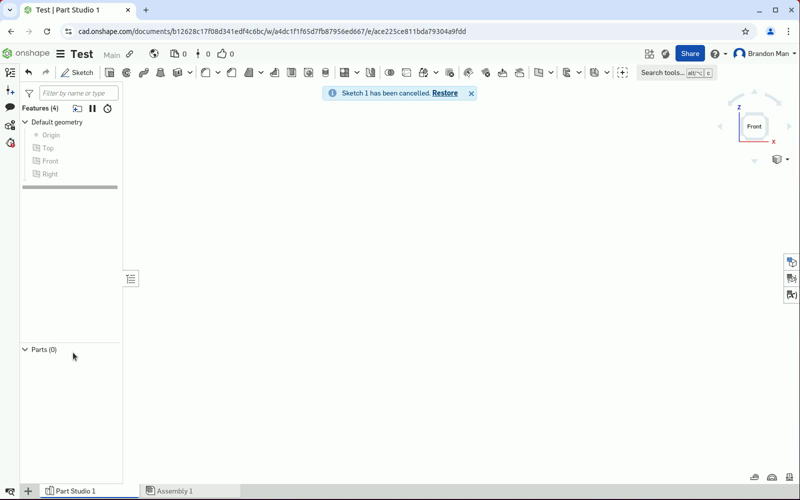
key_up(shift)
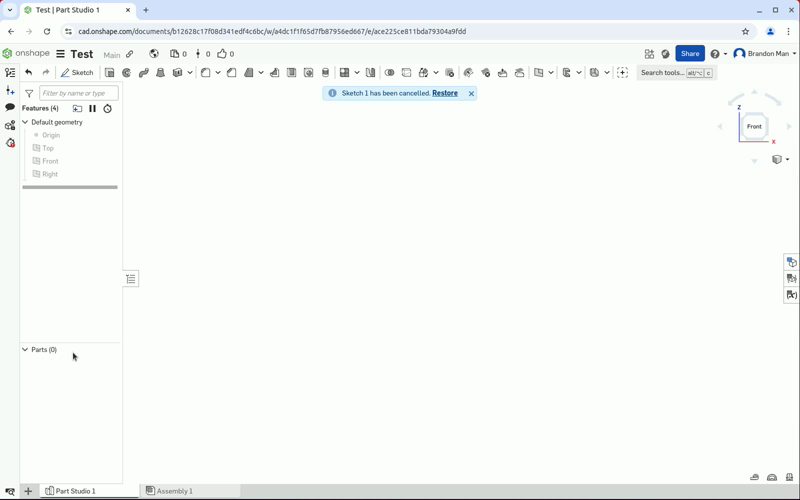
mouse_move(73, 352)
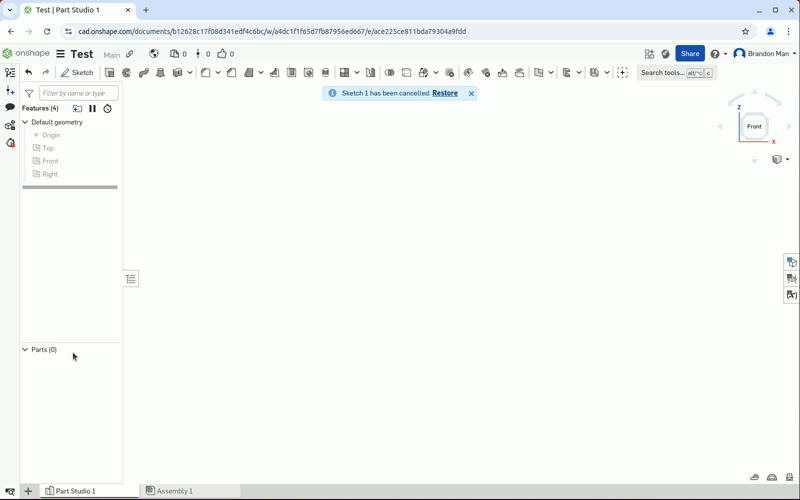
key(shift+y)
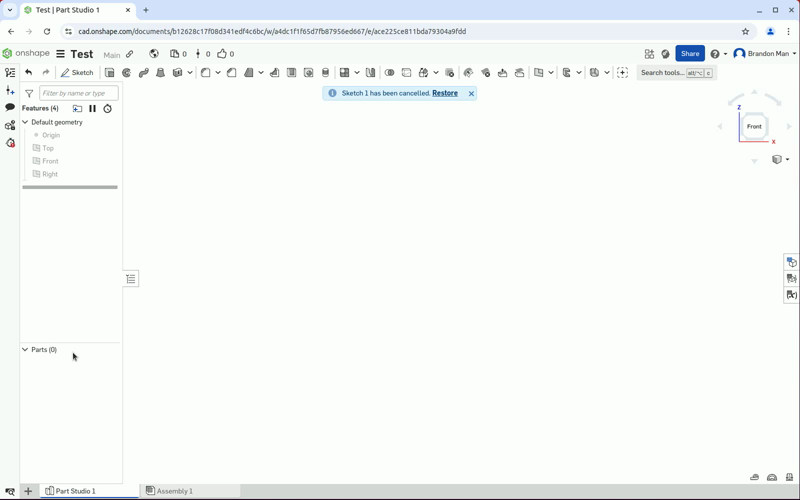
key(shift+s)
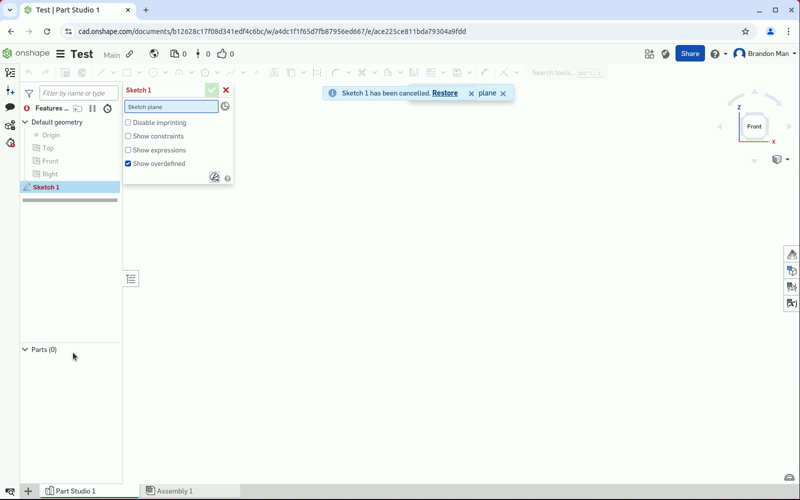
mouse_move(73, 163)
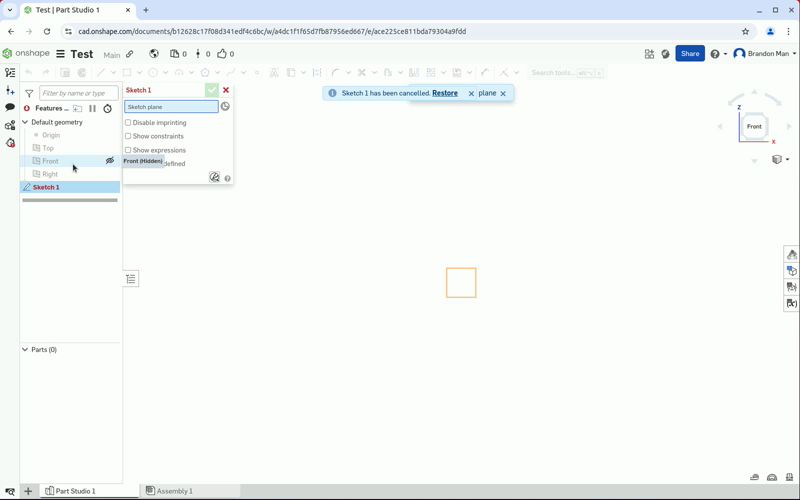
click(73, 163)
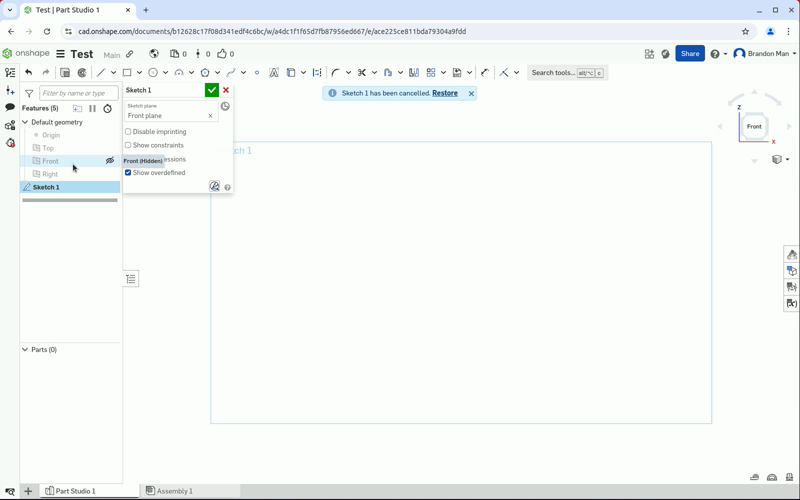
mouse_move(73, 352)
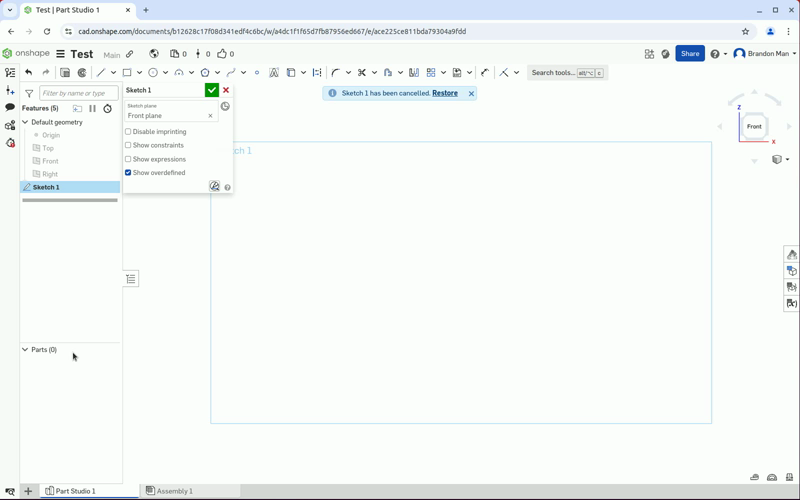
key(y)
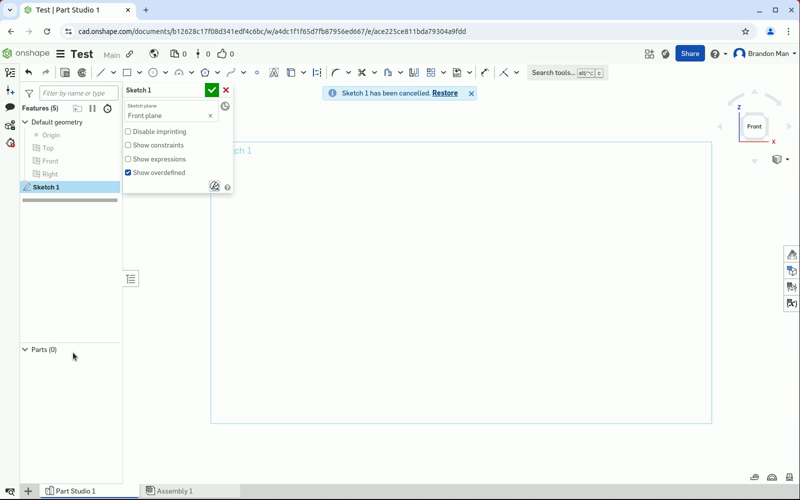
key(c)
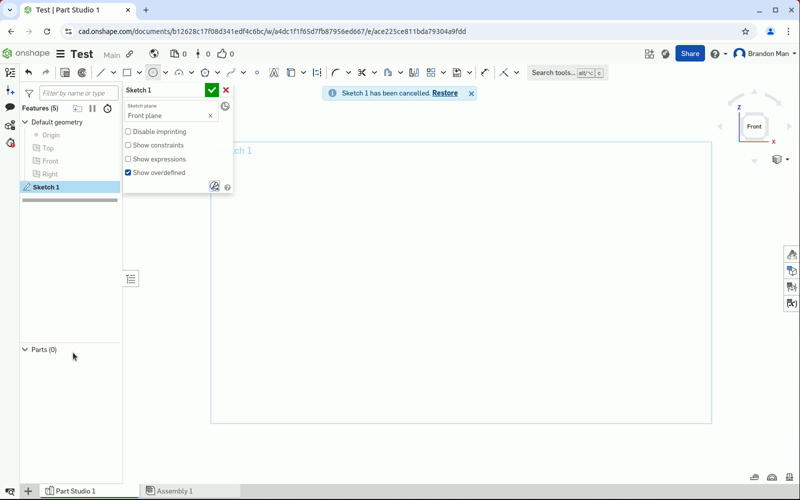
key_down(shift)
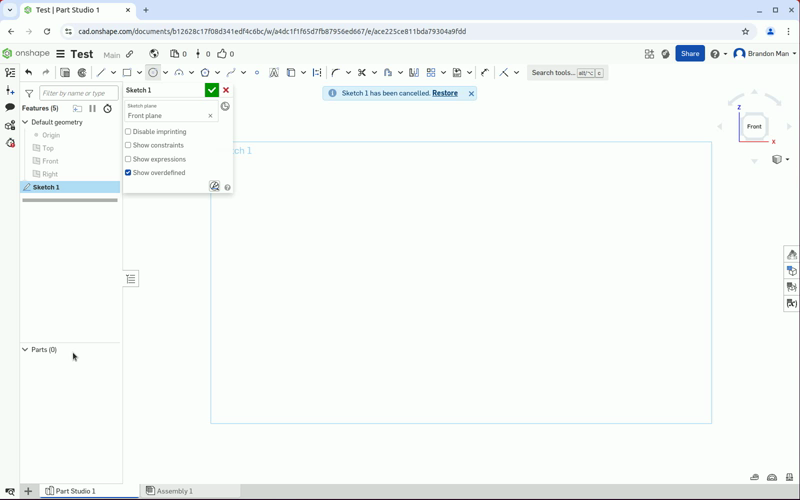
mouse_move(460, 180)
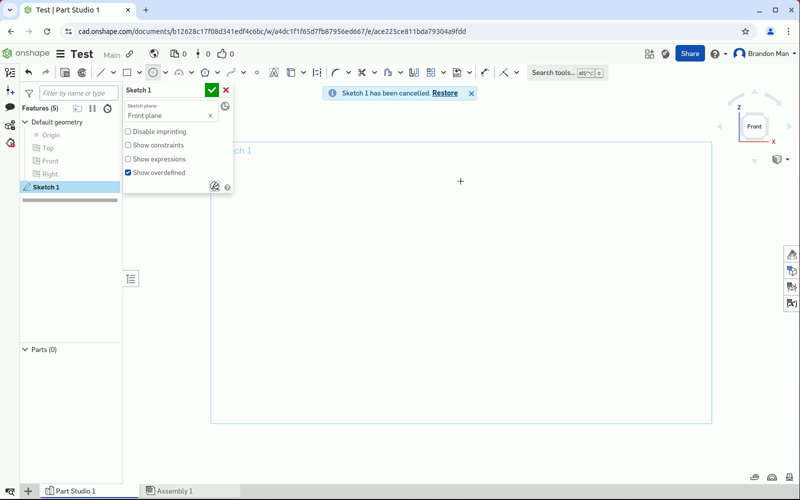
click(460, 180)
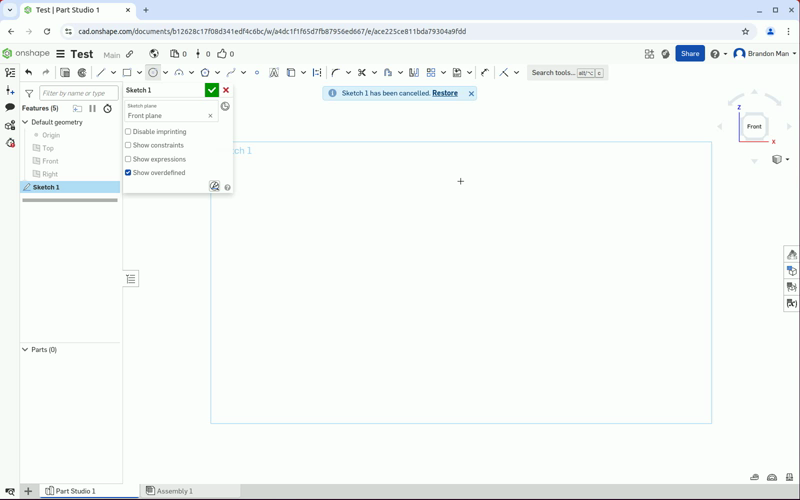
key_up(shift)
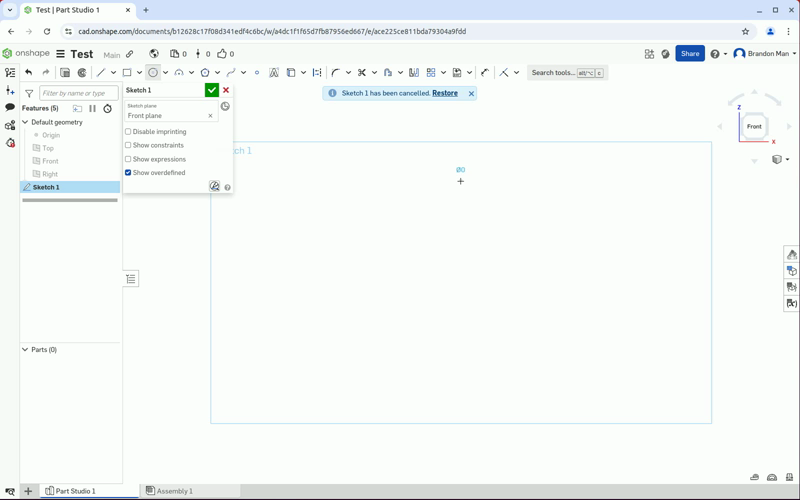
mouse_move(470, 180)
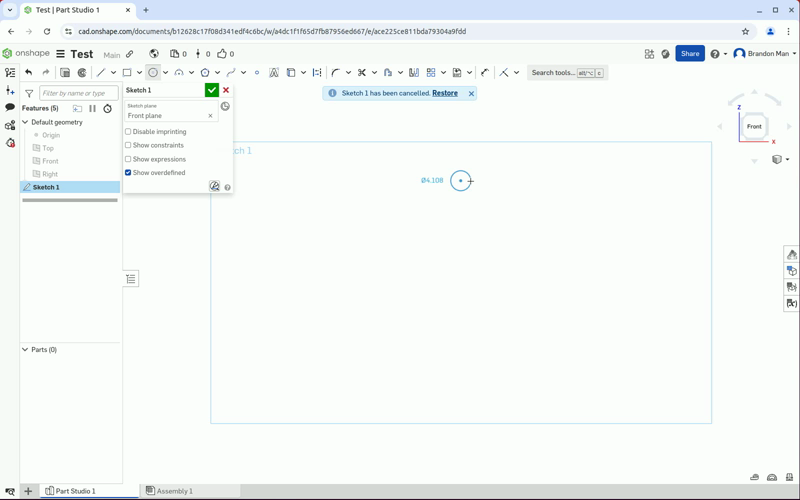
click(470, 180)
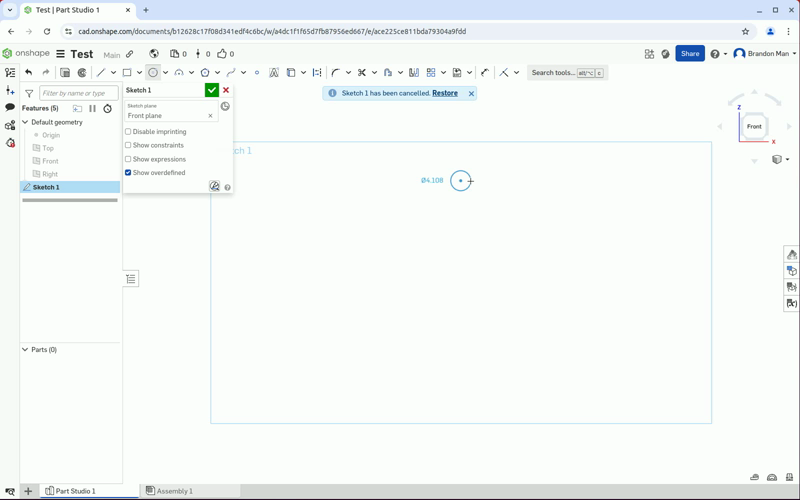
key(esc)
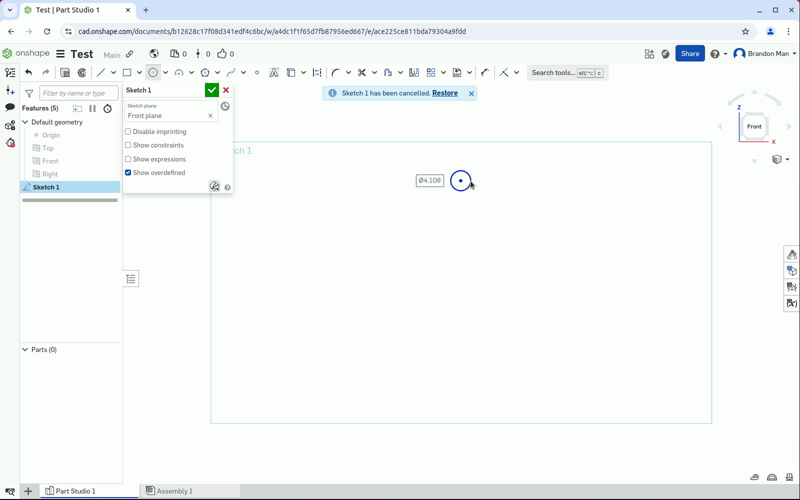
mouse_move(457, 187)
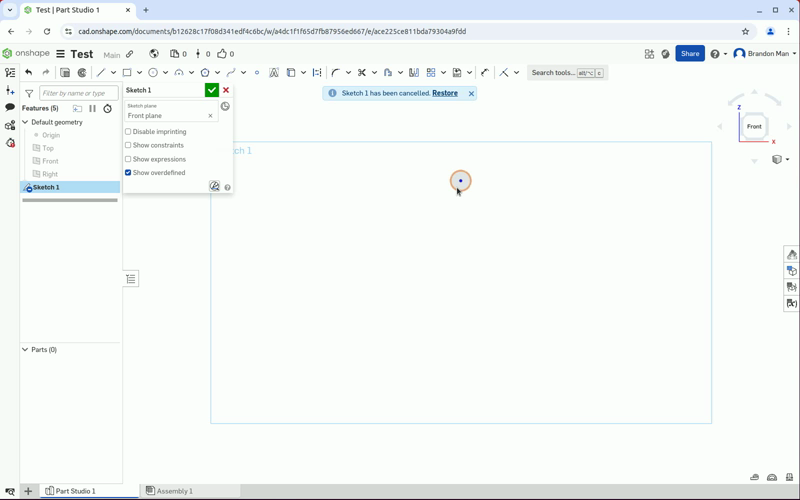
scroll(6)
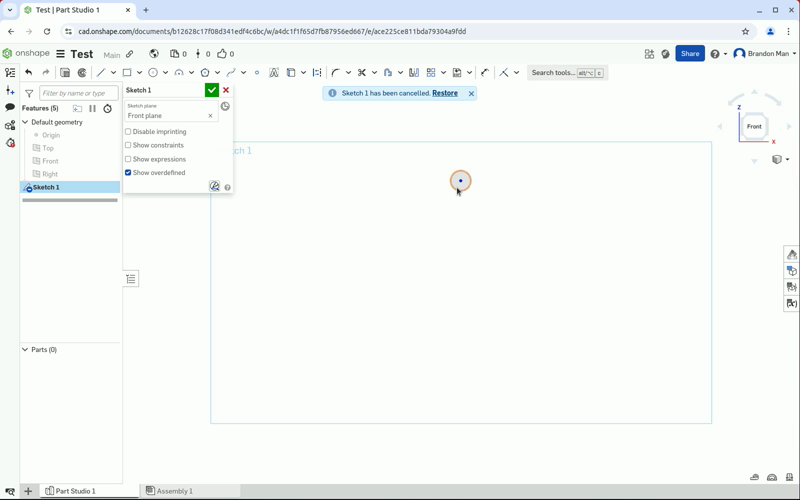
scroll(6)
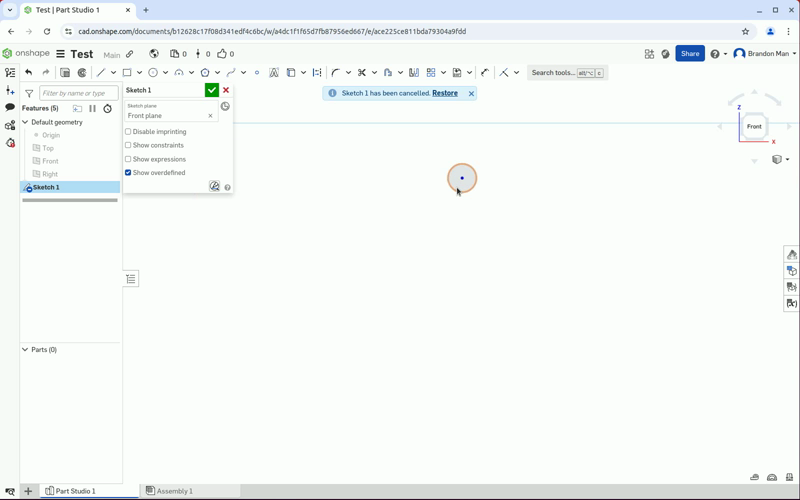
scroll(6)
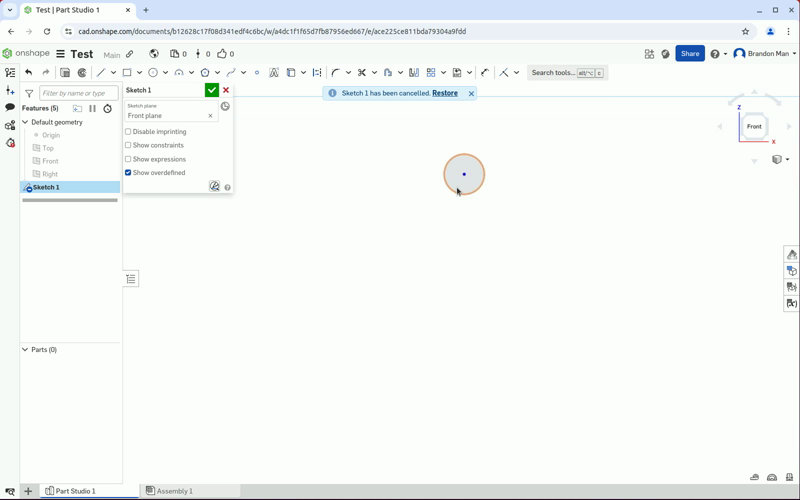
scroll(6)
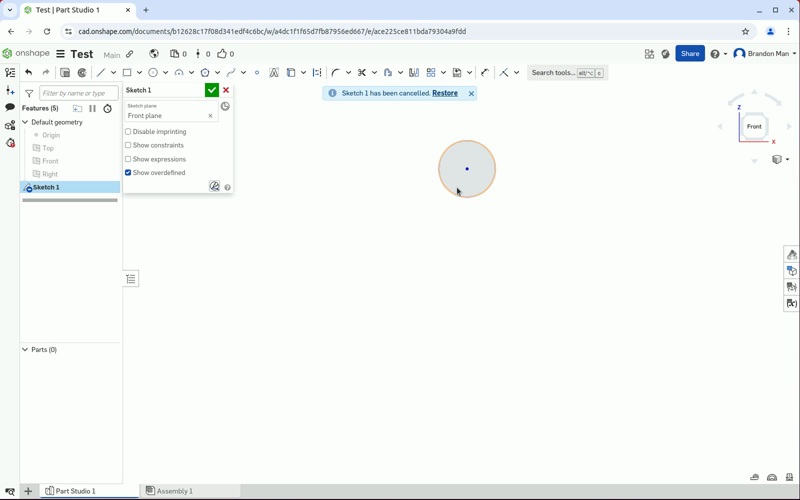
scroll(6)
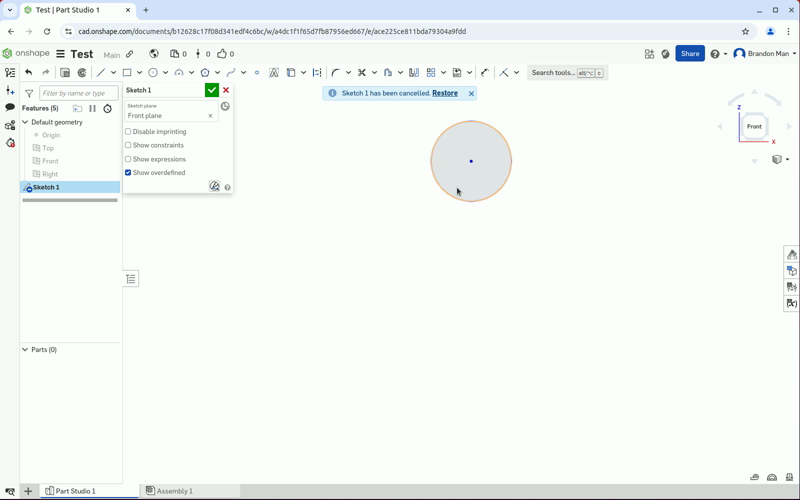
scroll(6)
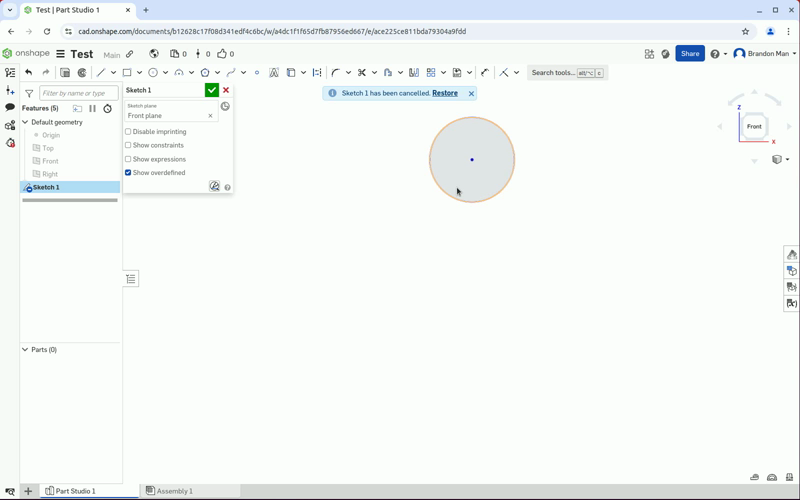
scroll(6)
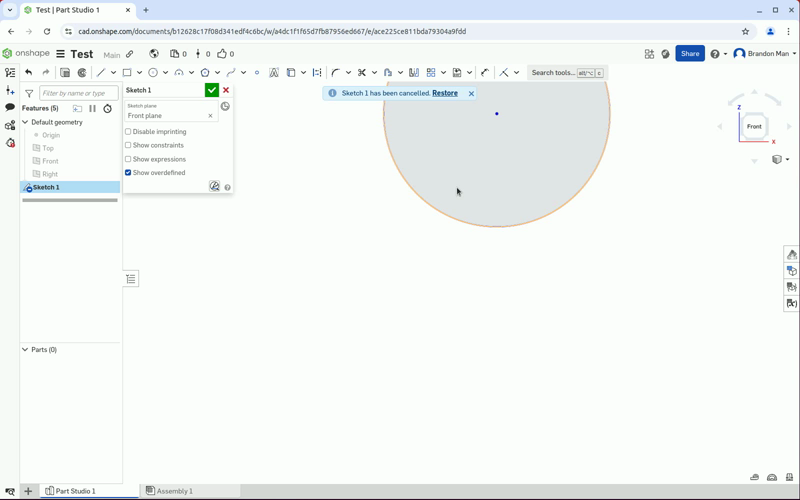
click(457, 187)
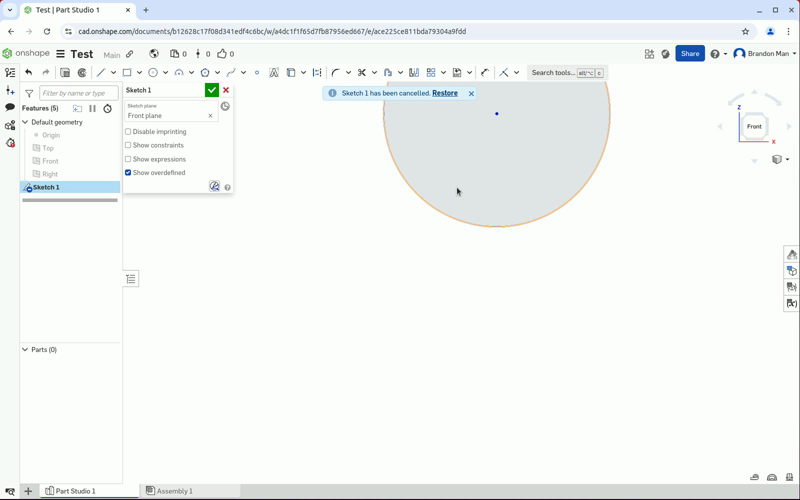
scroll(-6)
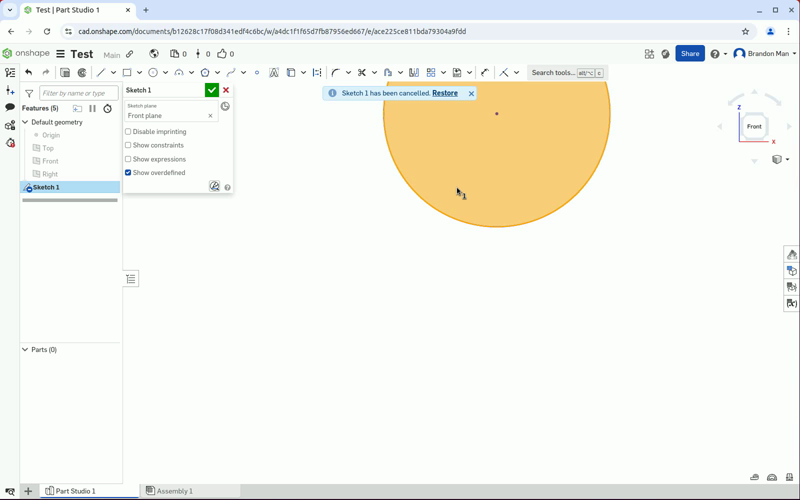
scroll(-6)
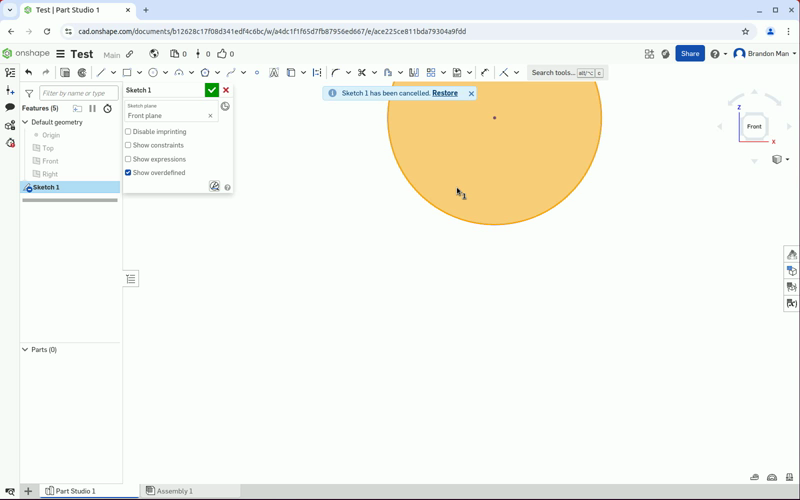
scroll(-6)
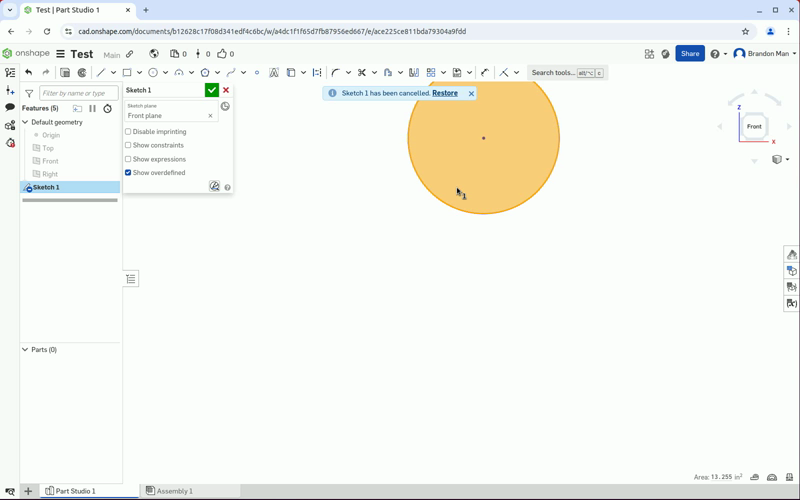
scroll(-6)
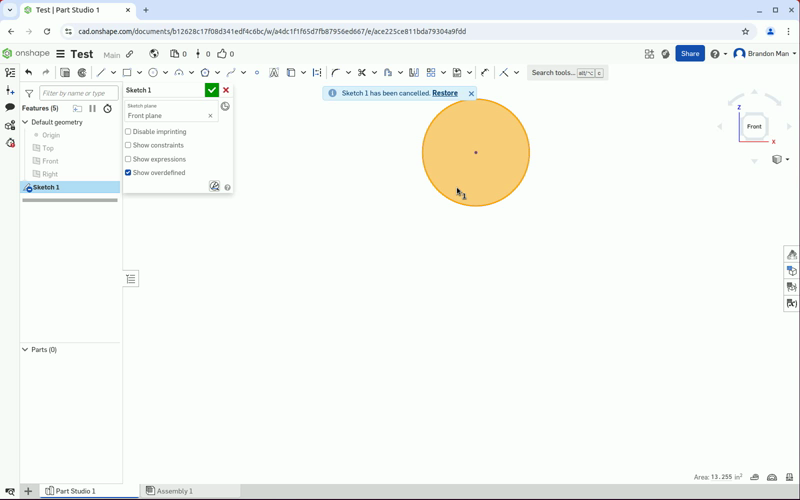
scroll(-6)
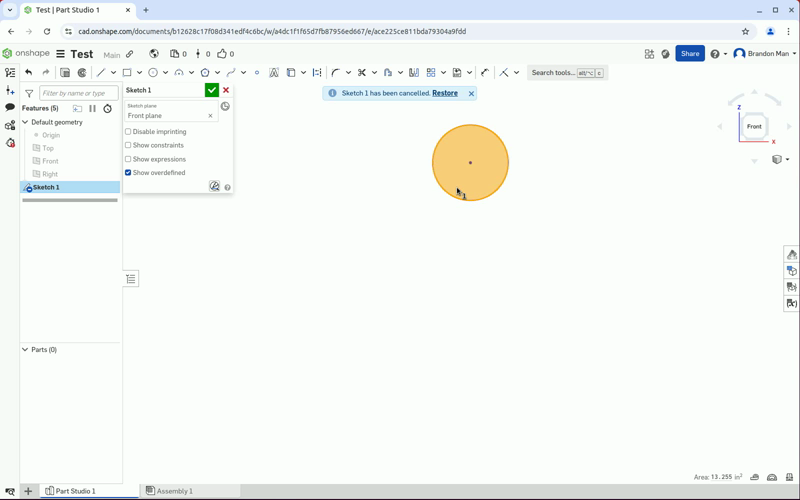
scroll(-6)
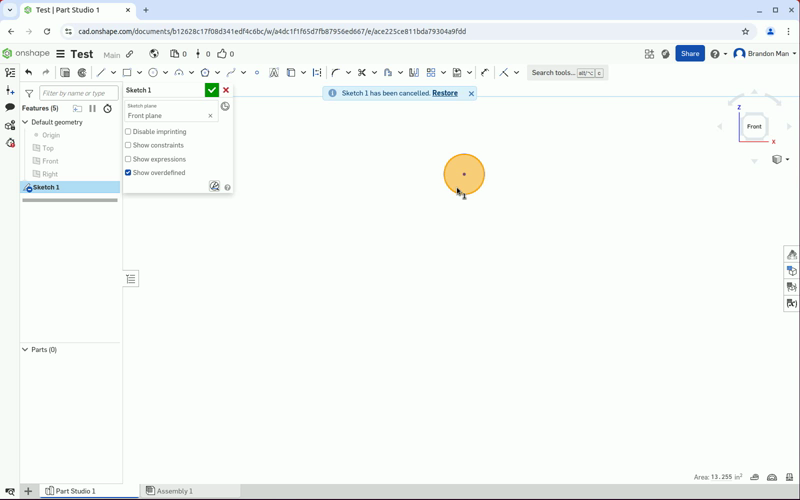
scroll(-6)
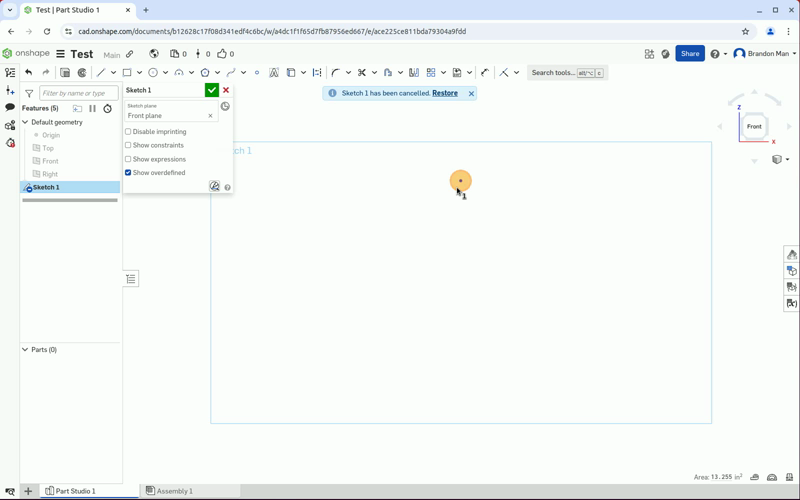
mouse_move(73, 352)
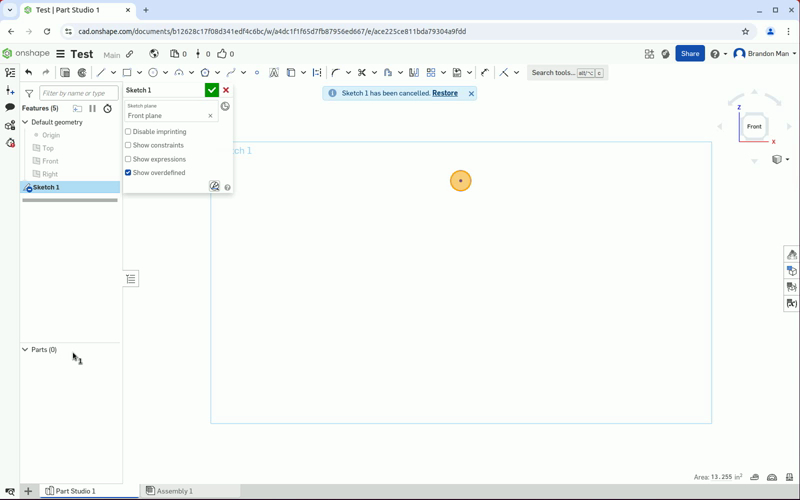
key(shift+y)
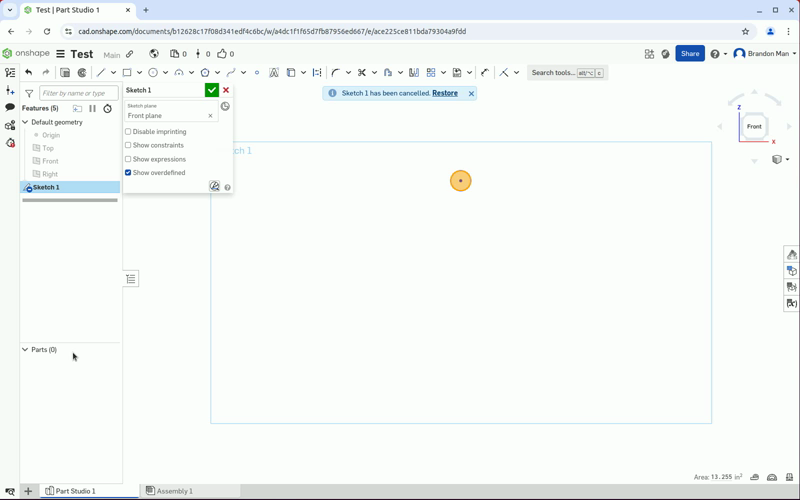
key(shift+e)
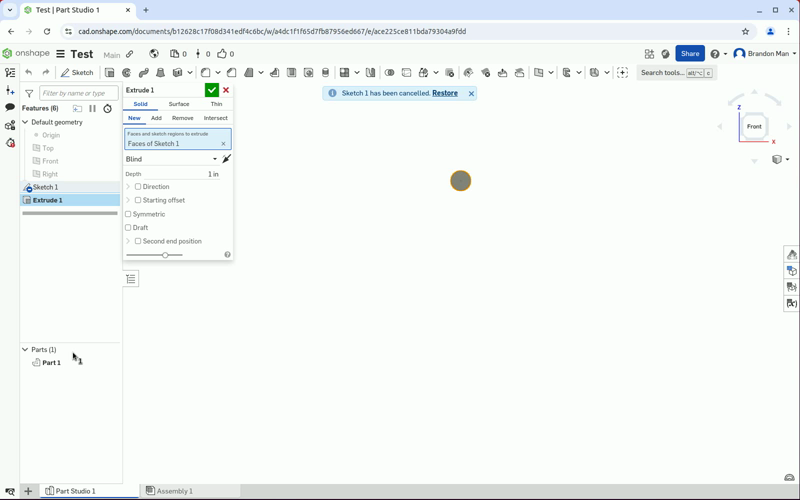
mouse_move(143, 106)
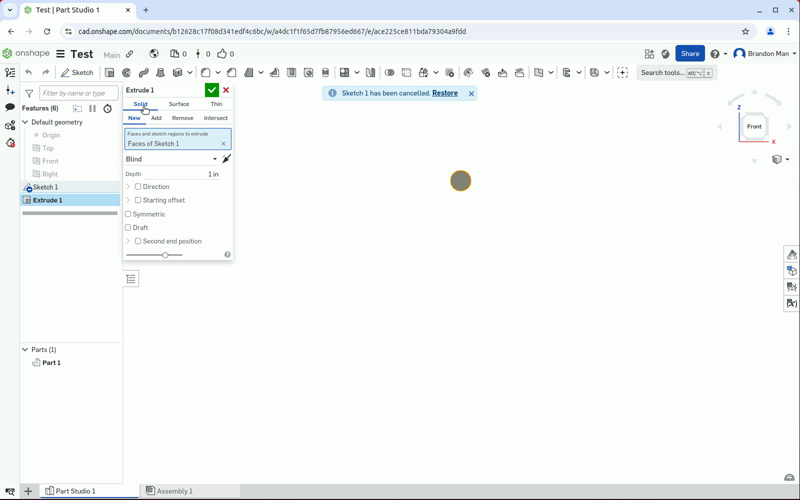
click(143, 106)
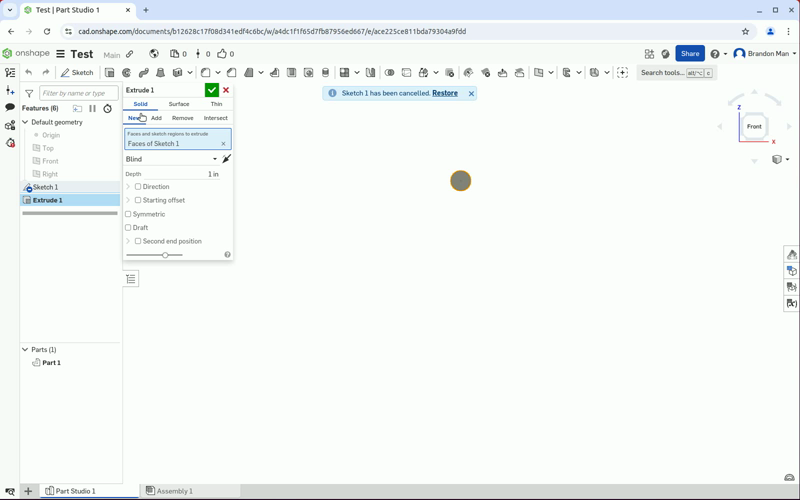
mouse_move(137, 120)
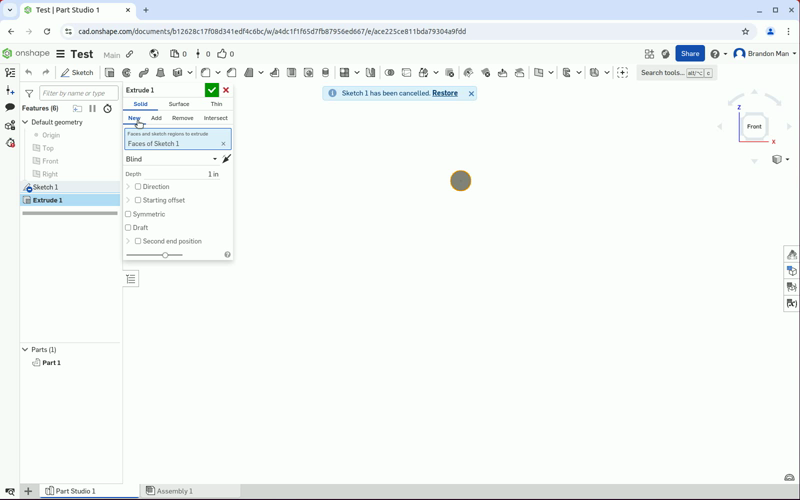
click(137, 120)
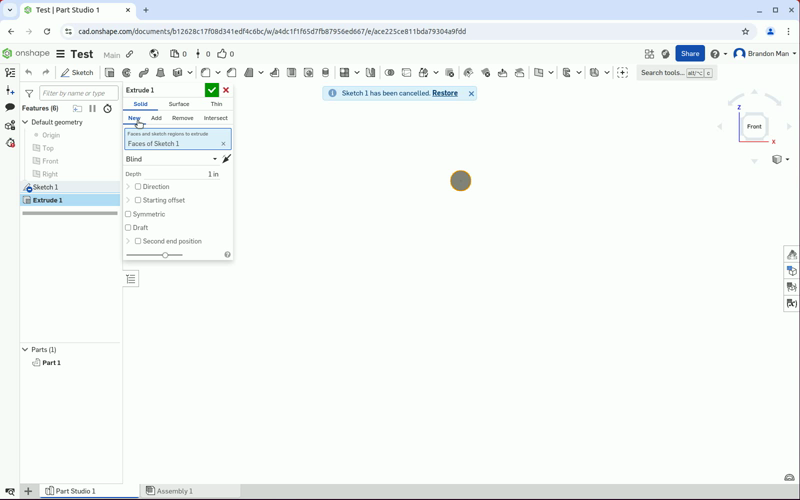
key(tab, 4)
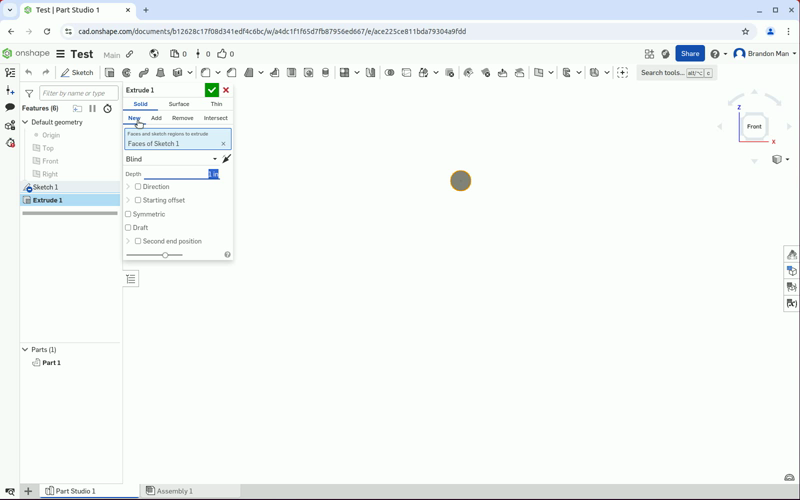
text(5.536)
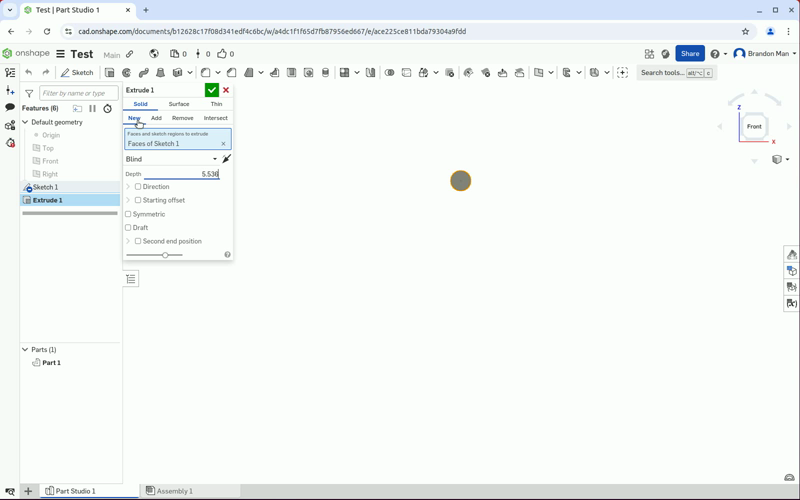
key(enter)
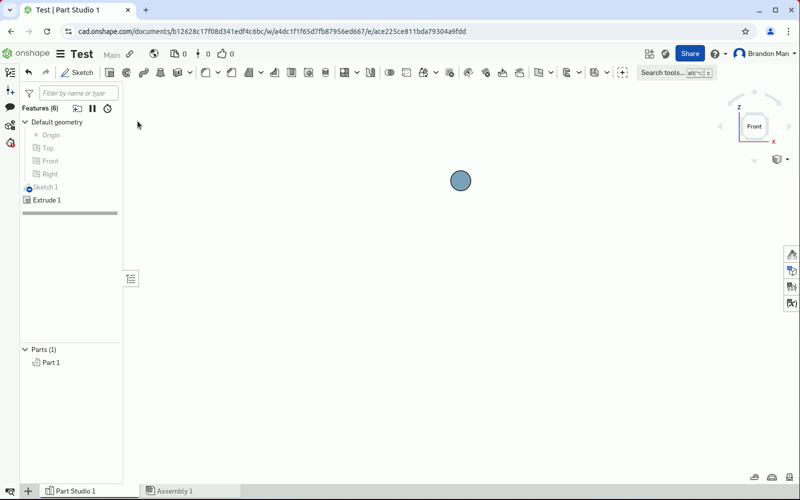
key(shift+h)
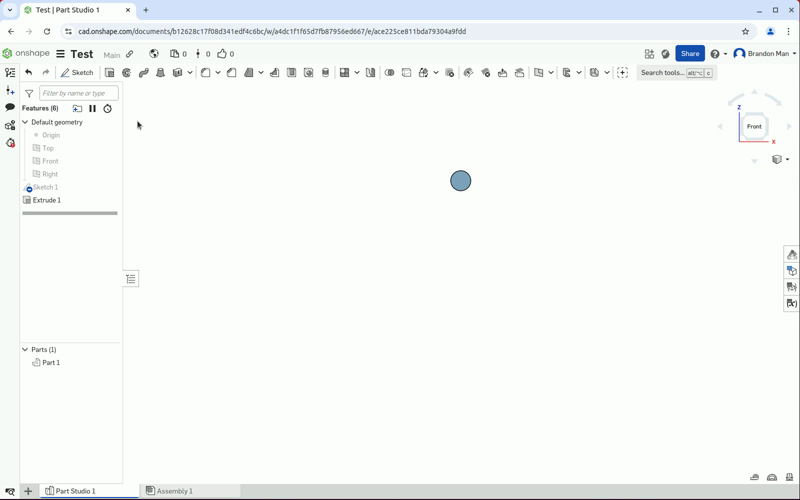
key(shift+h)
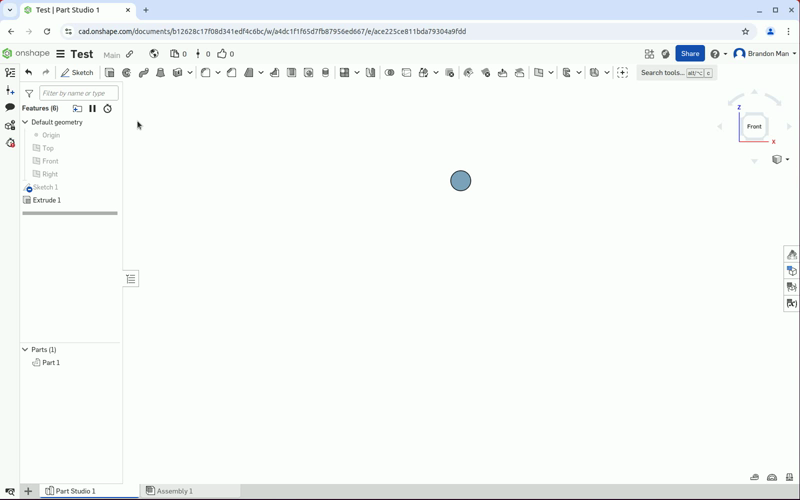
mouse_move(73, 189)
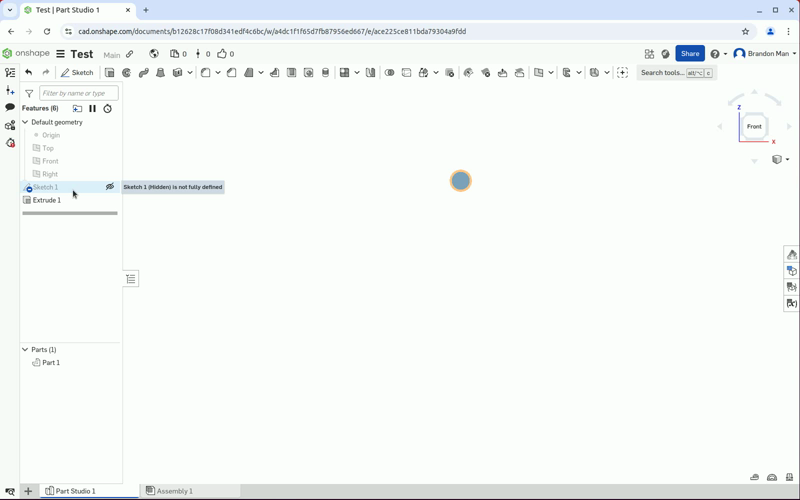
click(73, 189)
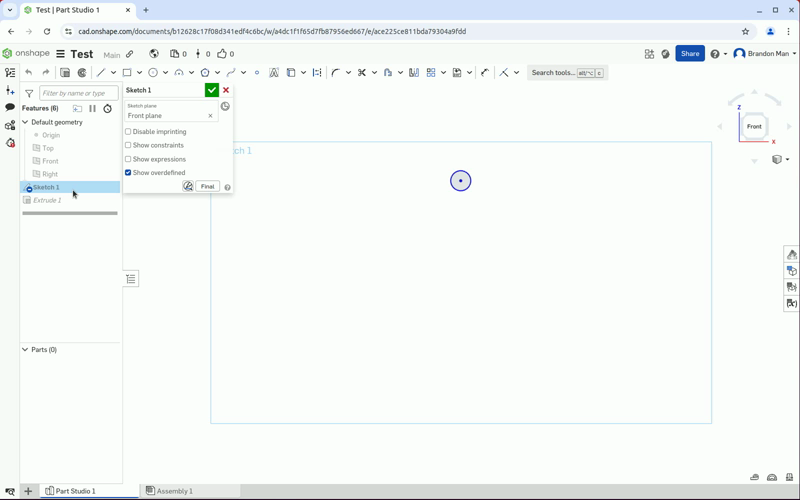
mouse_move(229, 92)
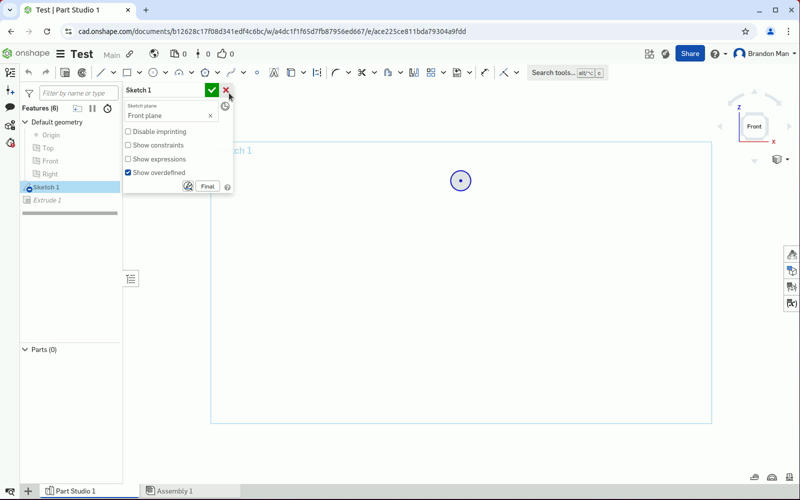
click(229, 92)
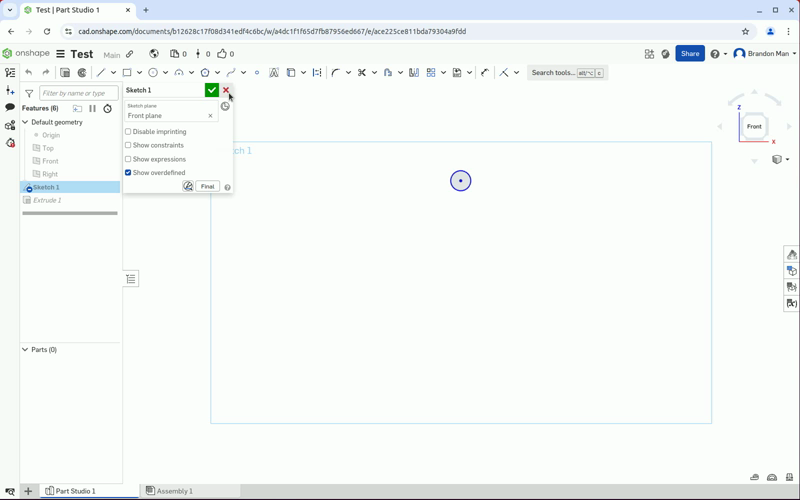
key(shift+s)
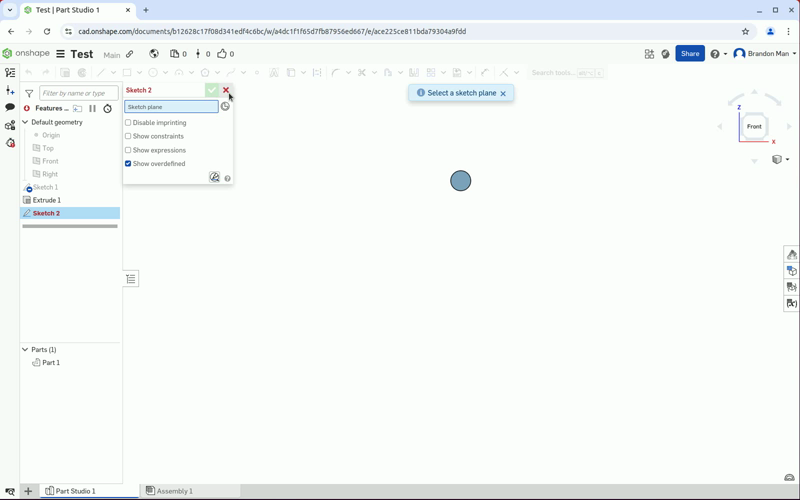
mouse_move(73, 163)
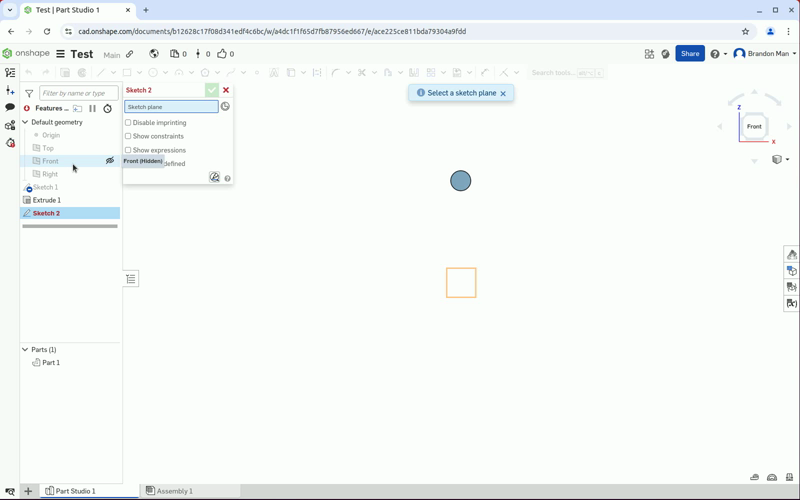
click(73, 163)
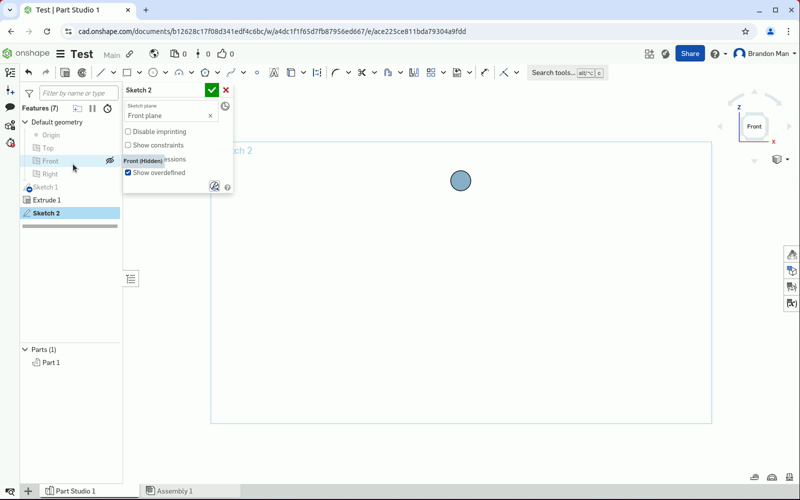
mouse_move(73, 352)
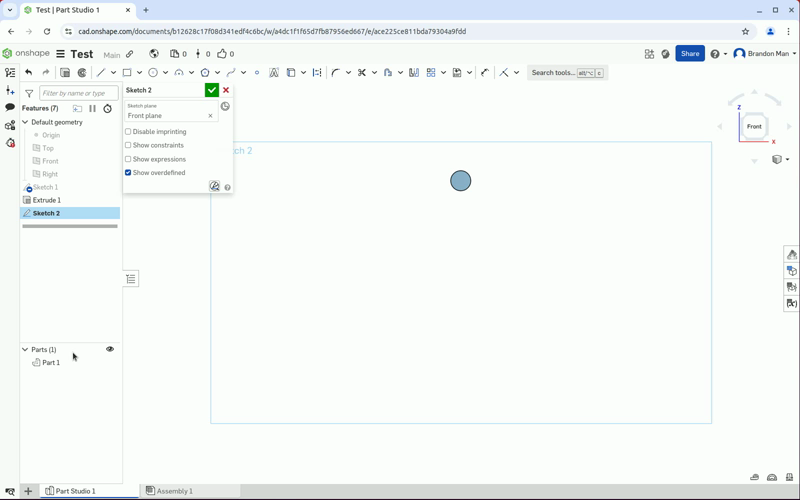
key(y)
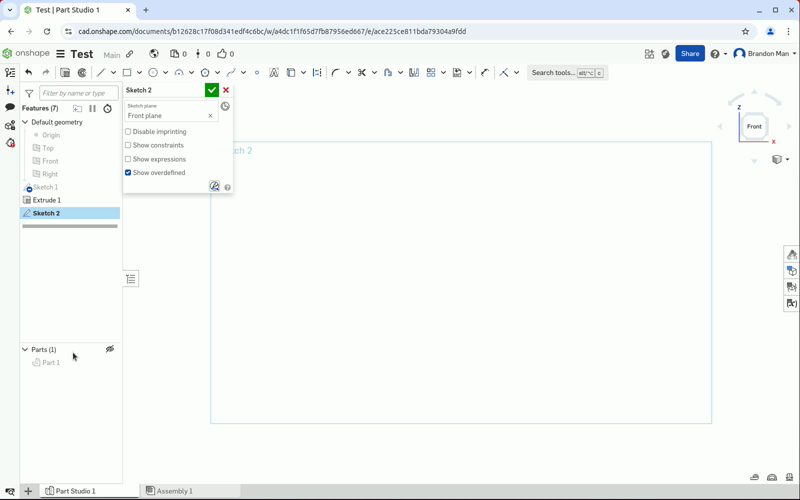
key(c)
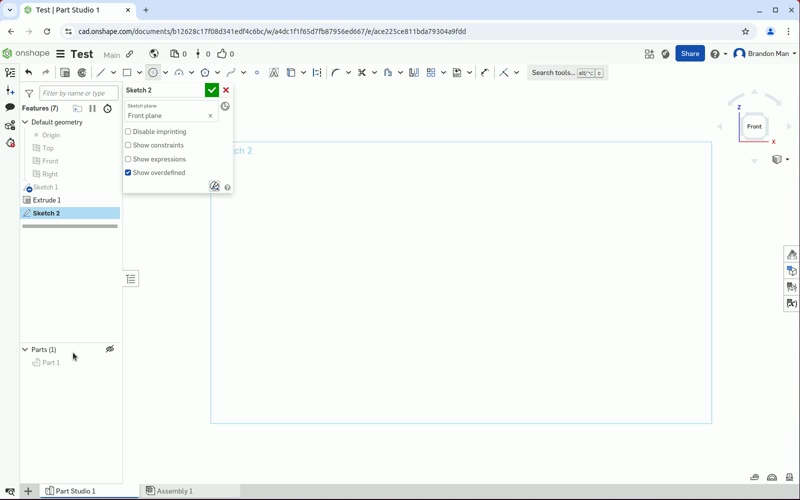
key_down(shift)
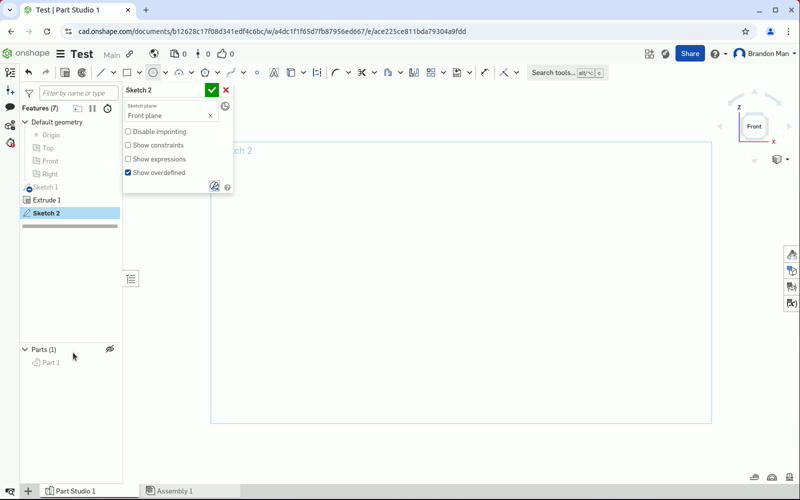
mouse_move(460, 215)
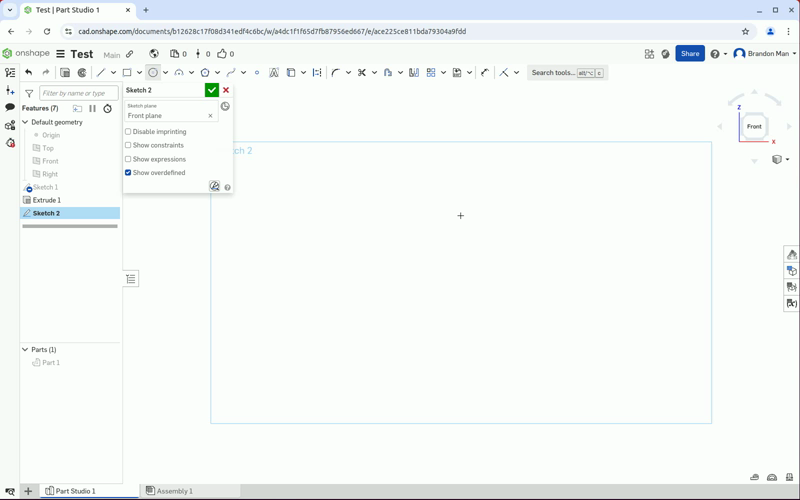
click(460, 215)
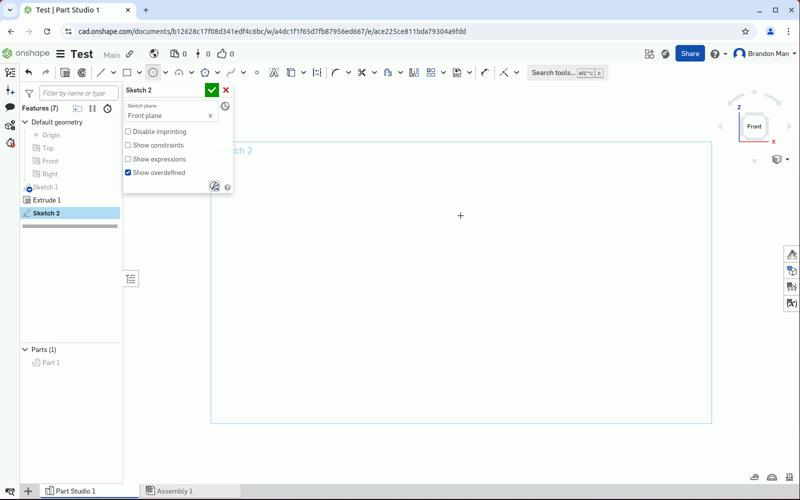
key_up(shift)
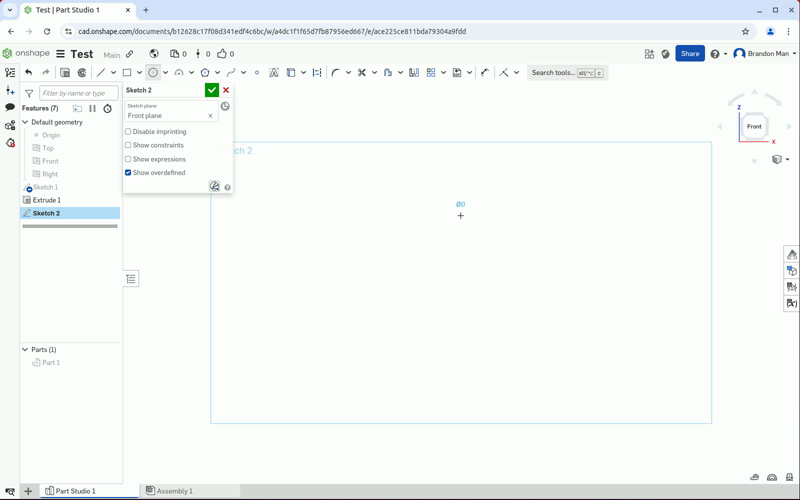
mouse_move(478, 215)
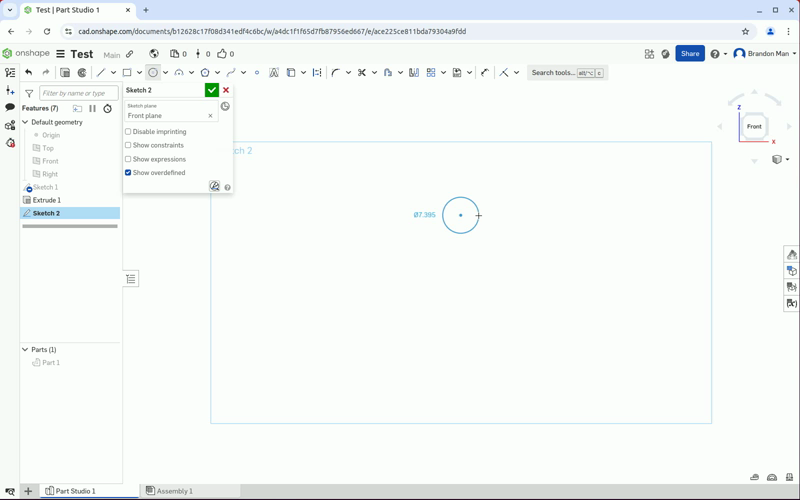
click(478, 215)
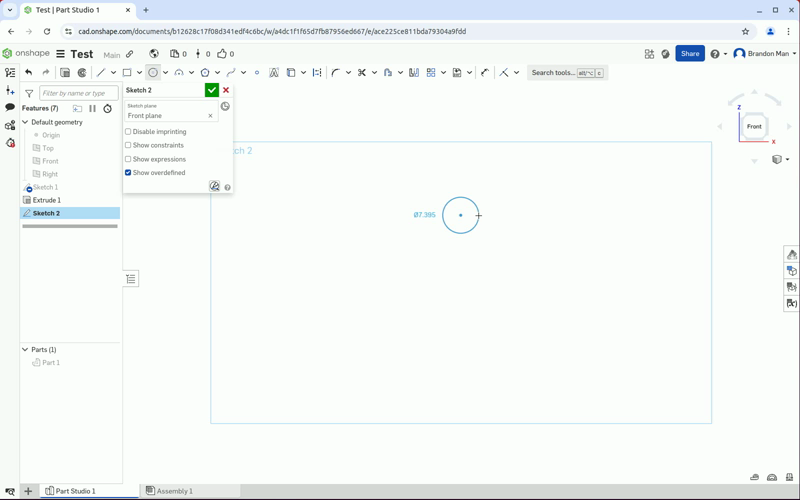
key(esc)
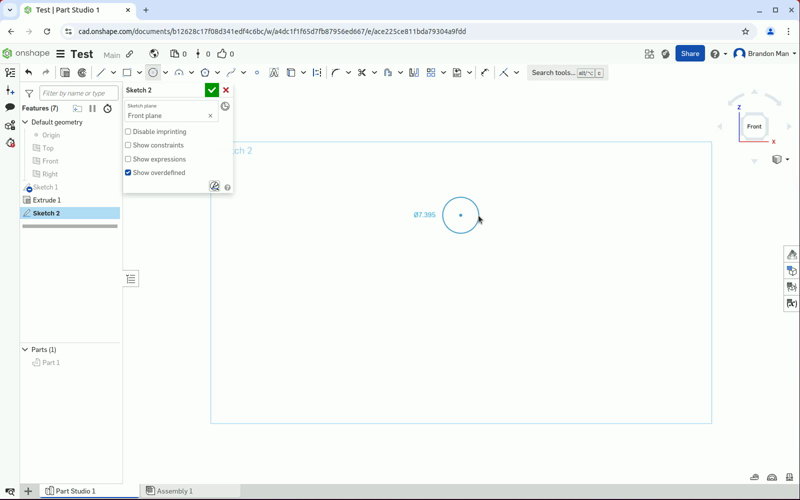
mouse_move(445, 208)
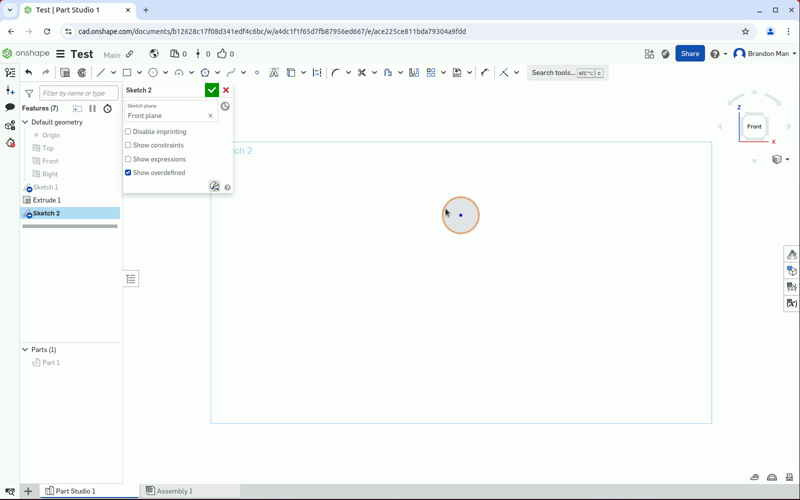
scroll(6)
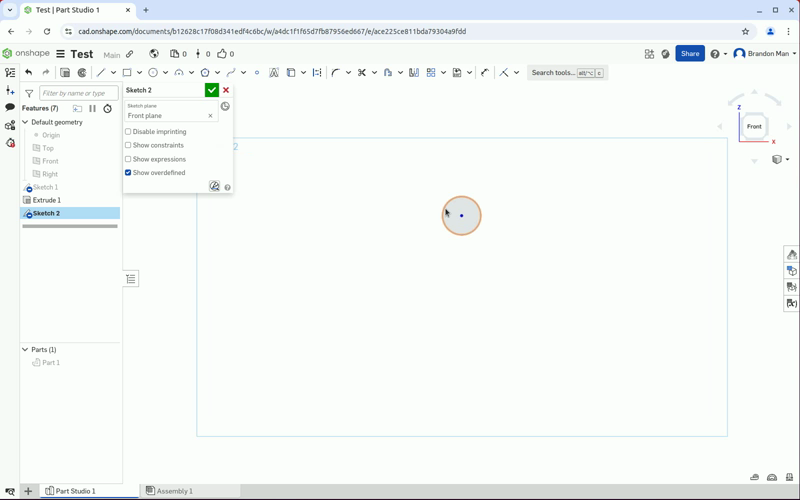
scroll(6)
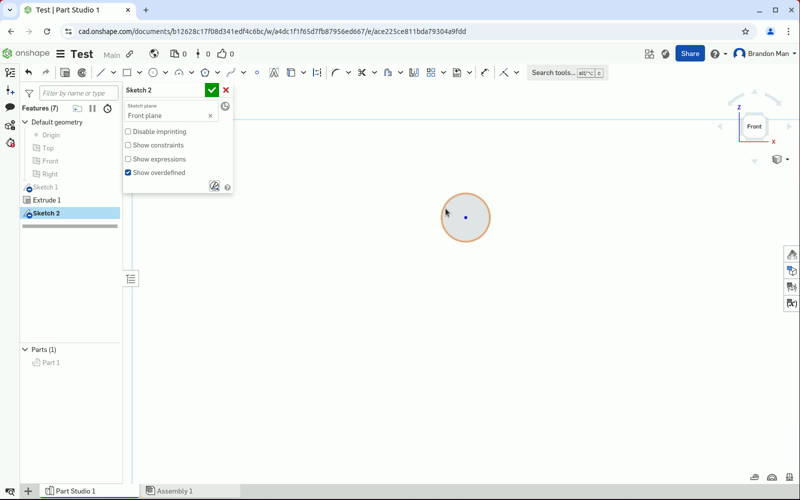
scroll(6)
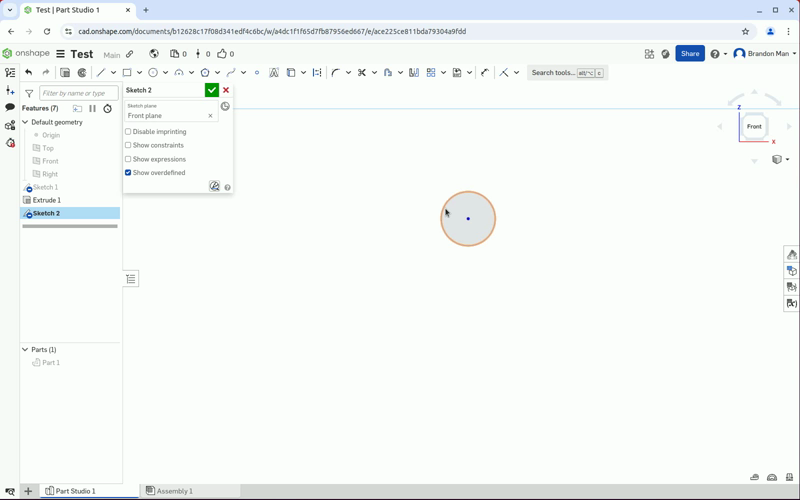
scroll(6)
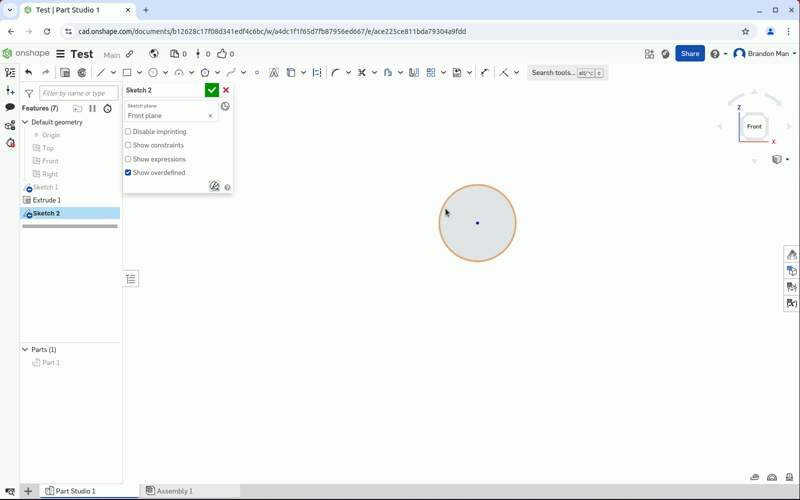
scroll(6)
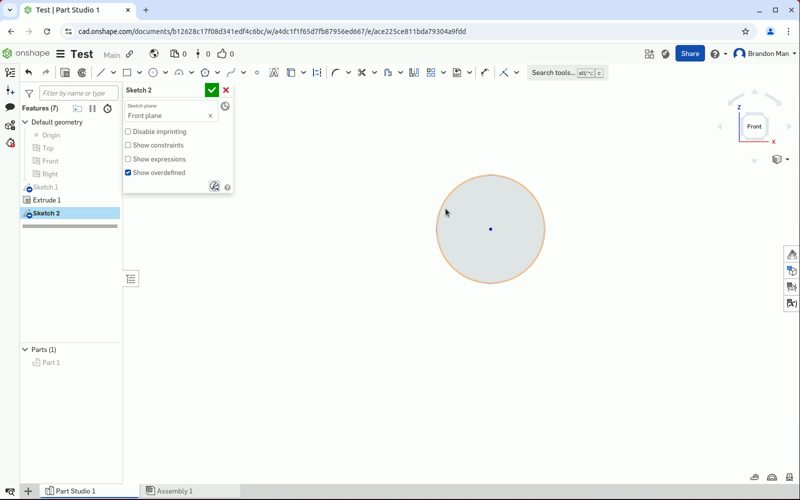
scroll(6)
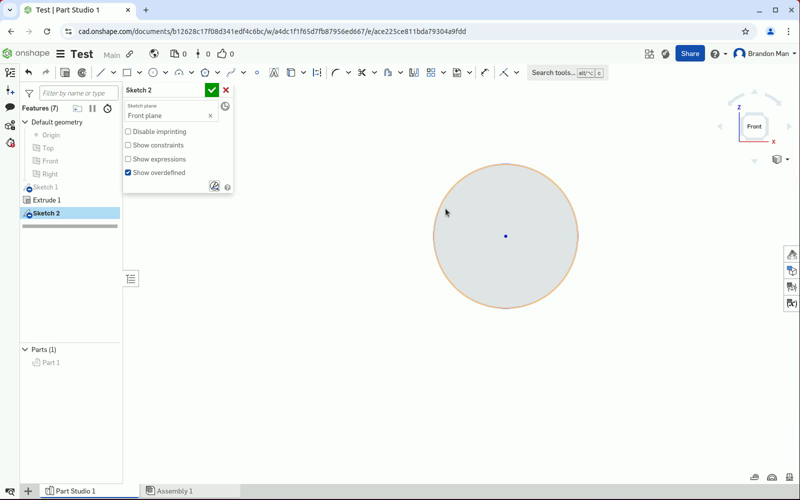
scroll(6)
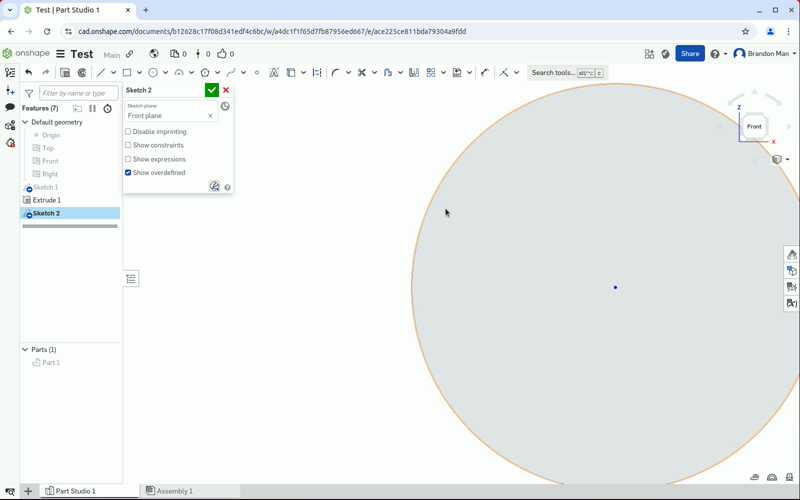
click(445, 208)
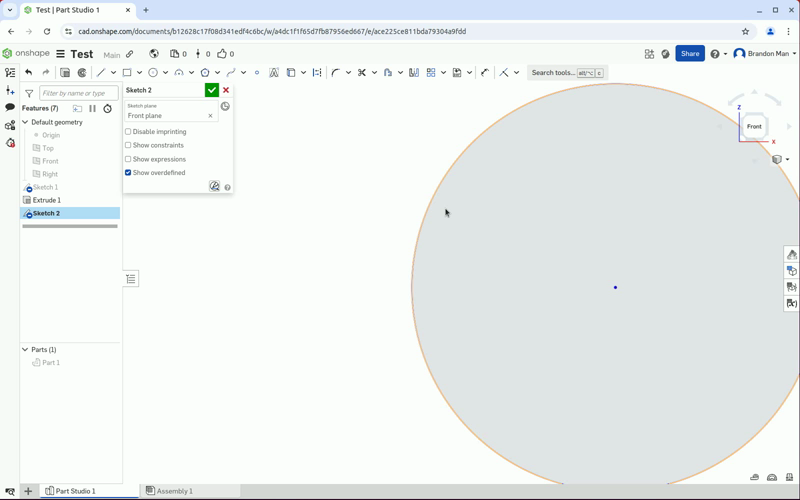
scroll(-6)
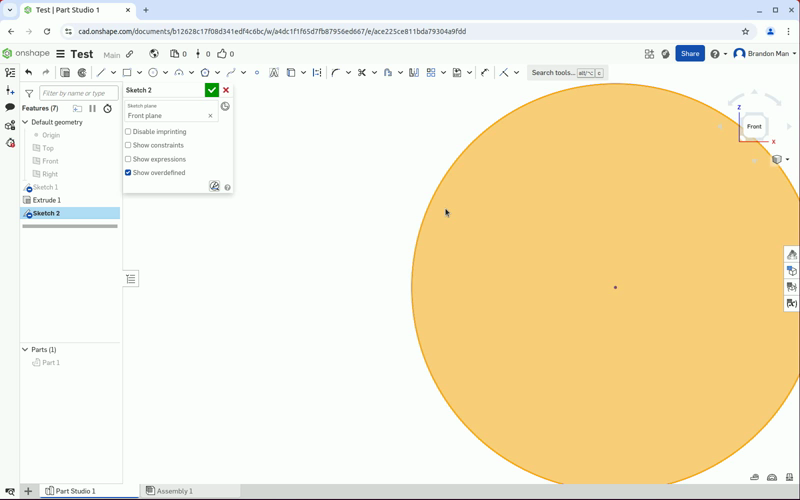
scroll(-6)
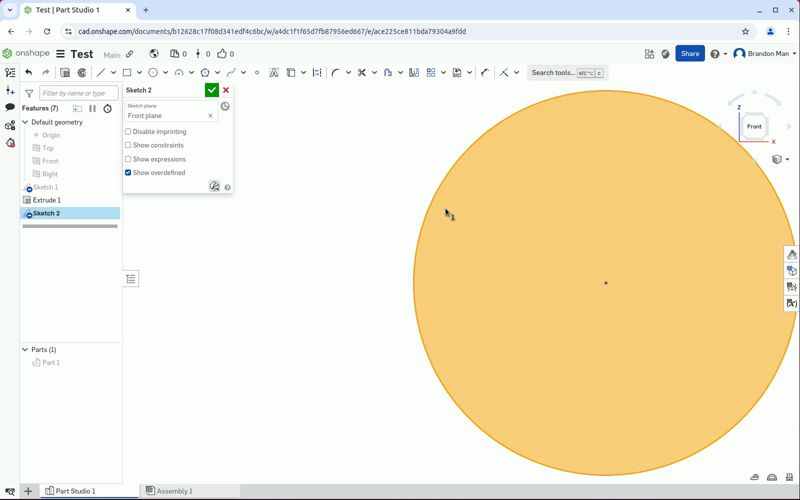
scroll(-6)
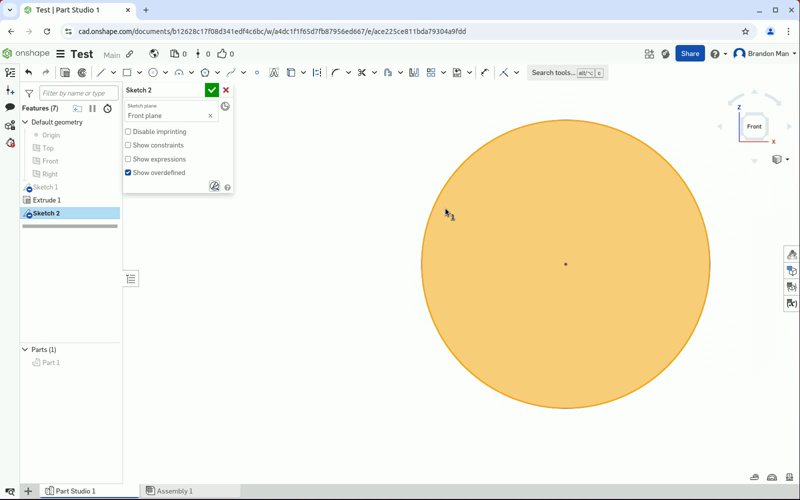
scroll(-6)
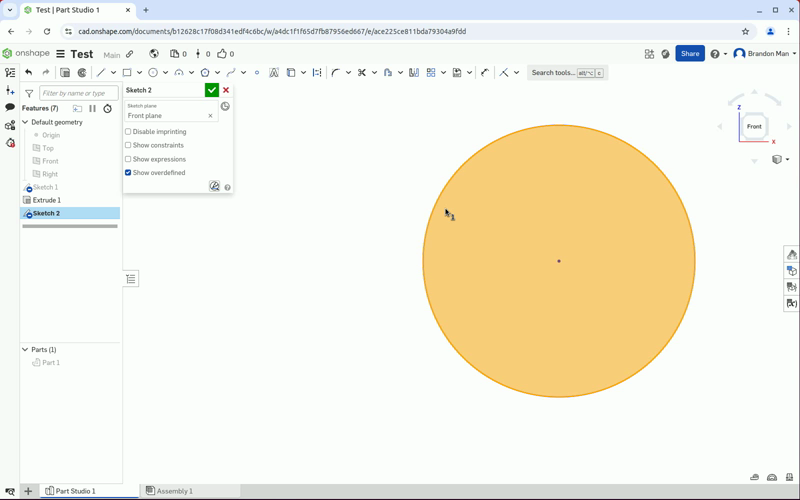
scroll(-6)
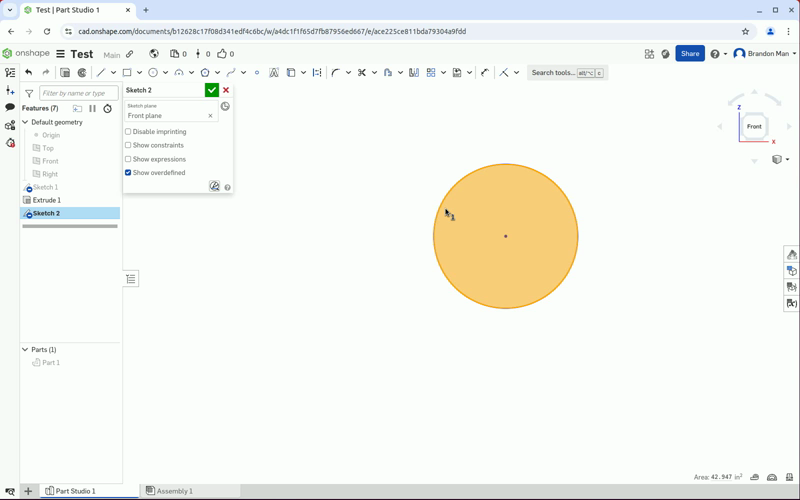
scroll(-6)
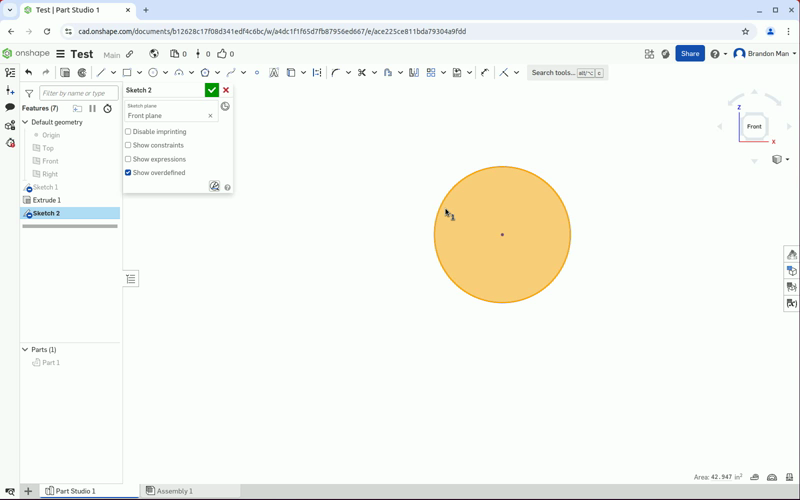
scroll(-6)
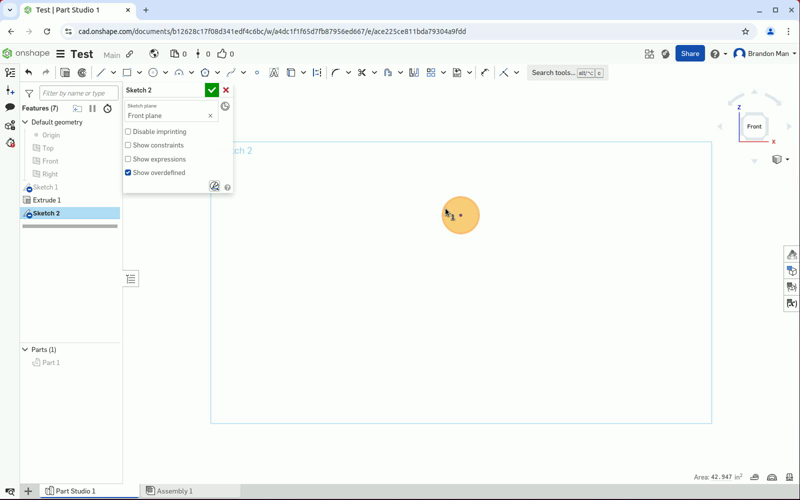
mouse_move(73, 352)
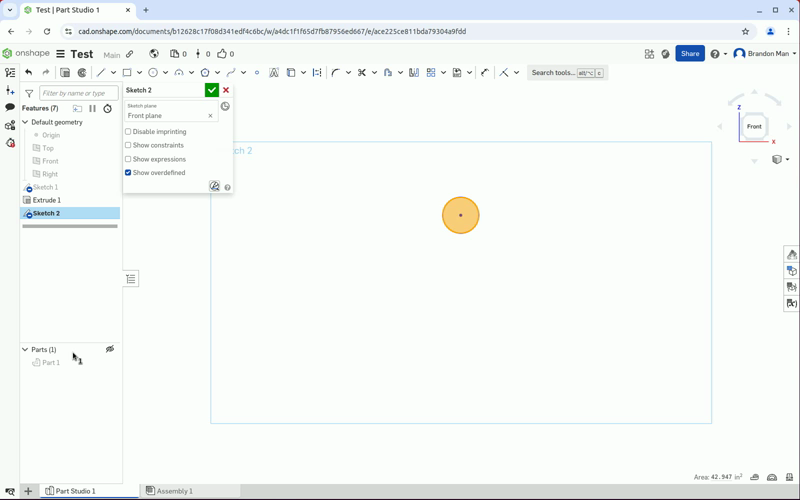
key(shift+y)
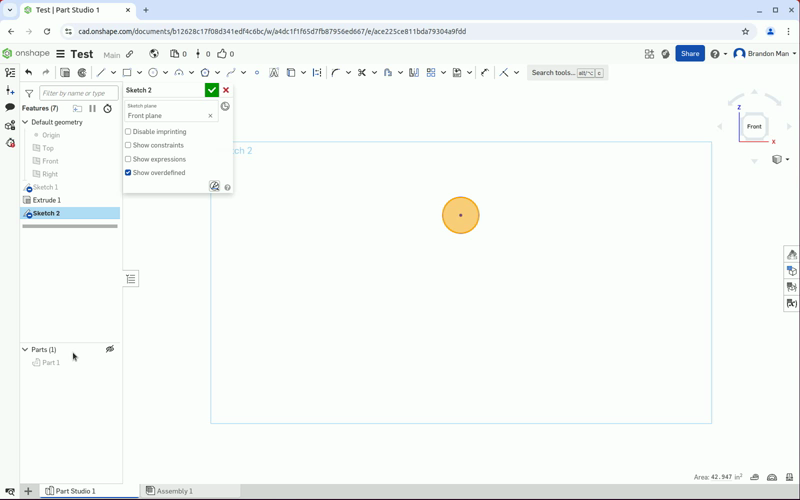
key(shift+e)
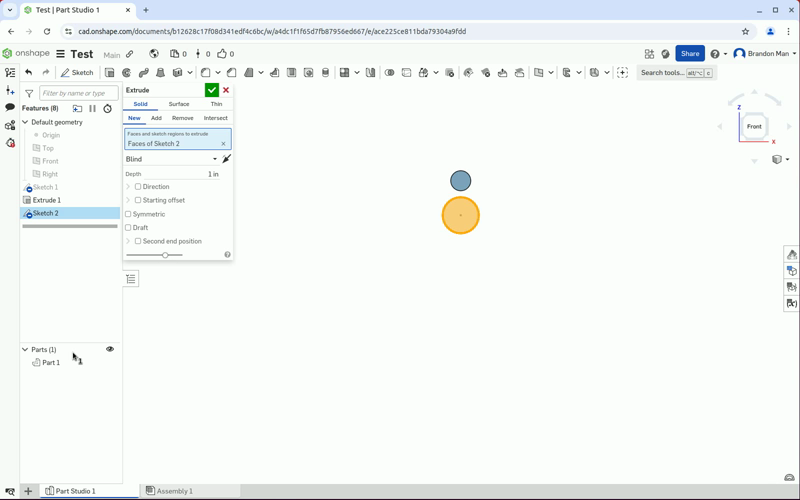
mouse_move(143, 106)
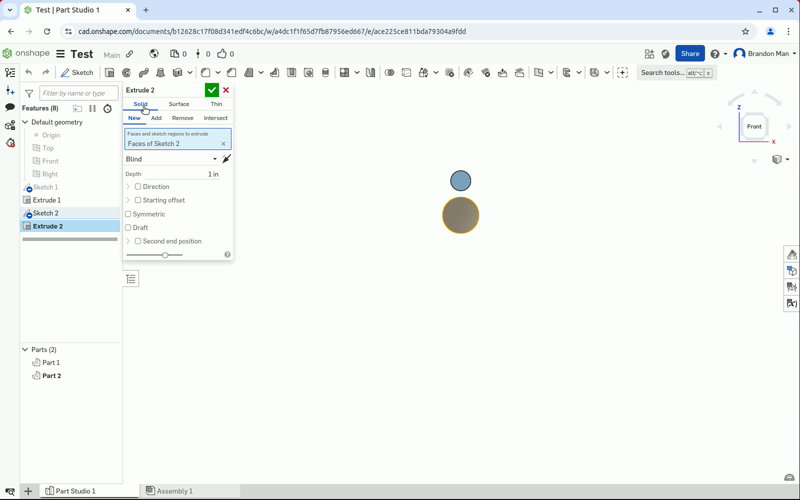
click(143, 106)
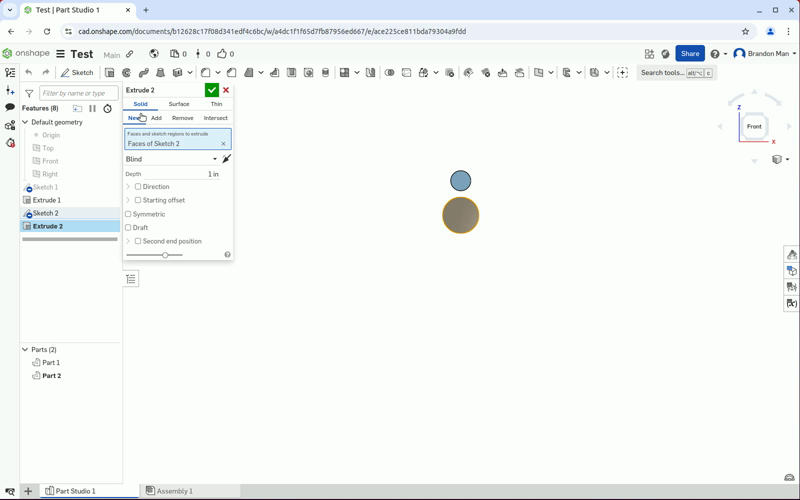
mouse_move(137, 120)
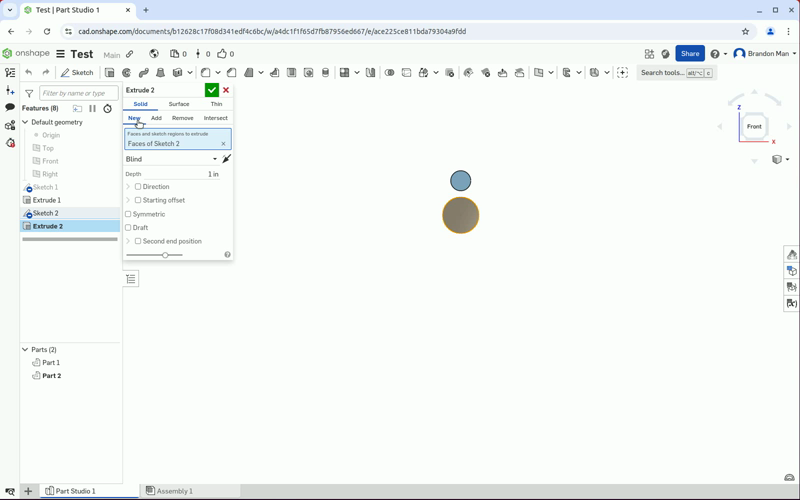
click(137, 120)
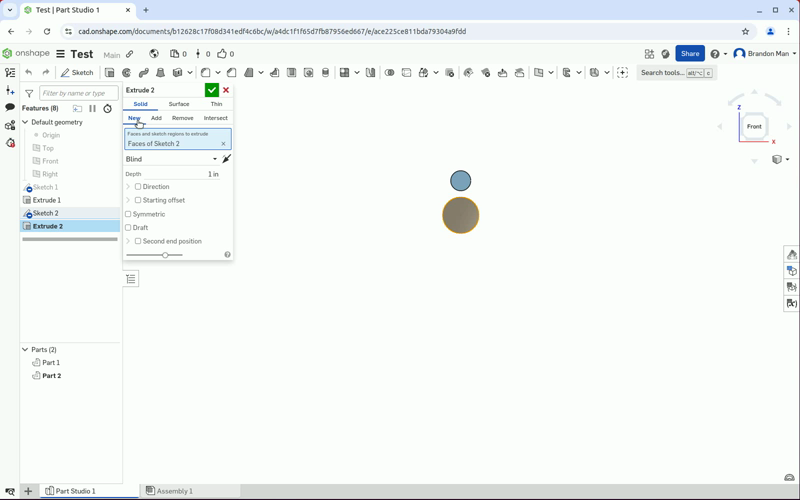
key(tab, 4)
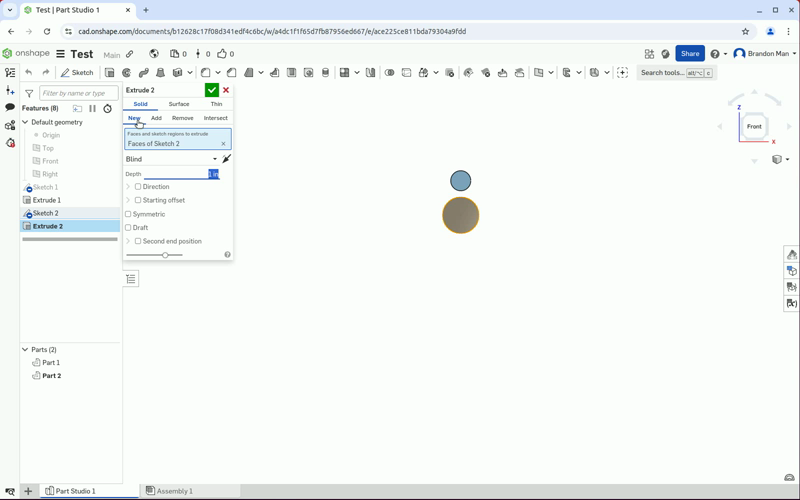
text(5.536)
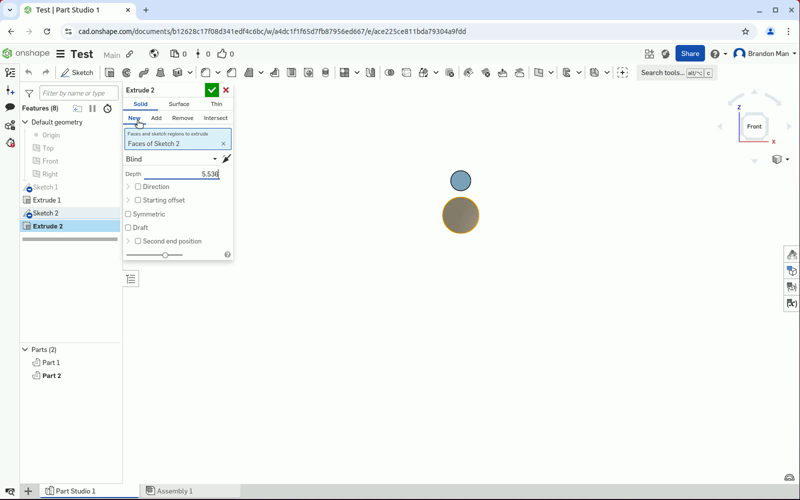
key(enter)
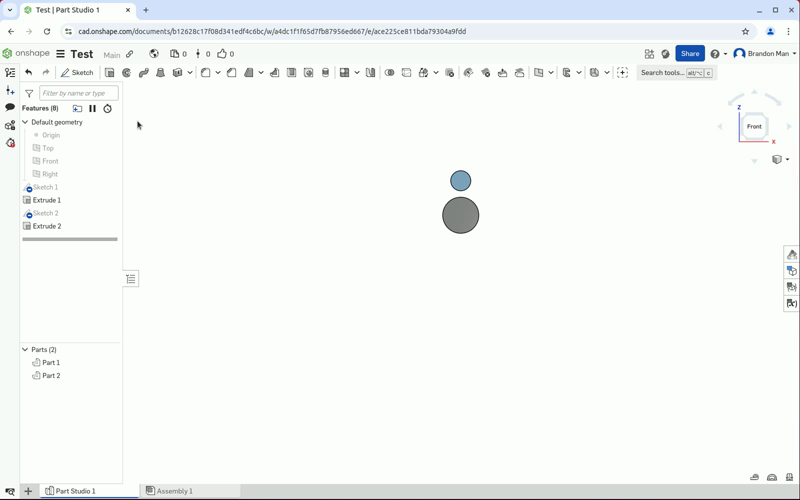
key(shift+h)
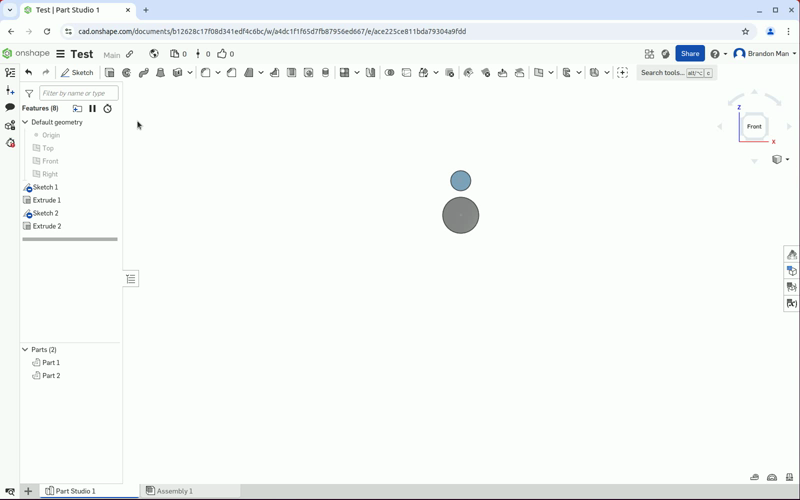
key(shift+h)
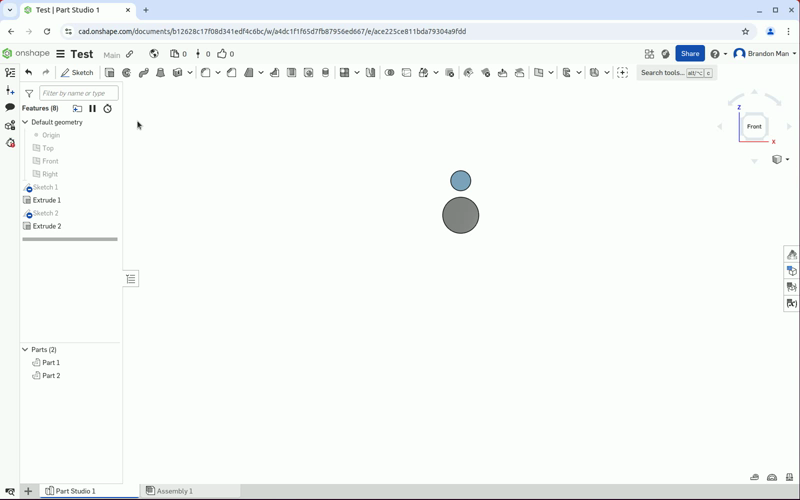
mouse_move(73, 189)
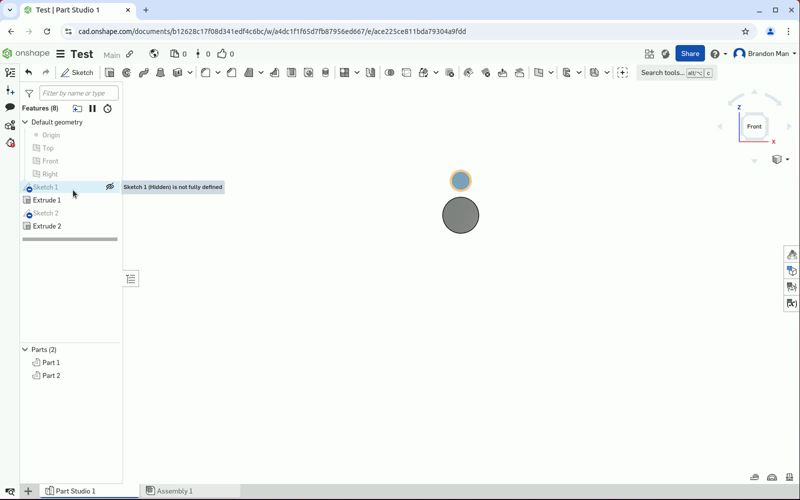
click(73, 189)
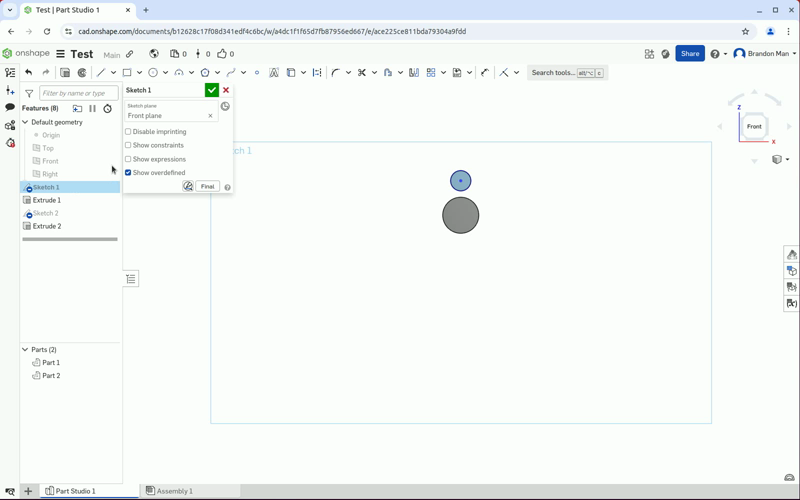
mouse_move(229, 92)
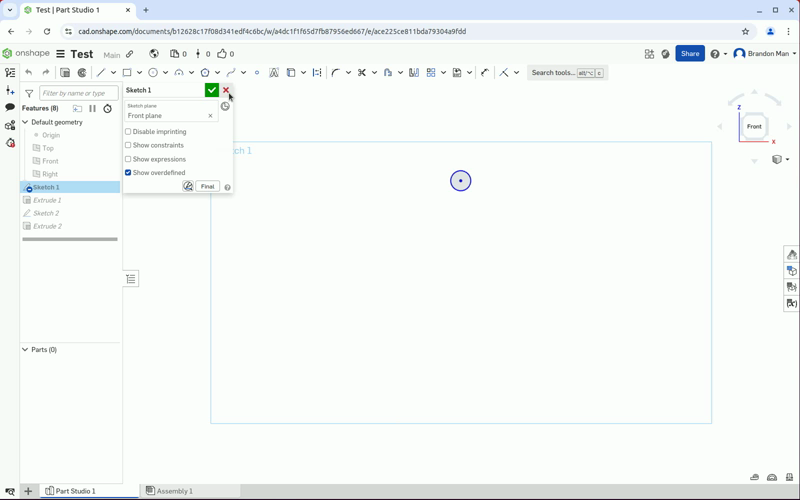
click(229, 92)
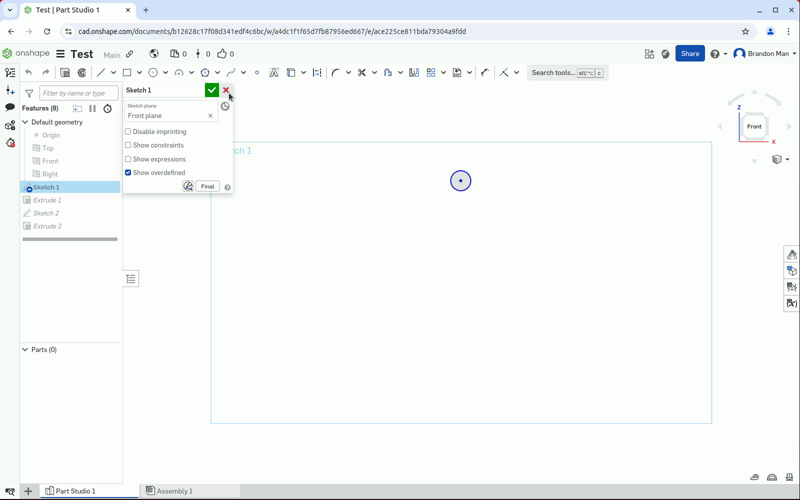
key(shift+s)
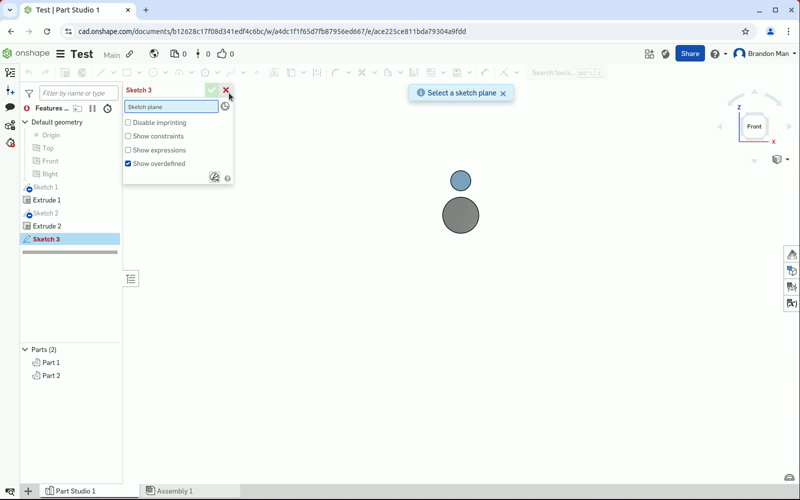
mouse_move(73, 163)
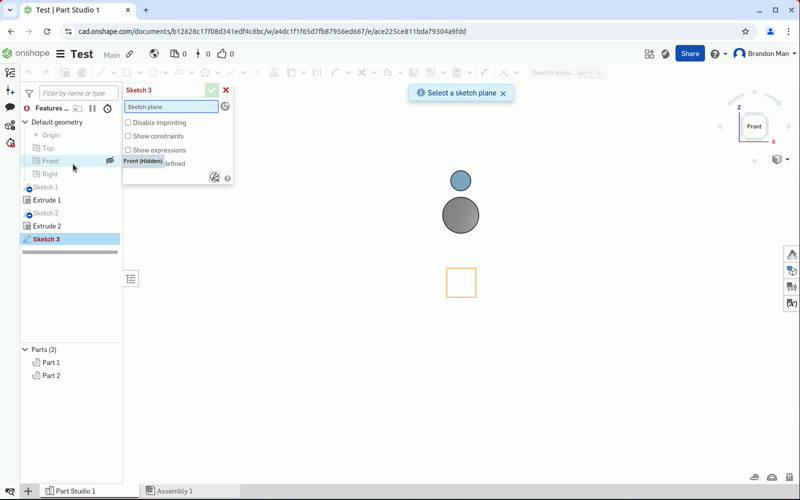
click(73, 163)
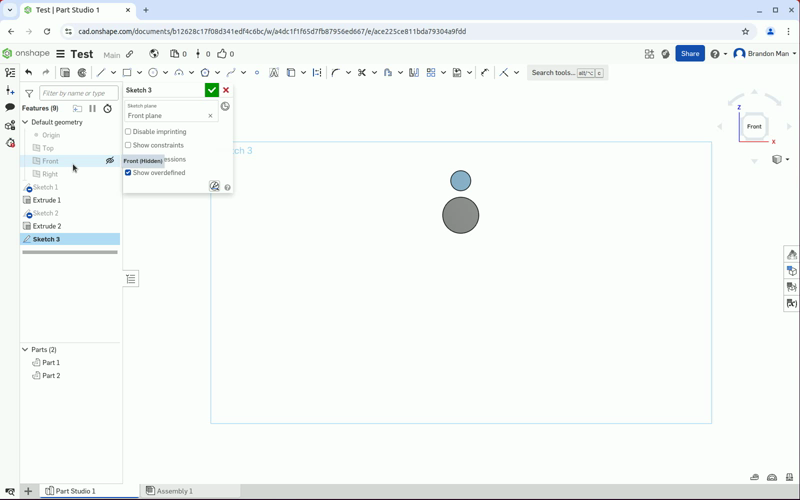
mouse_move(73, 352)
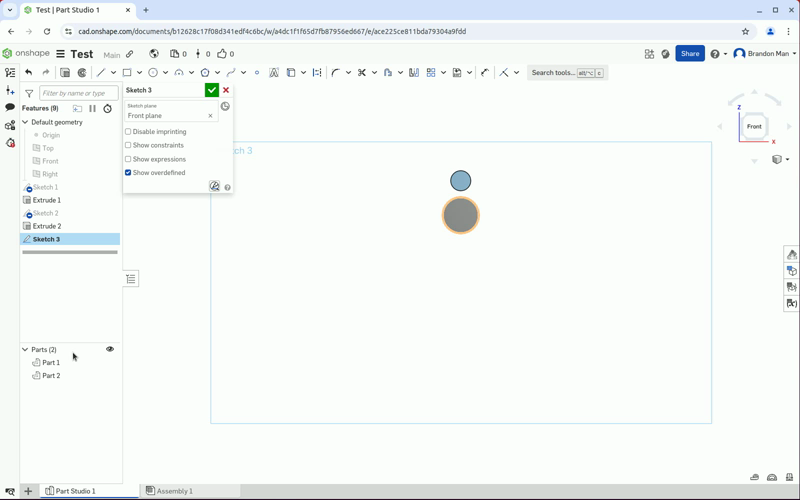
key(y)
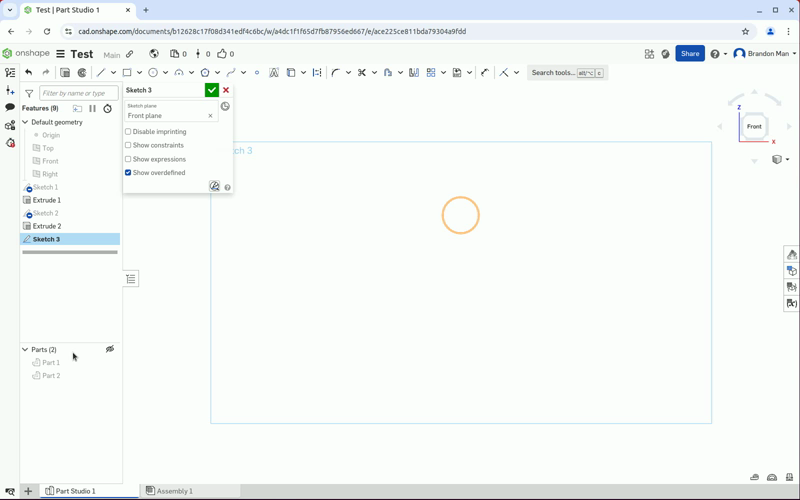
key(c)
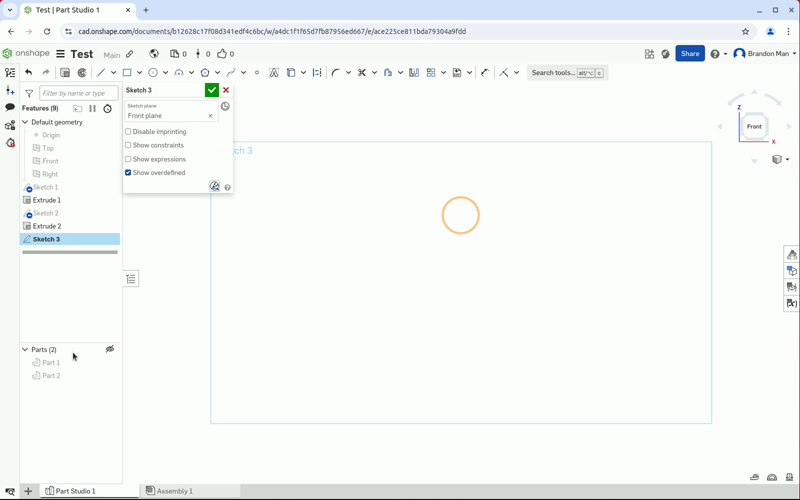
key_down(shift)
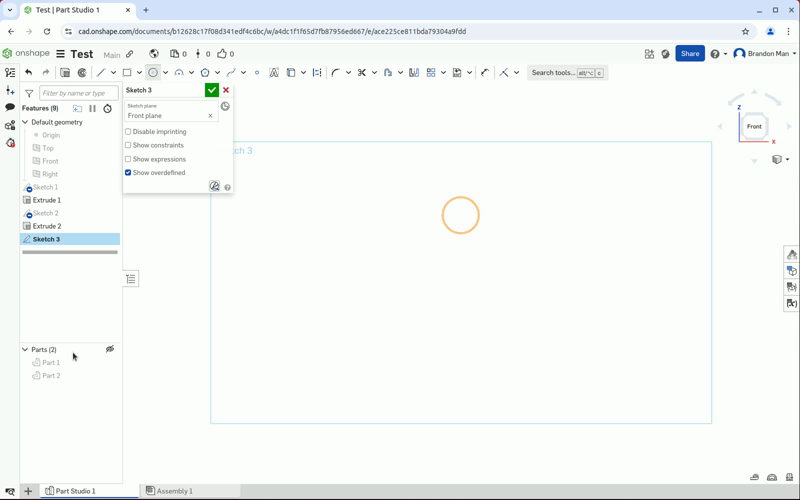
mouse_move(460, 282)
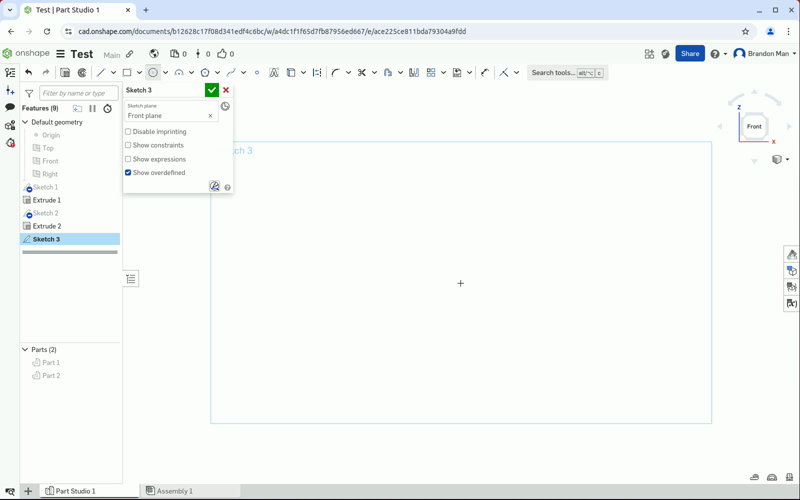
click(460, 282)
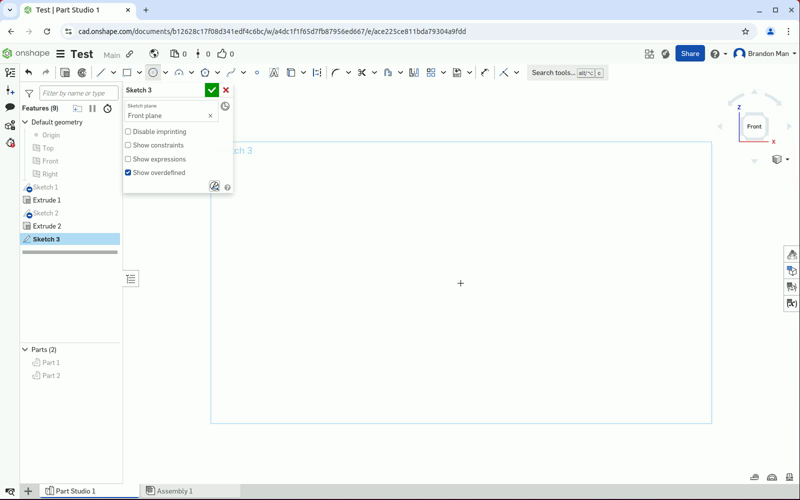
key_up(shift)
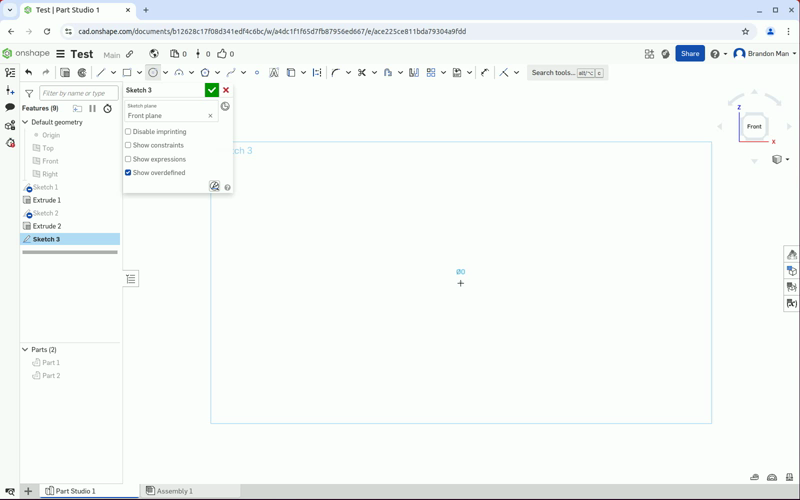
mouse_move(470, 282)
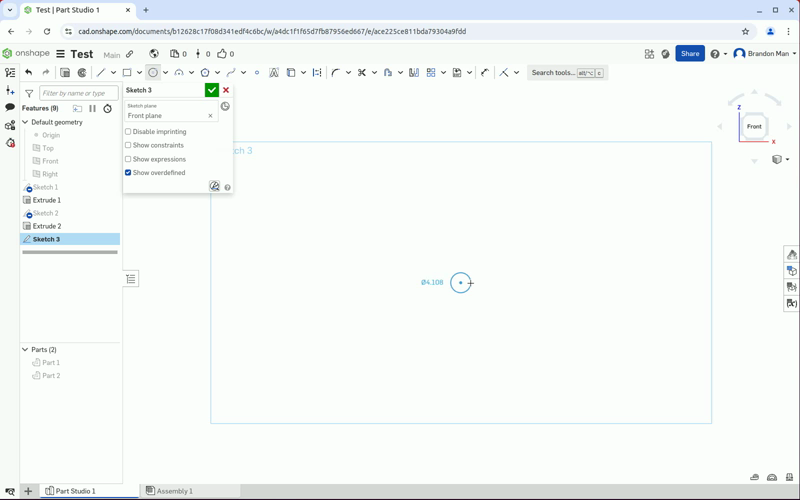
click(470, 282)
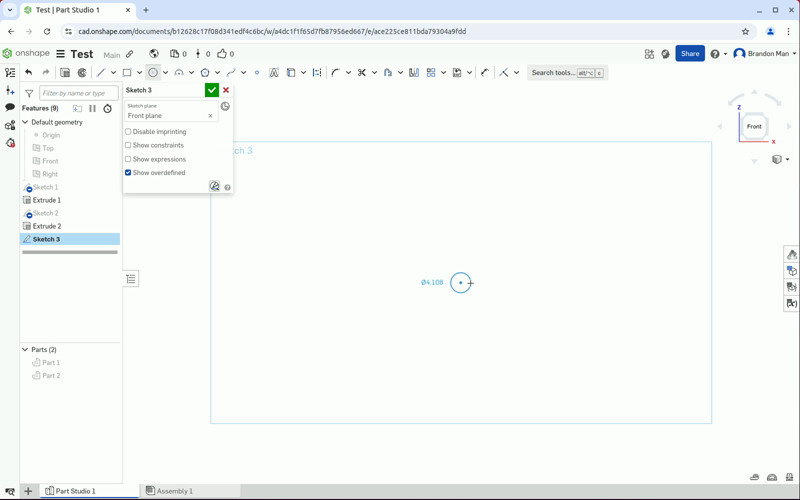
key(esc)
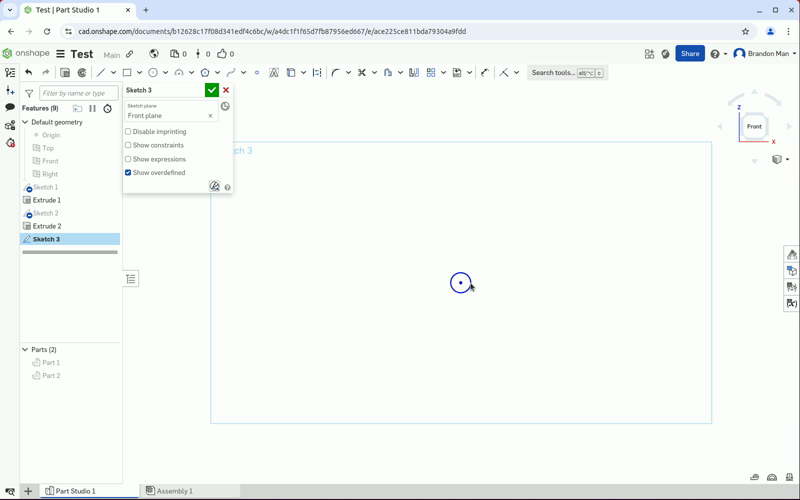
mouse_move(464, 276)
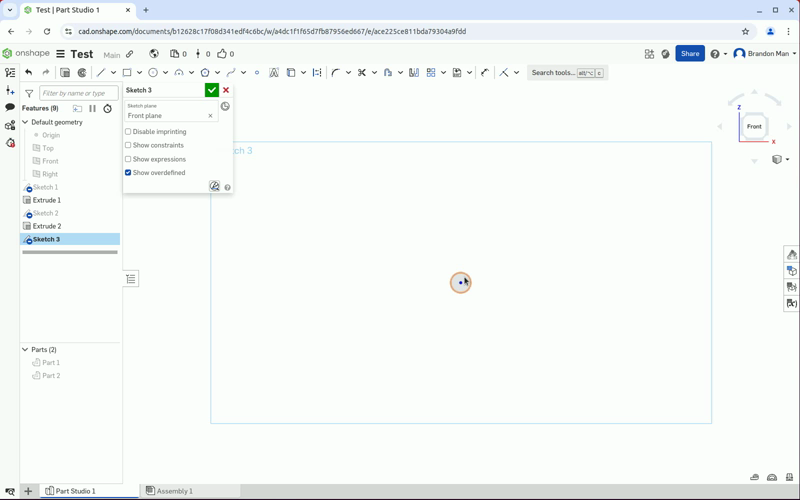
scroll(6)
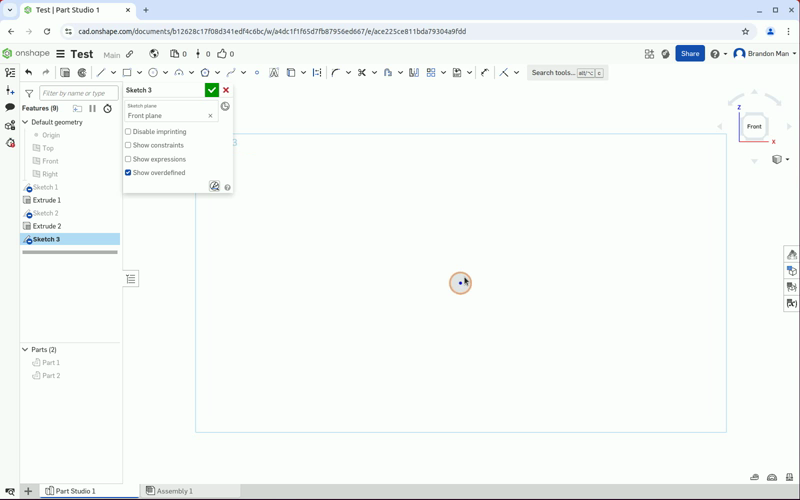
scroll(6)
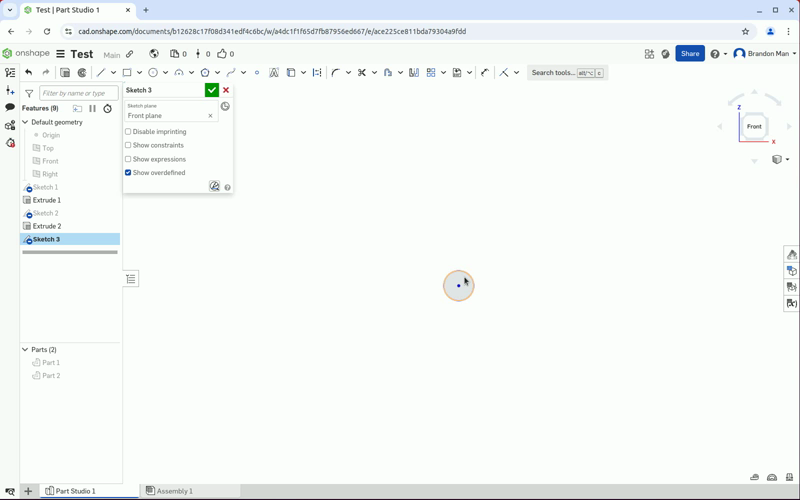
scroll(6)
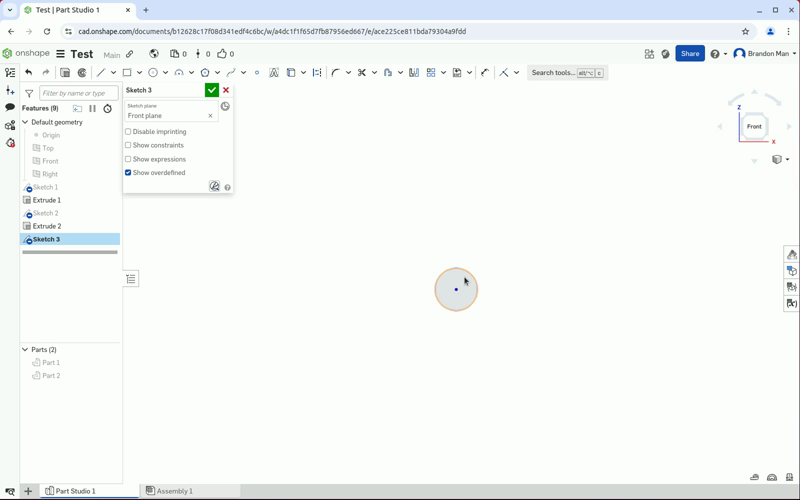
scroll(6)
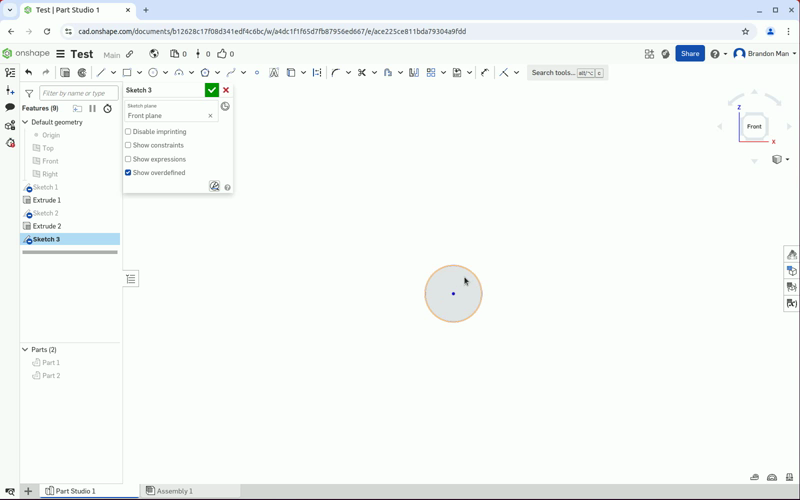
scroll(6)
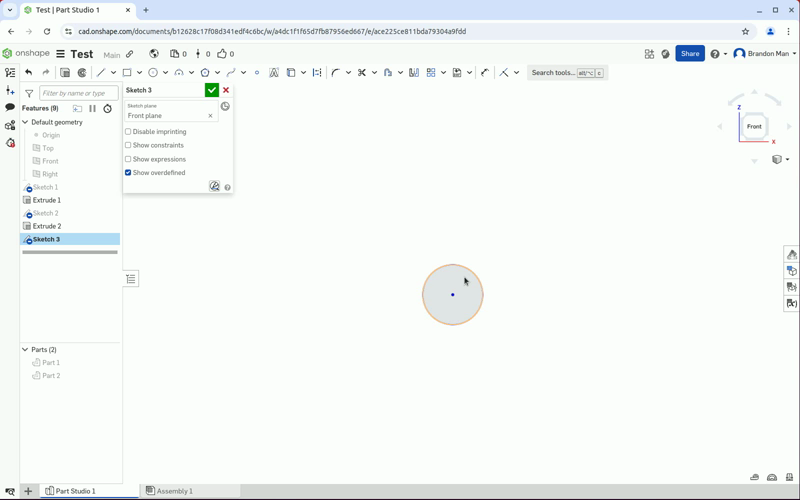
scroll(6)
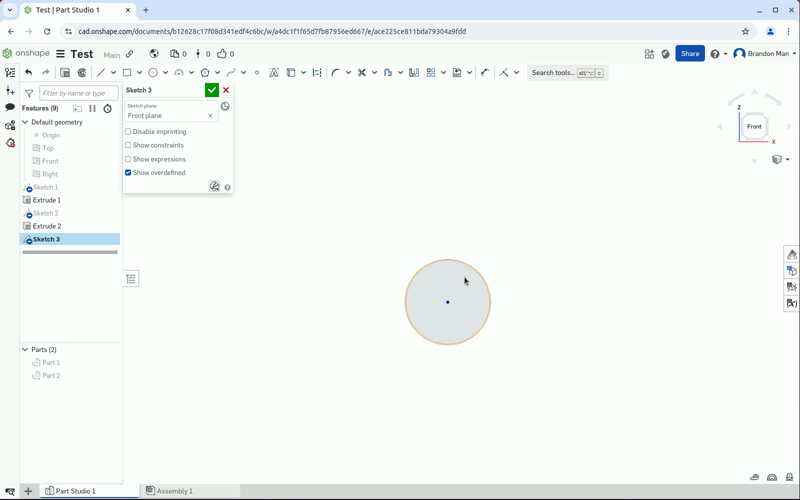
scroll(6)
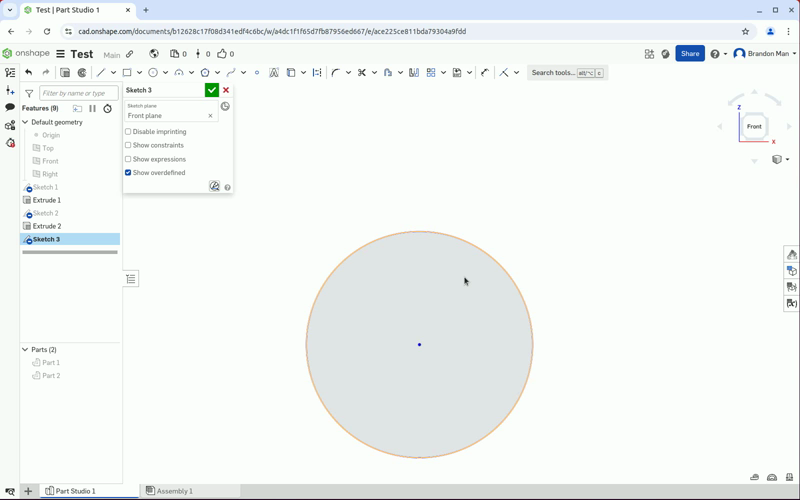
click(464, 276)
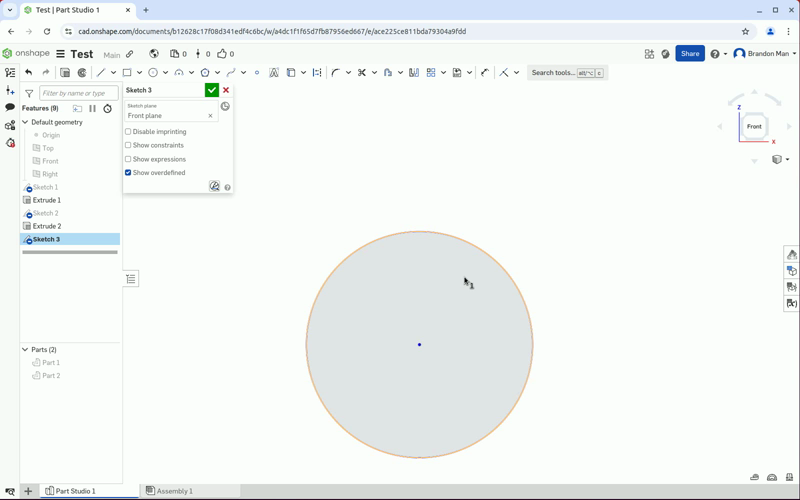
scroll(-6)
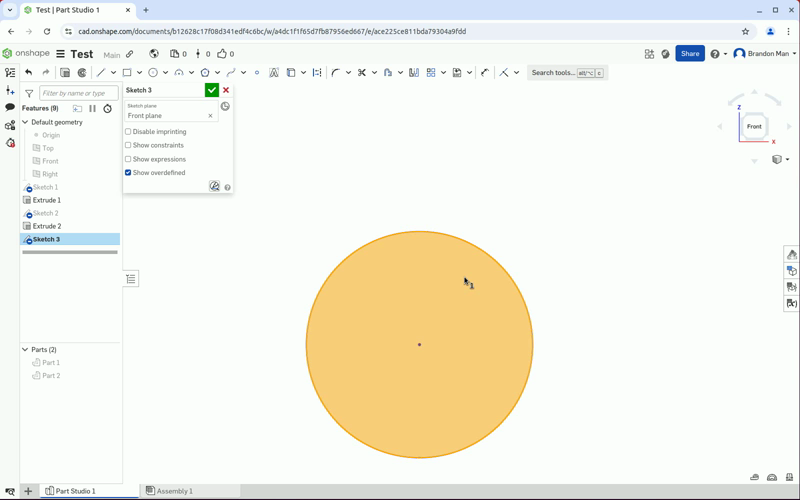
scroll(-6)
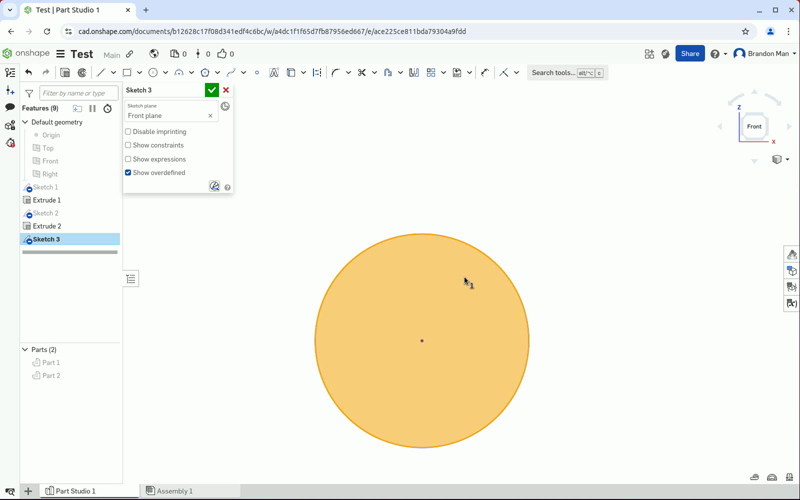
scroll(-6)
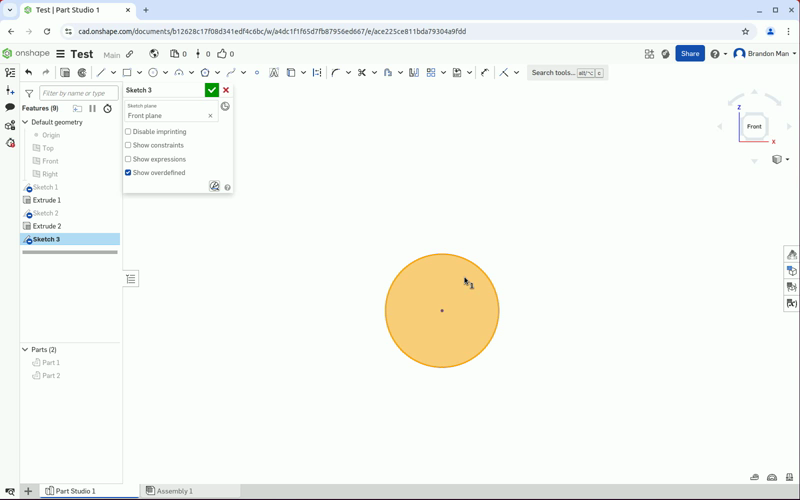
scroll(-6)
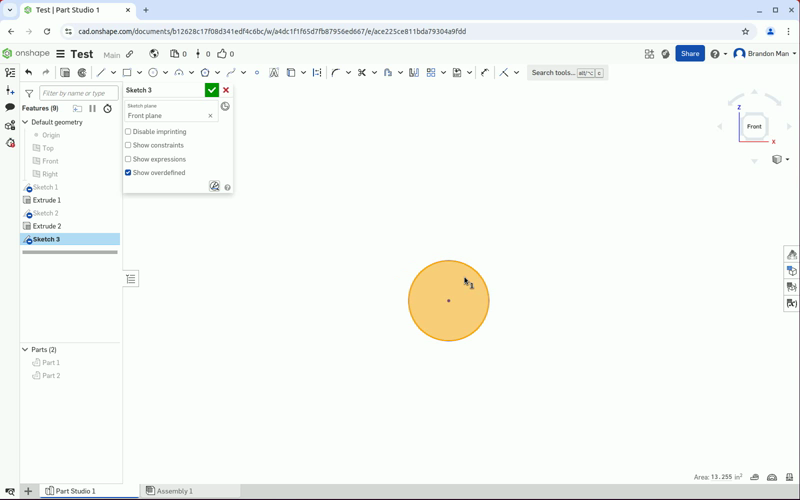
scroll(-6)
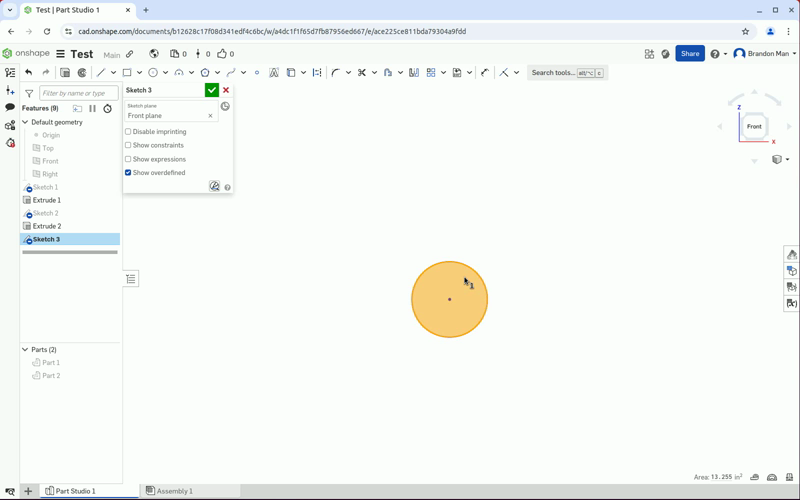
scroll(-6)
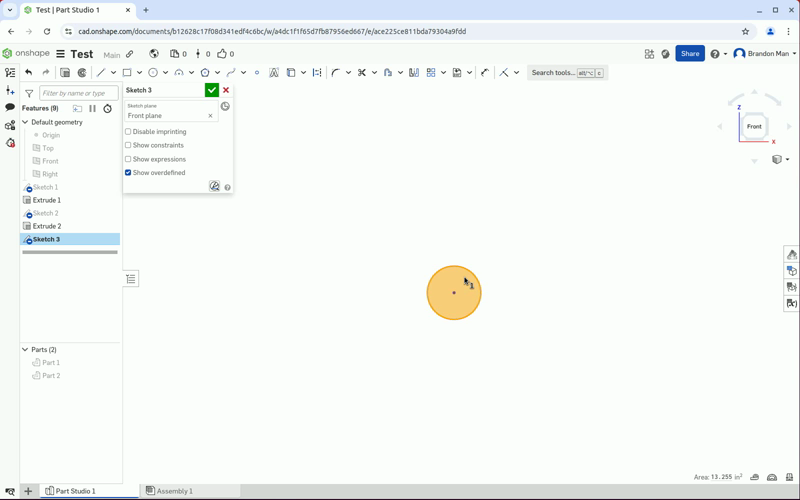
scroll(-6)
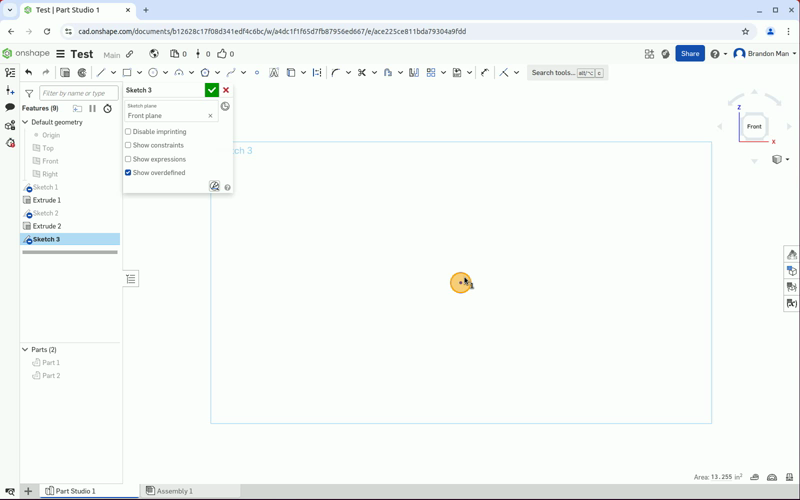
mouse_move(73, 352)
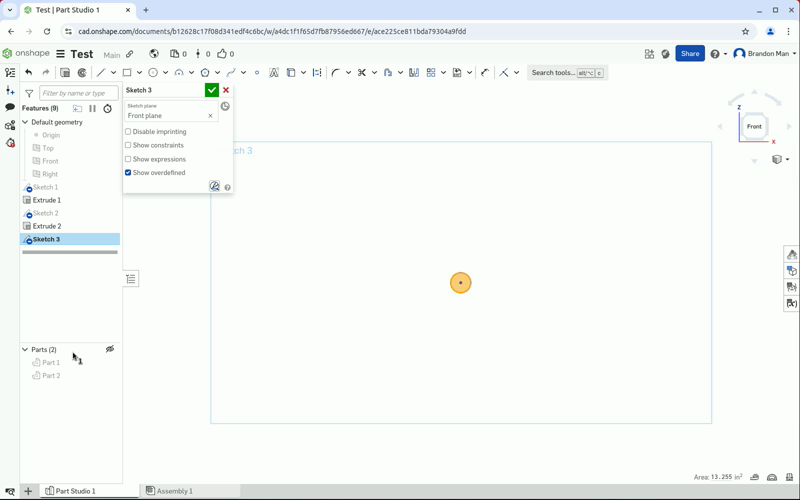
key(shift+y)
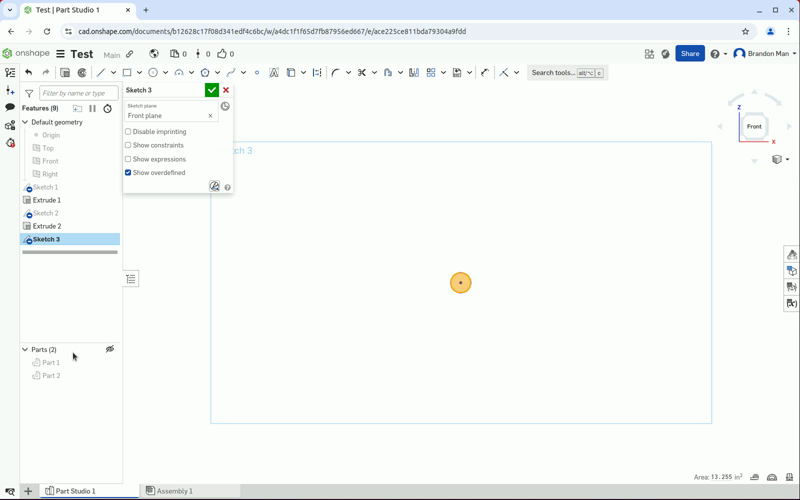
key(shift+e)
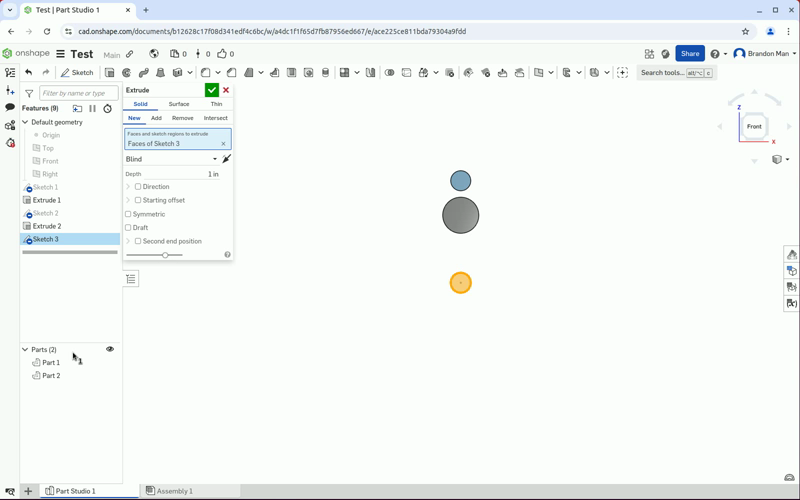
mouse_move(143, 106)
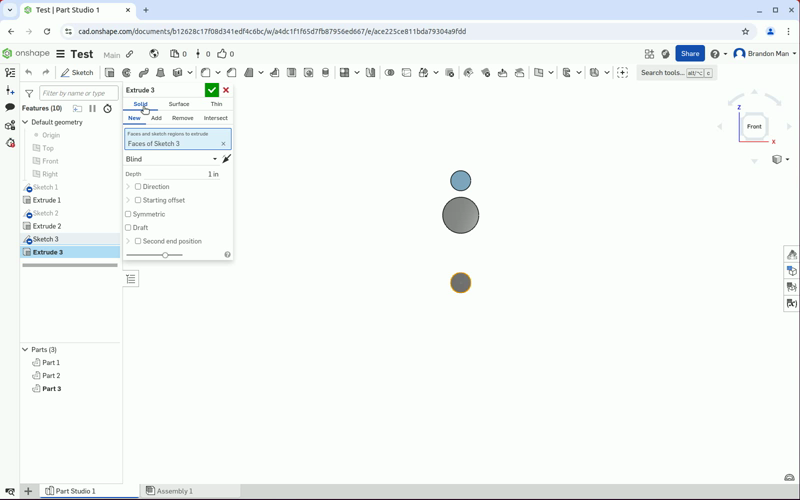
click(143, 106)
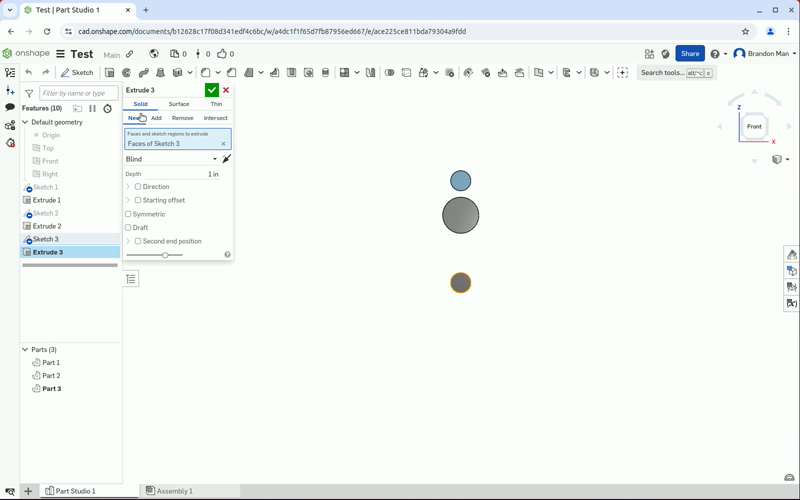
mouse_move(137, 120)
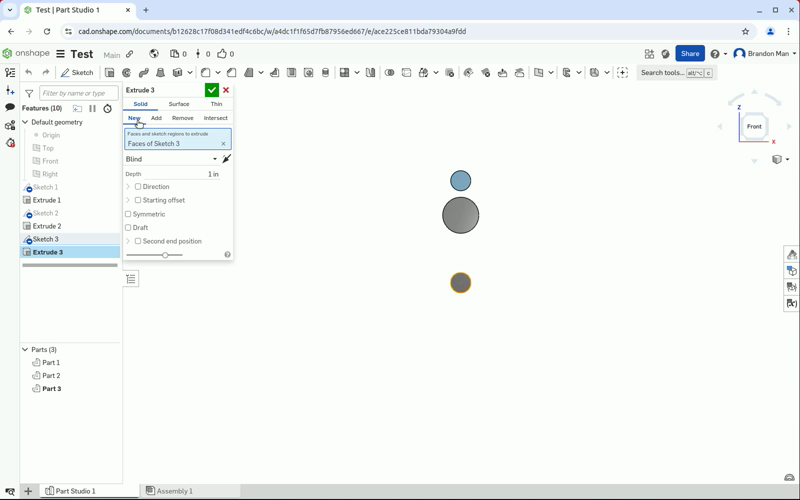
click(137, 120)
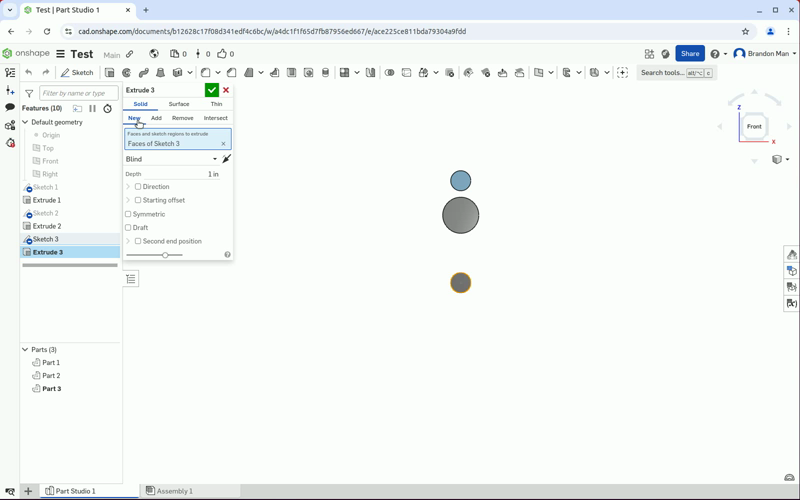
key(tab, 4)
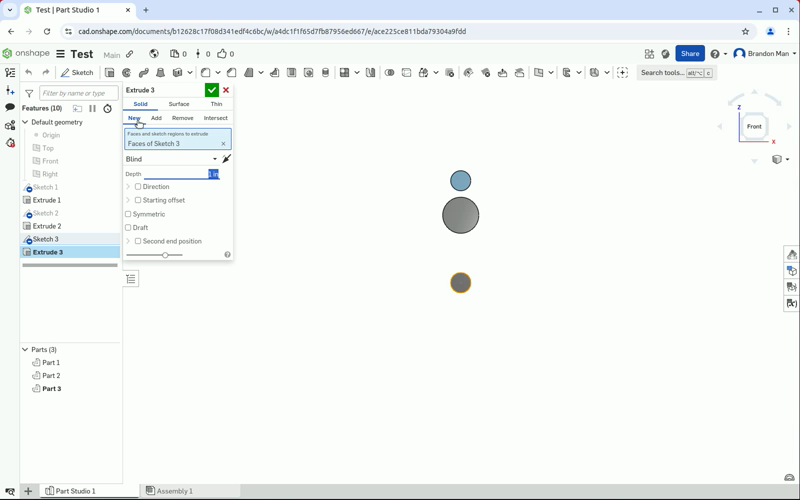
text(5.536)
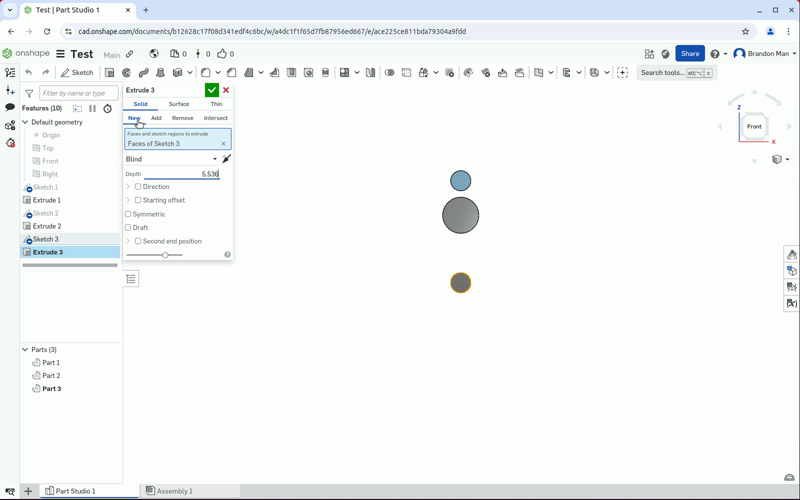
key(enter)
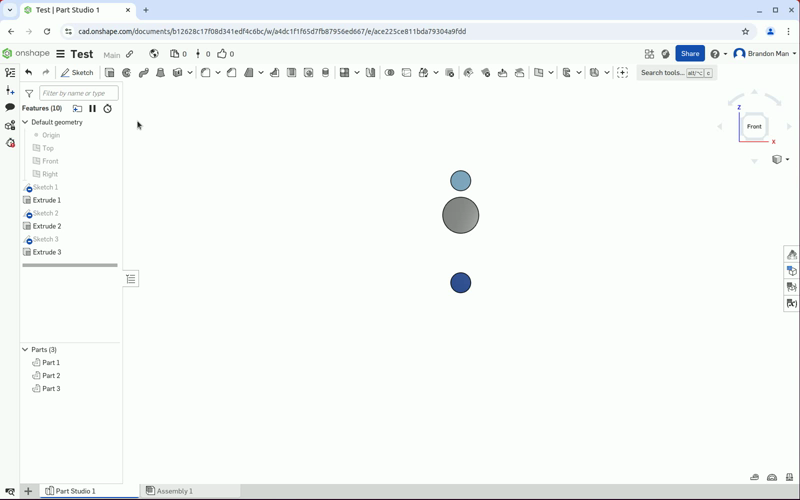
key(shift+h)
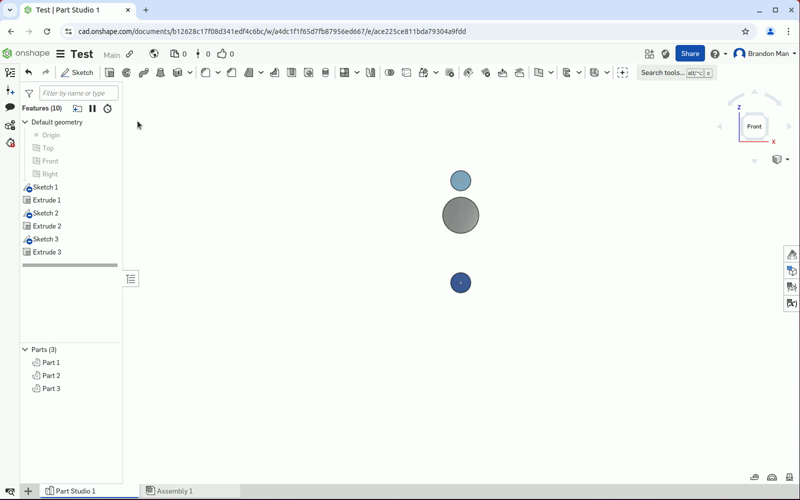
key(shift+h)
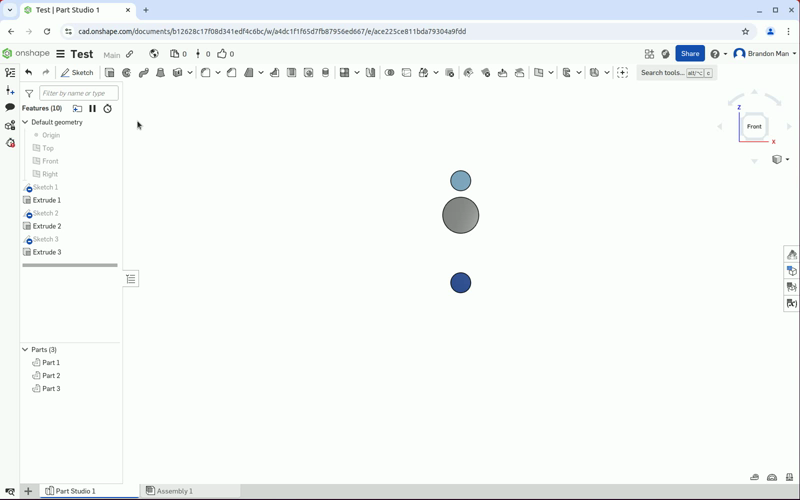
mouse_move(73, 189)
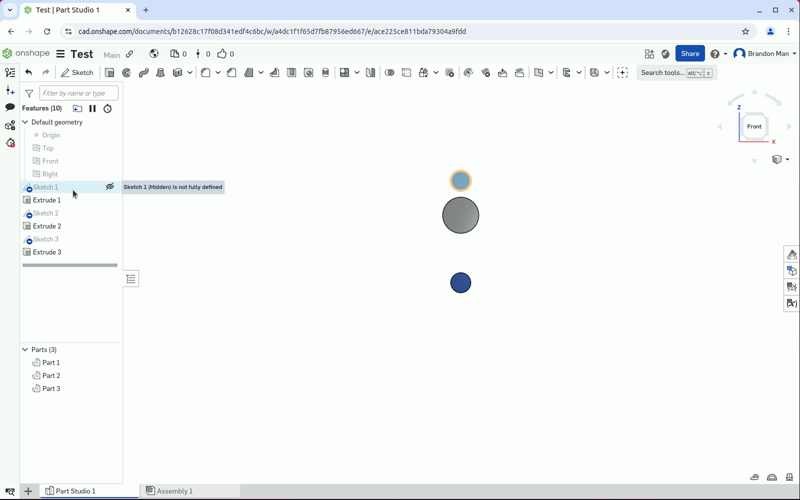
click(73, 189)
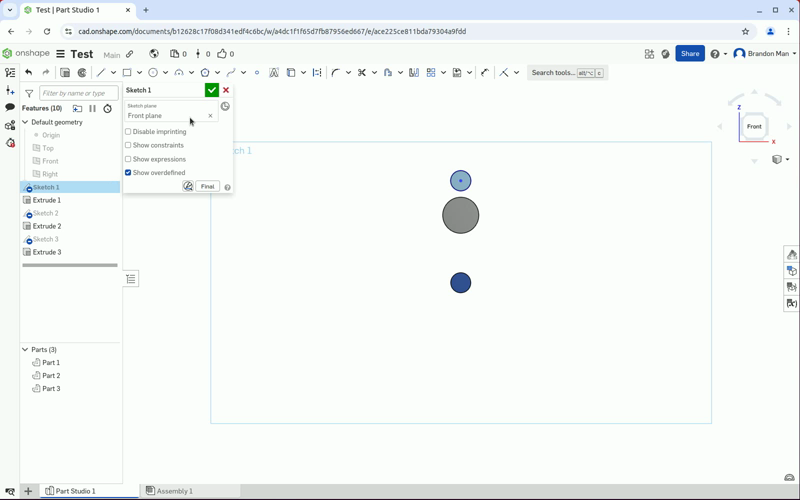
mouse_move(229, 92)
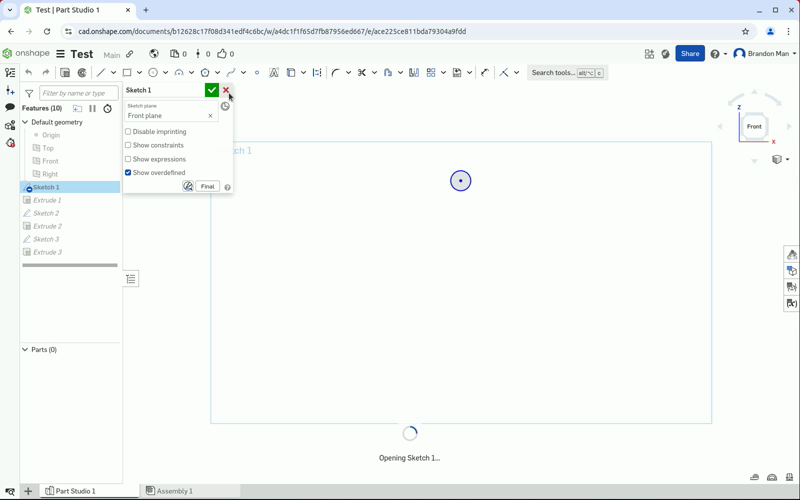
click(229, 92)
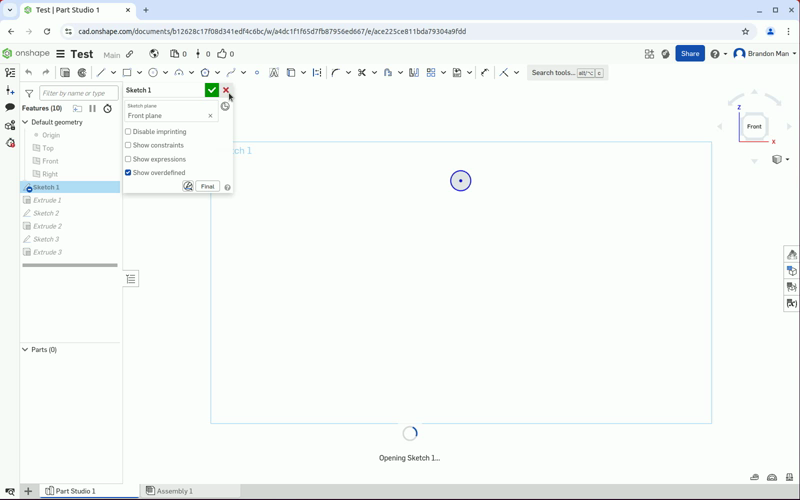
key(shift+s)
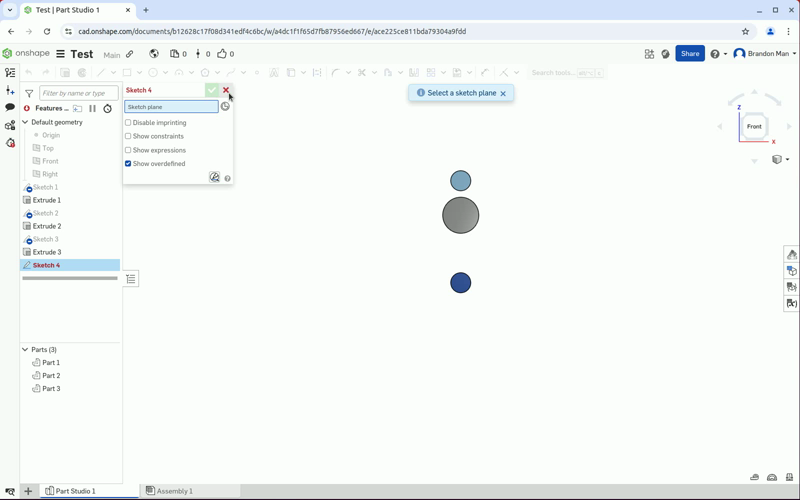
mouse_move(73, 163)
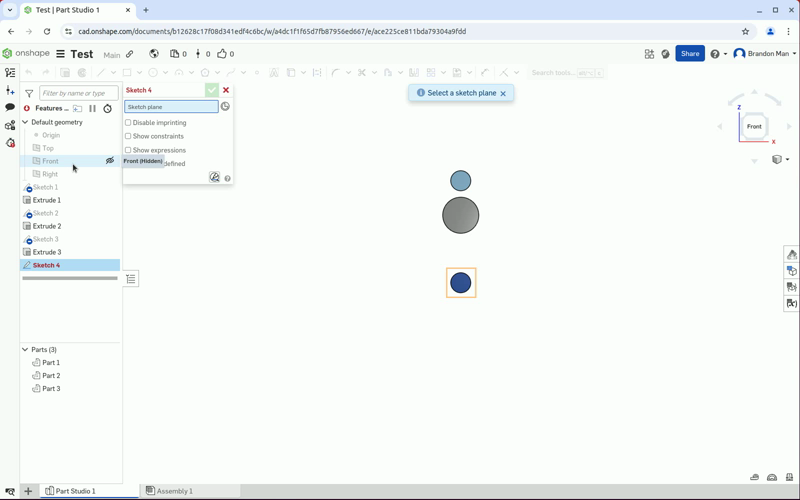
click(73, 163)
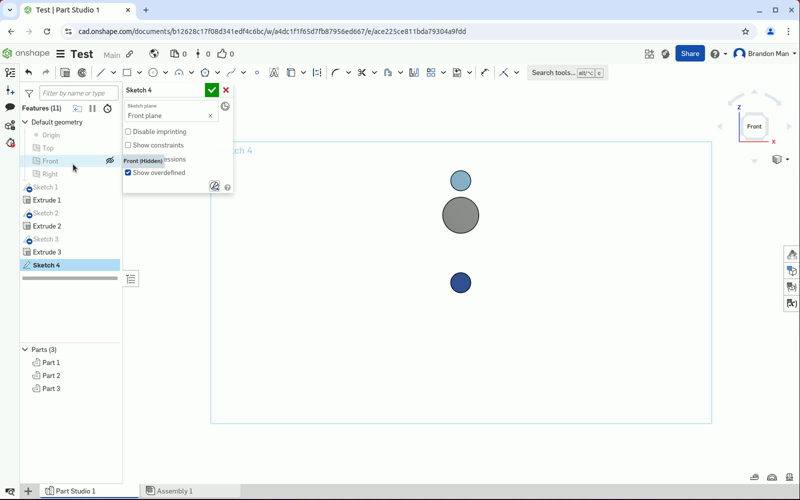
mouse_move(73, 352)
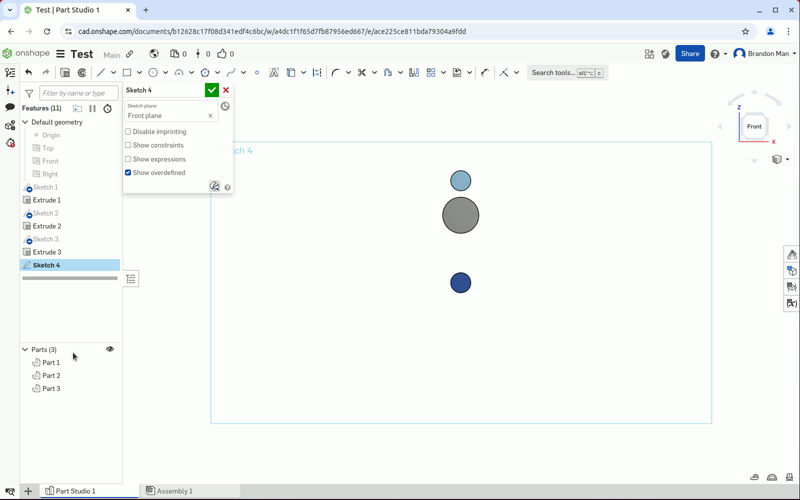
key(y)
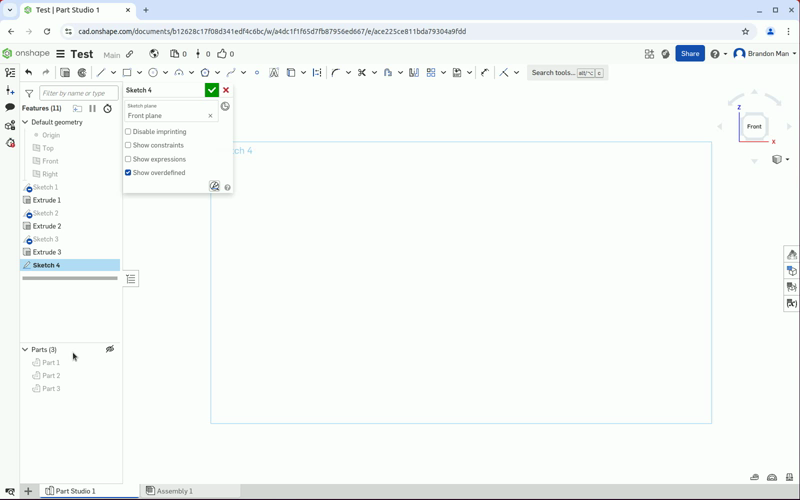
key(c)
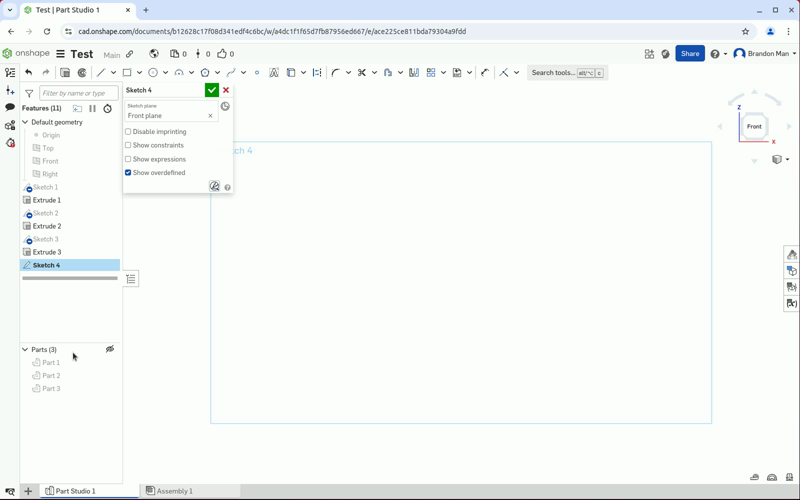
key_down(shift)
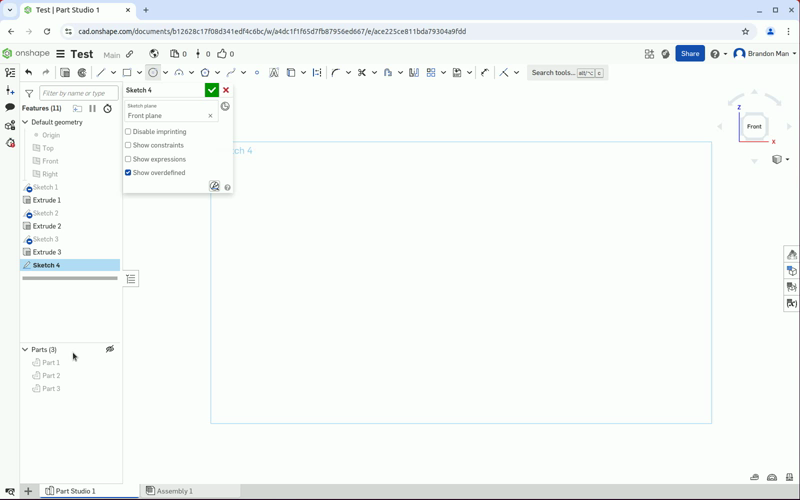
mouse_move(508, 282)
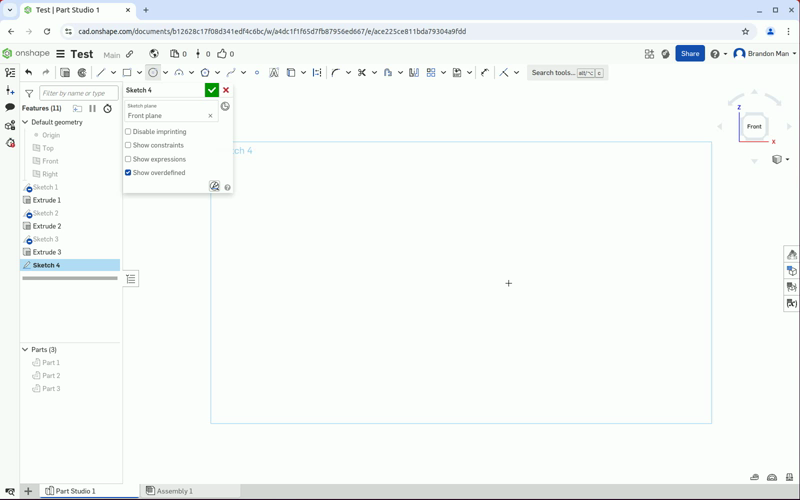
click(508, 282)
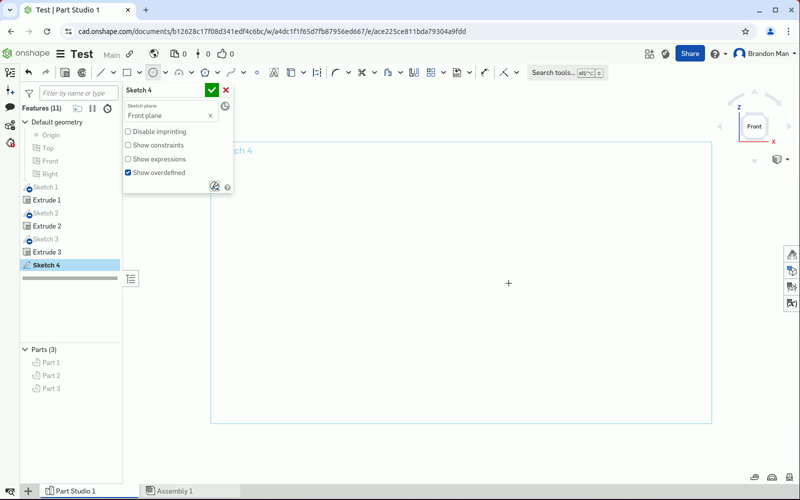
key_up(shift)
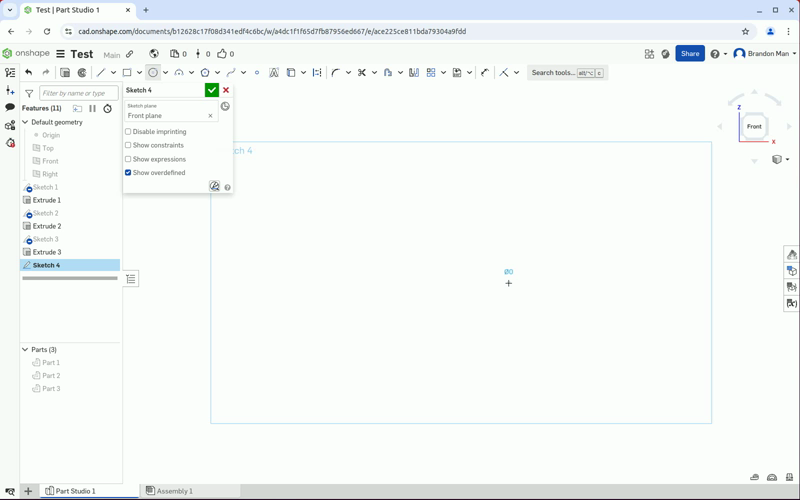
mouse_move(518, 282)
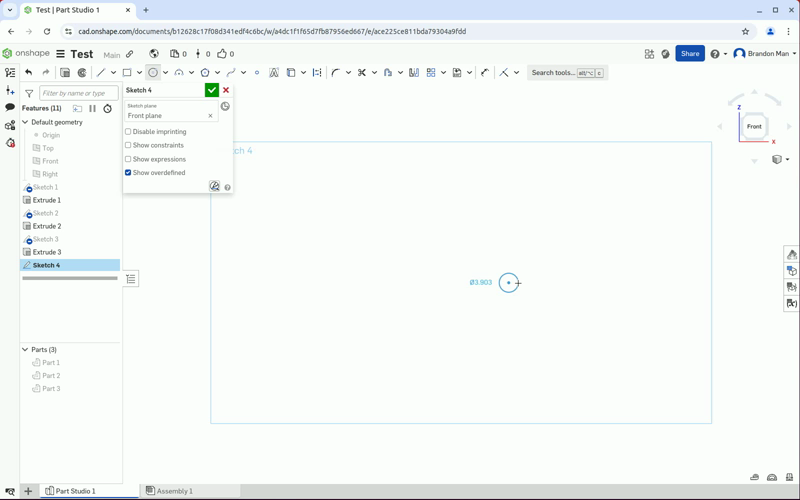
click(518, 282)
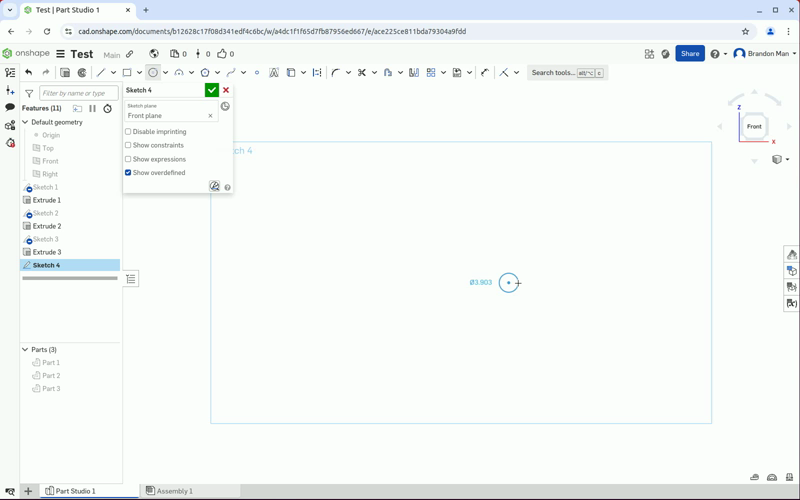
key(esc)
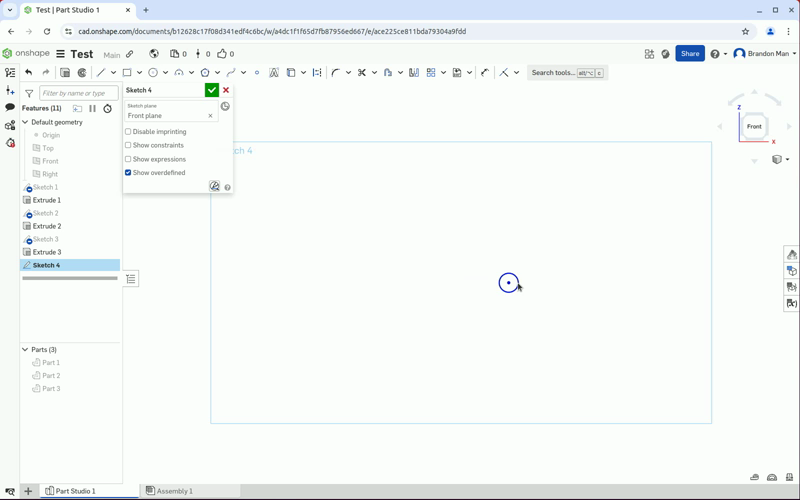
mouse_move(501, 280)
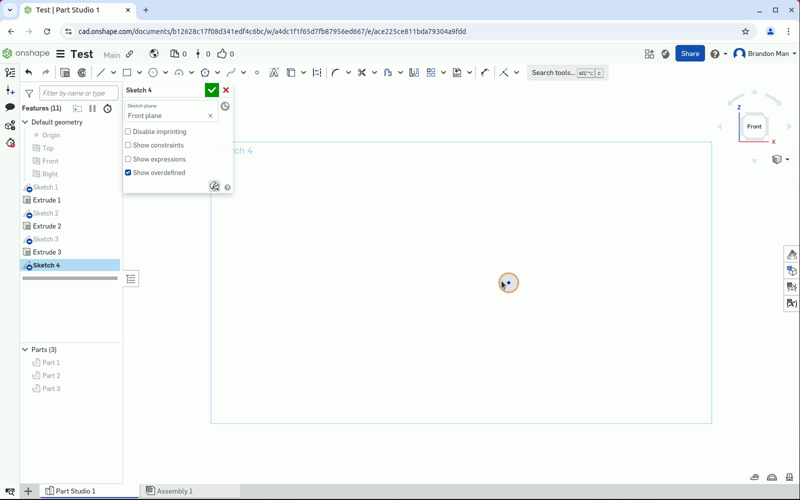
scroll(6)
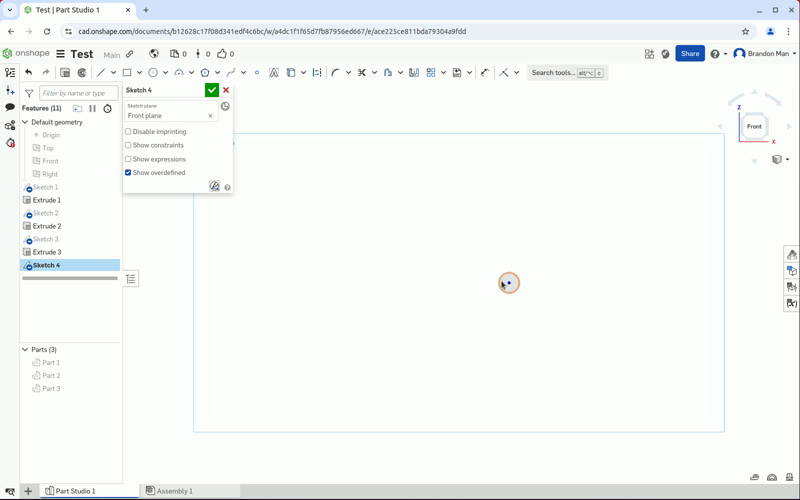
scroll(6)
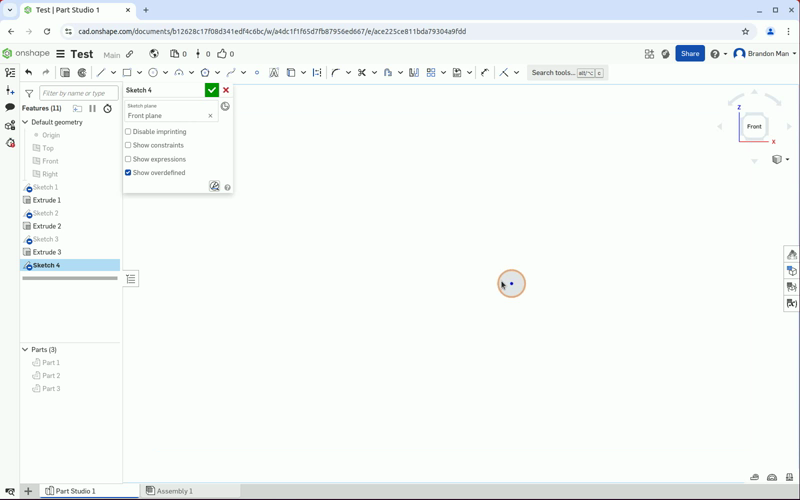
scroll(6)
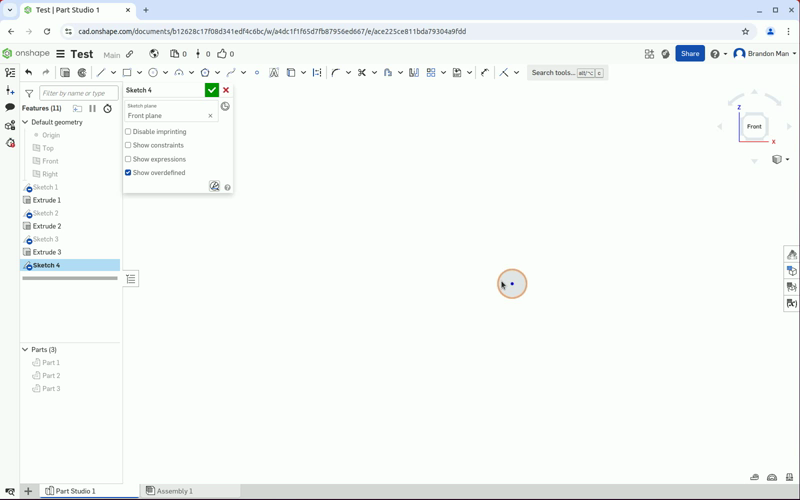
scroll(6)
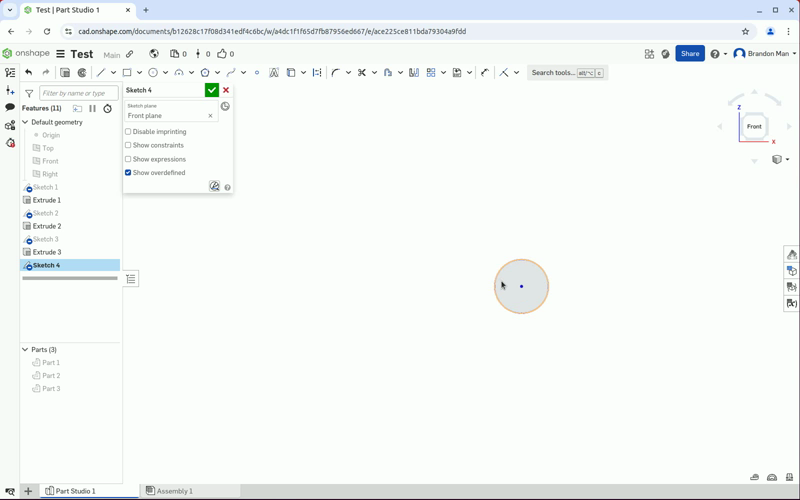
scroll(6)
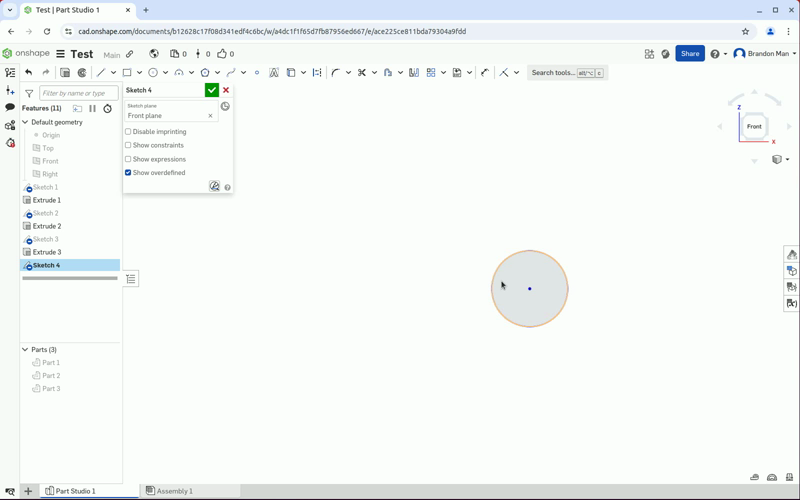
scroll(6)
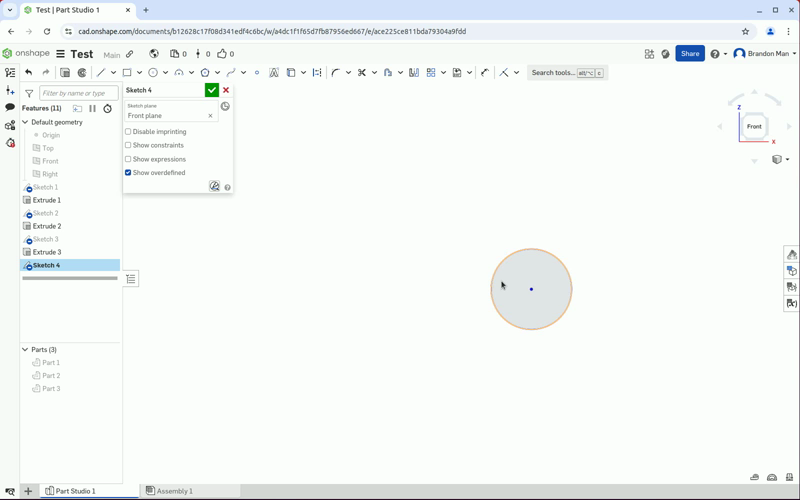
scroll(6)
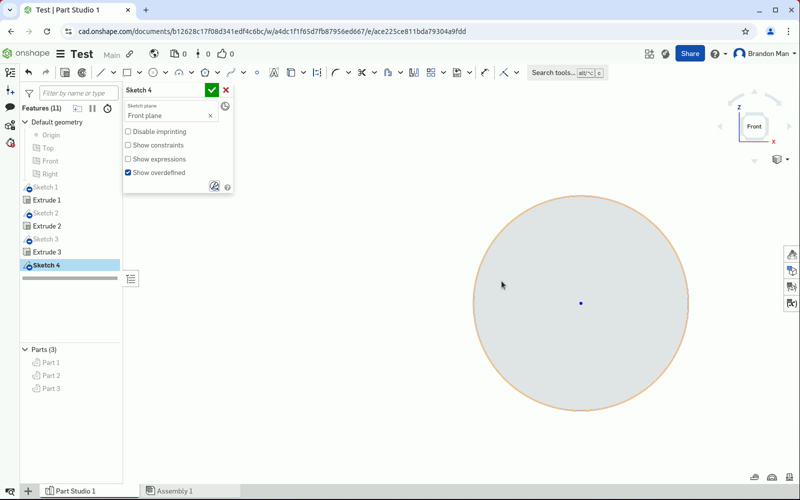
click(501, 280)
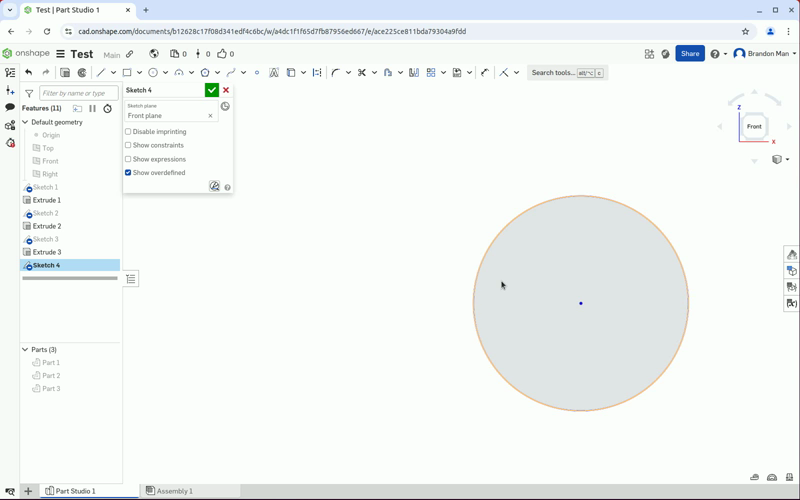
scroll(-6)
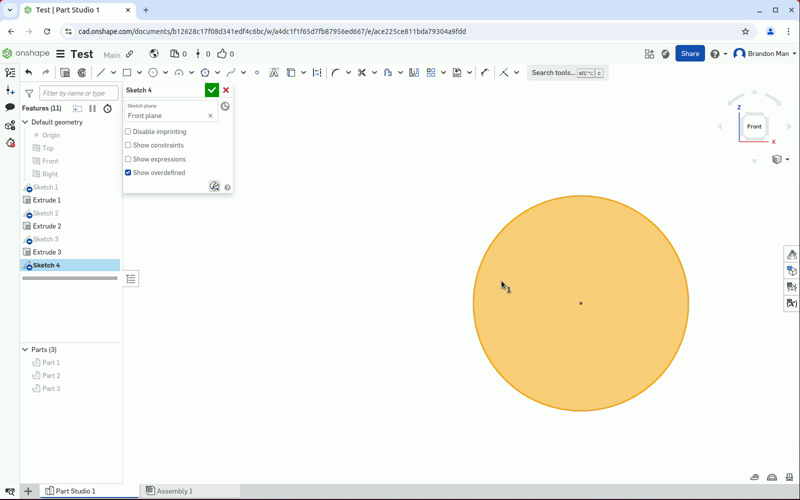
scroll(-6)
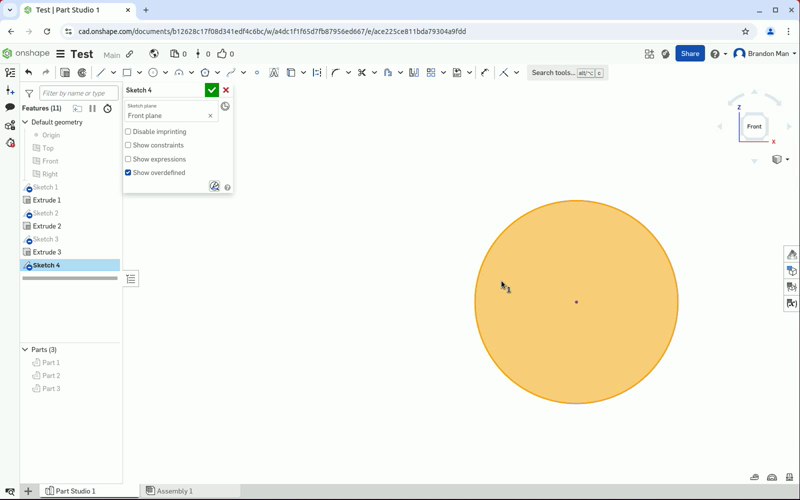
scroll(-6)
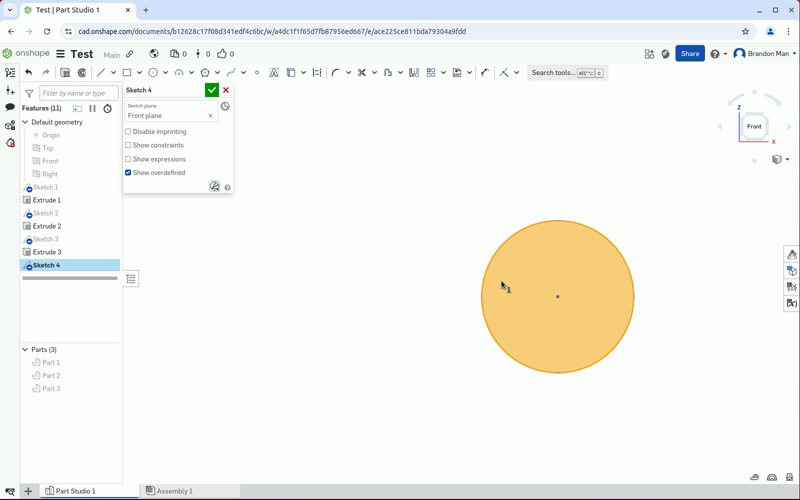
scroll(-6)
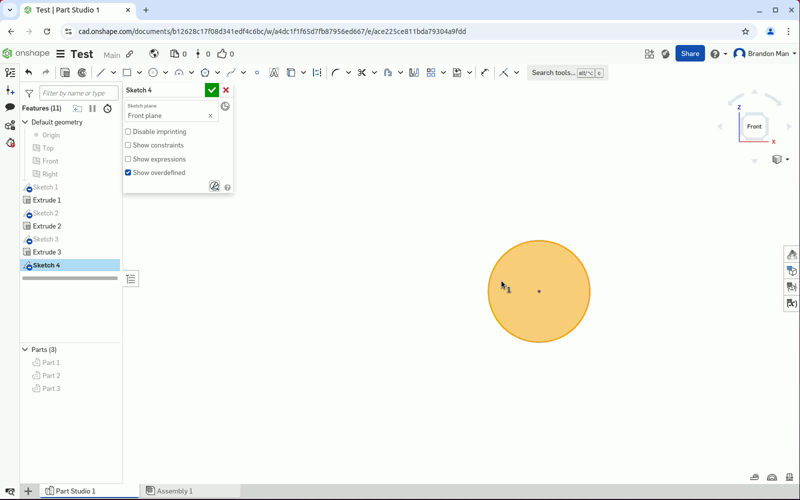
scroll(-6)
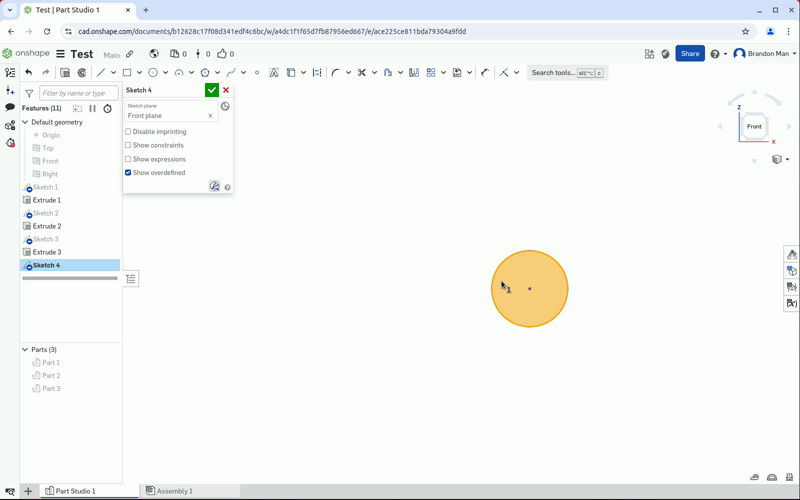
scroll(-6)
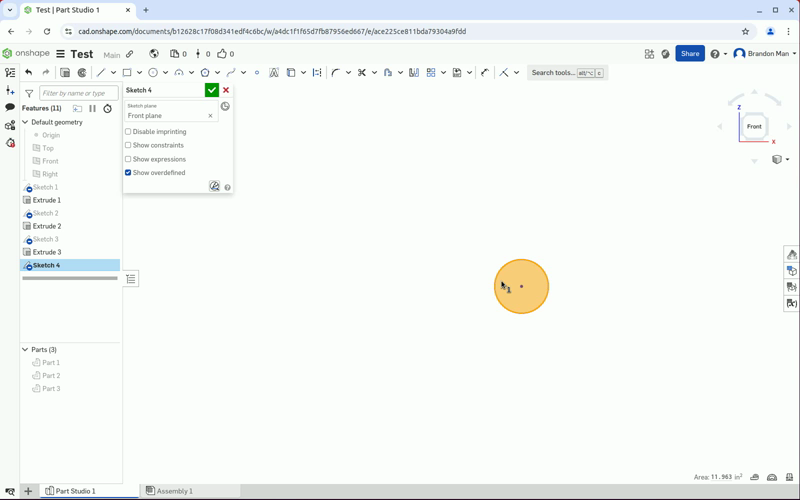
scroll(-6)
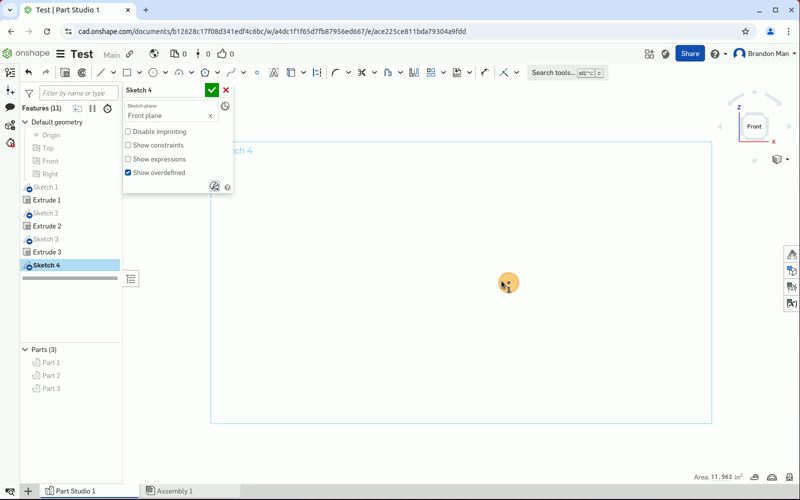
mouse_move(73, 352)
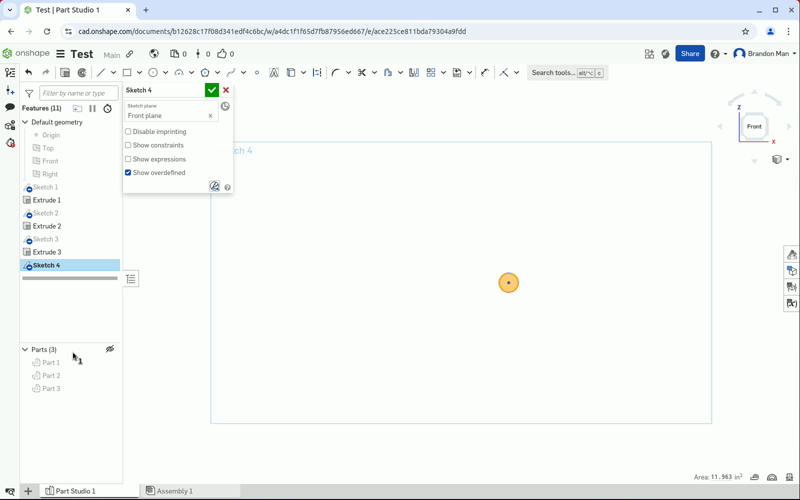
key(shift+y)
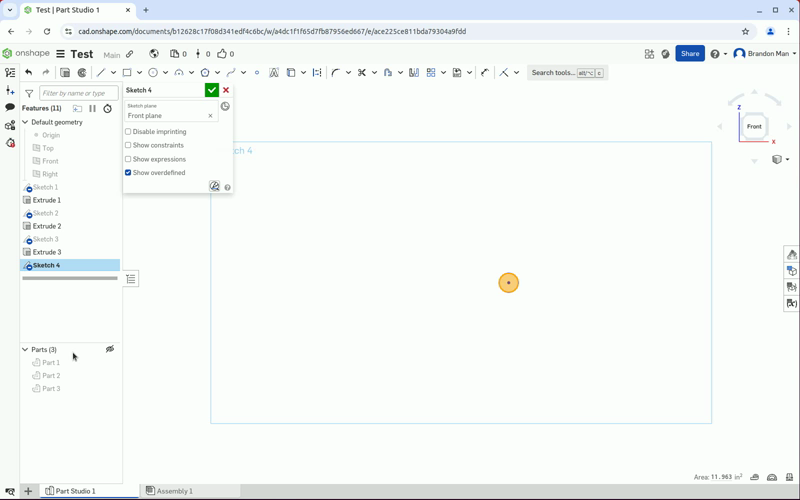
key(shift+e)
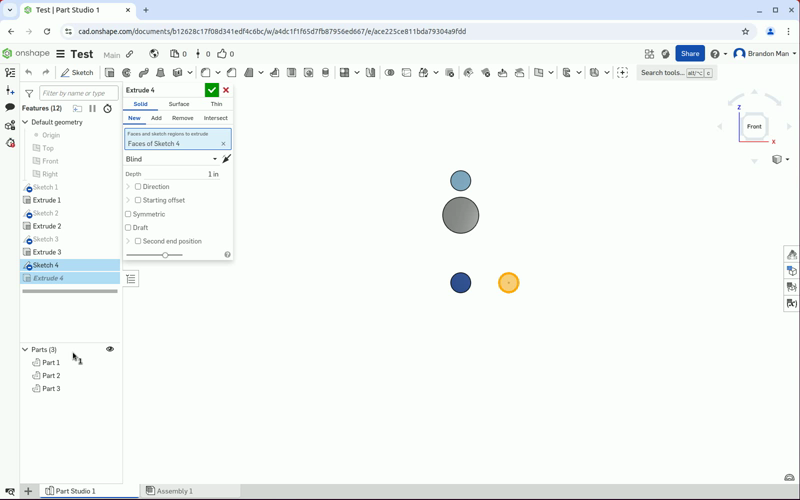
mouse_move(143, 106)
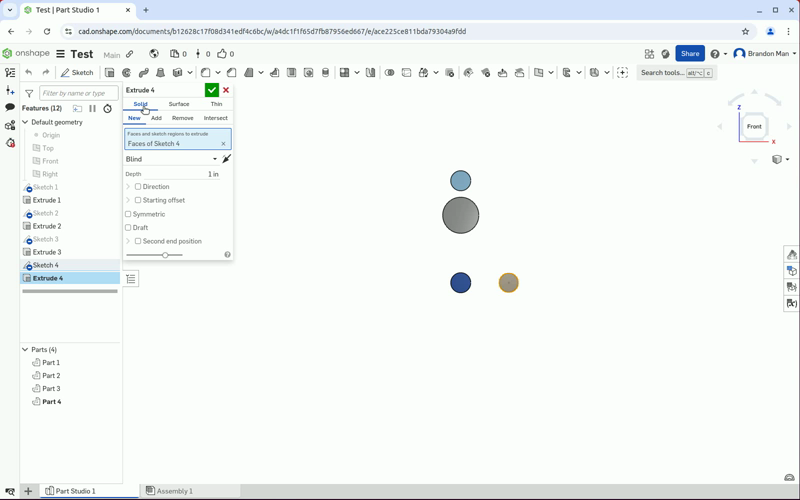
click(143, 106)
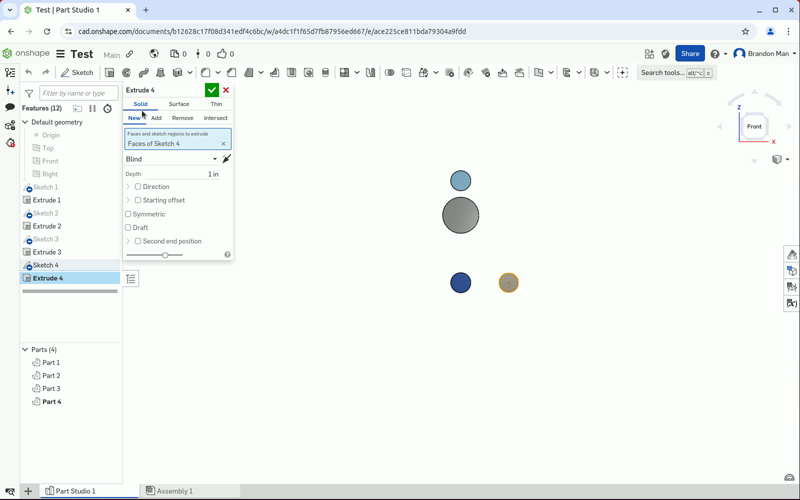
mouse_move(137, 120)
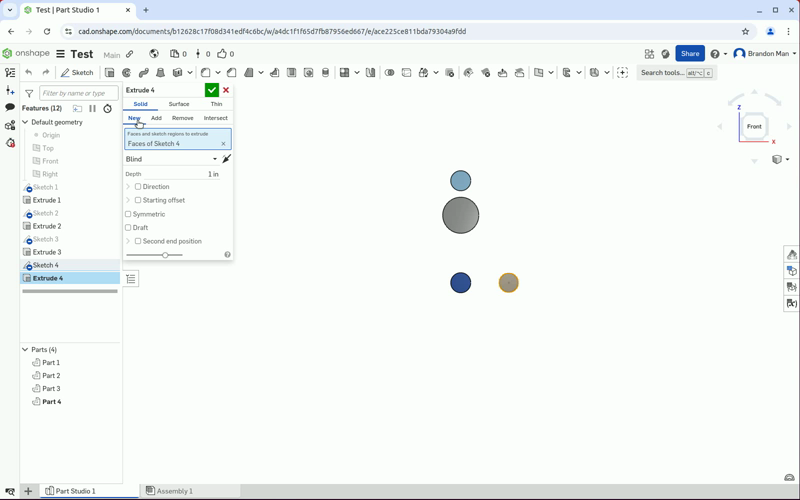
click(137, 120)
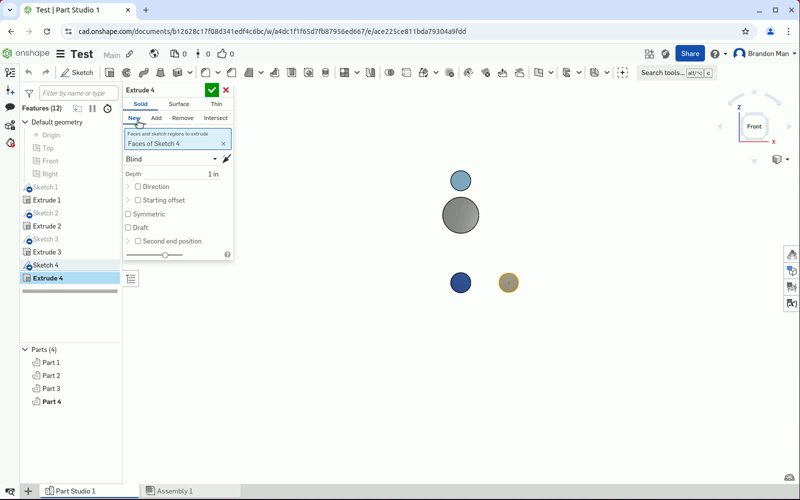
key(tab, 4)
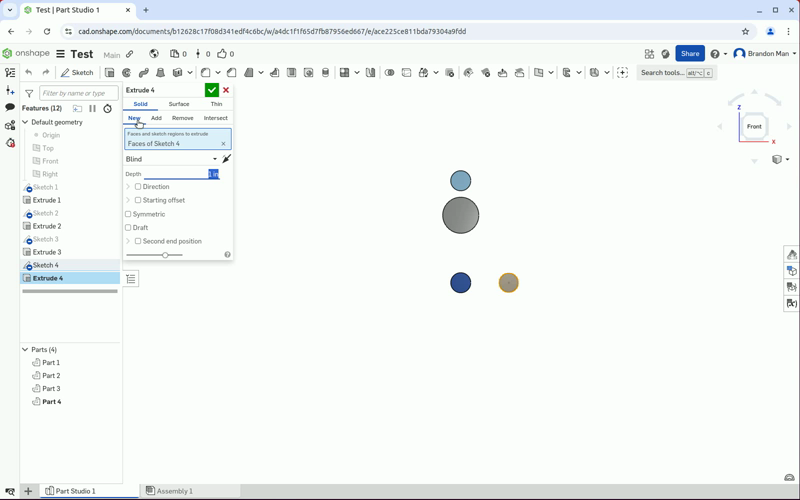
text(5.536)
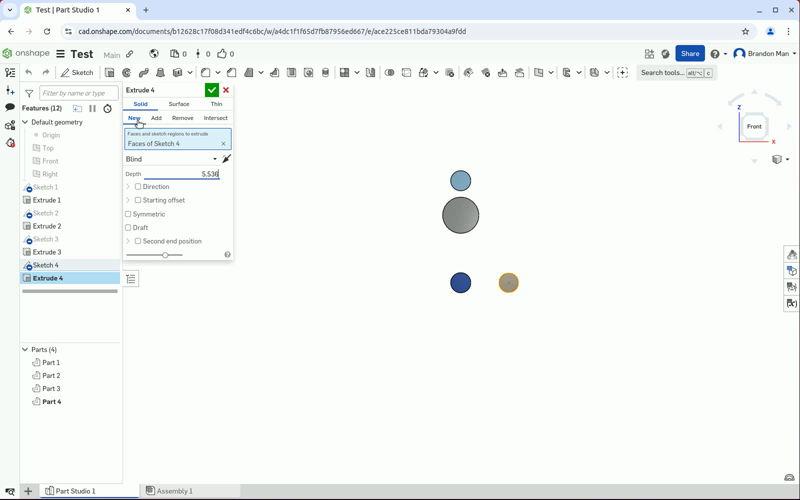
key(enter)
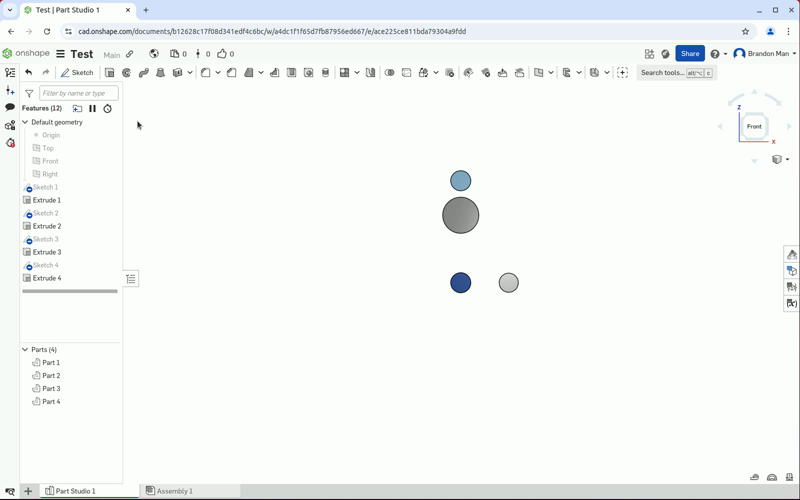
key(shift+h)
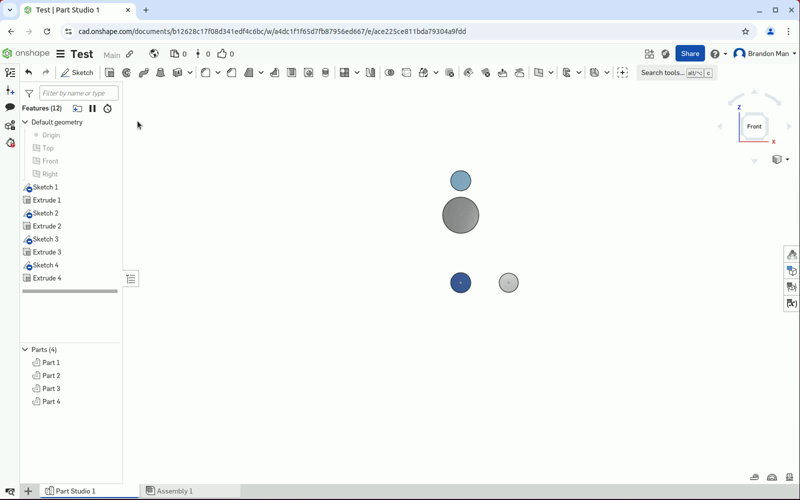
key(shift+h)
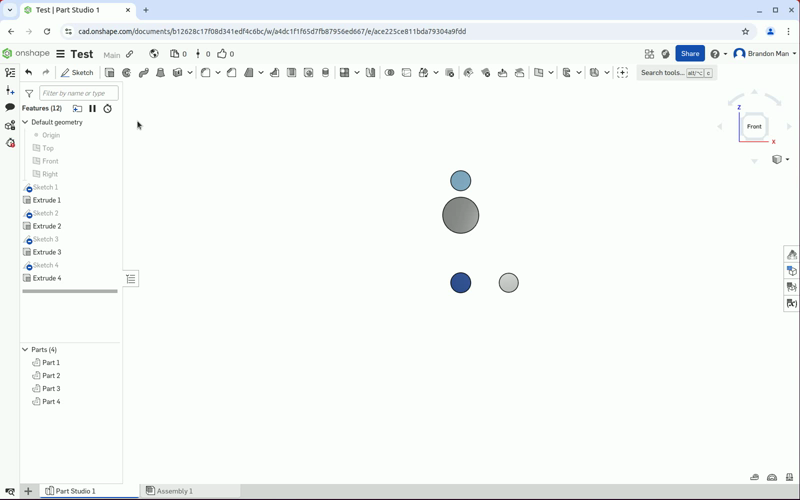
mouse_move(73, 189)
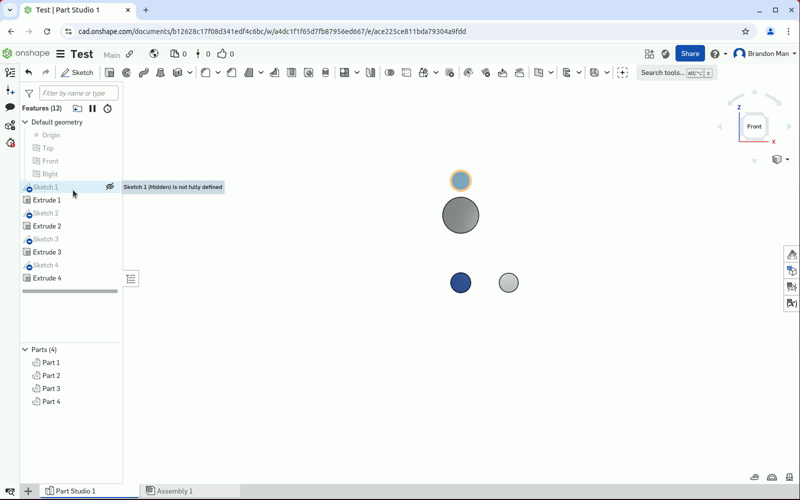
click(73, 189)
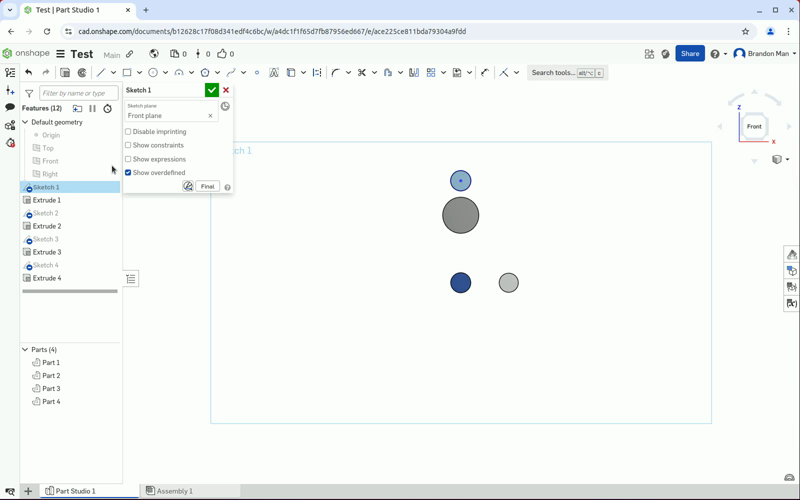
mouse_move(229, 92)
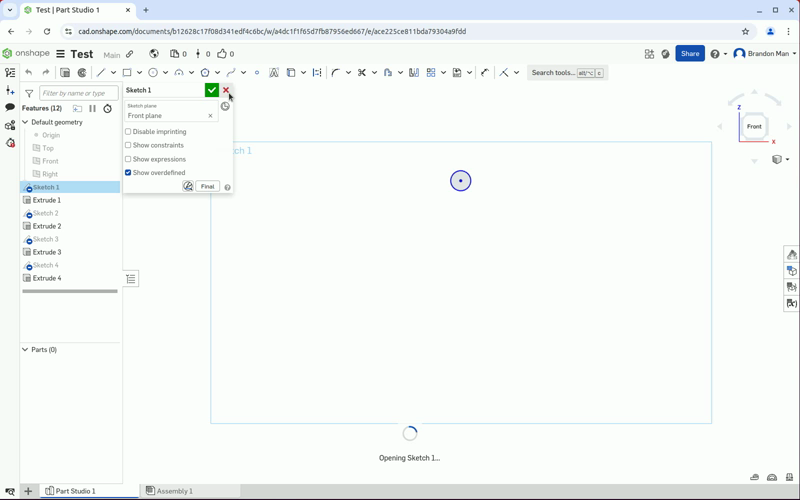
click(229, 92)
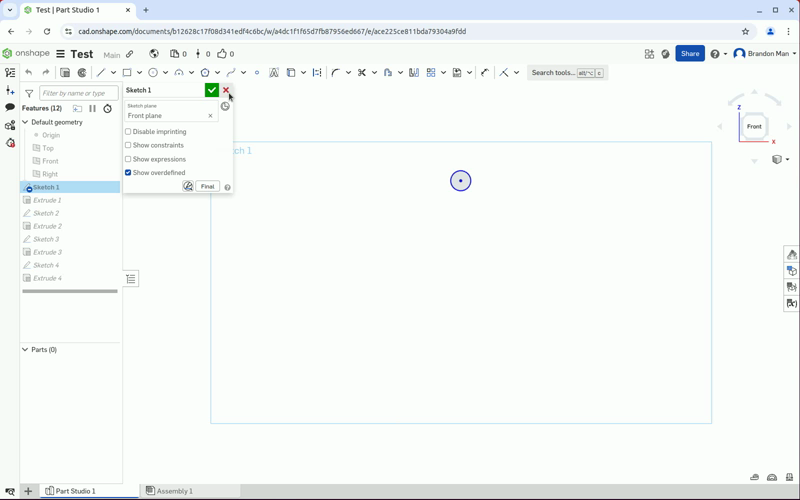
key(shift+s)
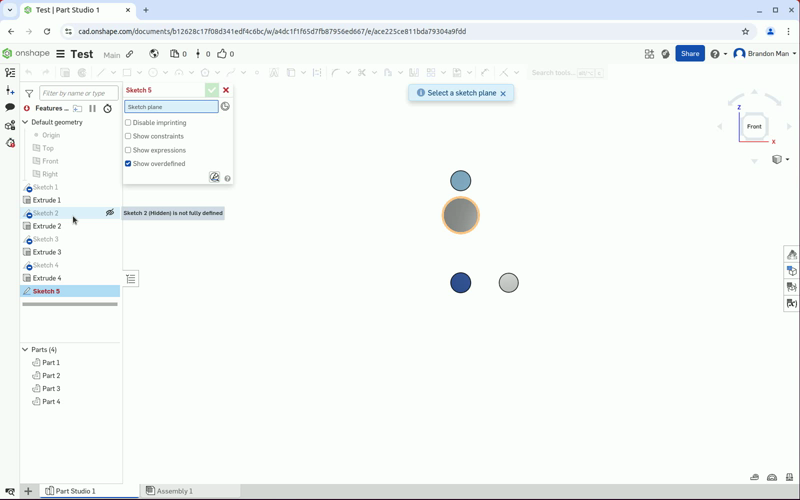
scroll(3)
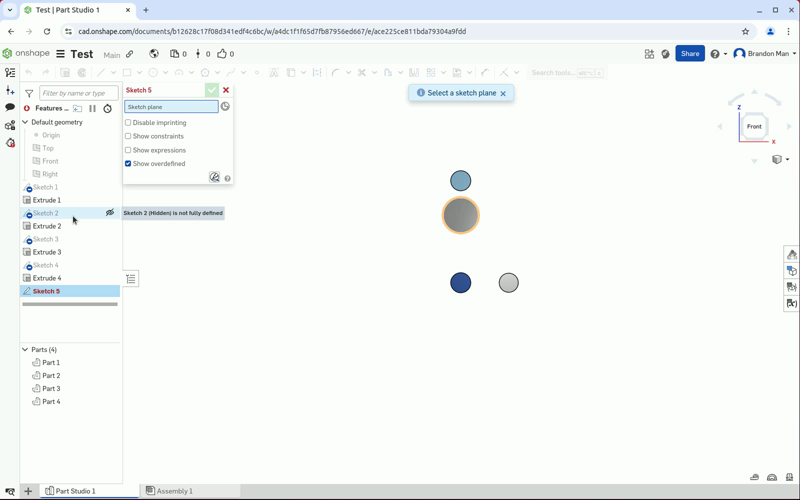
mouse_move(73, 163)
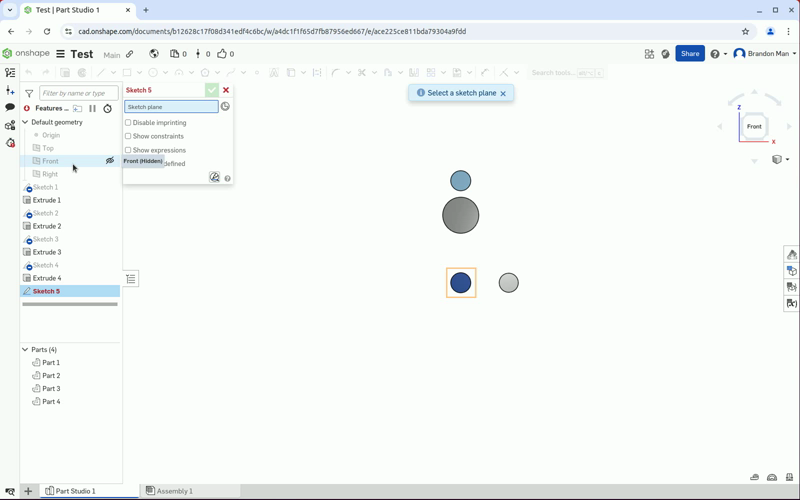
click(73, 163)
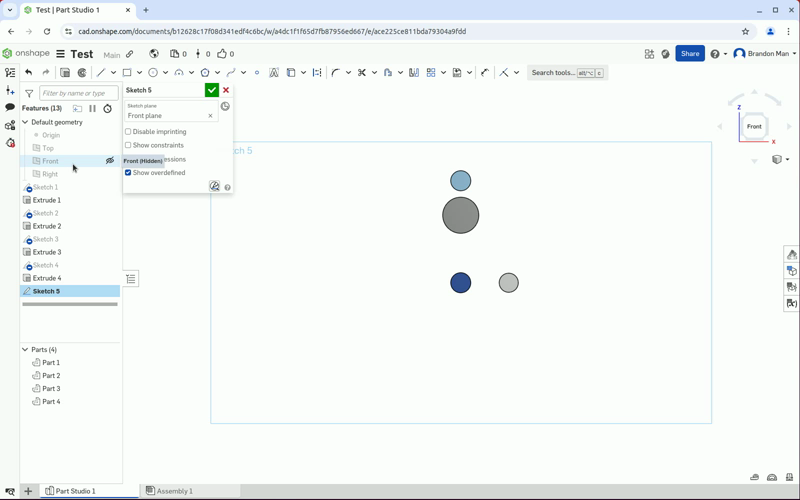
mouse_move(73, 352)
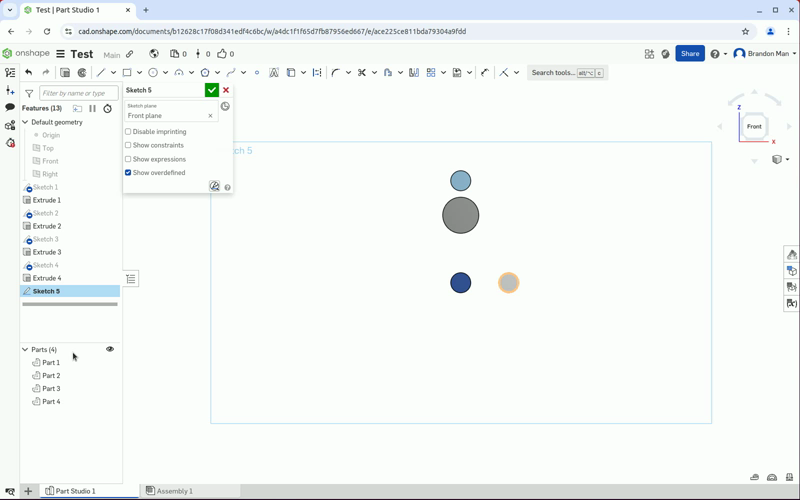
key(y)
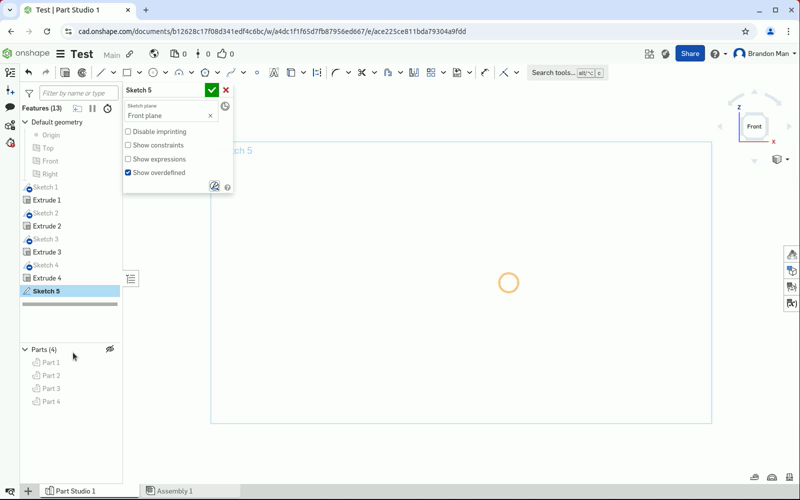
key(c)
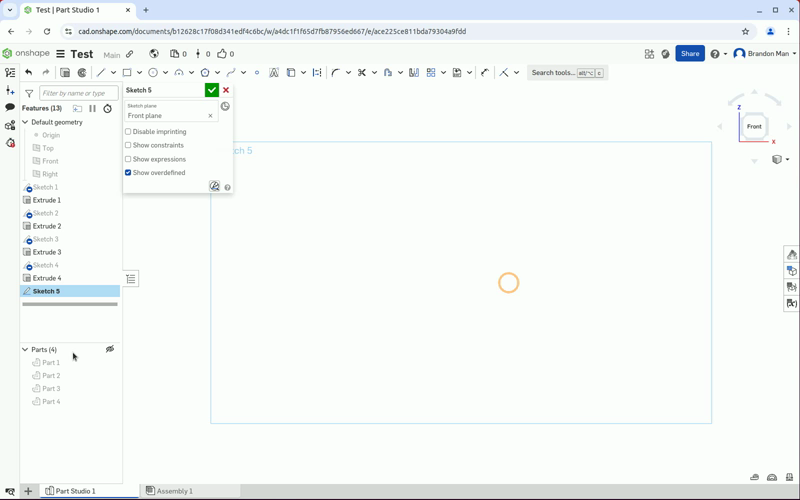
key_down(shift)
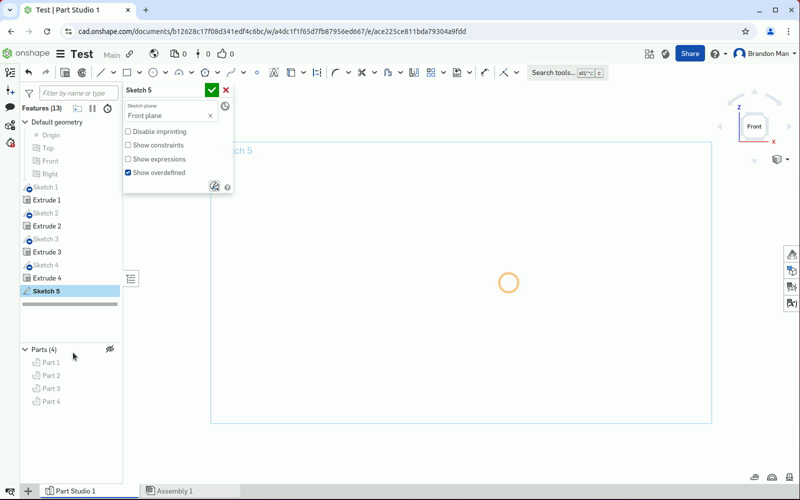
mouse_move(461, 180)
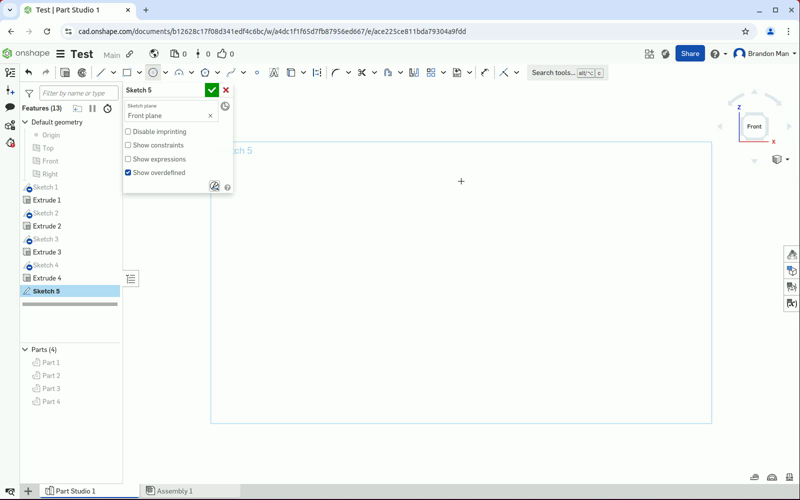
click(461, 180)
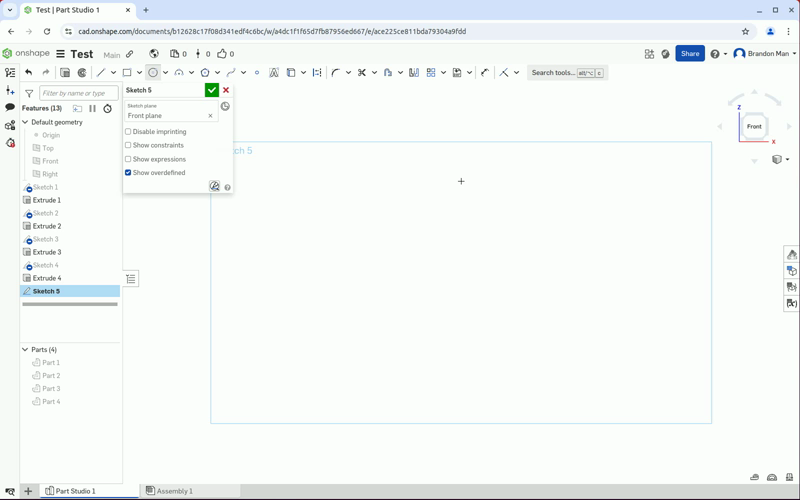
key_up(shift)
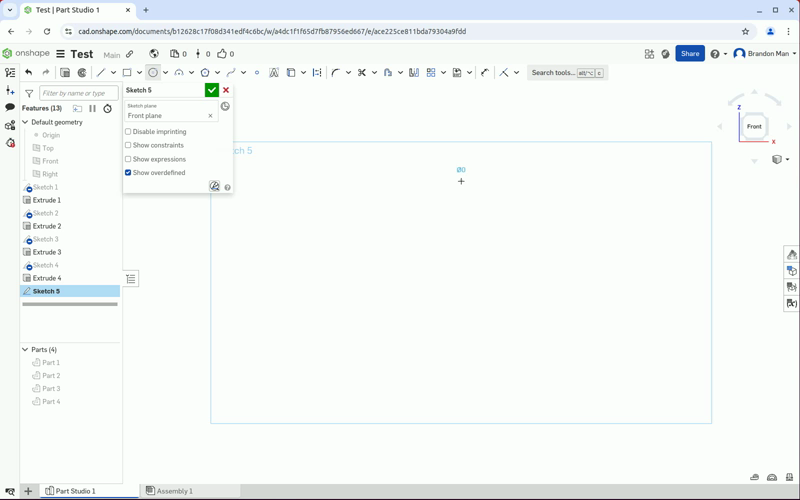
mouse_move(465, 180)
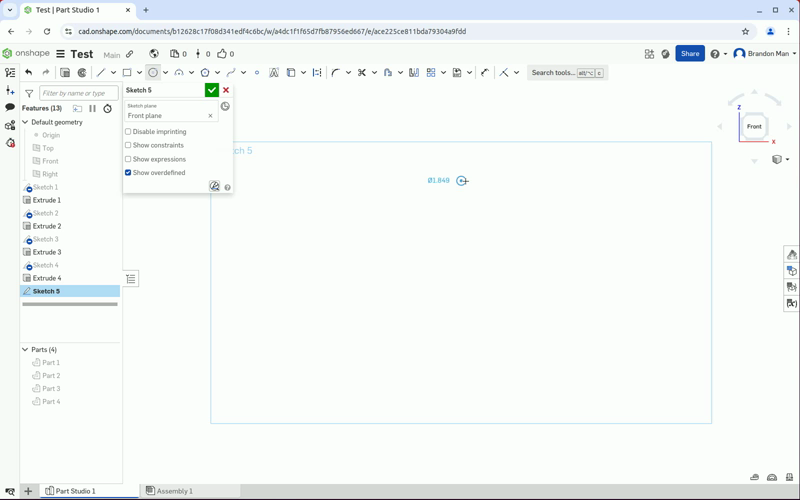
click(465, 180)
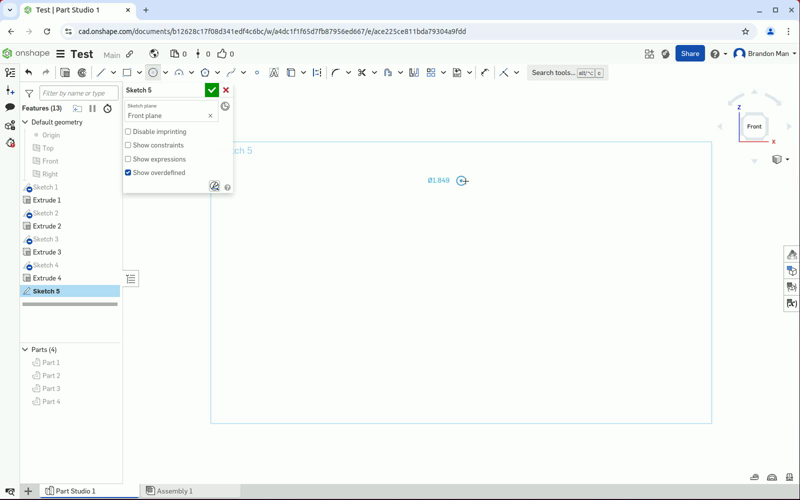
key(esc)
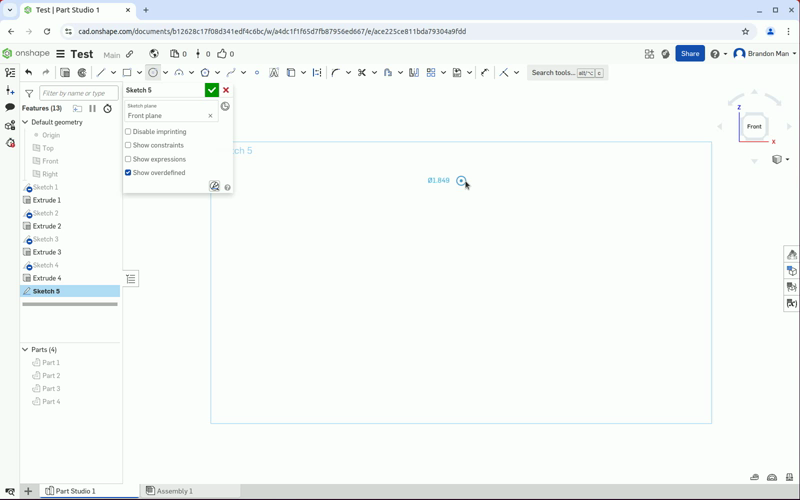
mouse_move(460, 180)
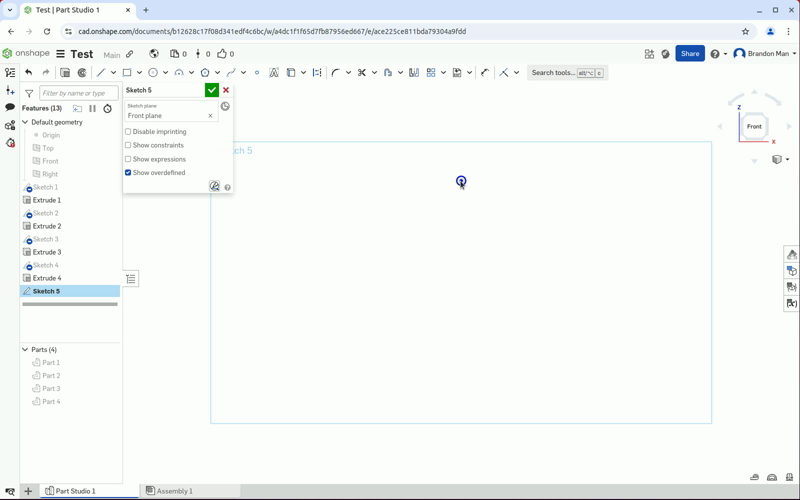
scroll(6)
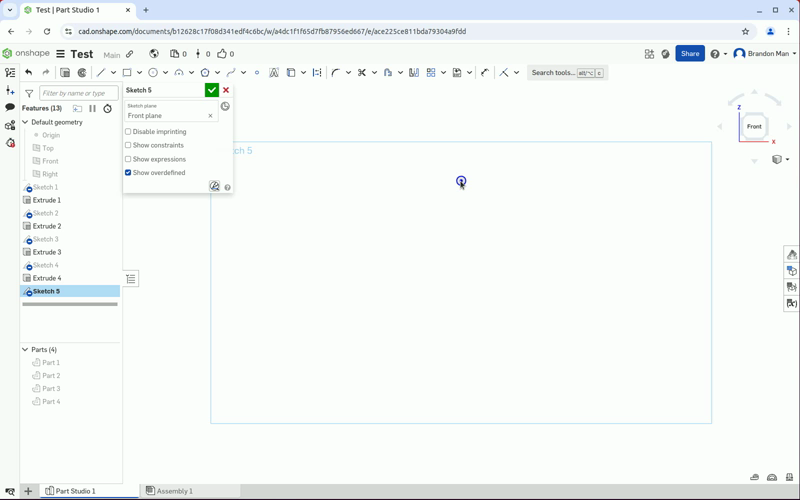
scroll(6)
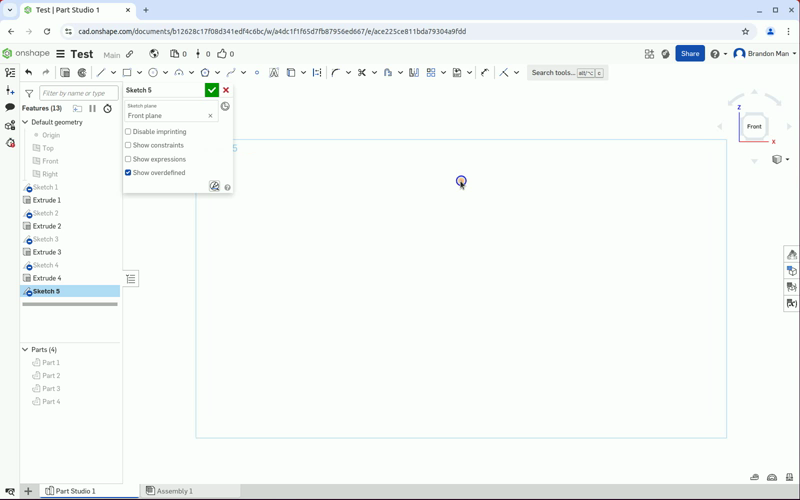
scroll(6)
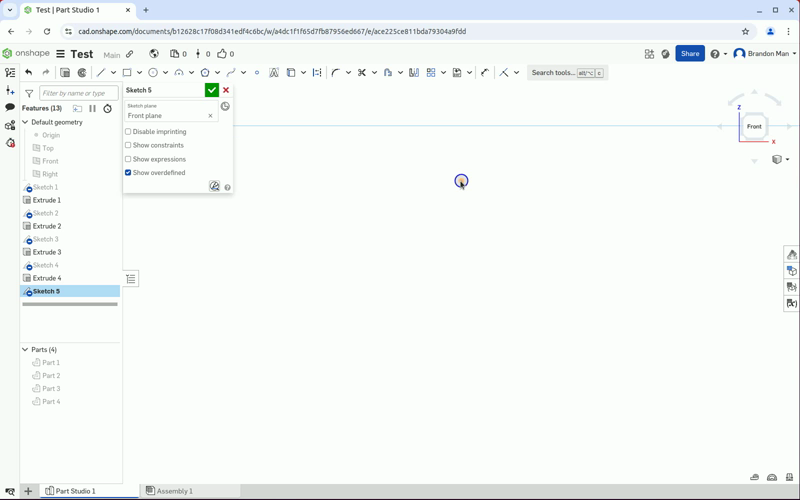
scroll(6)
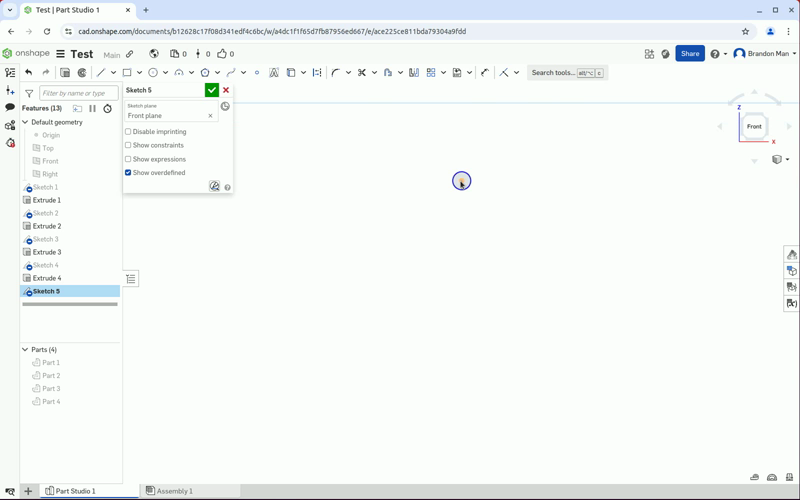
scroll(6)
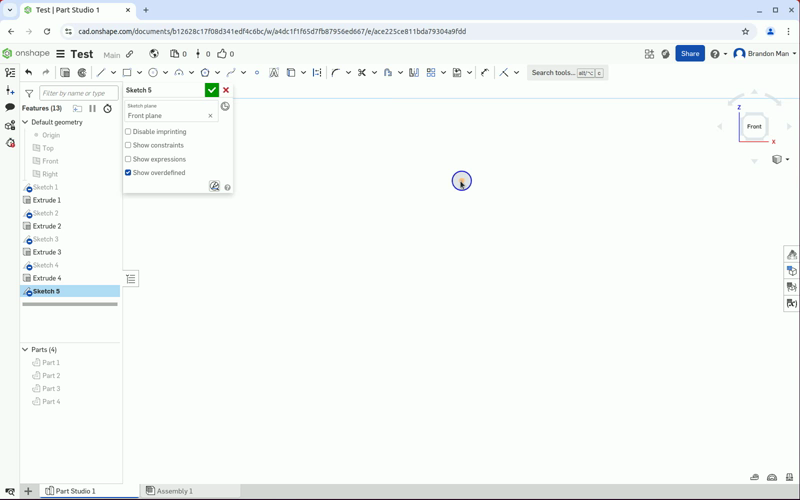
scroll(6)
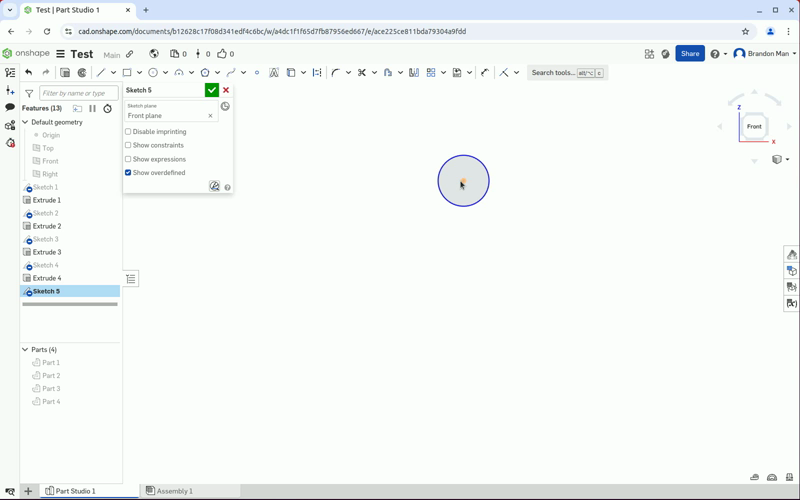
scroll(6)
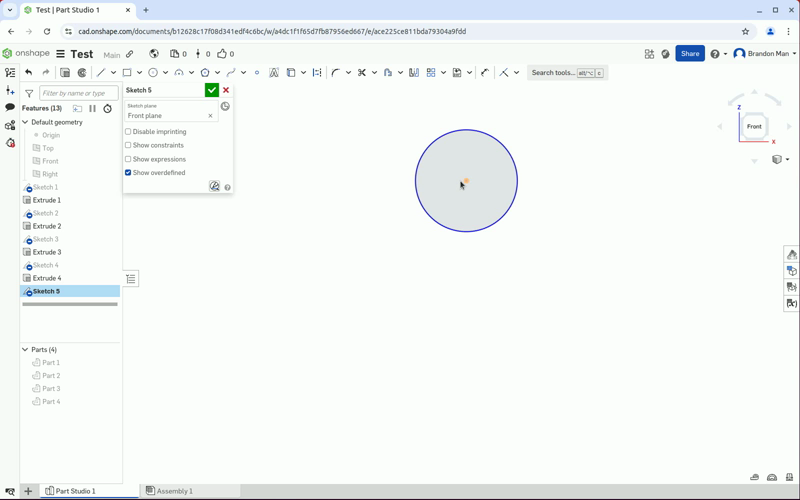
click(460, 180)
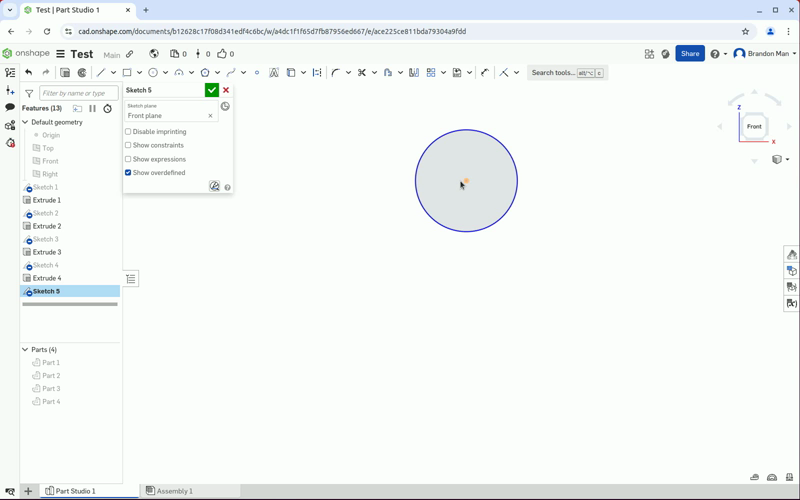
scroll(-6)
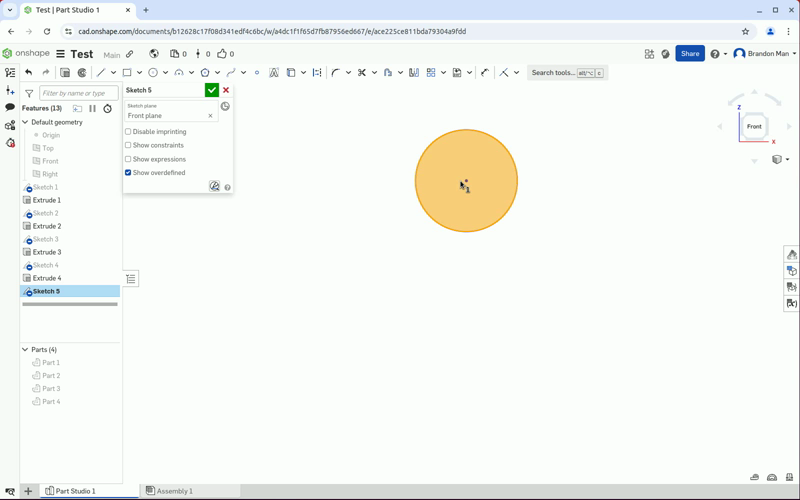
scroll(-6)
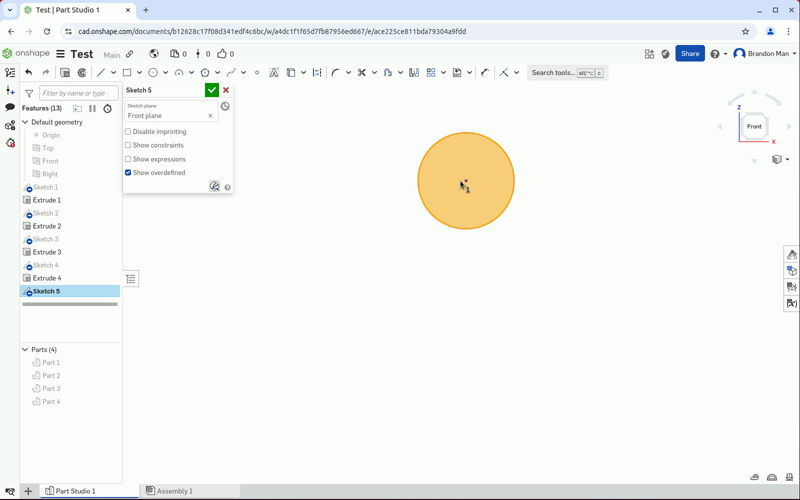
scroll(-6)
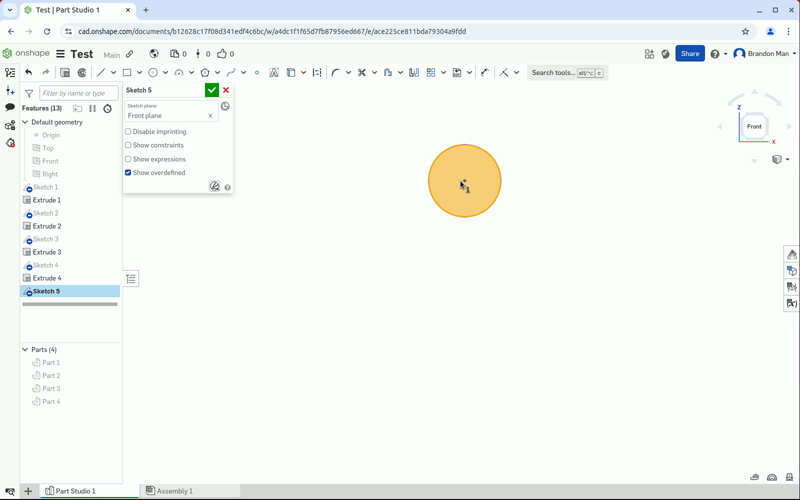
scroll(-6)
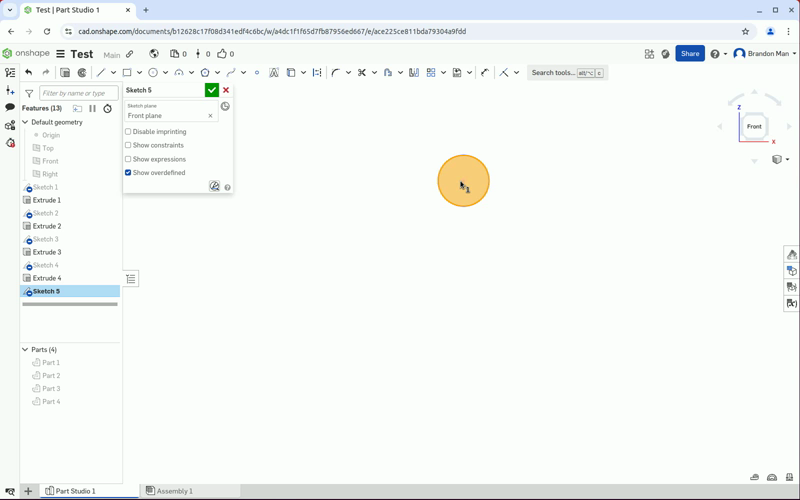
scroll(-6)
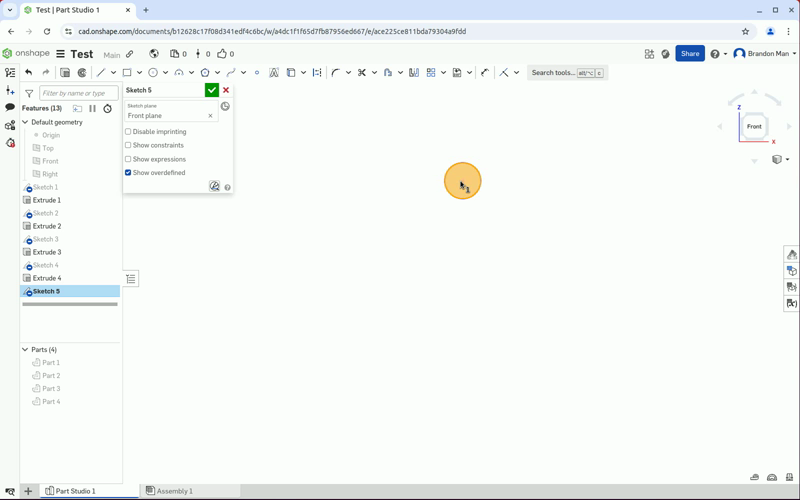
scroll(-6)
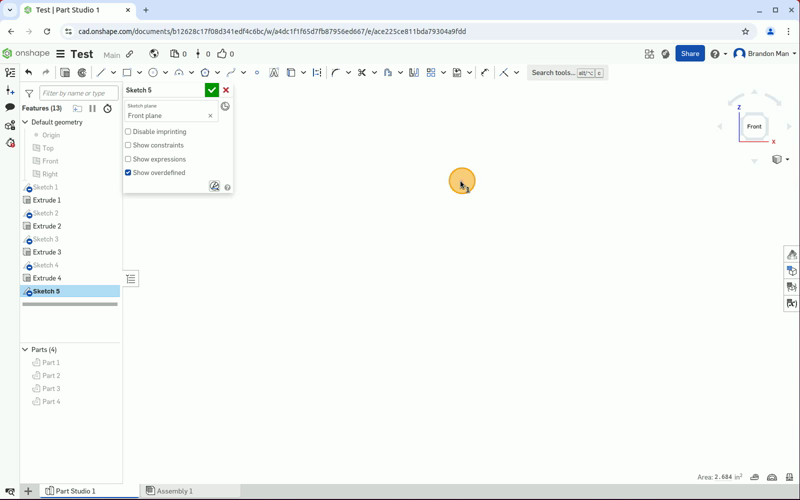
scroll(-6)
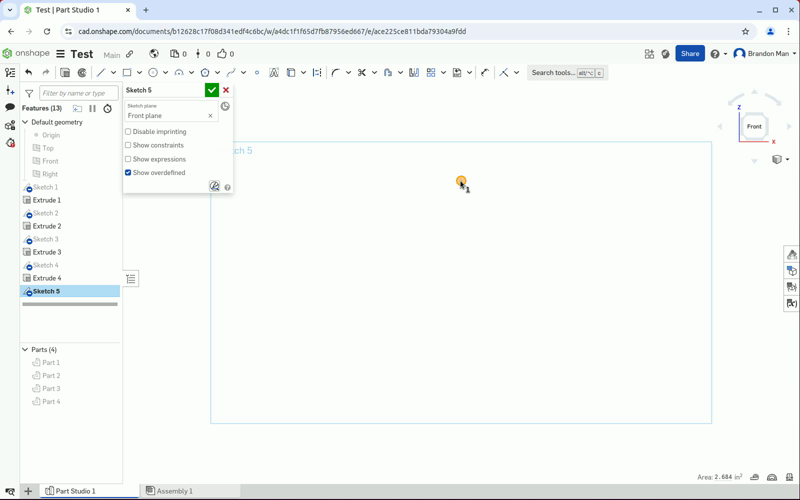
mouse_move(73, 352)
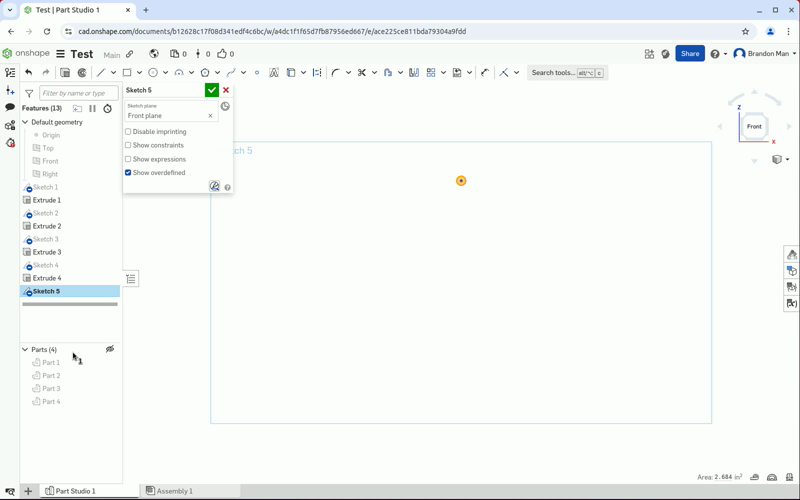
key(shift+y)
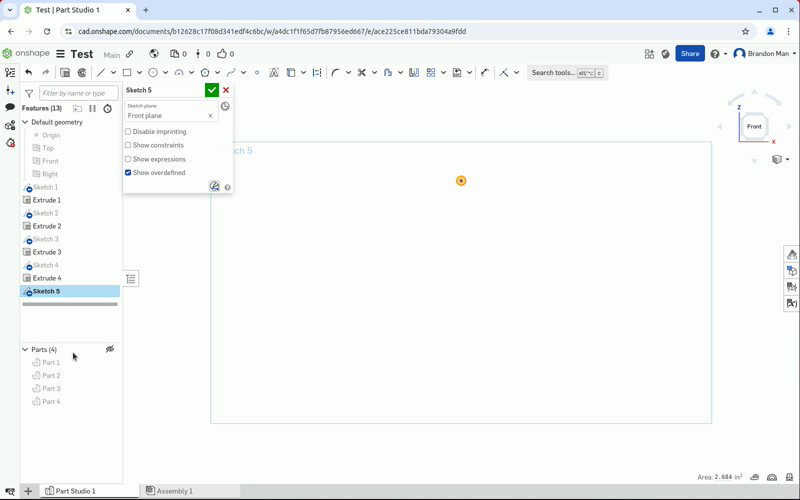
key(shift+e)
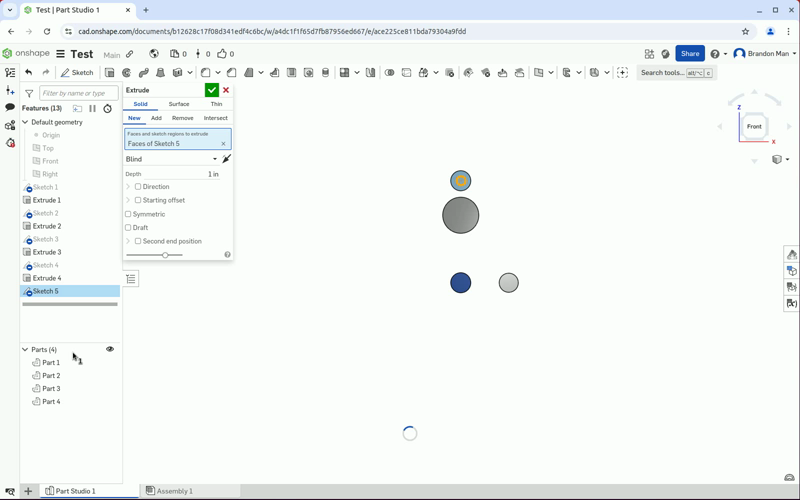
mouse_move(143, 106)
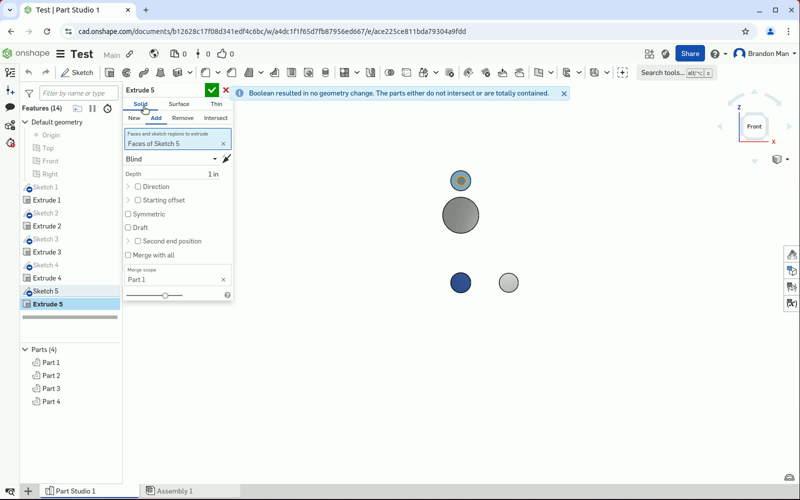
click(143, 106)
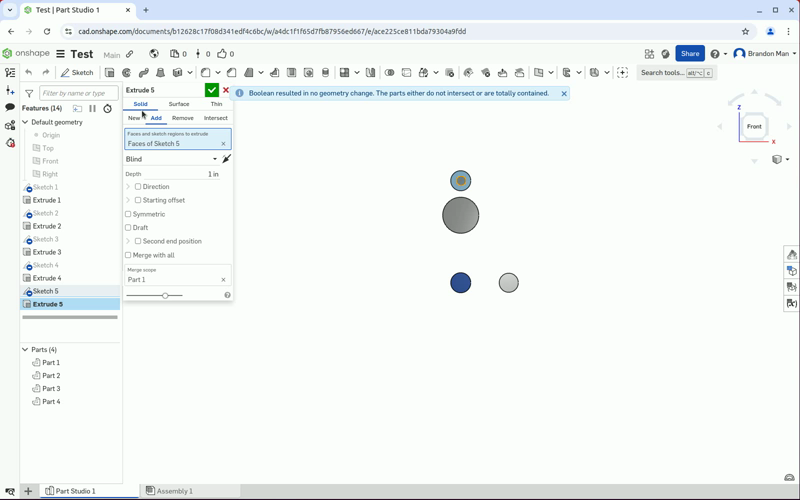
mouse_move(137, 120)
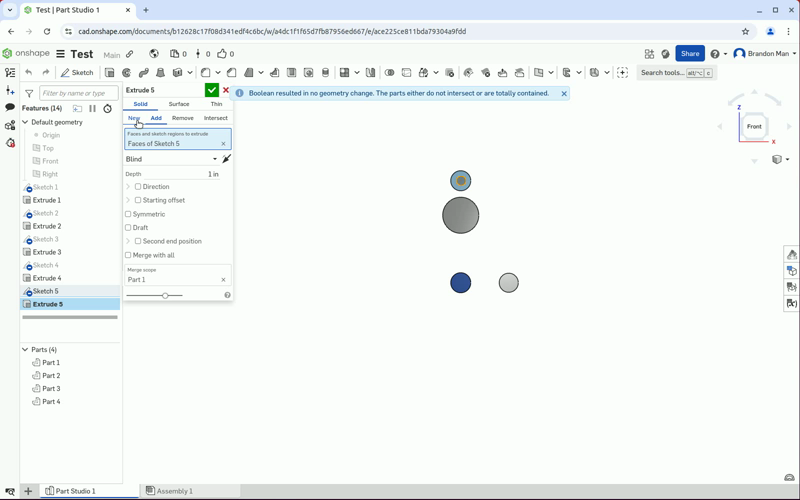
click(137, 120)
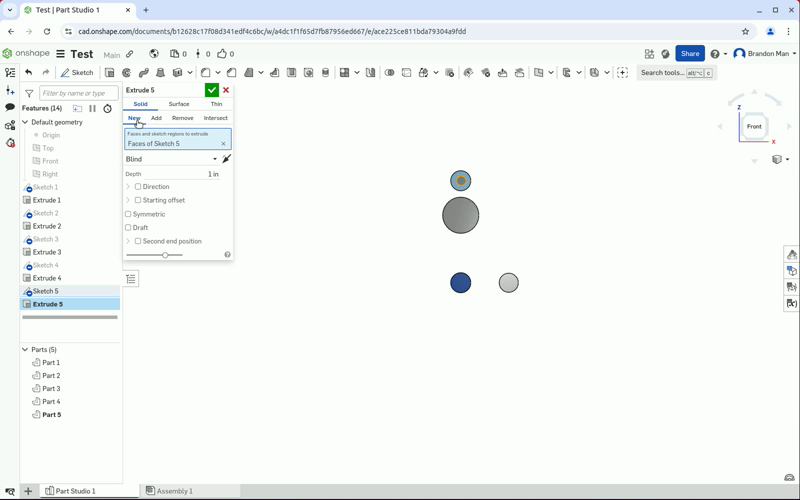
key(tab, 4)
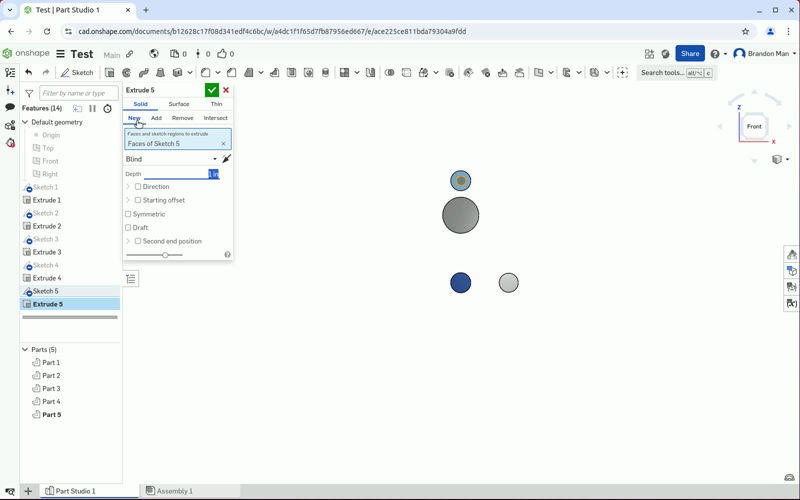
text(5.536)
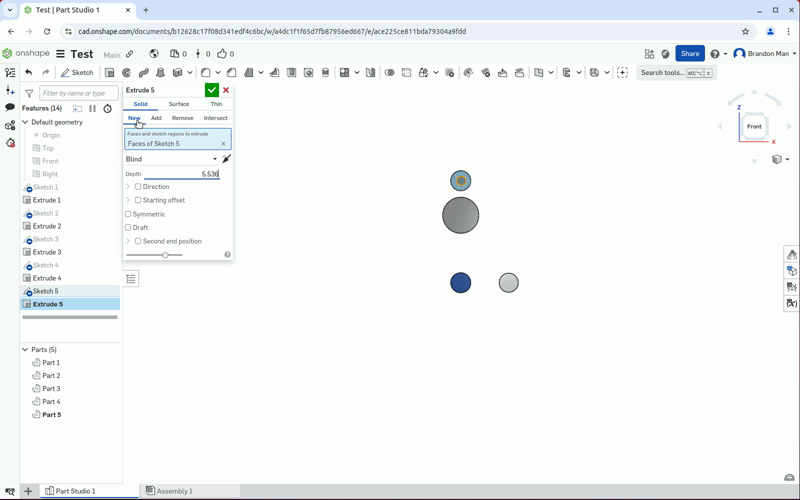
key(enter)
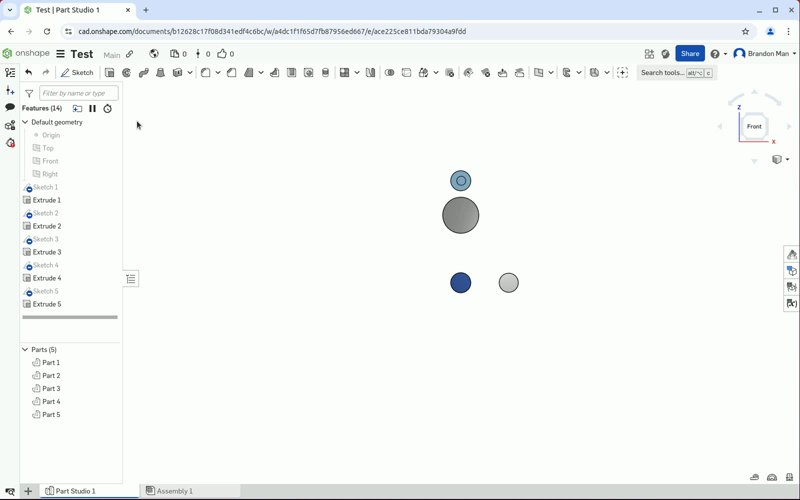
key(shift+h)
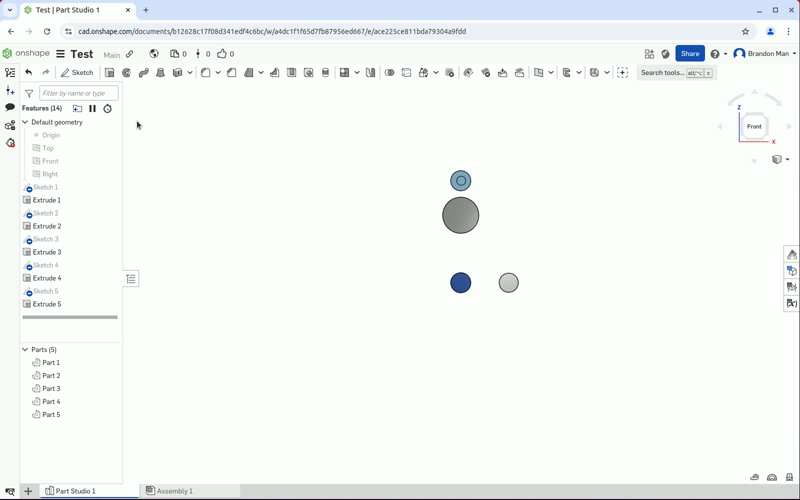
key(shift+h)
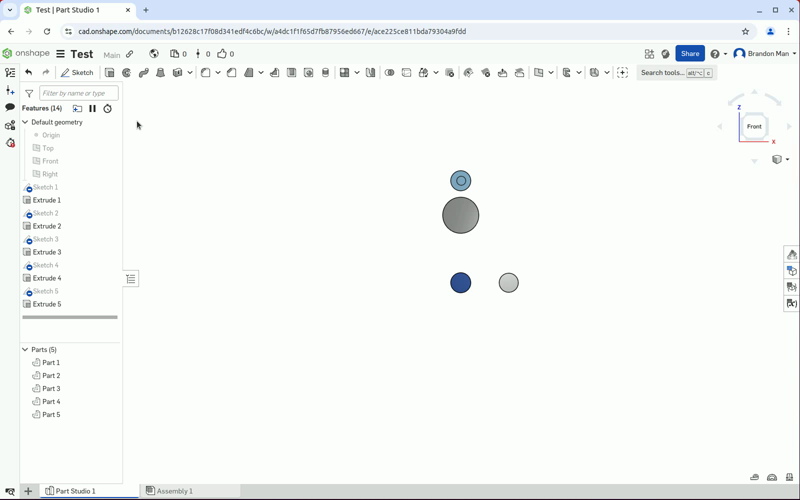
mouse_move(73, 189)
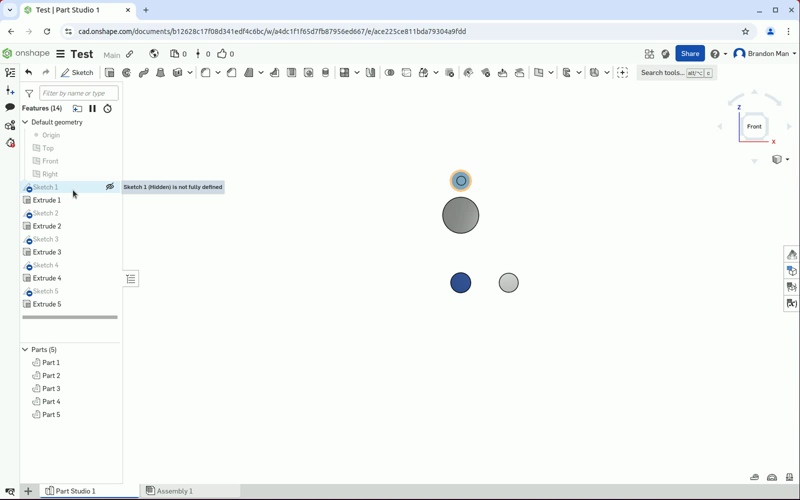
click(73, 189)
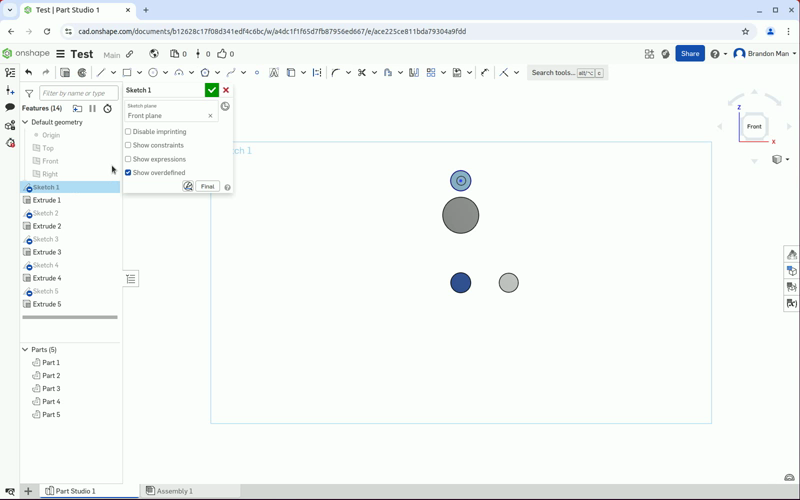
mouse_move(229, 92)
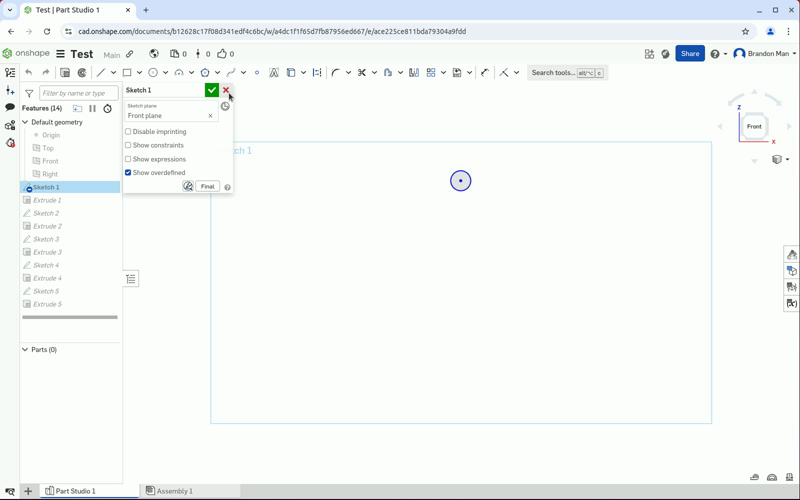
click(229, 92)
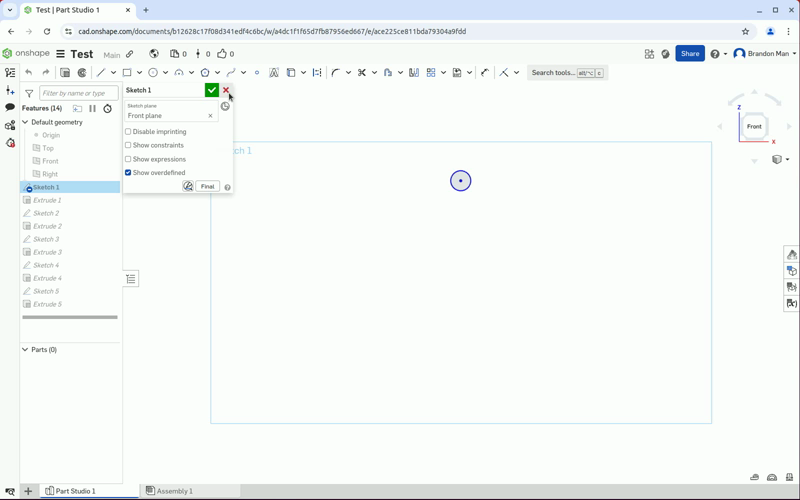
key(shift+s)
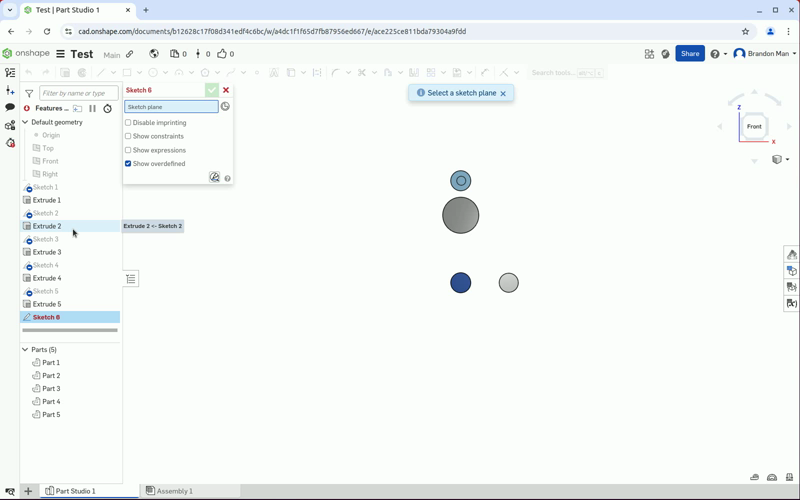
scroll(3)
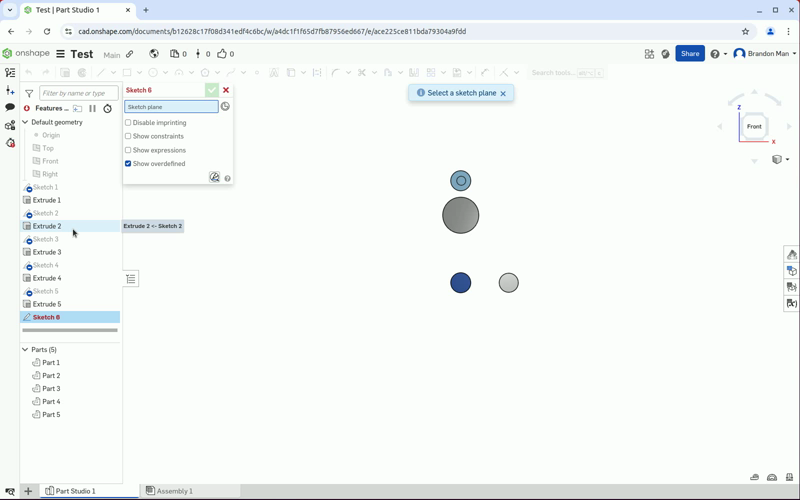
mouse_move(73, 163)
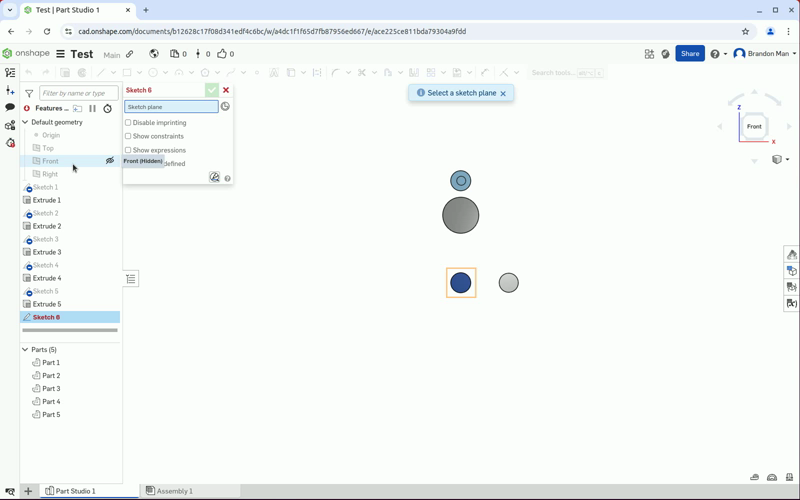
click(73, 163)
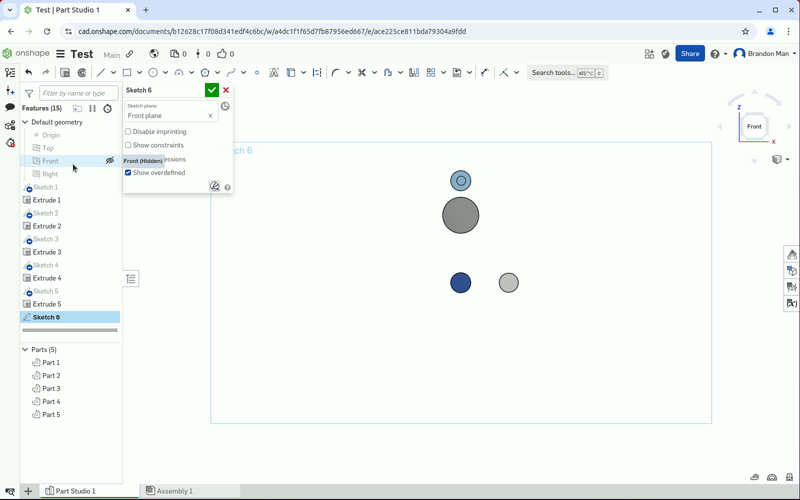
mouse_move(73, 352)
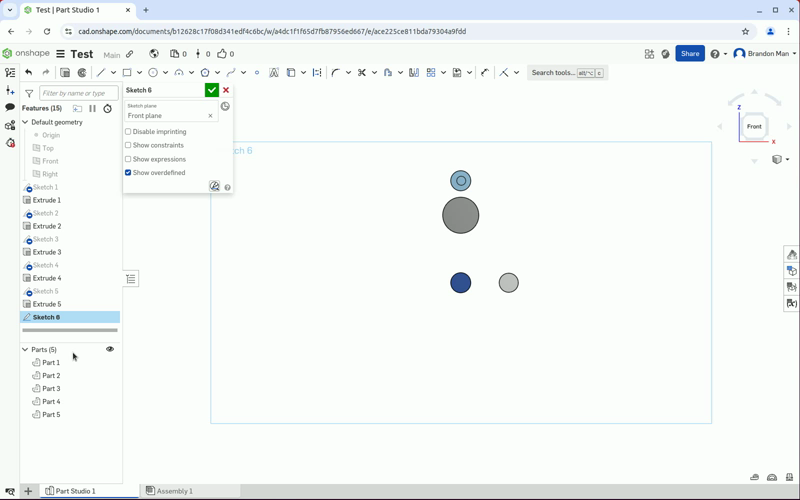
key(y)
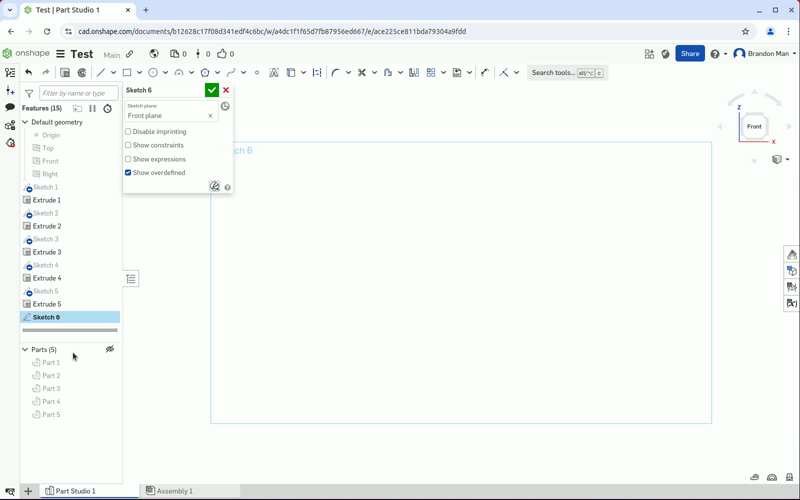
key(c)
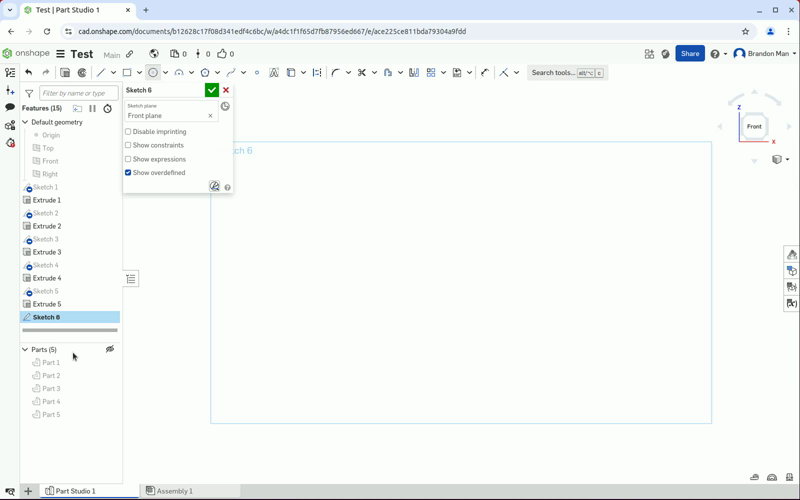
key_down(shift)
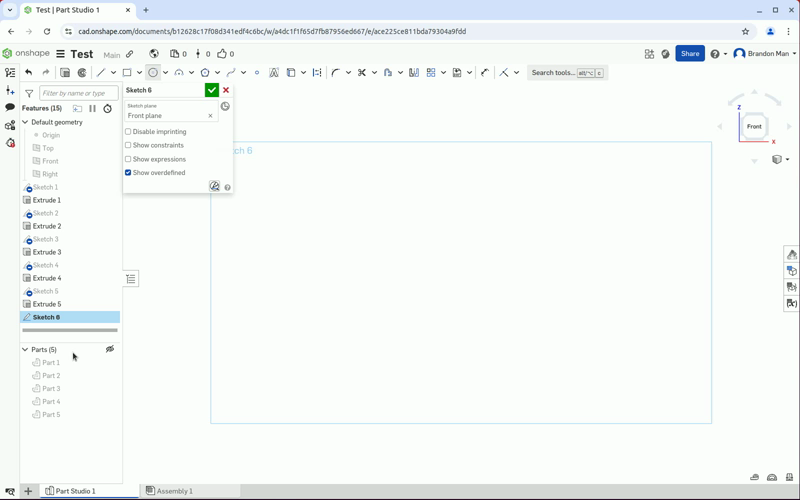
mouse_move(461, 213)
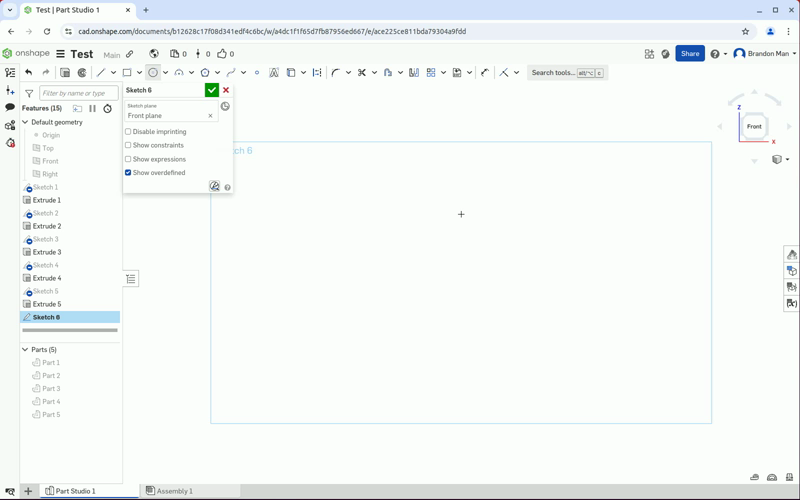
click(461, 213)
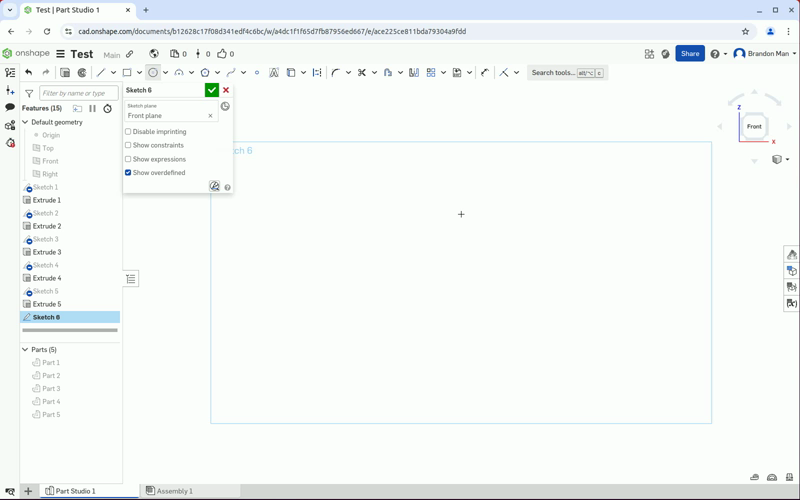
key_up(shift)
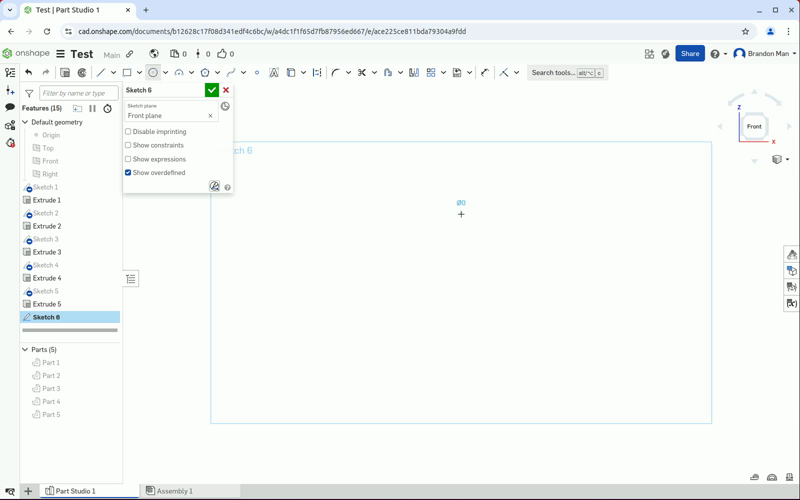
mouse_move(465, 213)
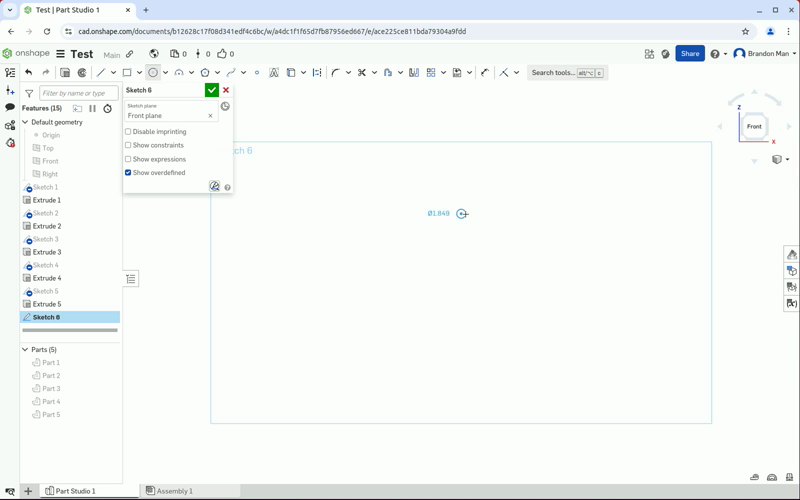
click(465, 213)
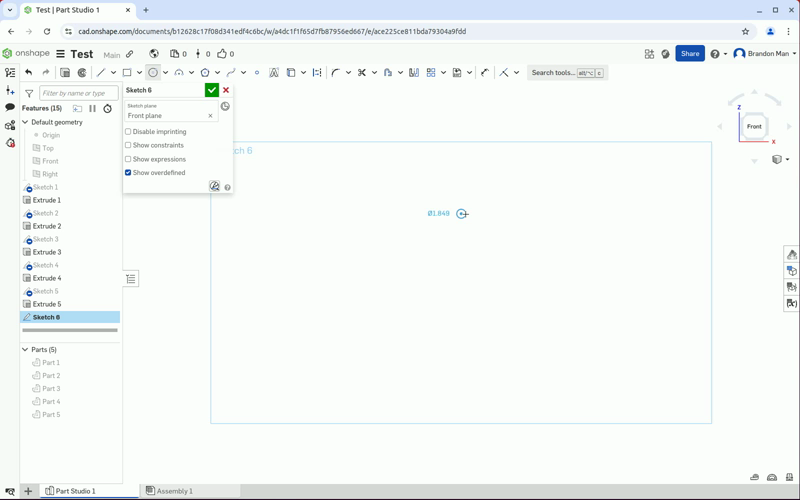
key(esc)
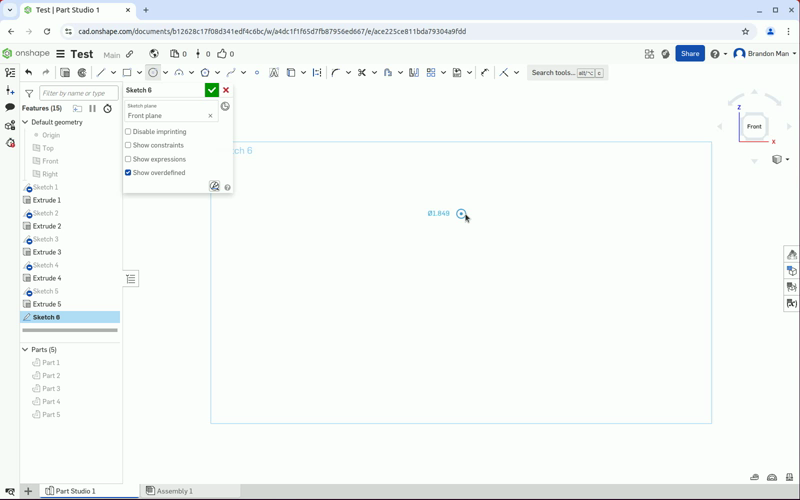
mouse_move(459, 215)
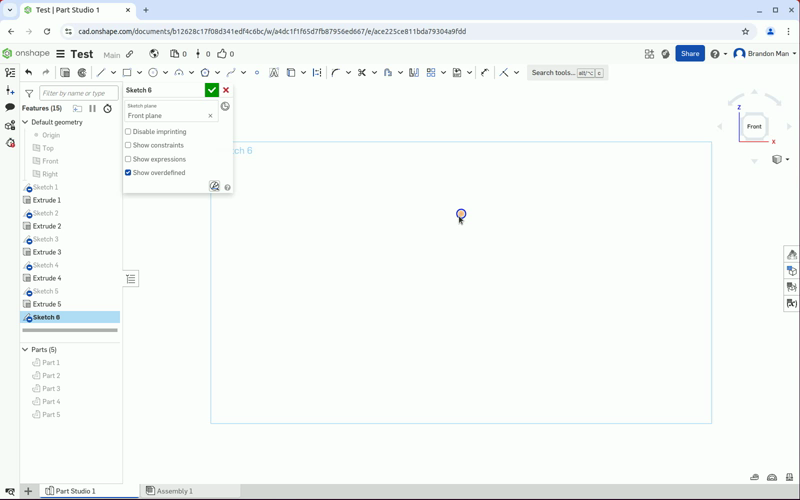
scroll(6)
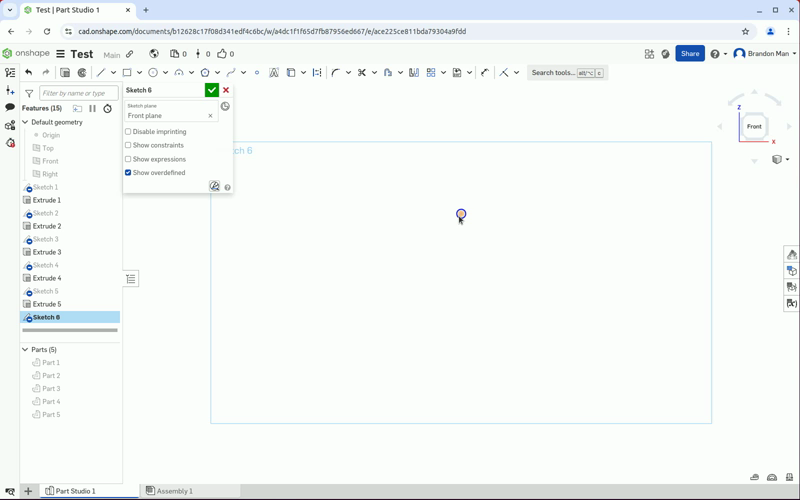
scroll(6)
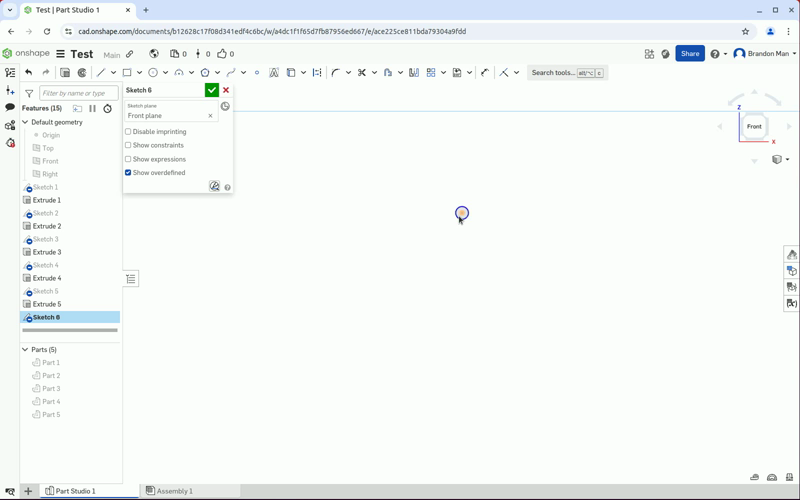
scroll(6)
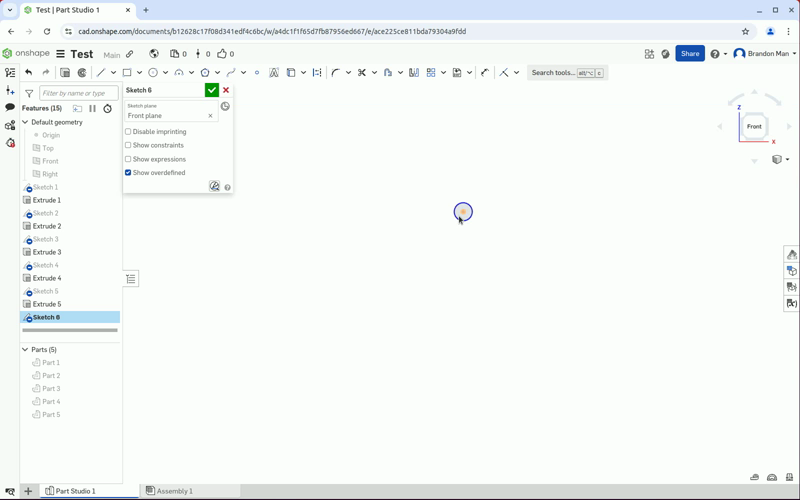
scroll(6)
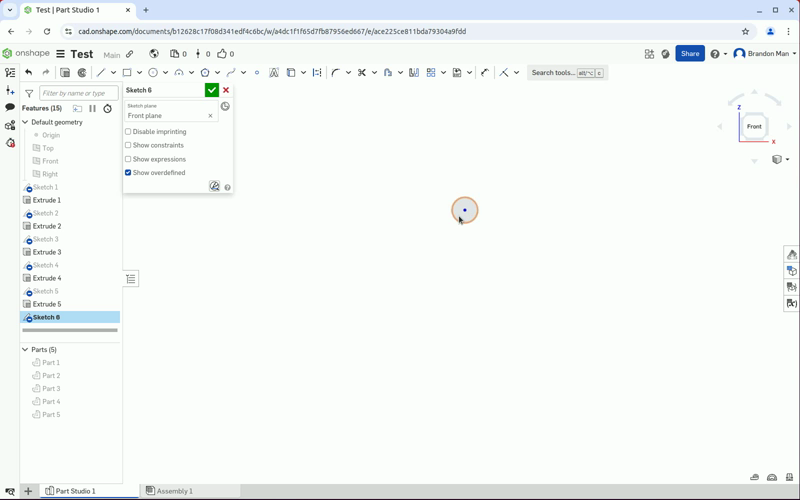
scroll(6)
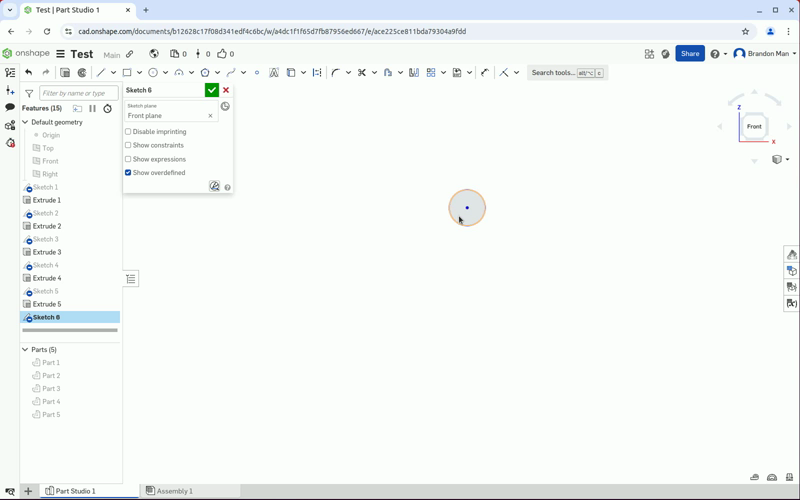
scroll(6)
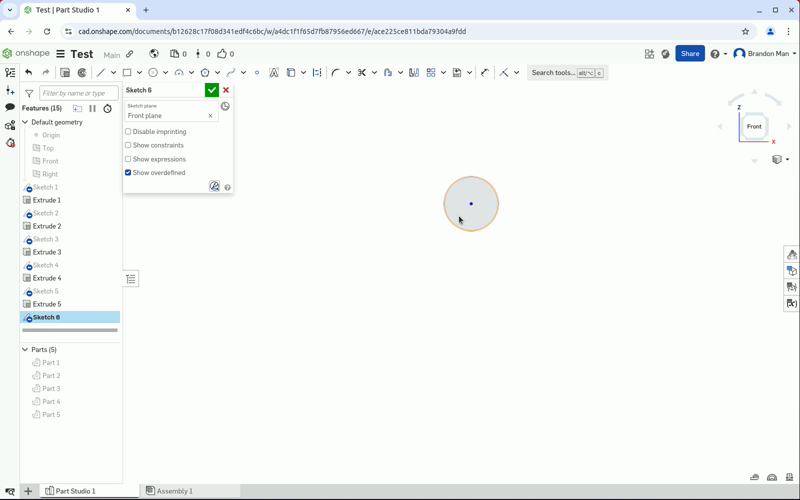
scroll(6)
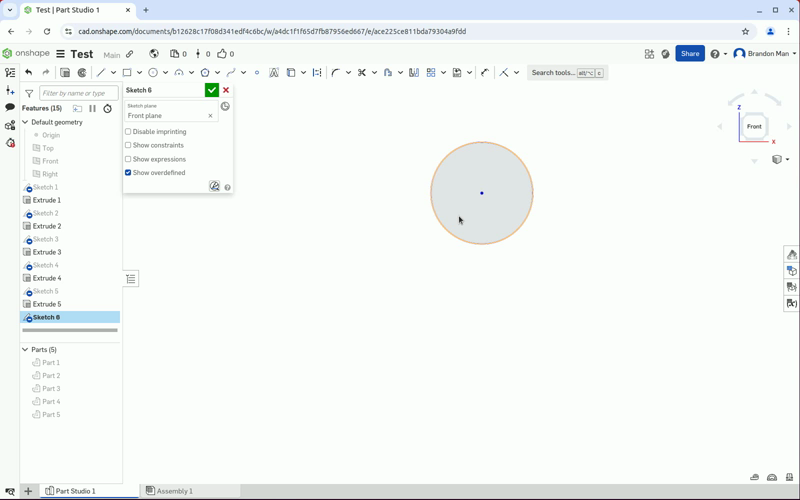
click(459, 215)
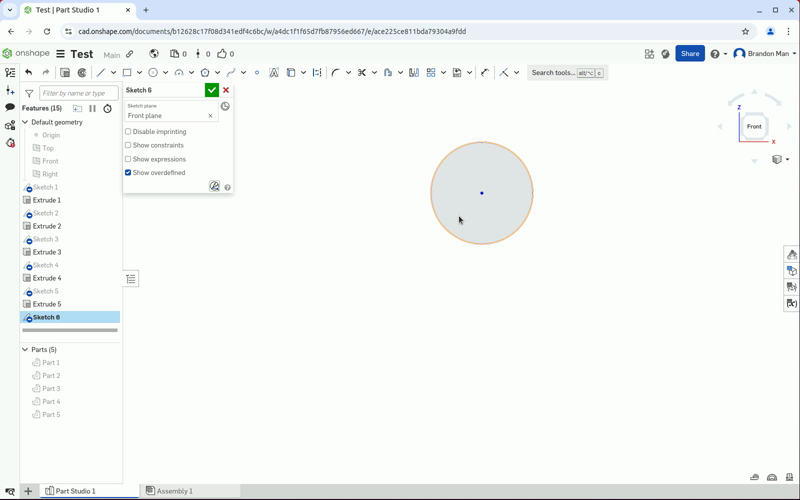
scroll(-6)
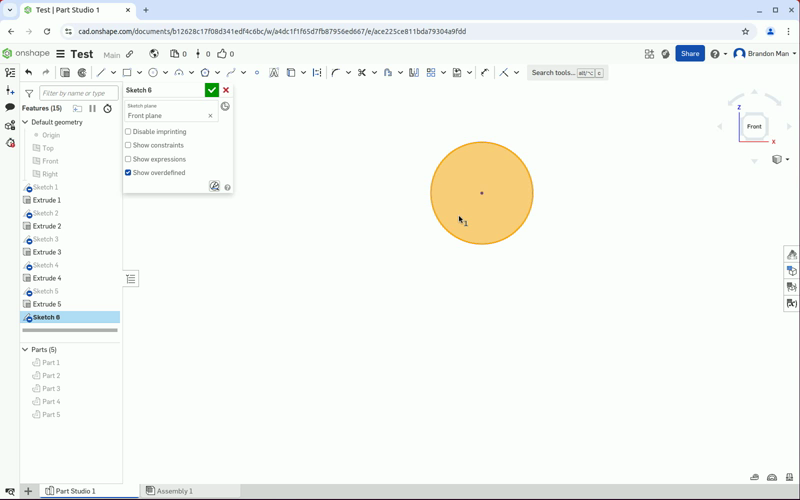
scroll(-6)
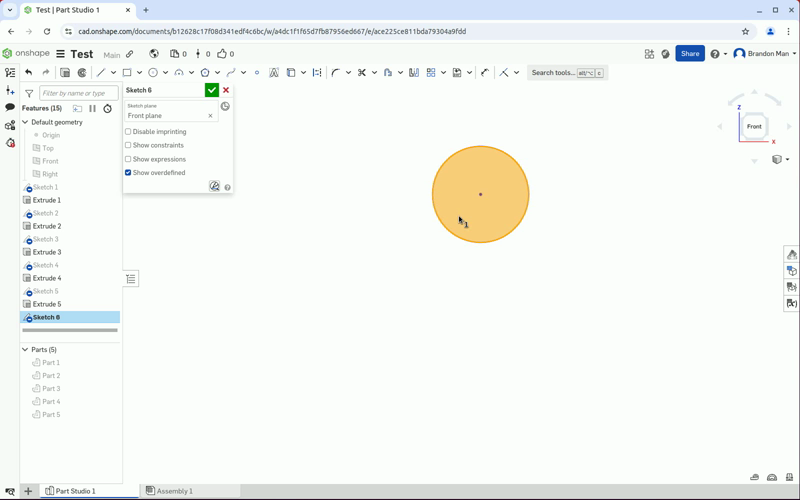
scroll(-6)
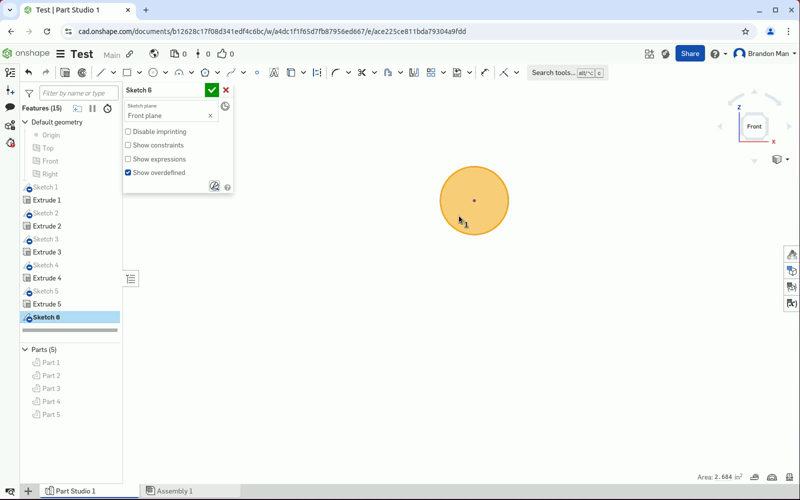
scroll(-6)
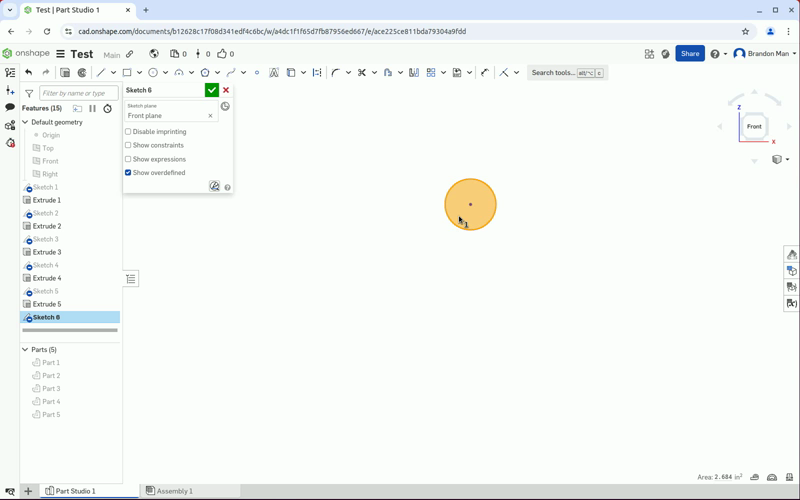
scroll(-6)
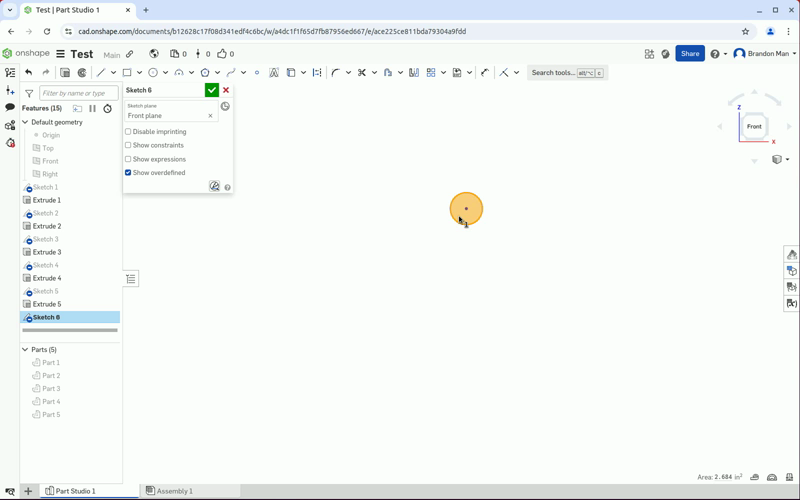
scroll(-6)
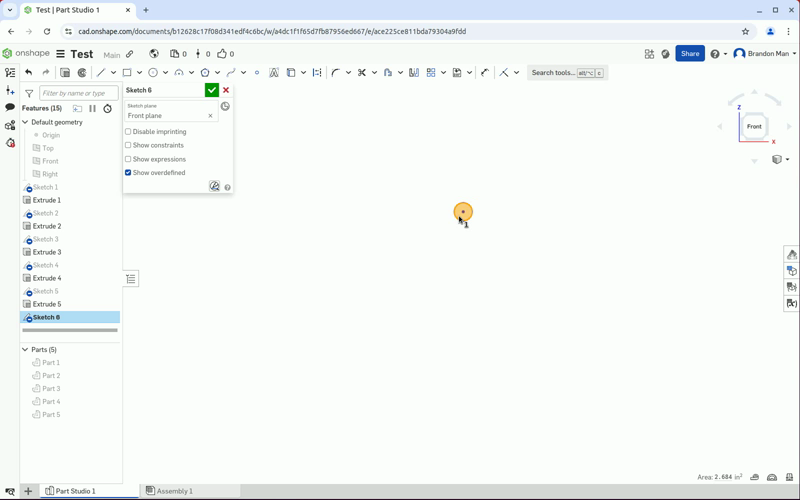
scroll(-6)
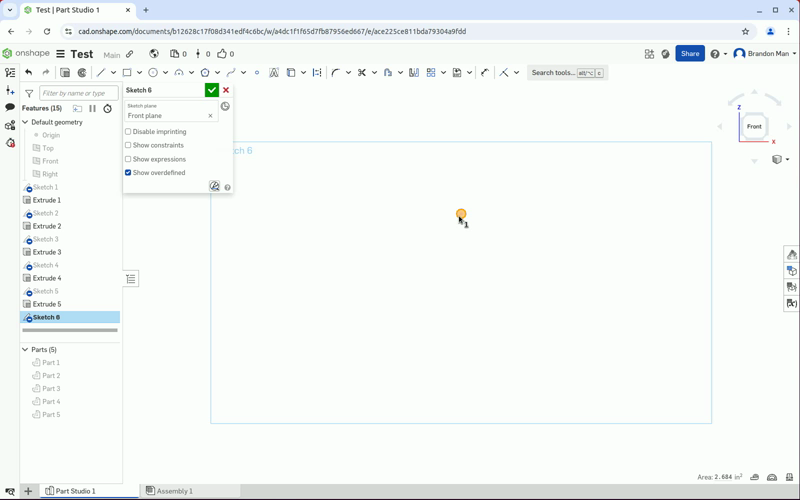
mouse_move(73, 352)
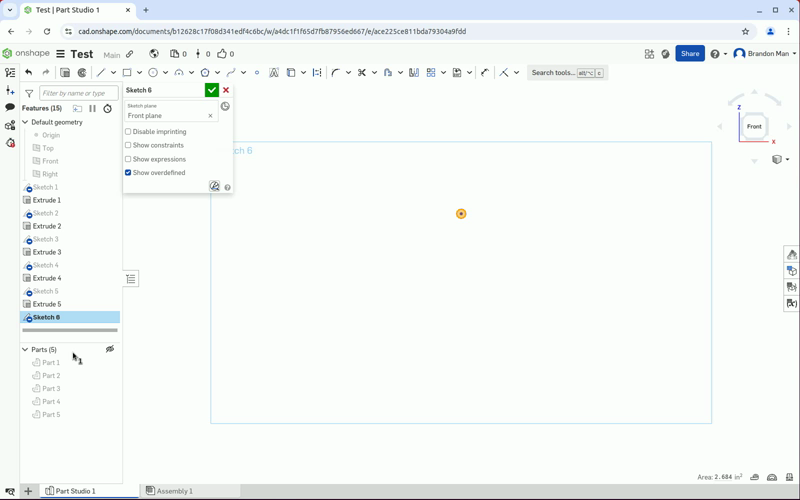
key(shift+y)
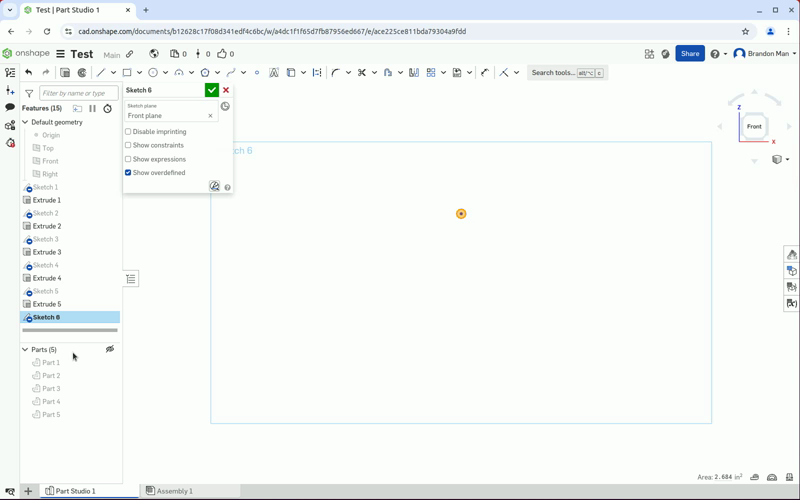
key(shift+e)
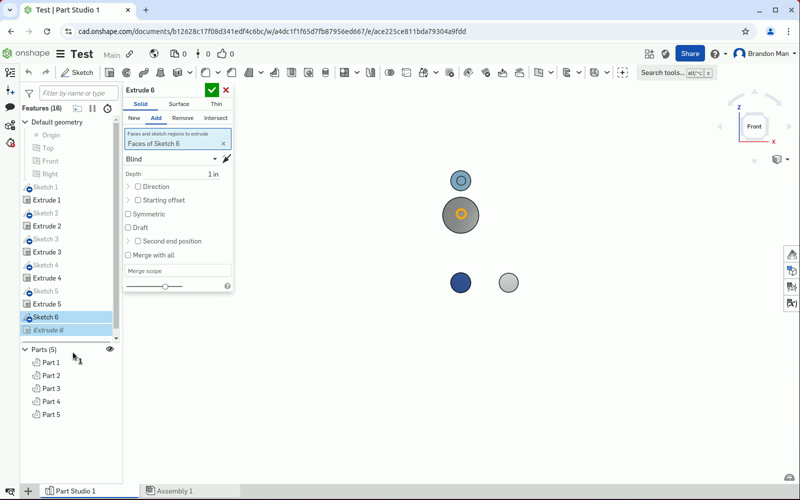
mouse_move(143, 106)
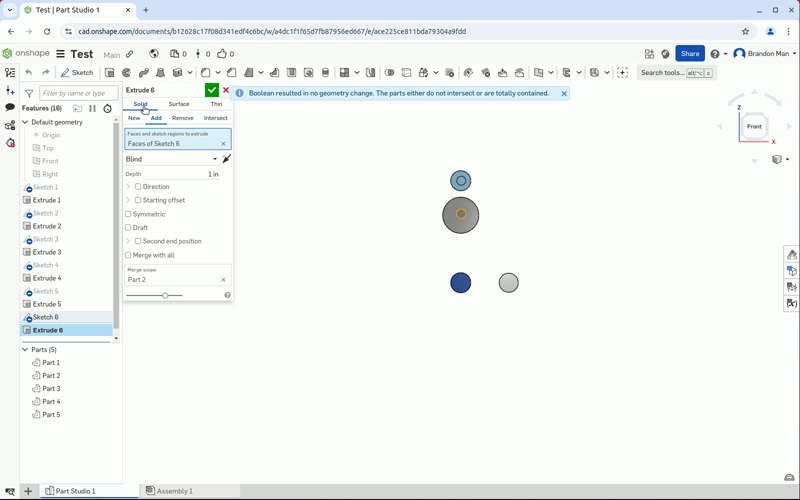
click(143, 106)
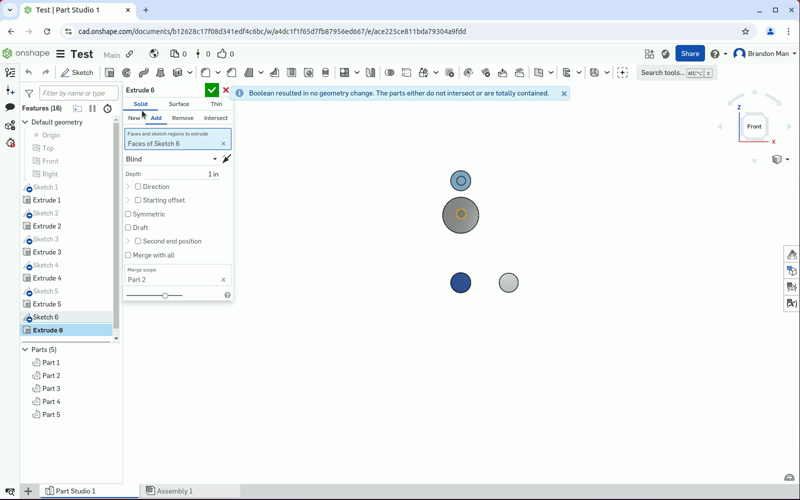
mouse_move(137, 120)
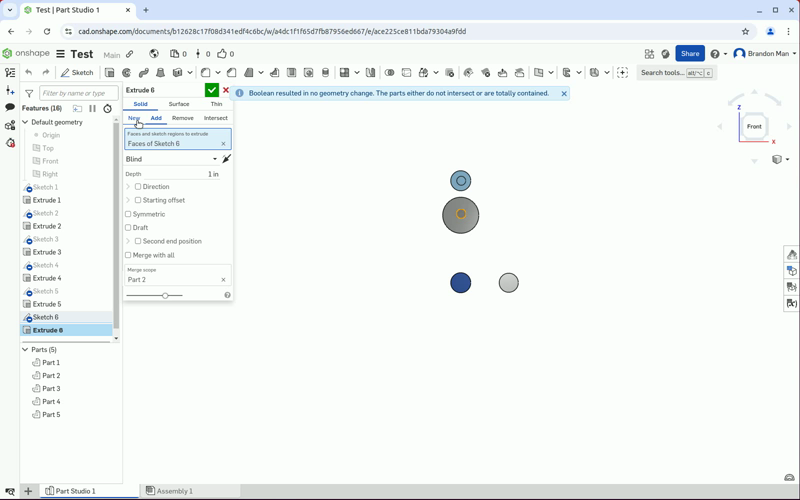
click(137, 120)
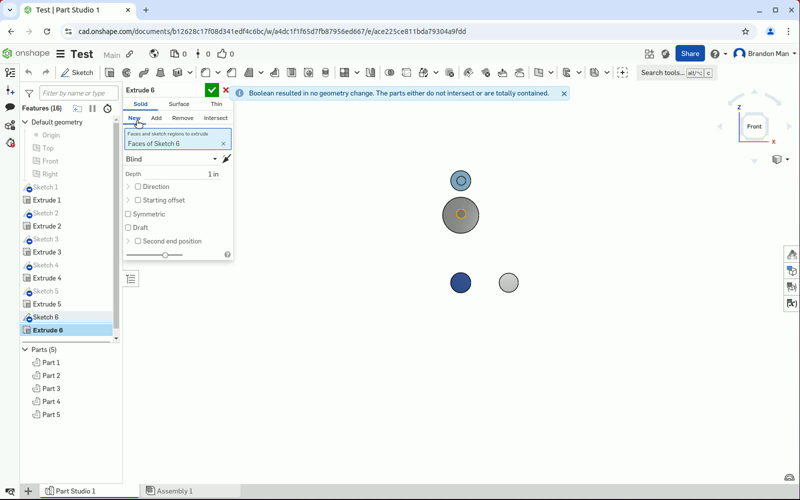
key(tab, 4)
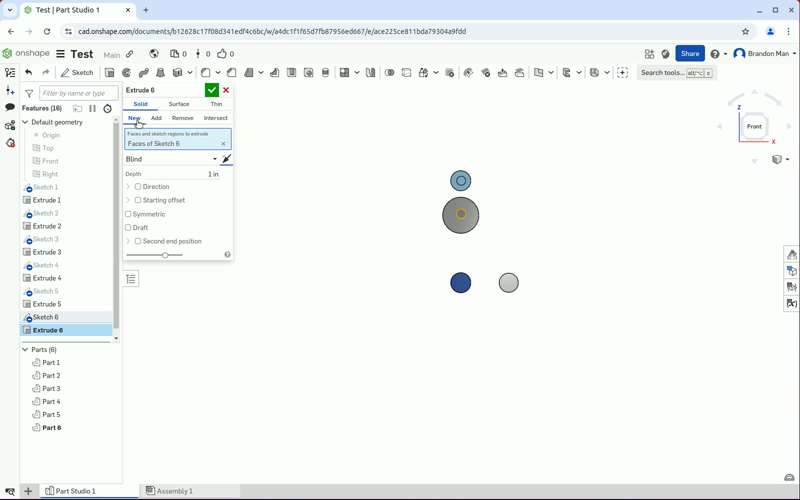
text(5.536)
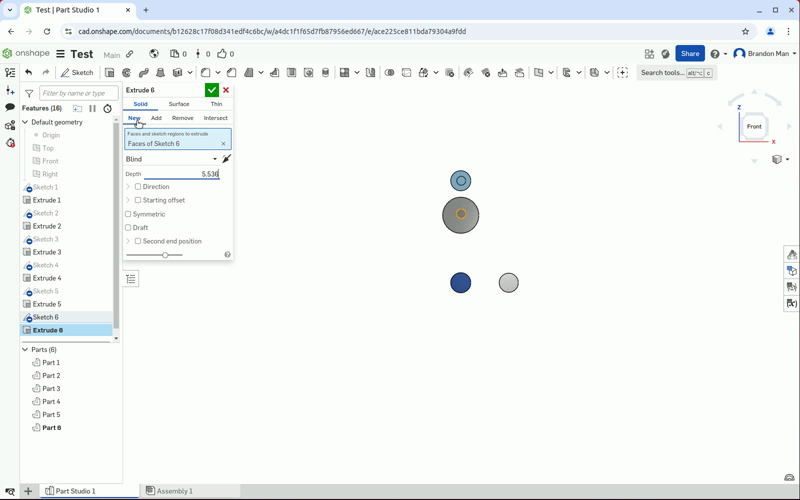
key(enter)
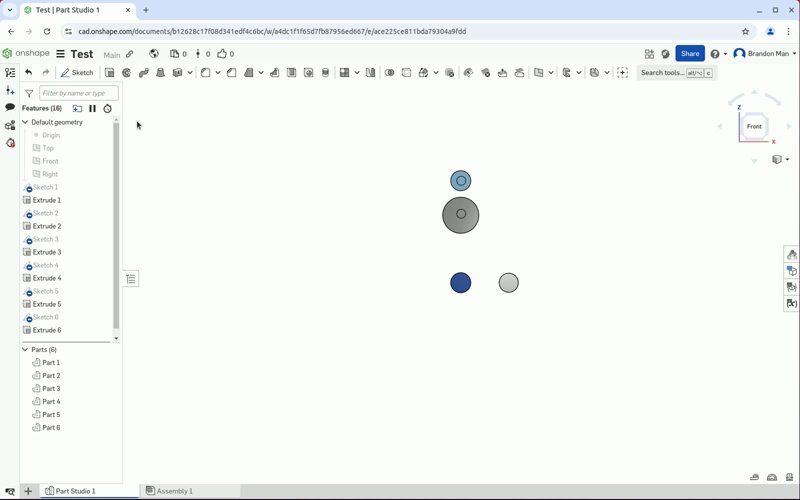
key(shift+h)
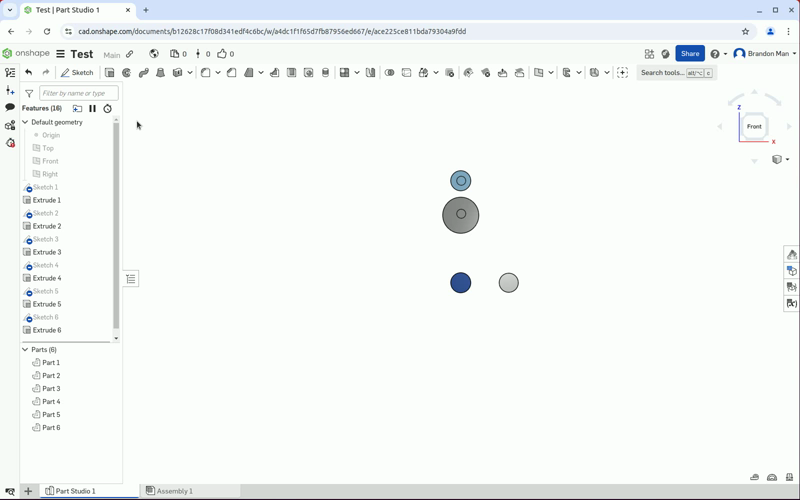
key(shift+h)
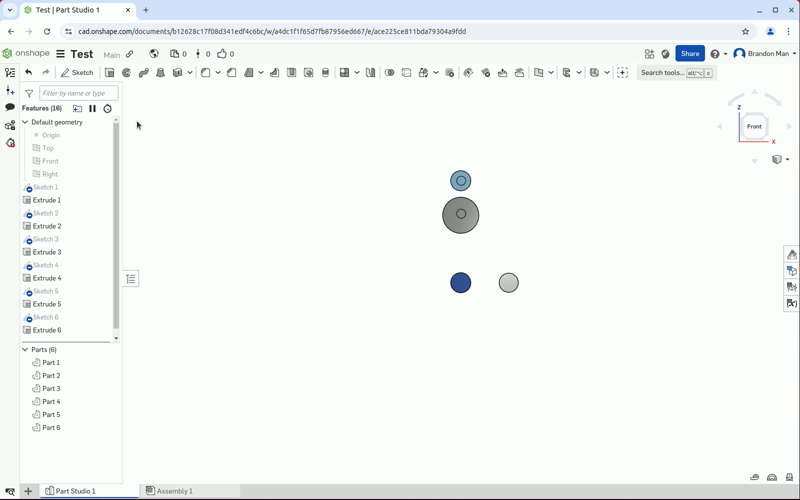
mouse_move(69, 189)
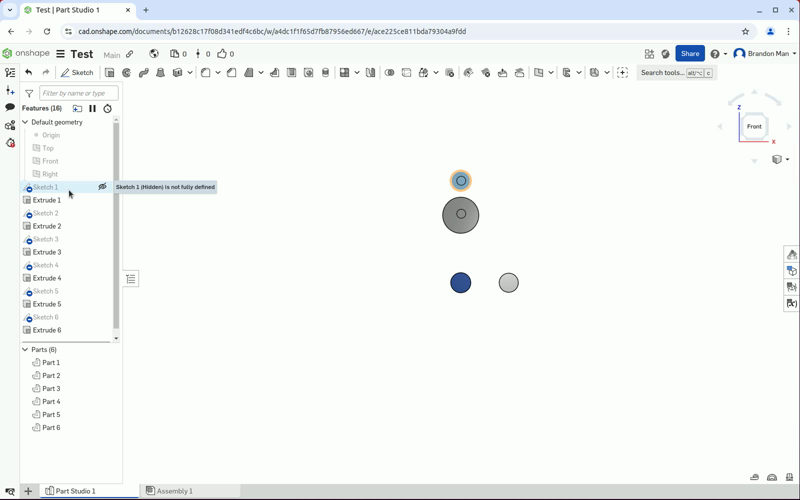
click(69, 189)
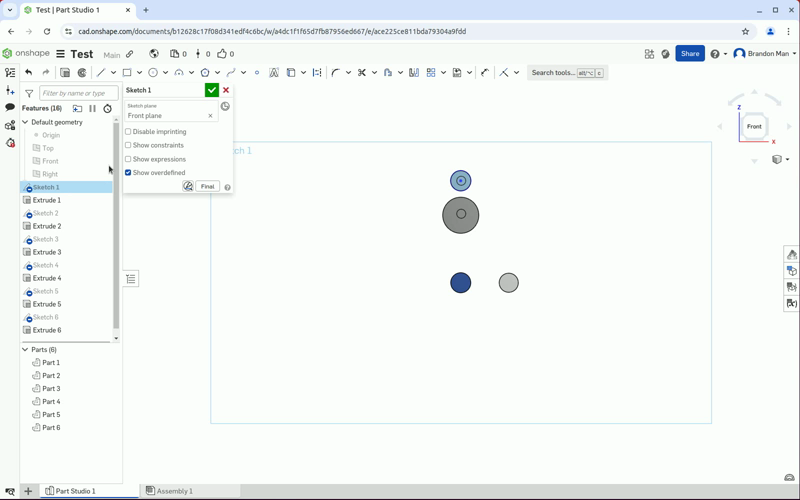
mouse_move(229, 92)
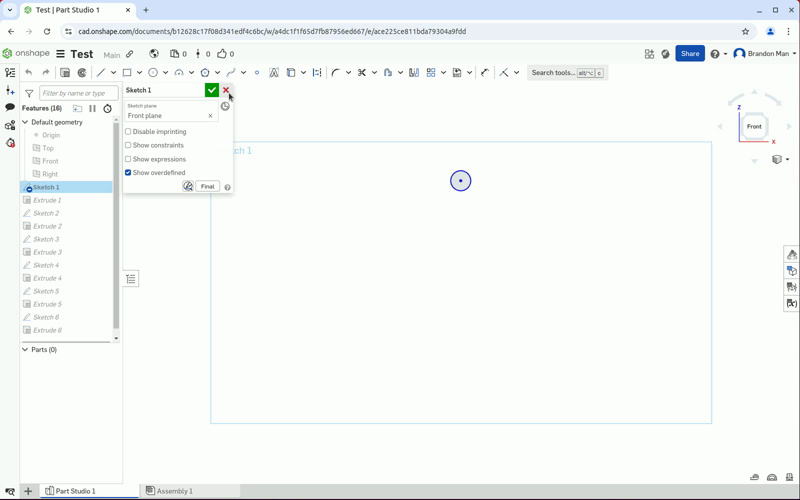
click(229, 92)
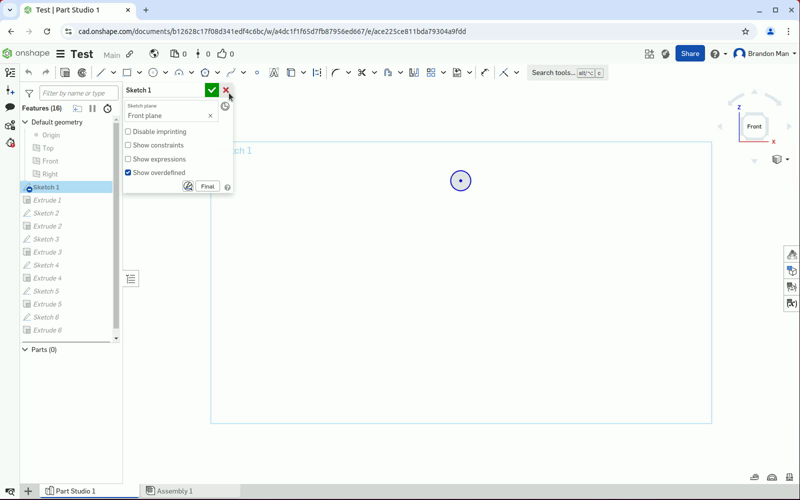
key(shift+s)
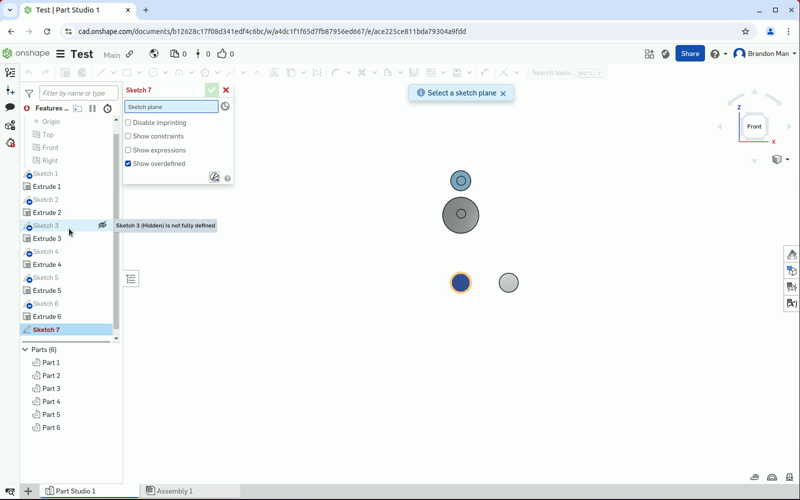
scroll(3)
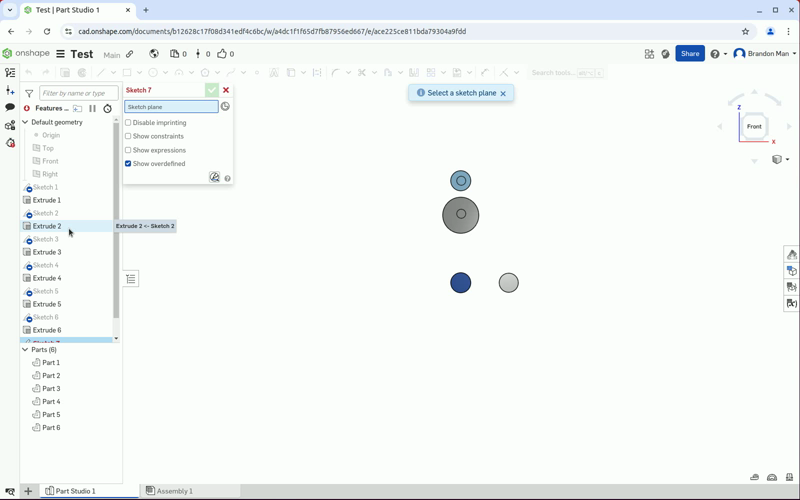
mouse_move(69, 163)
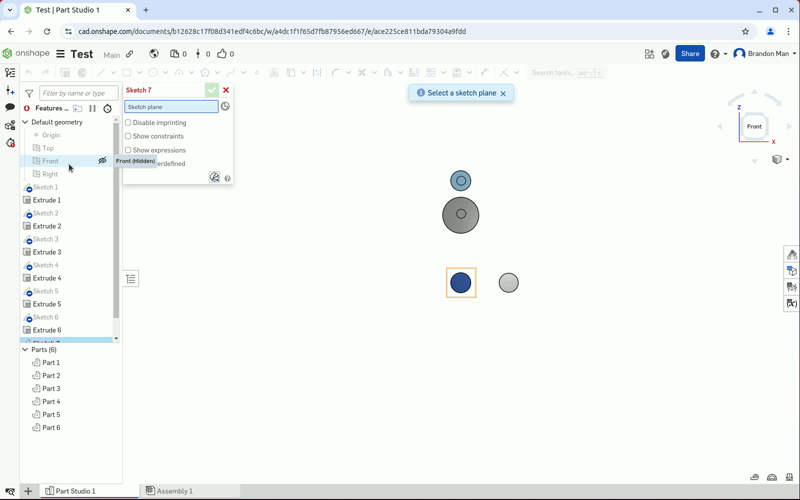
click(69, 163)
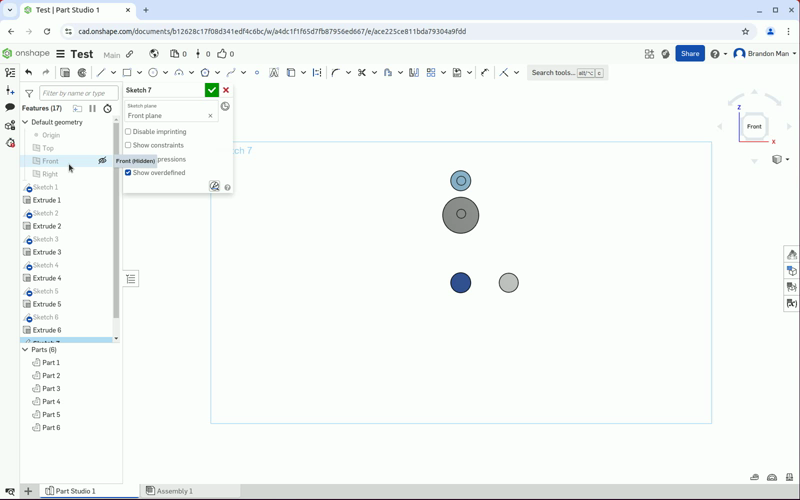
mouse_move(73, 352)
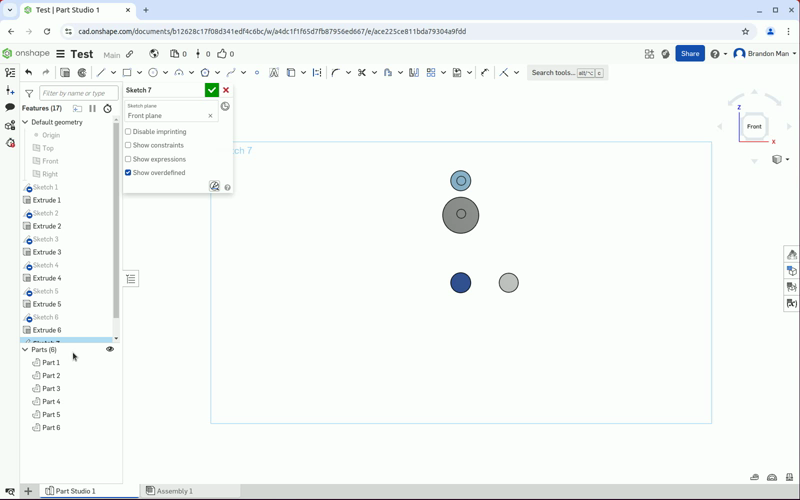
key(y)
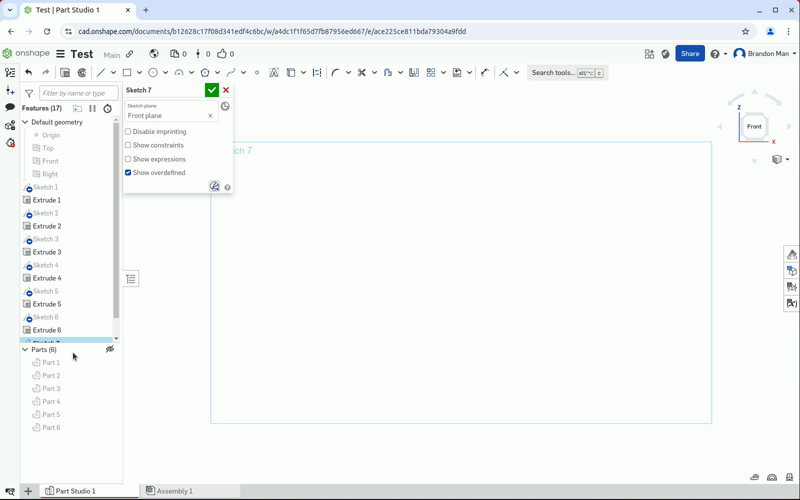
key(c)
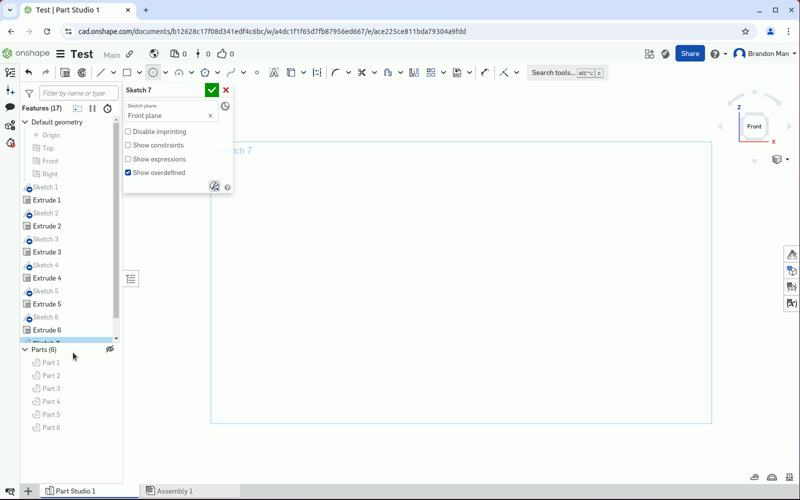
key_down(shift)
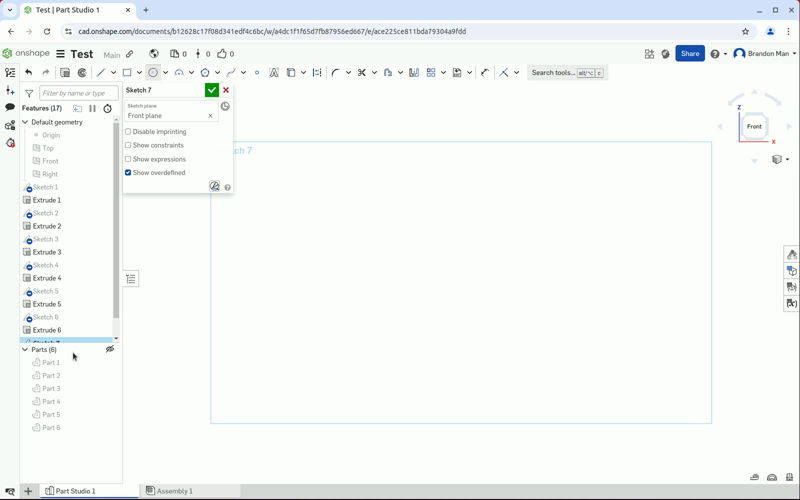
mouse_move(461, 282)
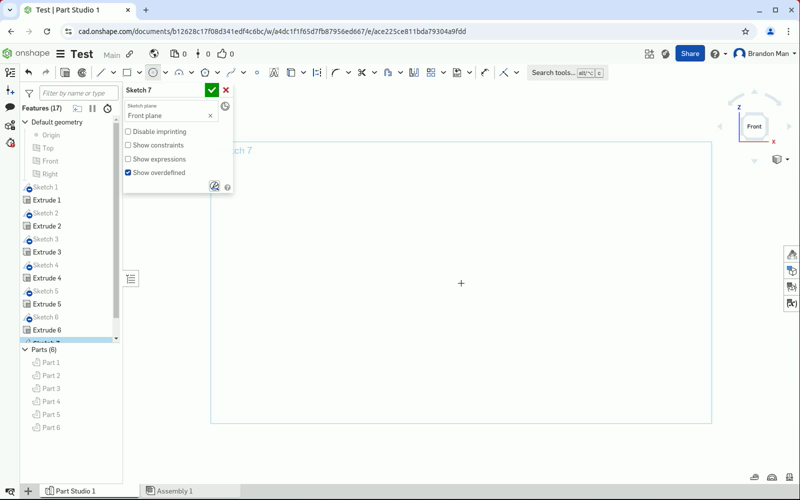
click(461, 282)
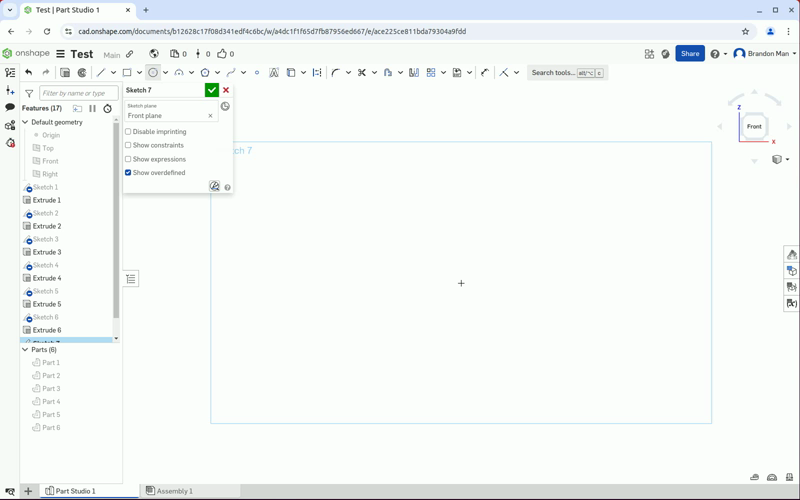
key_up(shift)
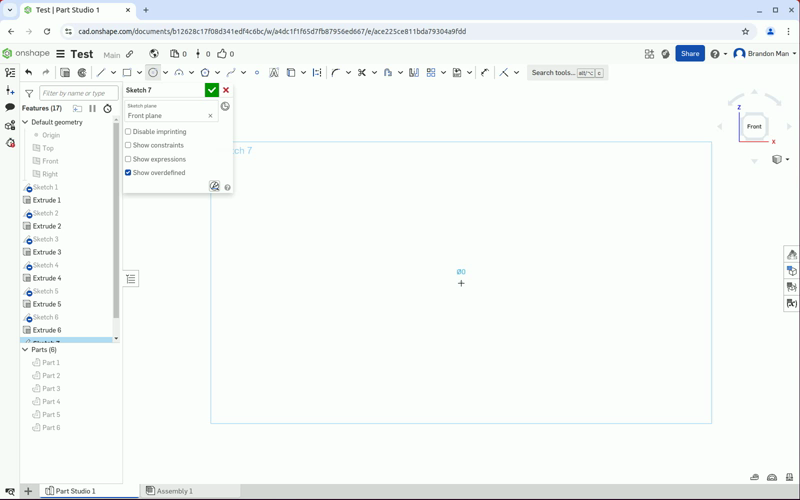
mouse_move(465, 282)
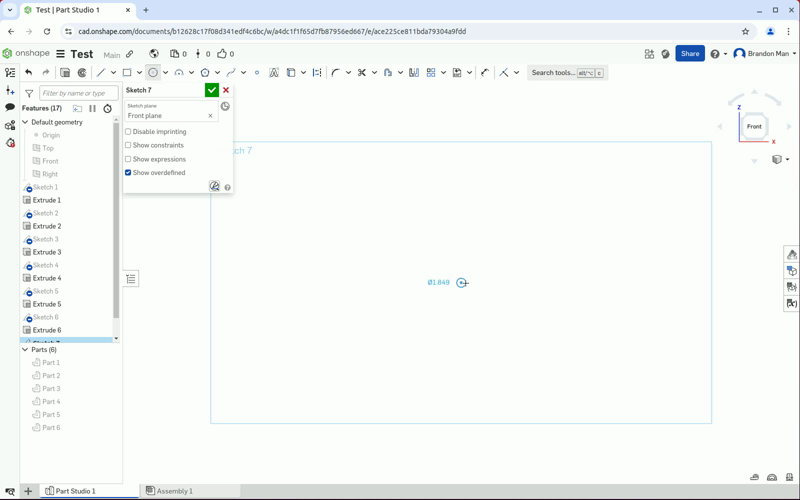
click(465, 282)
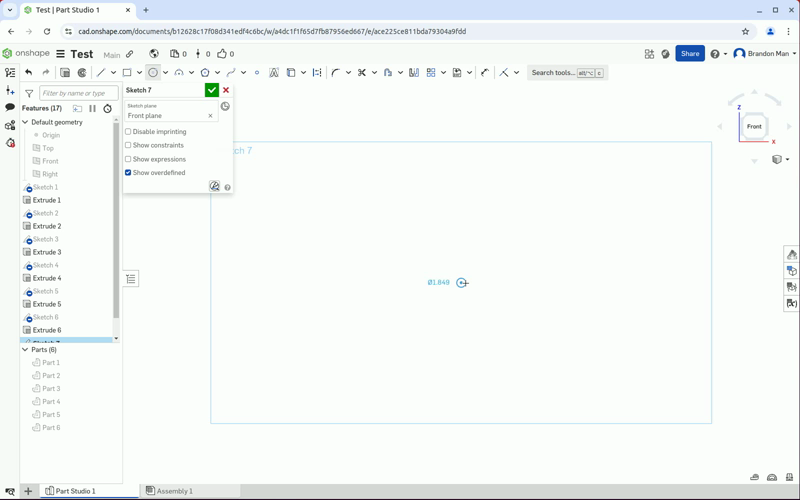
key(esc)
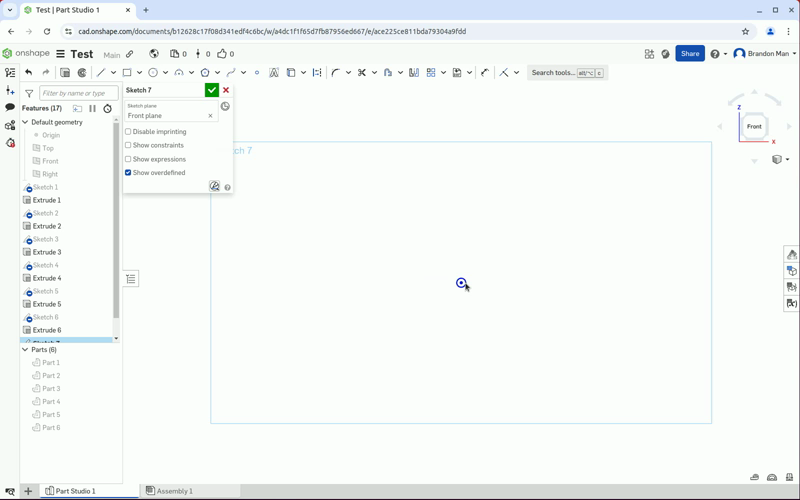
mouse_move(464, 283)
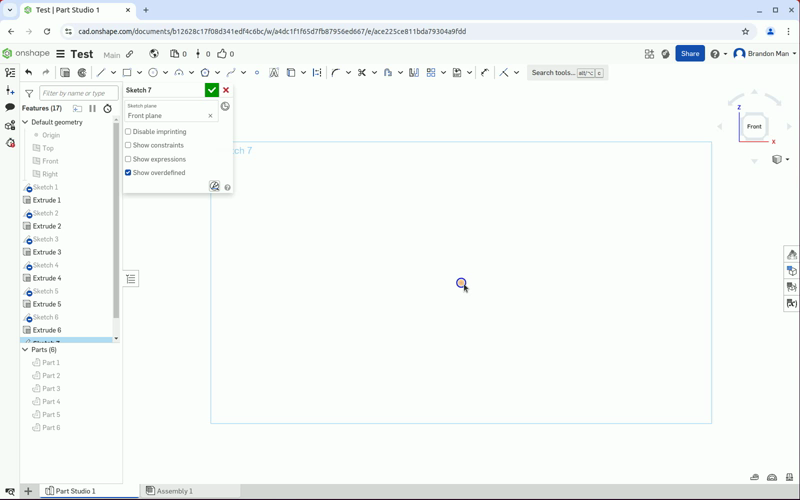
scroll(6)
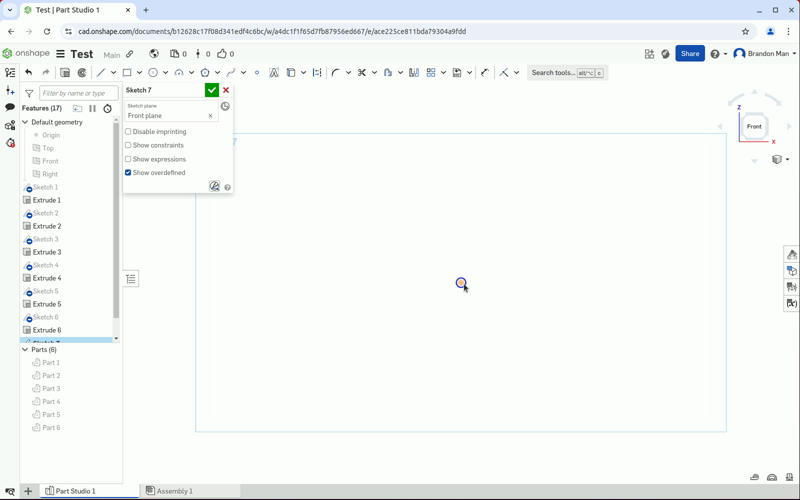
scroll(6)
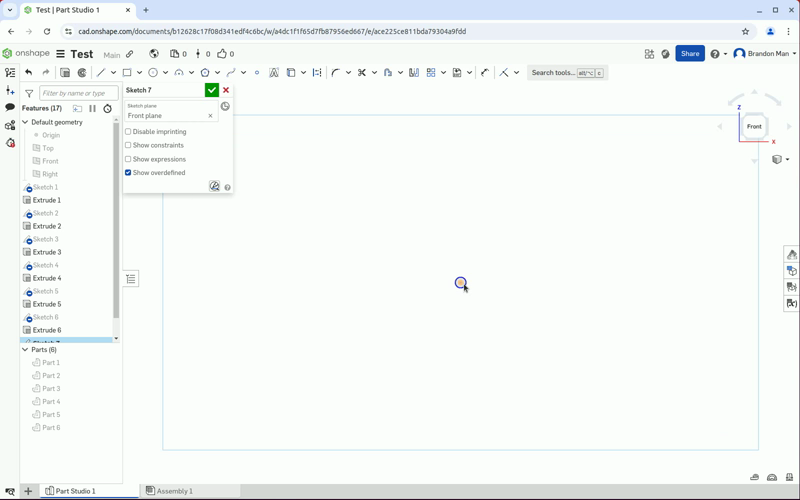
scroll(6)
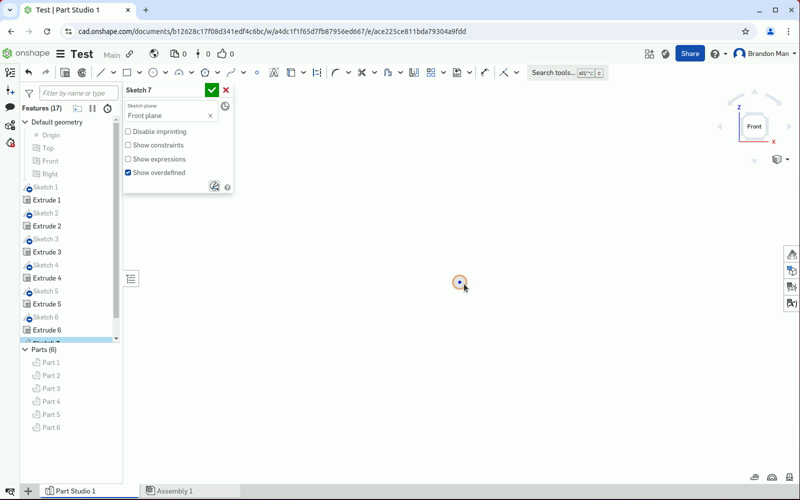
scroll(6)
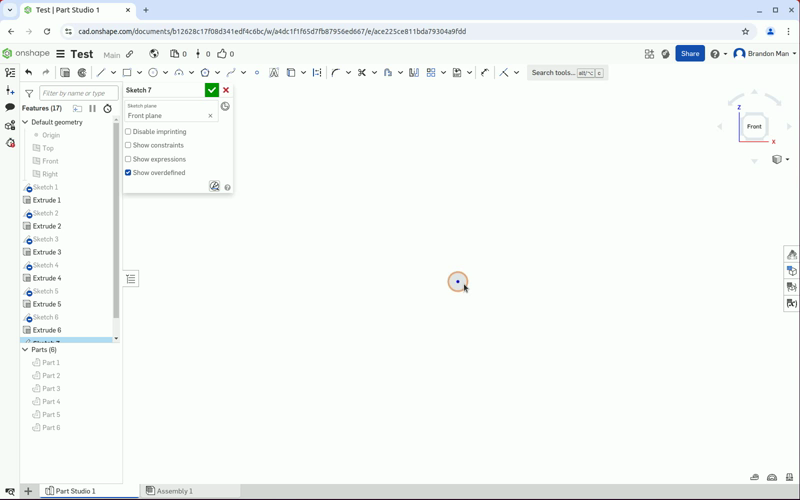
scroll(6)
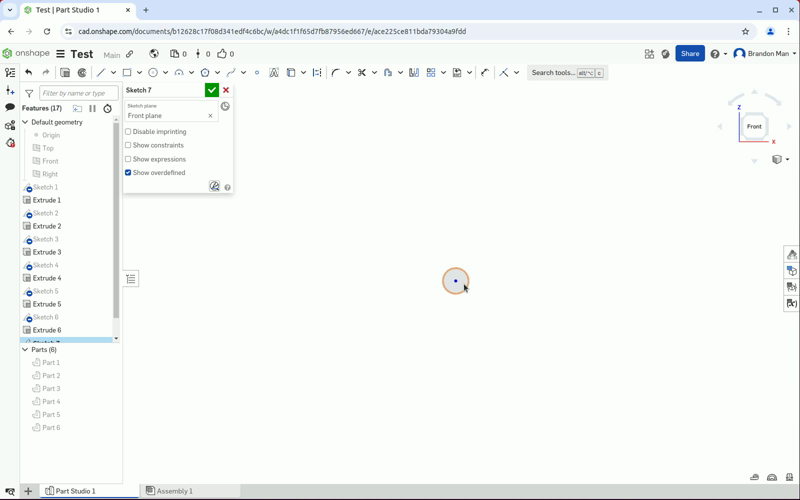
scroll(6)
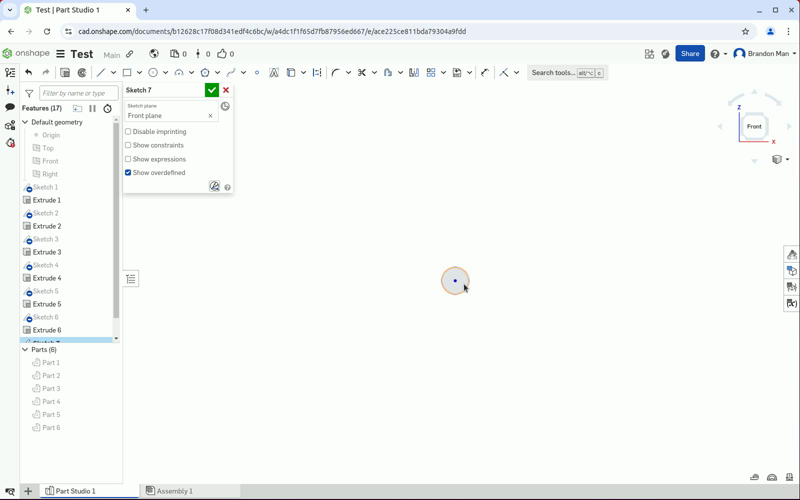
scroll(6)
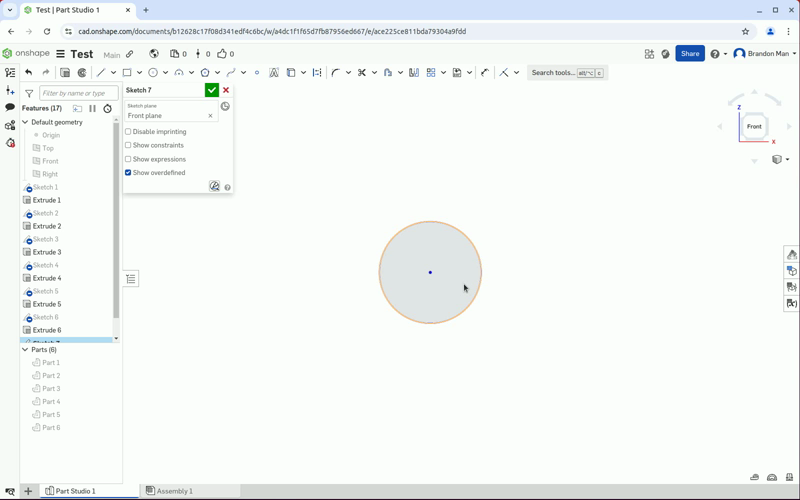
click(464, 283)
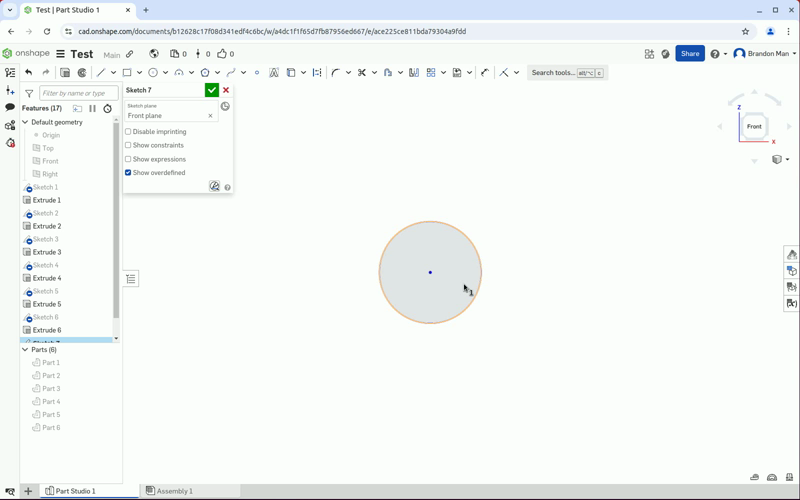
scroll(-6)
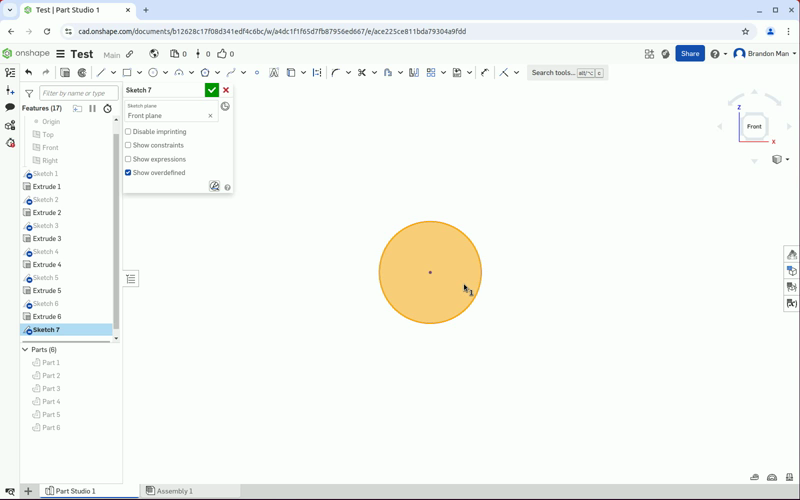
scroll(-6)
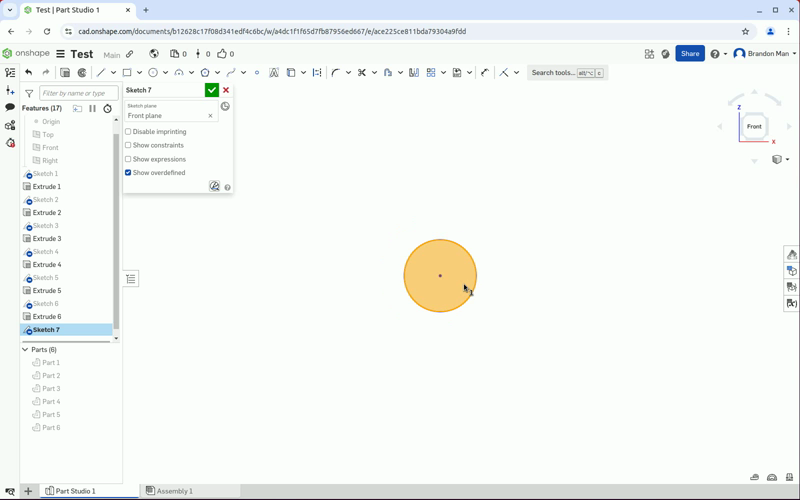
scroll(-6)
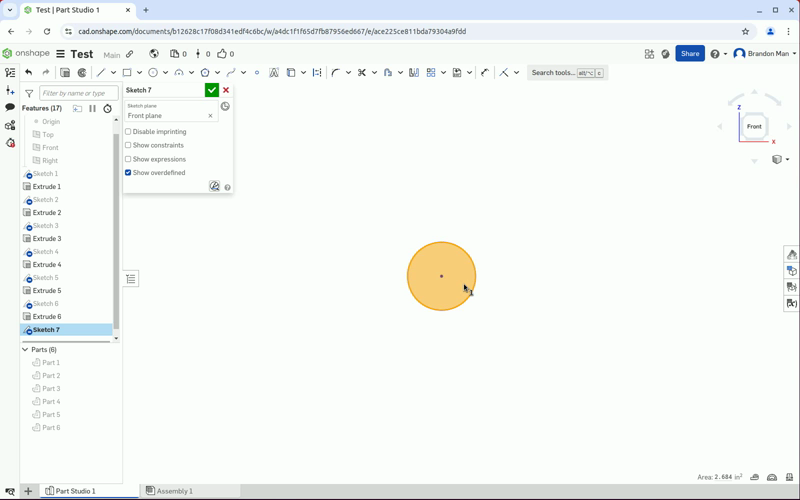
scroll(-6)
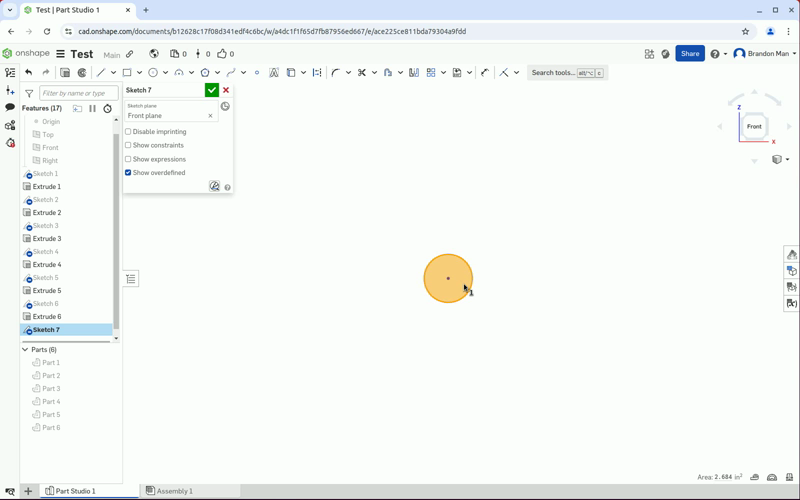
scroll(-6)
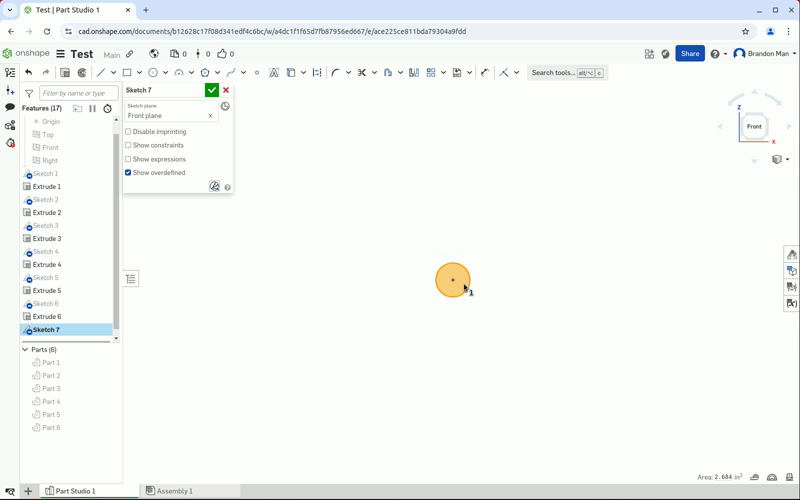
scroll(-6)
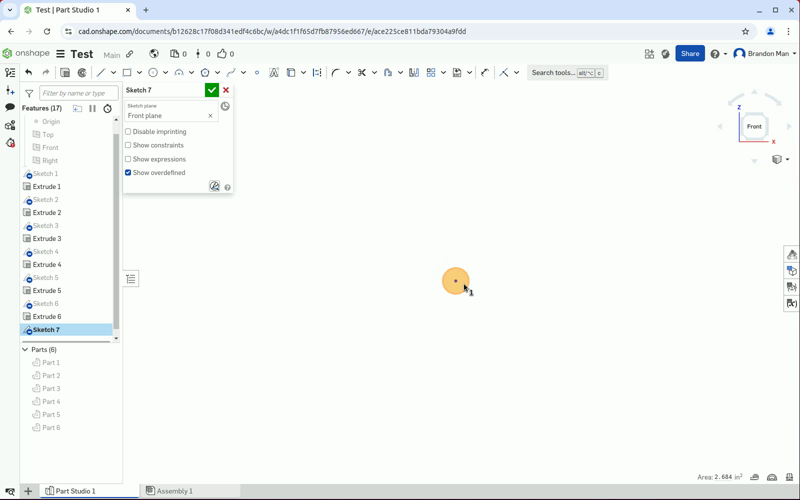
scroll(-6)
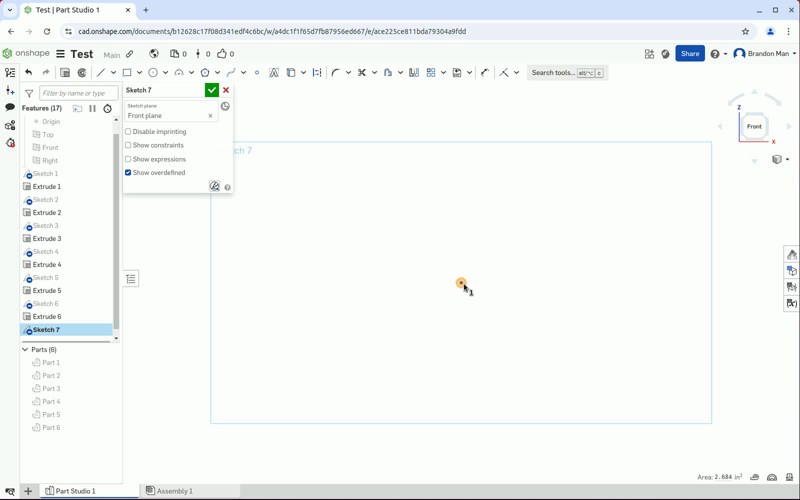
mouse_move(73, 352)
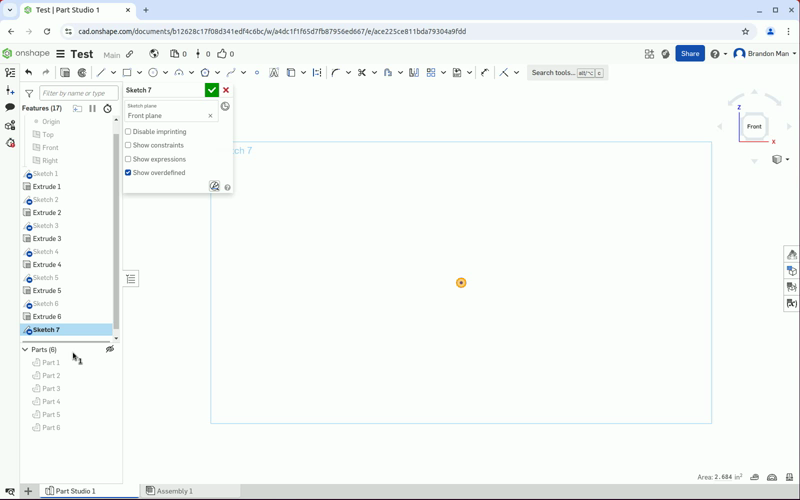
key(shift+y)
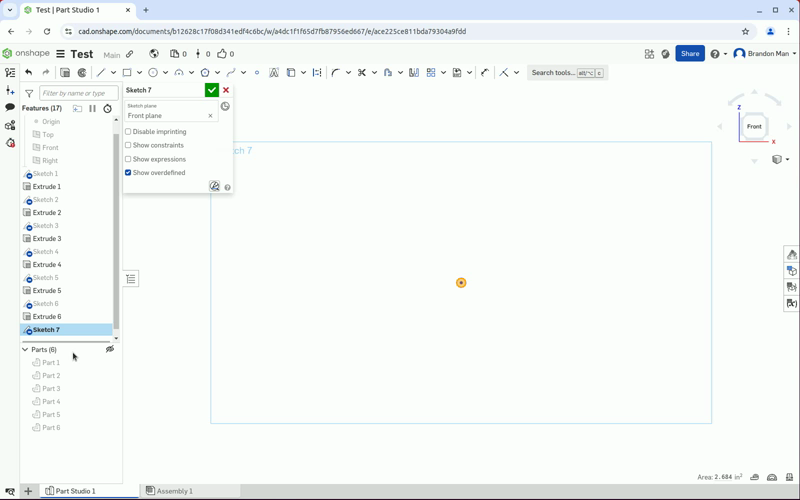
key(shift+e)
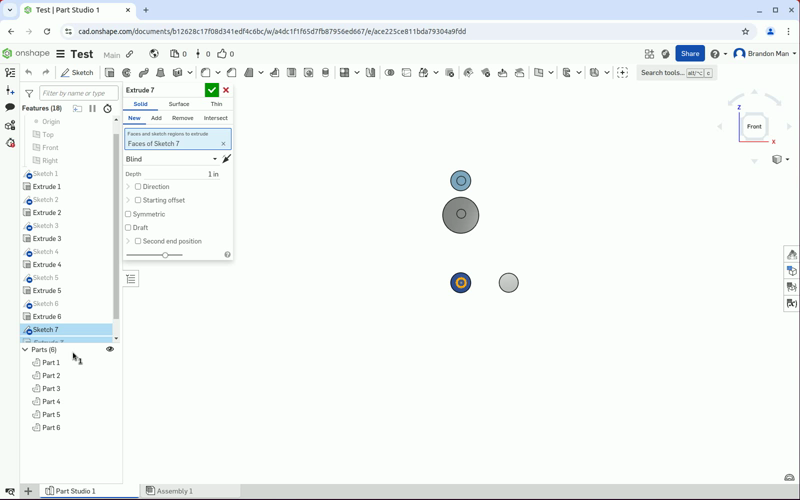
mouse_move(143, 106)
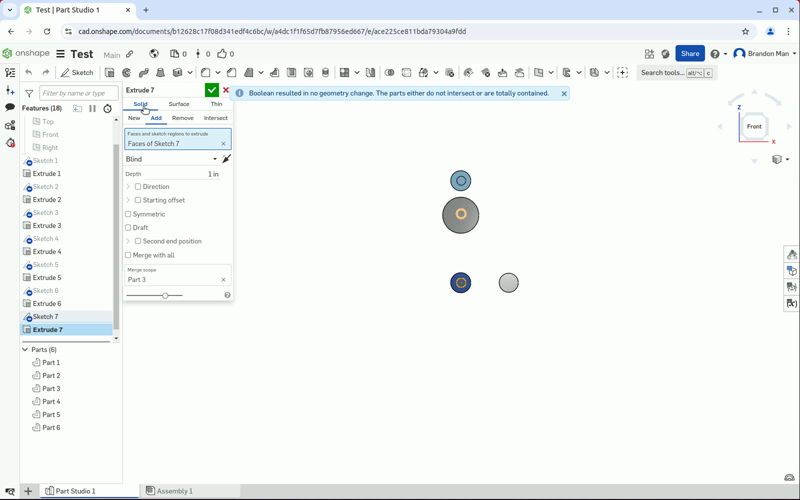
click(143, 106)
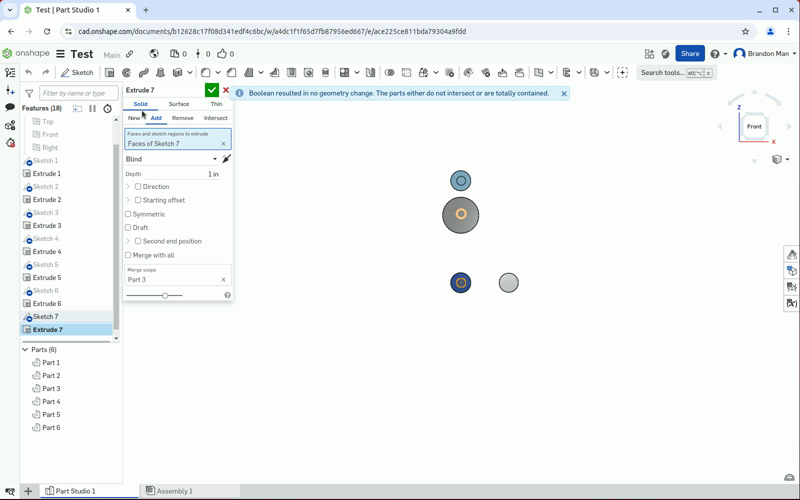
mouse_move(137, 120)
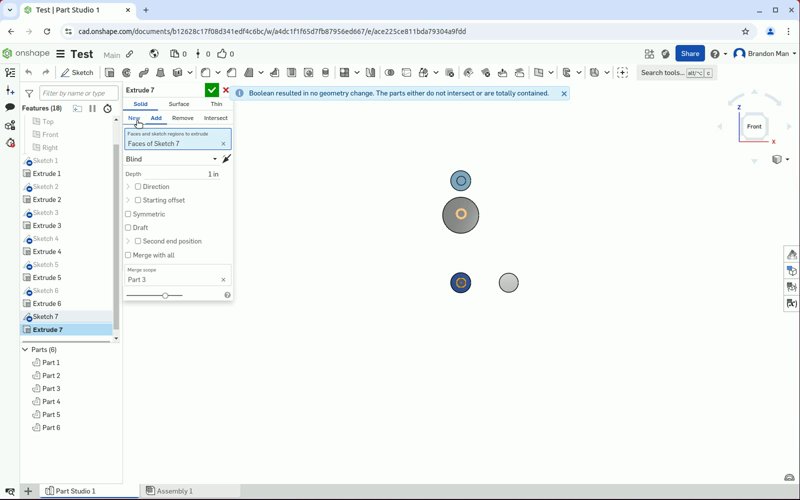
click(137, 120)
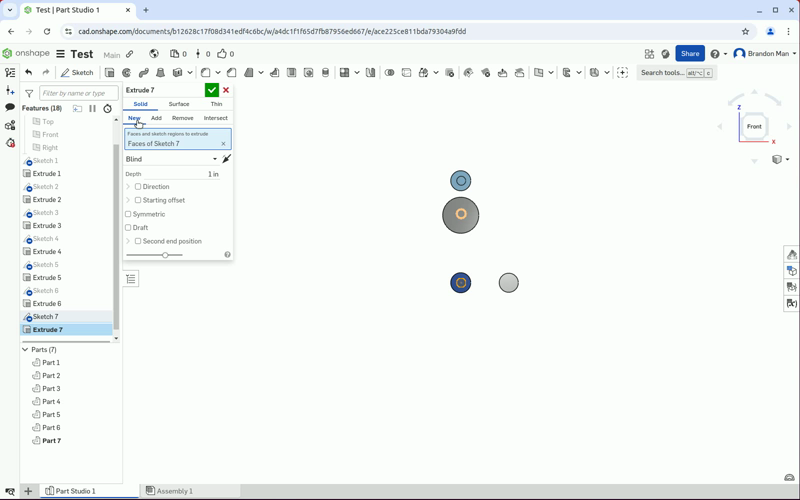
key(tab, 4)
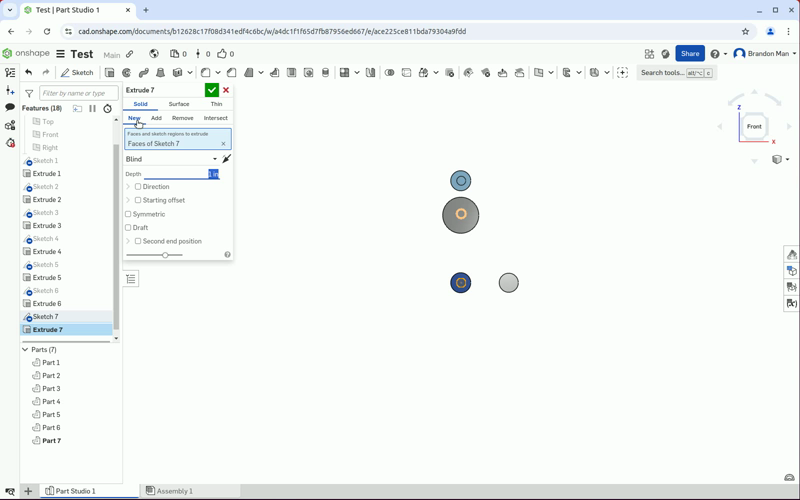
text(5.536)
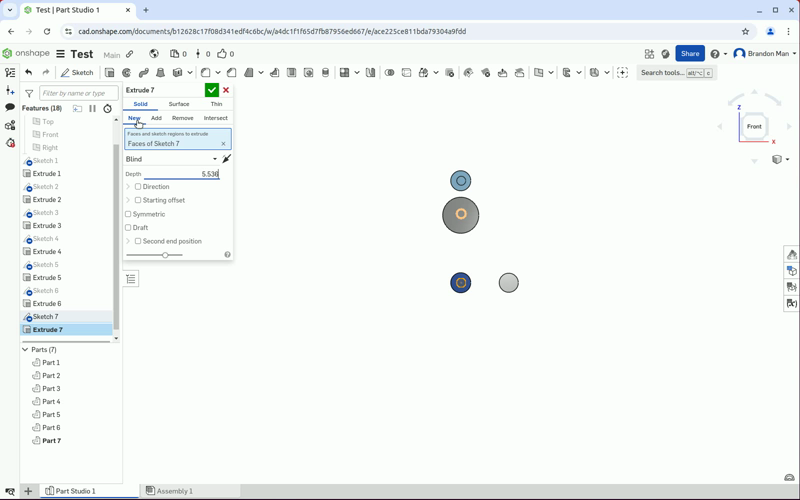
key(enter)
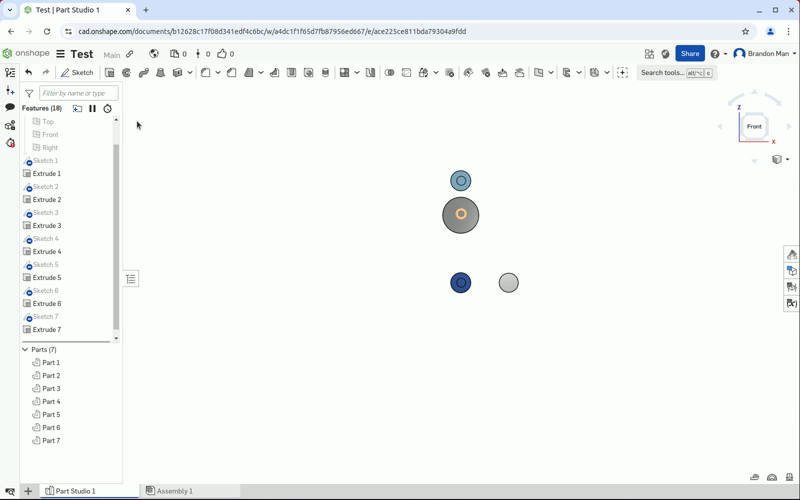
key(shift+h)
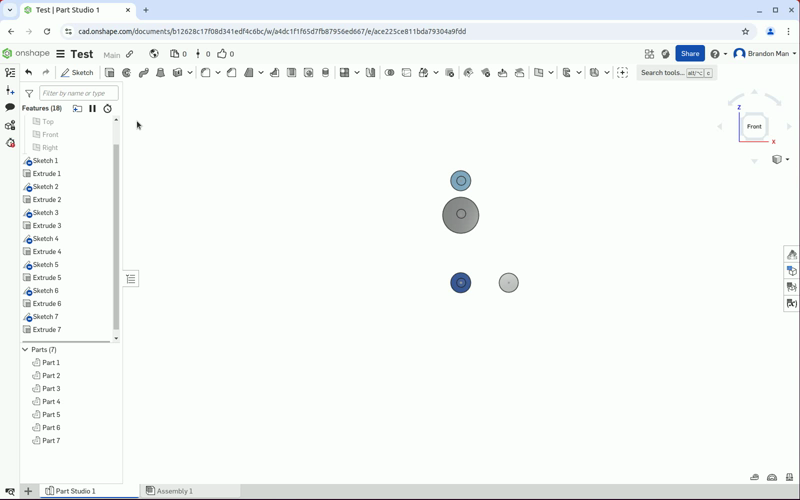
key(shift+h)
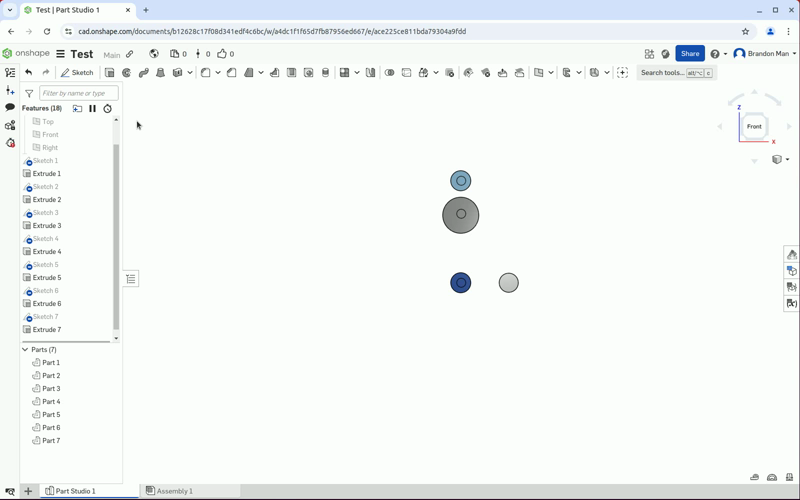
mouse_move(69, 163)
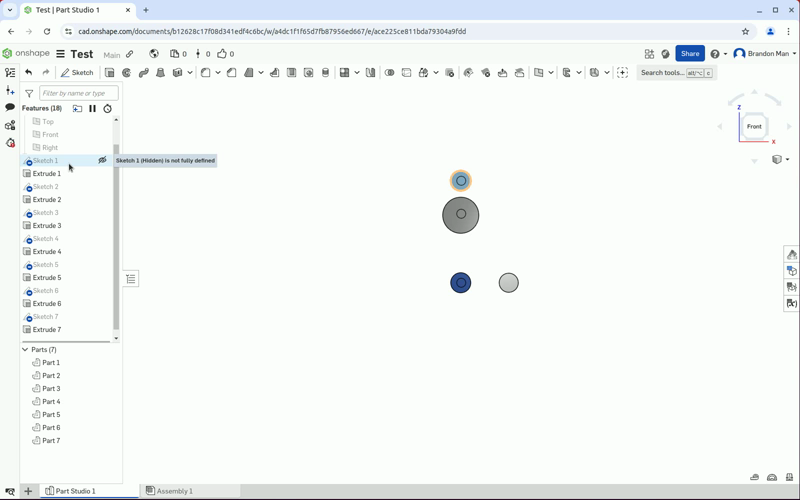
click(69, 163)
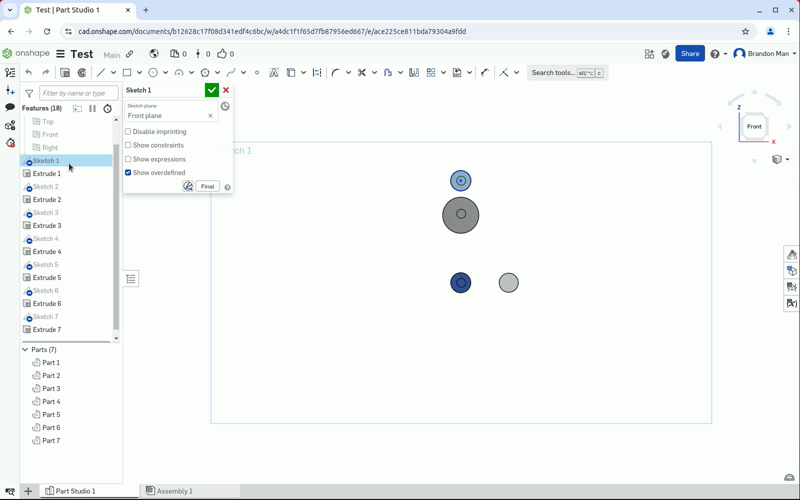
mouse_move(229, 92)
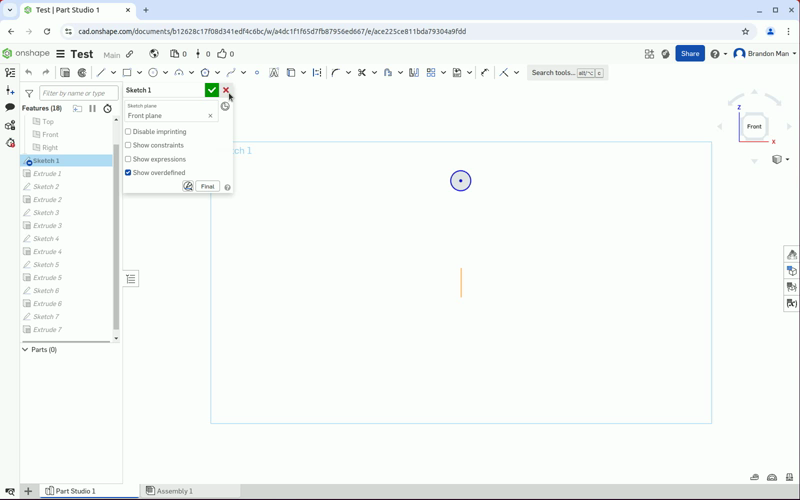
click(229, 92)
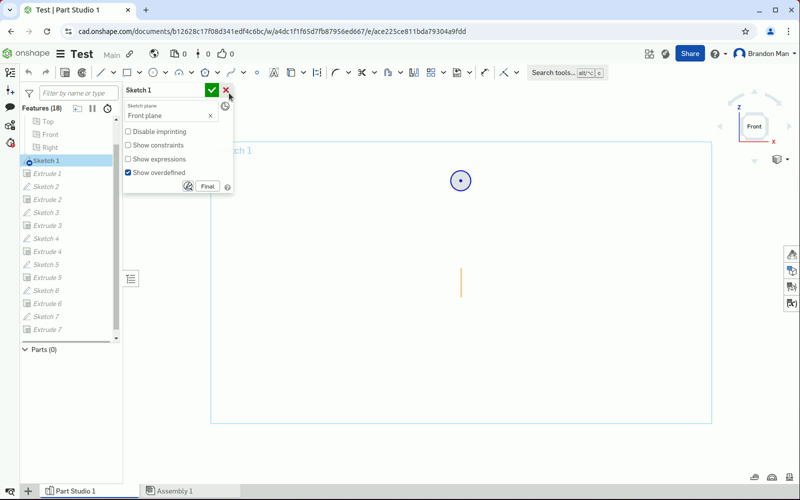
key(shift+s)
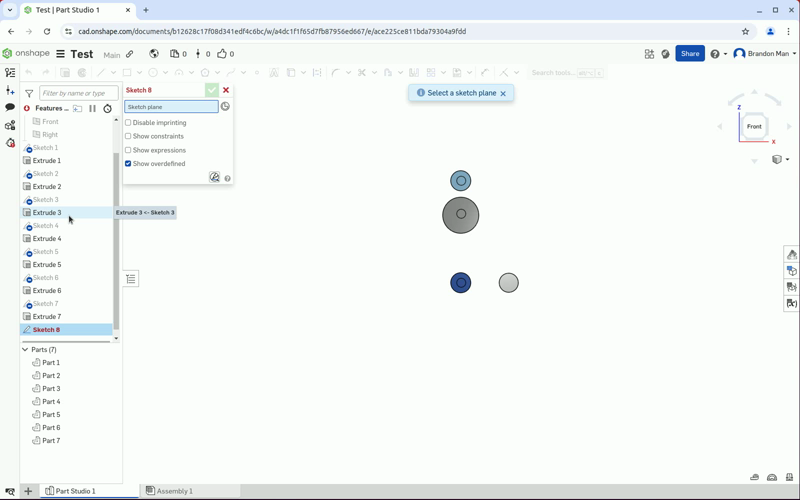
scroll(3)
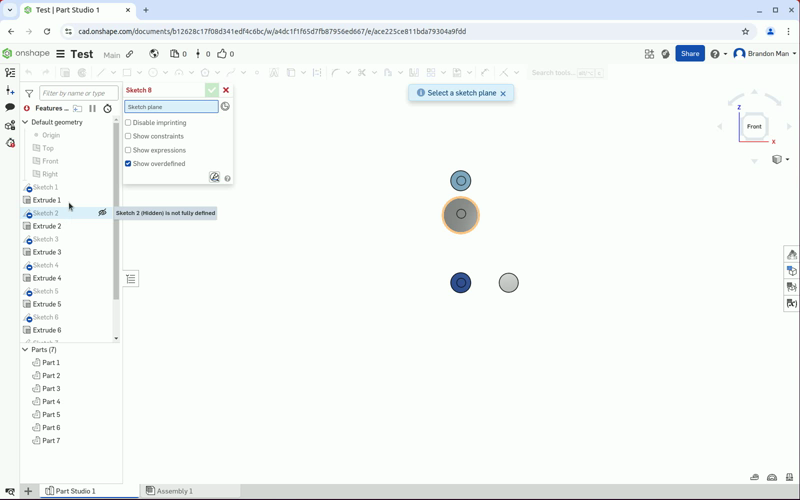
mouse_move(69, 163)
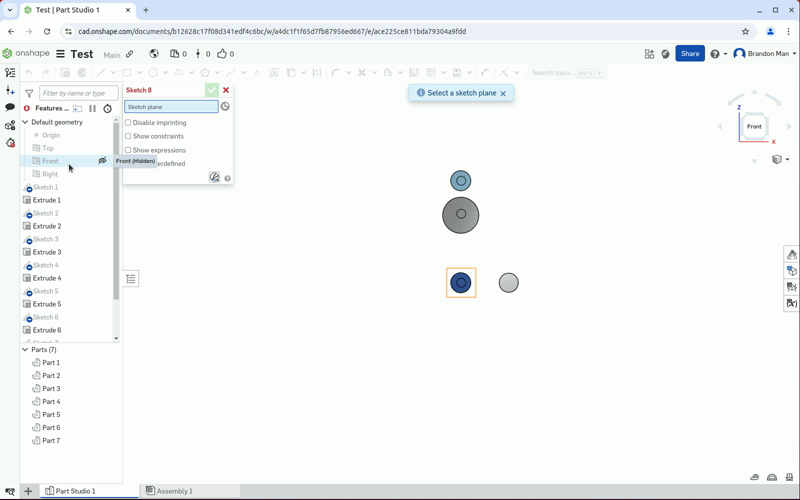
click(69, 163)
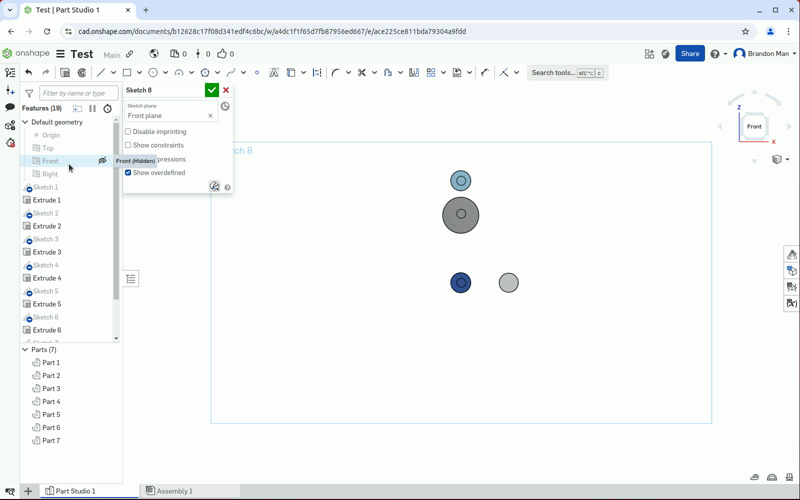
mouse_move(73, 352)
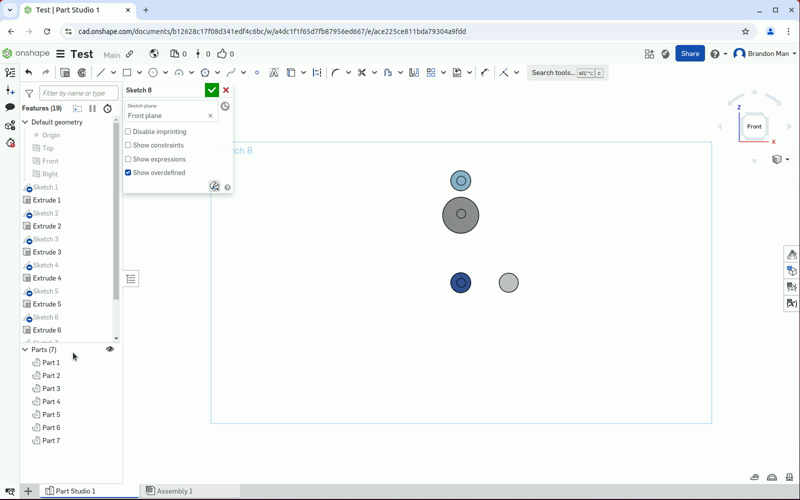
key(y)
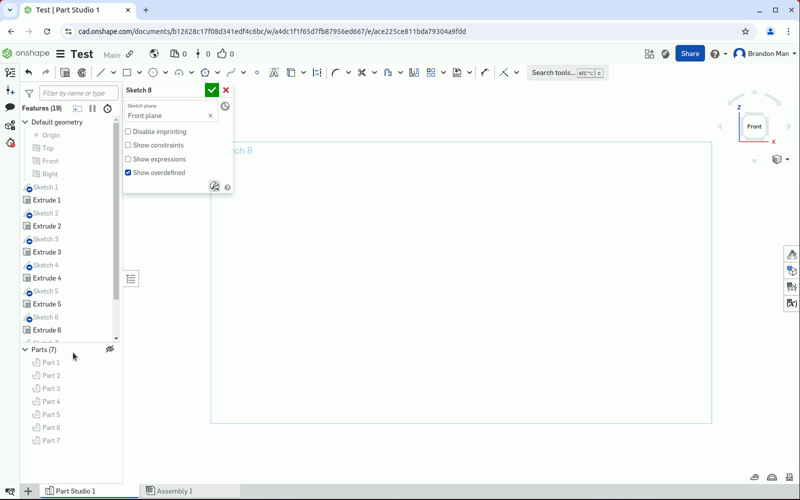
key(c)
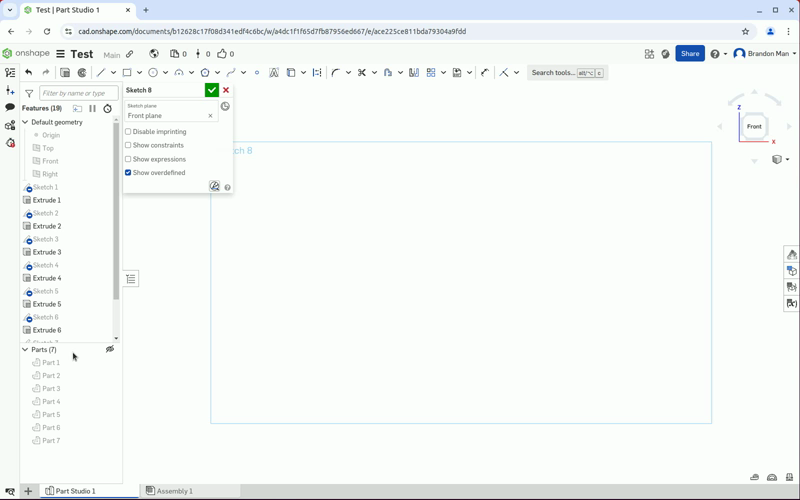
key_down(shift)
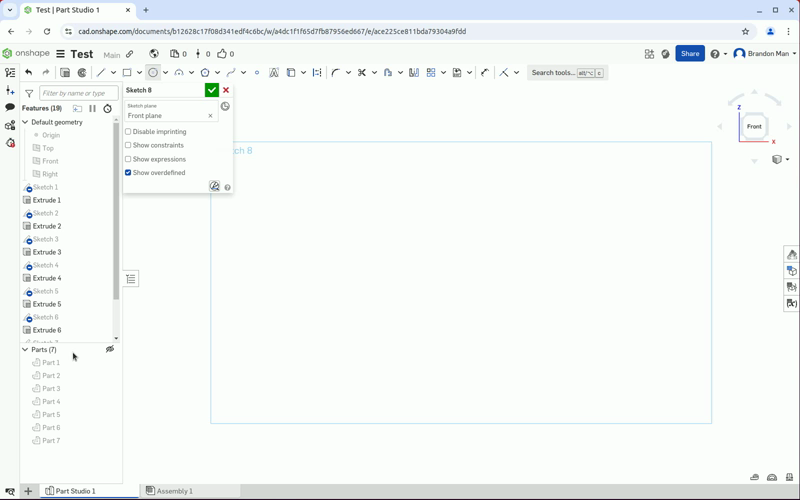
mouse_move(509, 282)
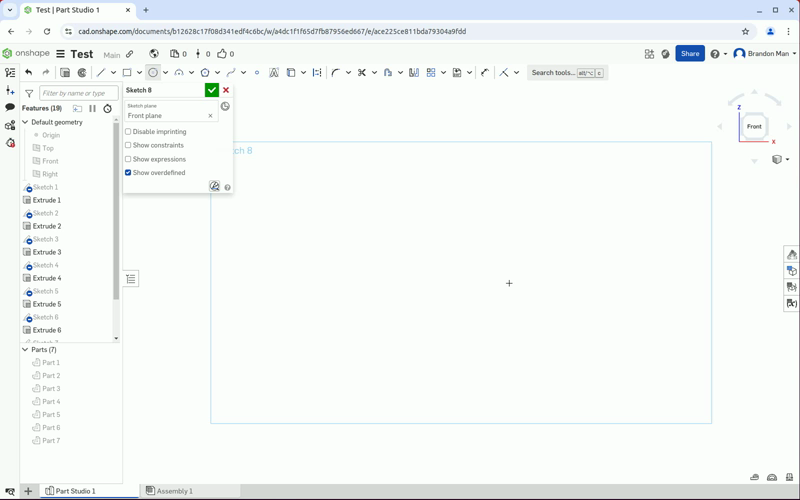
click(509, 282)
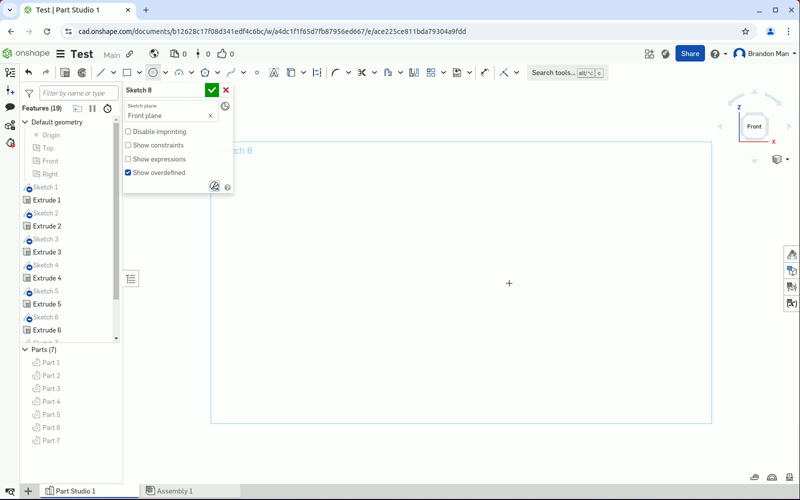
key_up(shift)
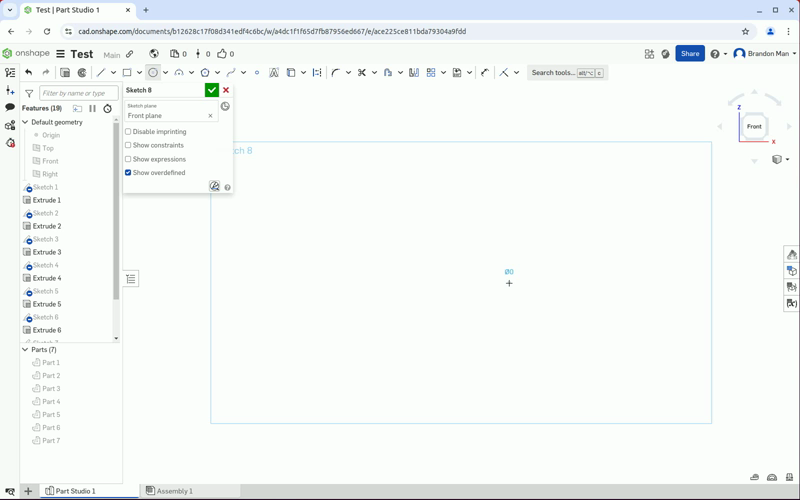
mouse_move(513, 282)
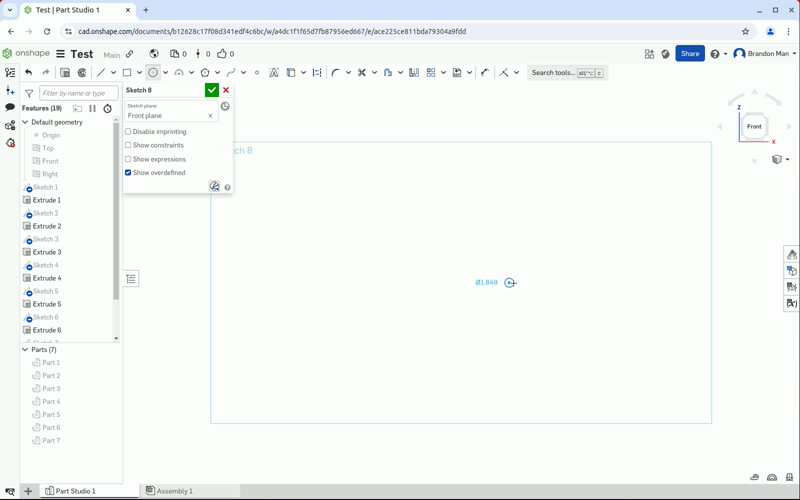
click(513, 282)
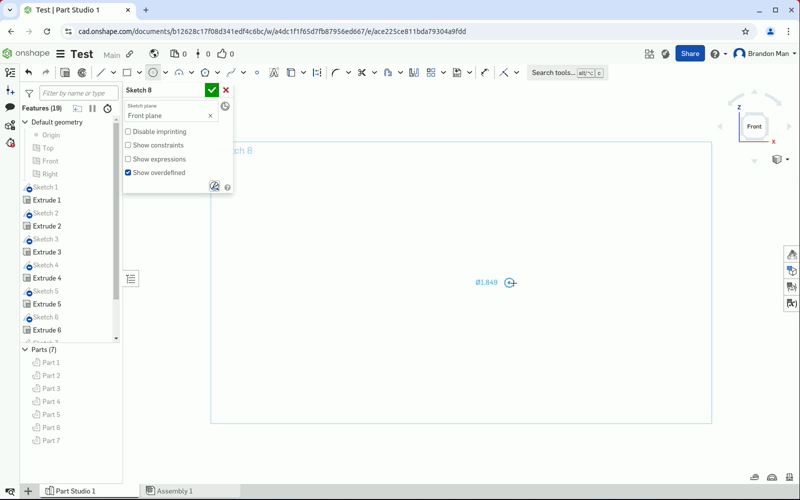
key(esc)
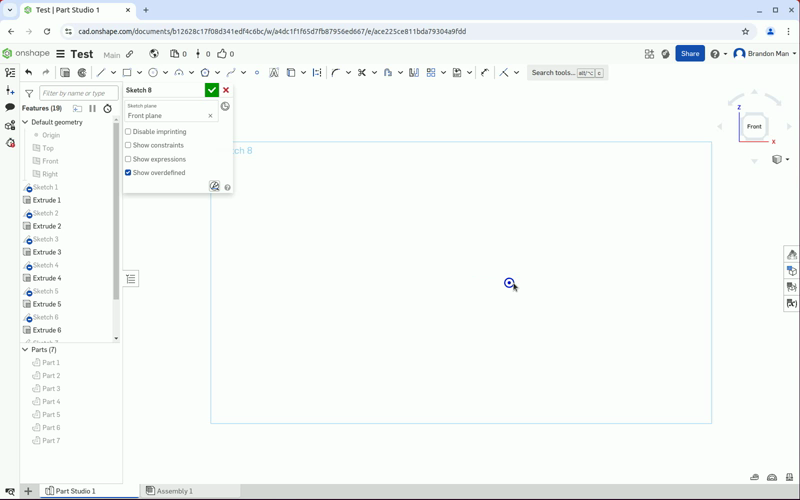
mouse_move(510, 284)
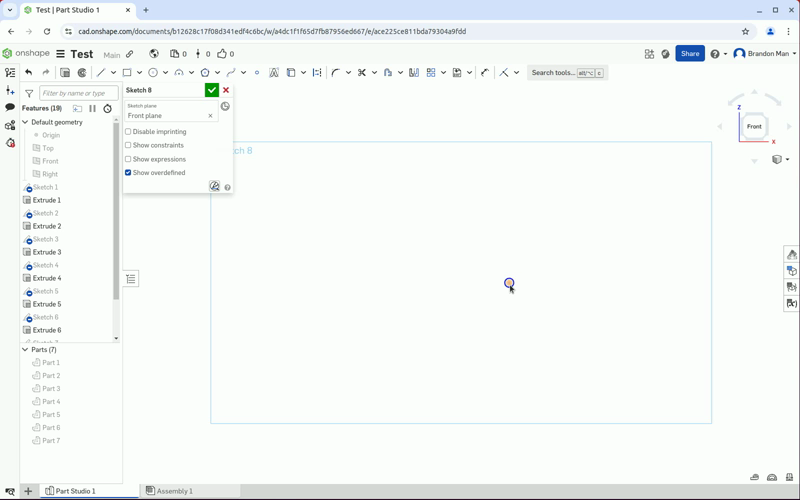
scroll(6)
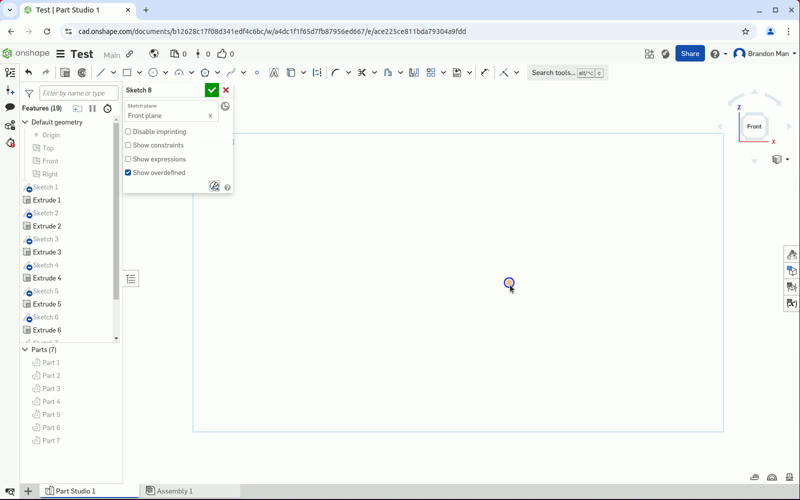
scroll(6)
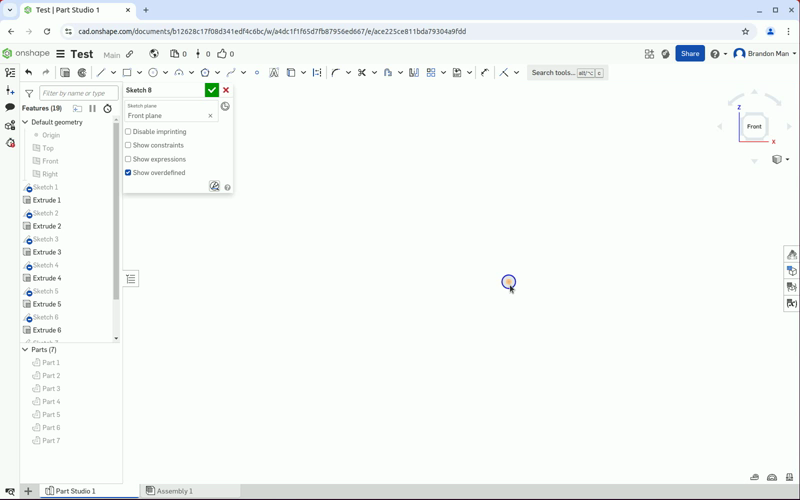
scroll(6)
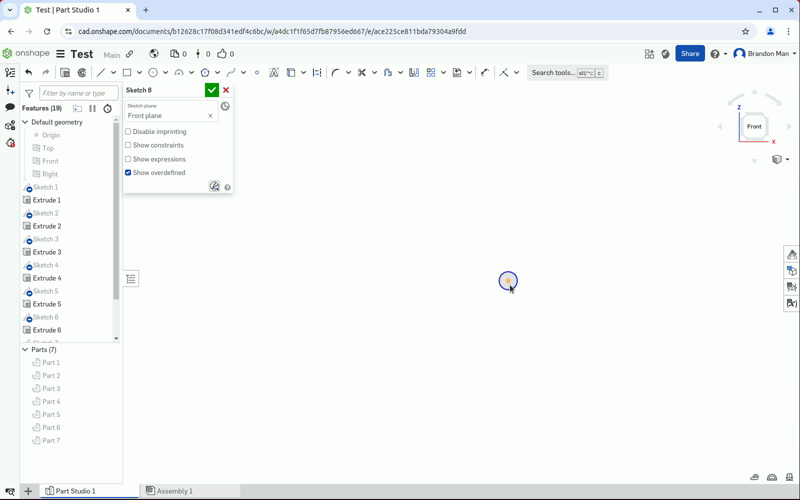
scroll(6)
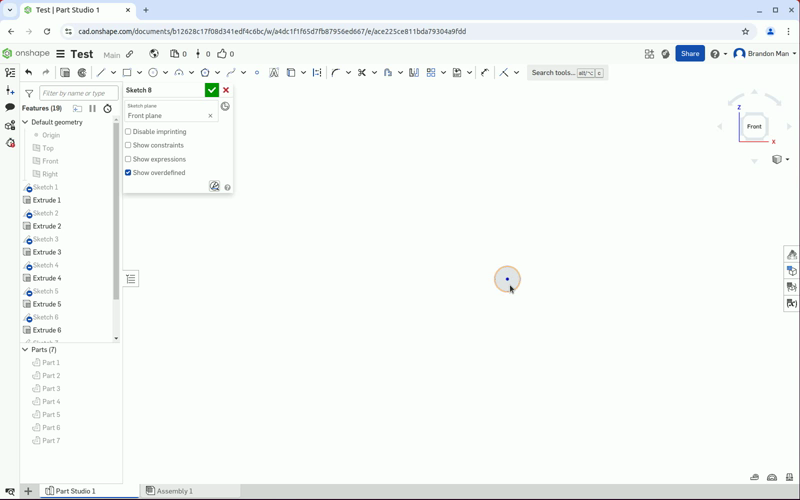
scroll(6)
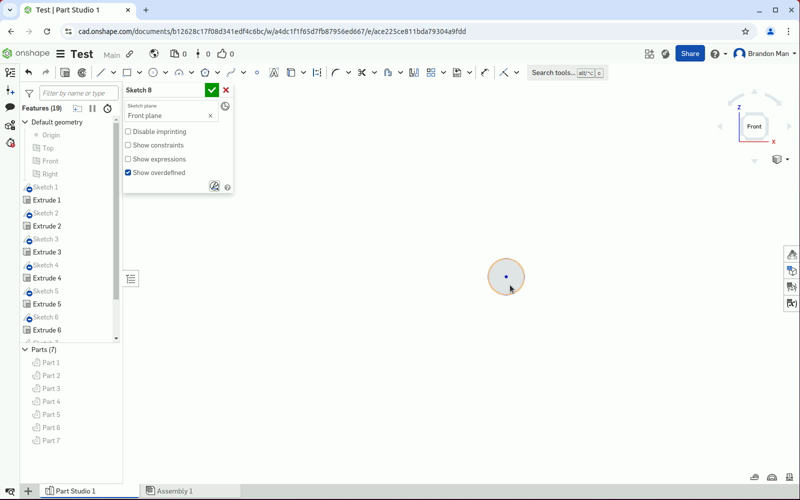
scroll(6)
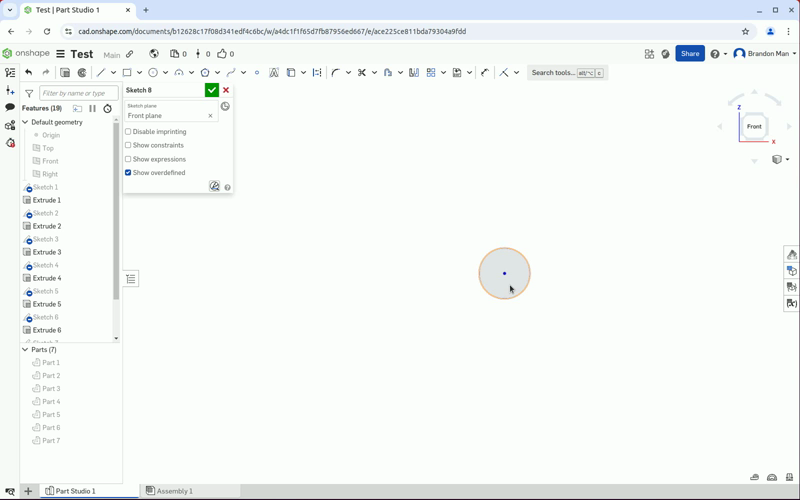
scroll(6)
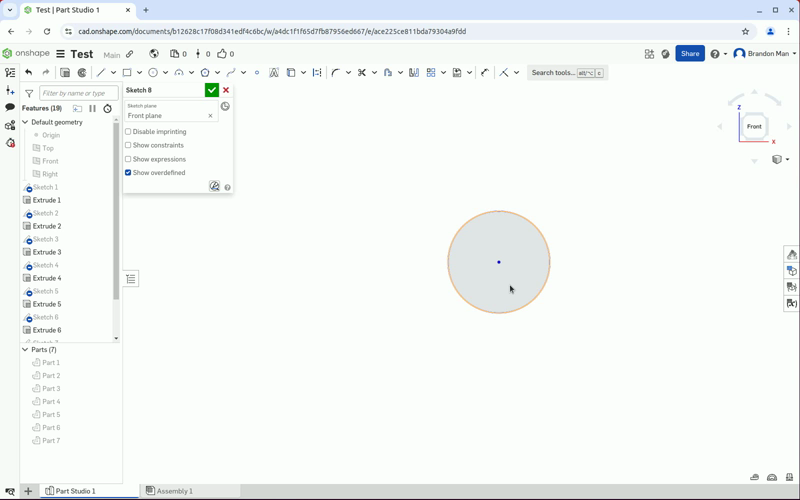
click(510, 284)
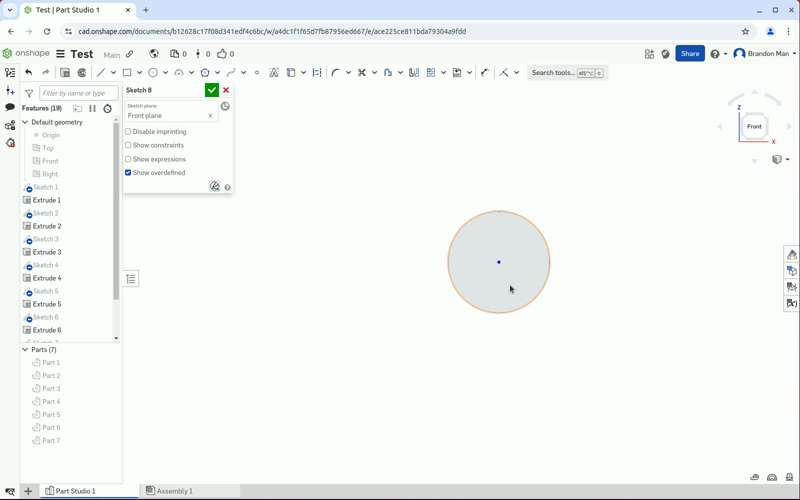
scroll(-6)
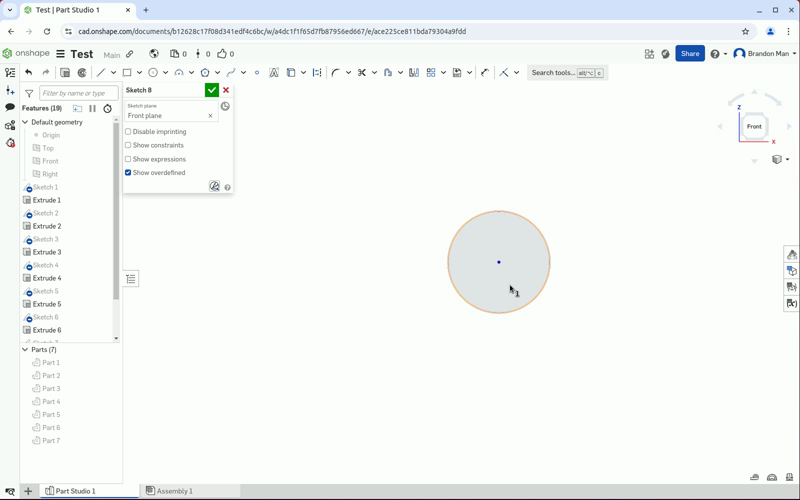
scroll(-6)
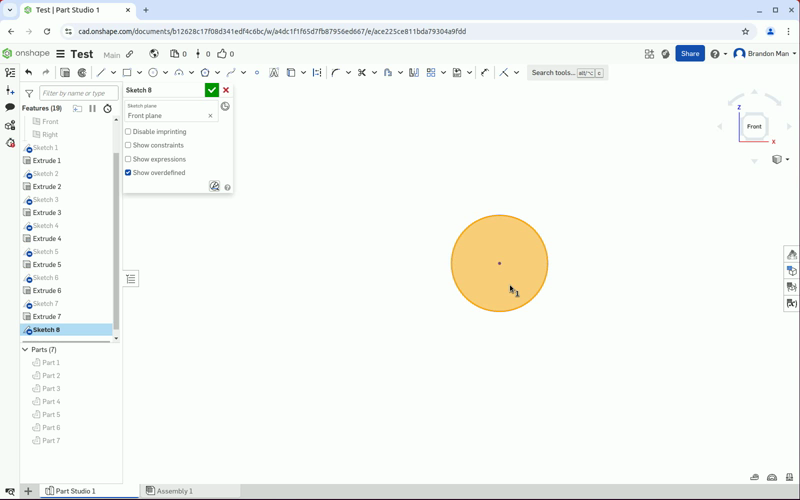
scroll(-6)
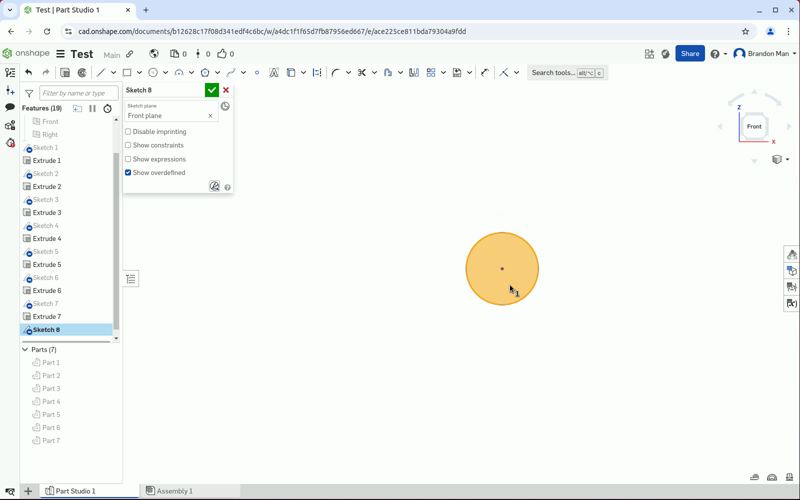
scroll(-6)
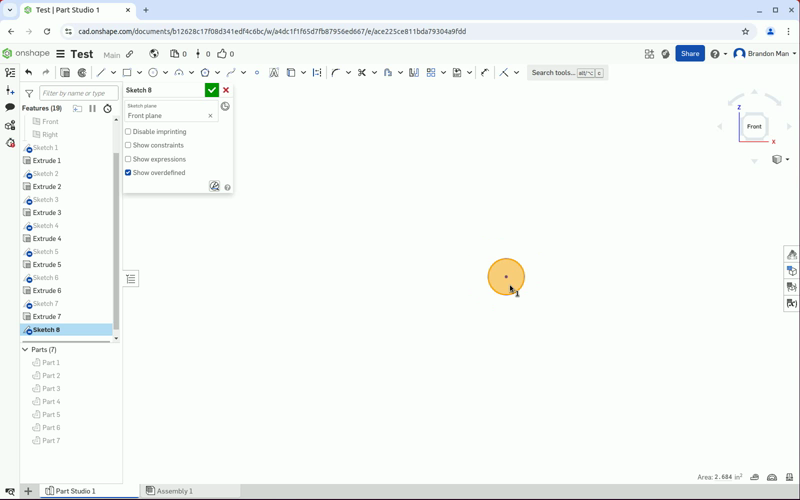
scroll(-6)
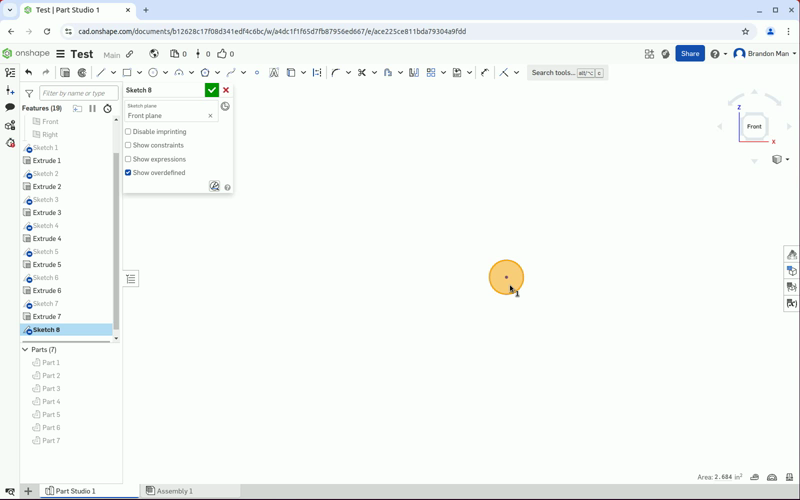
scroll(-6)
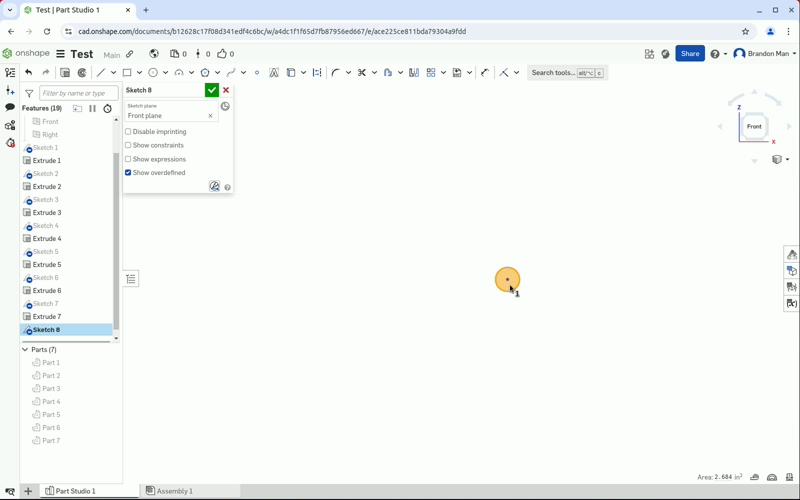
scroll(-6)
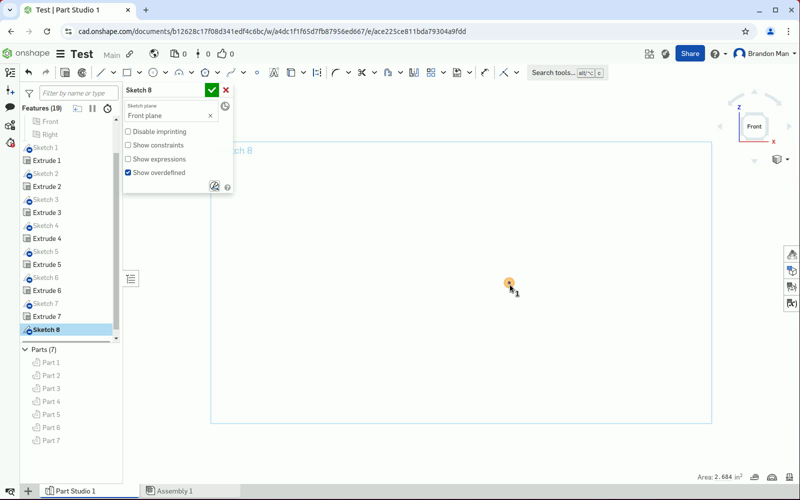
mouse_move(73, 352)
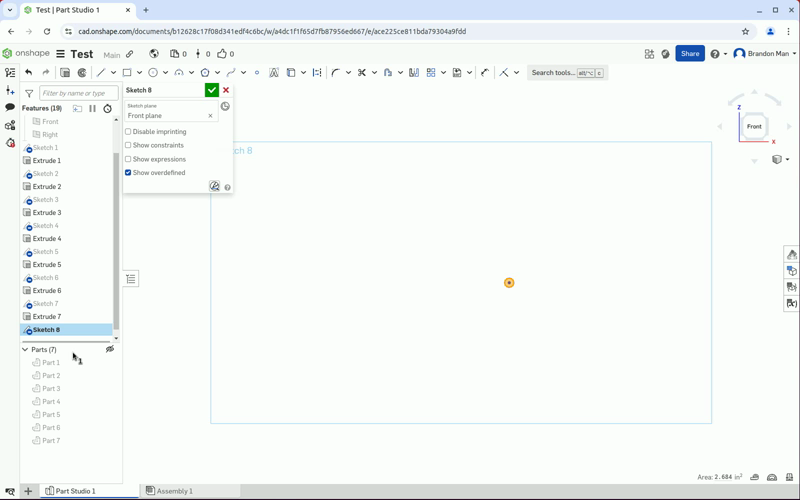
key(shift+y)
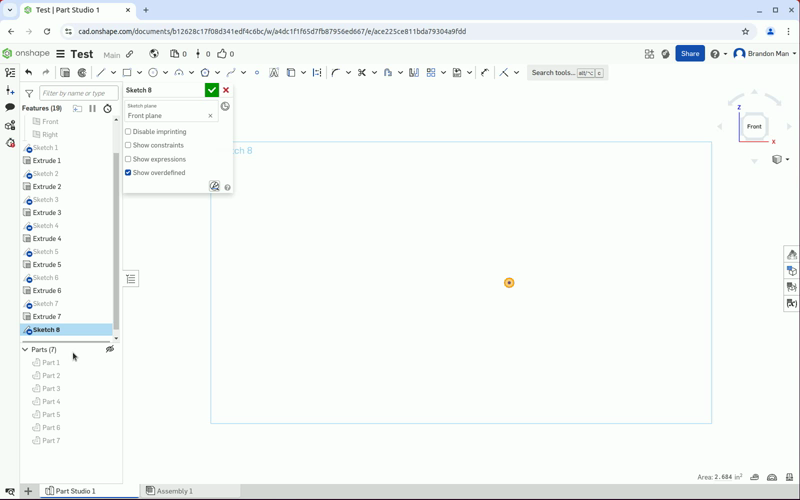
key(shift+e)
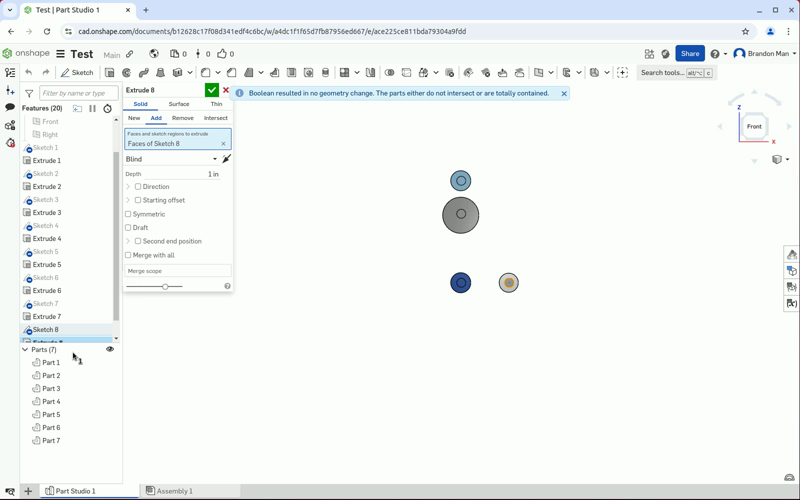
mouse_move(143, 106)
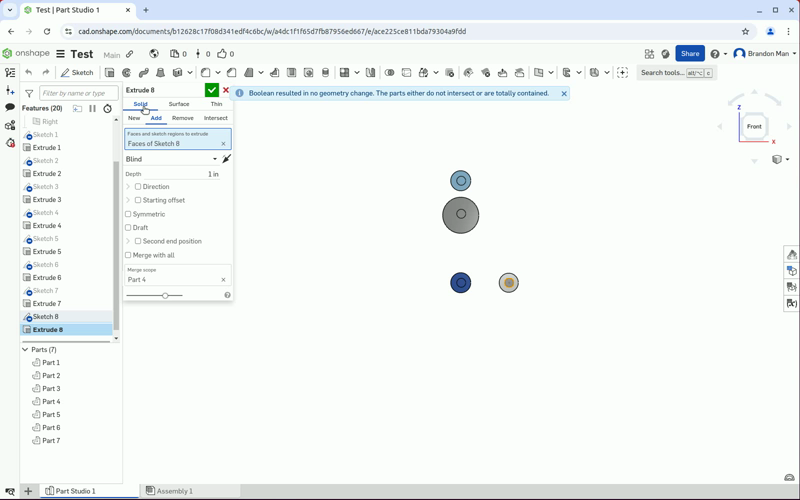
click(143, 106)
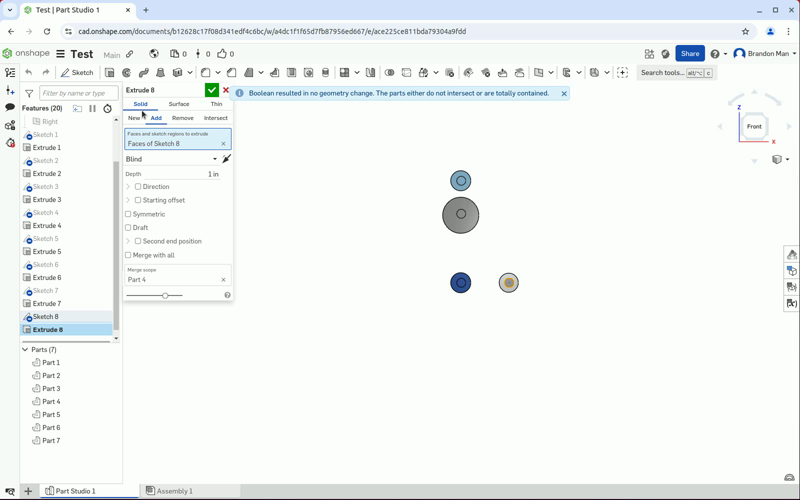
mouse_move(137, 120)
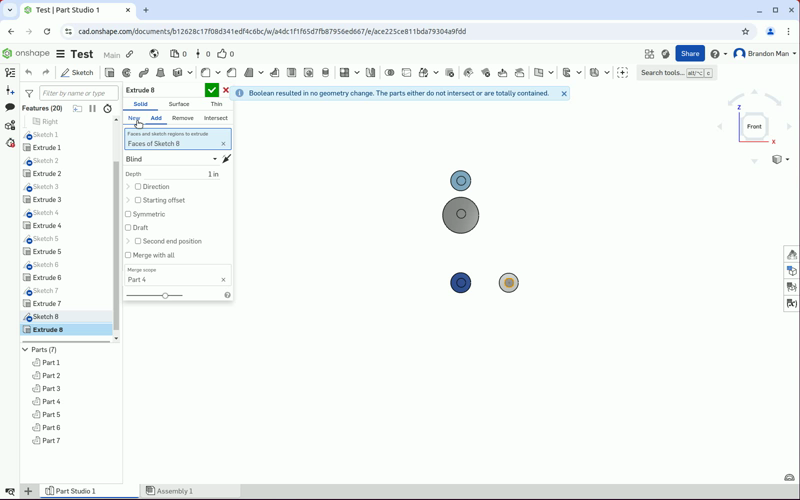
click(137, 120)
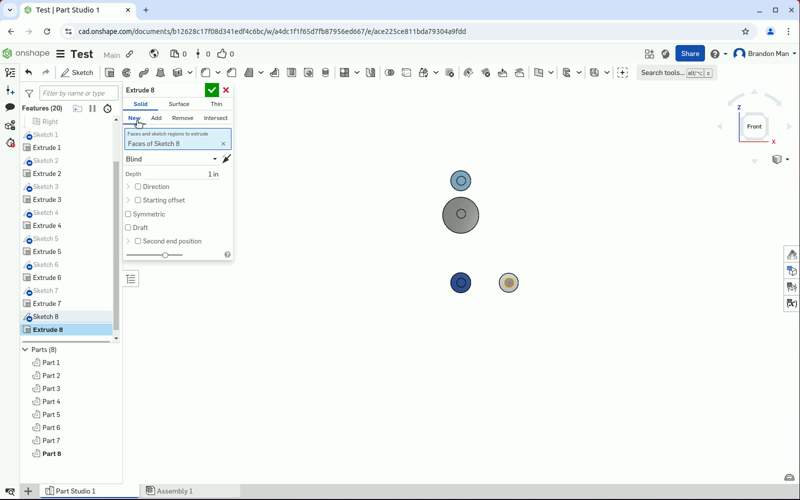
key(tab, 4)
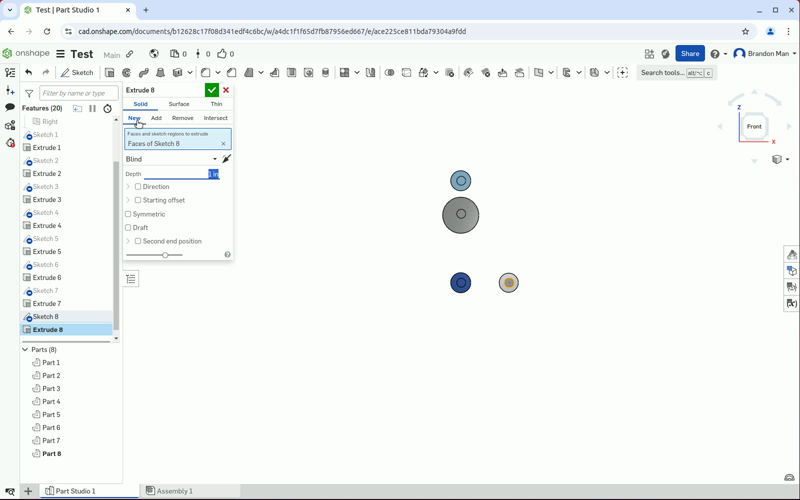
text(5.536)
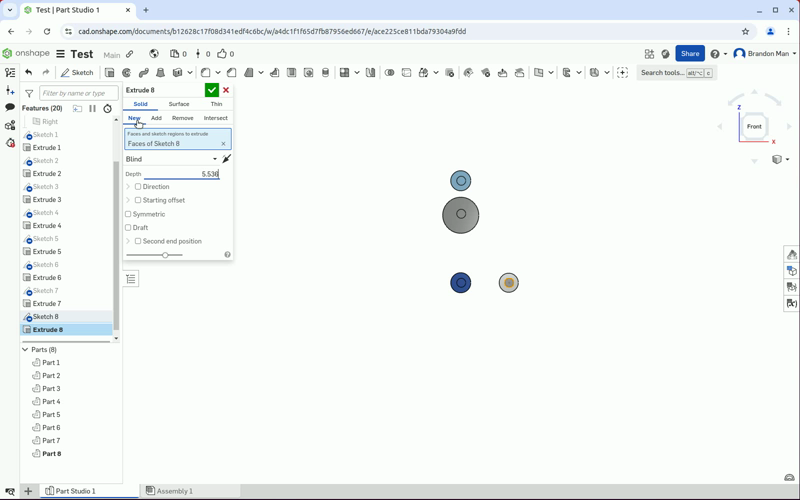
key(enter)
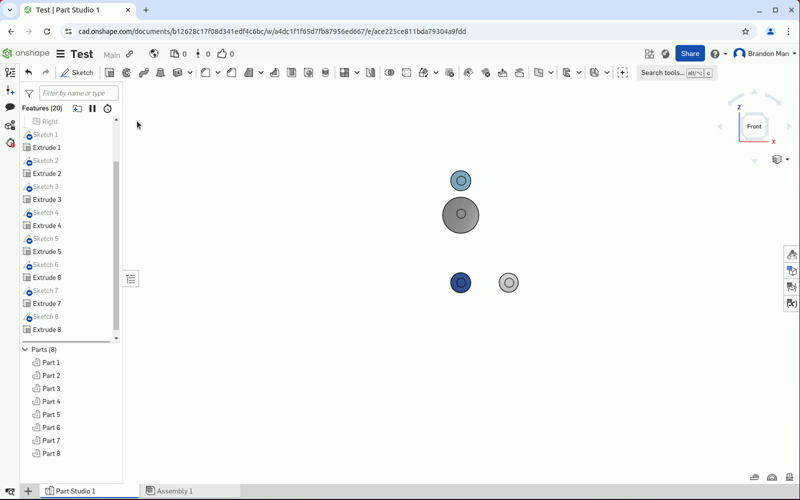
key(shift+h)
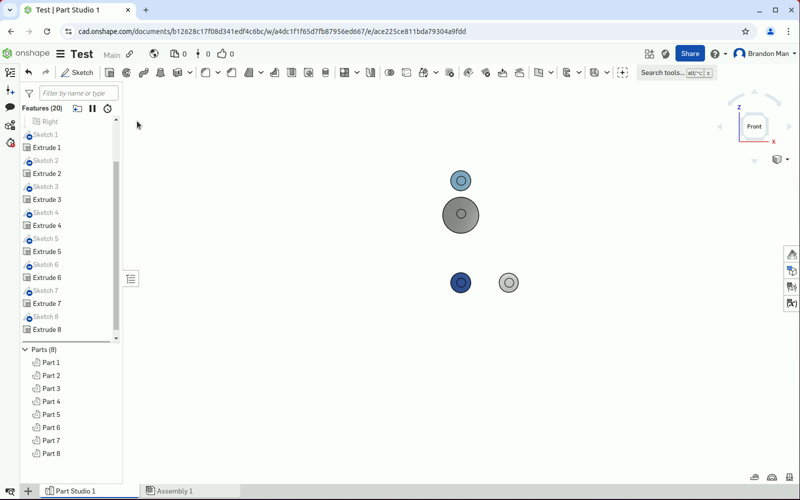
key(shift+h)
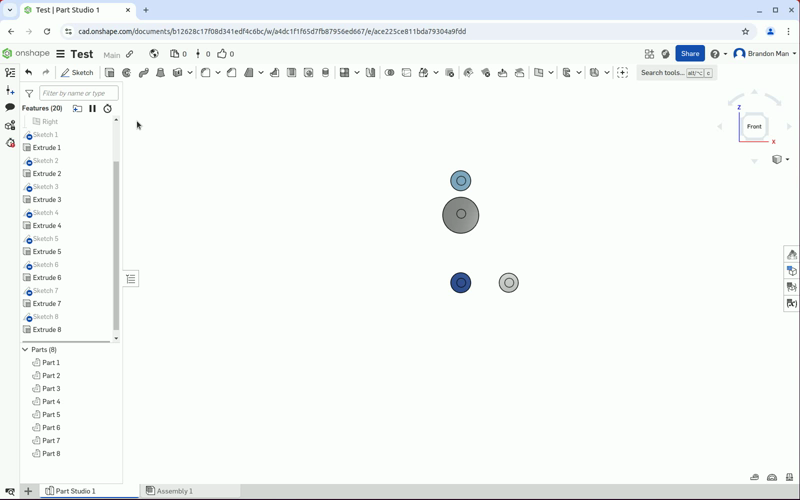
mouse_move(69, 137)
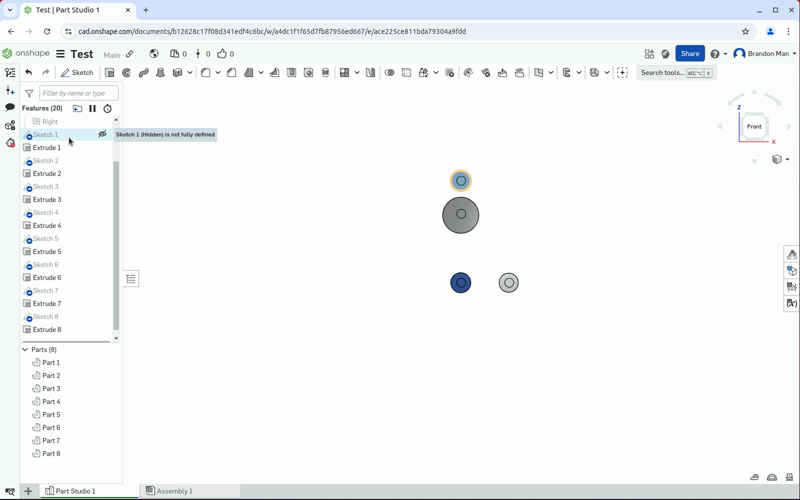
click(69, 137)
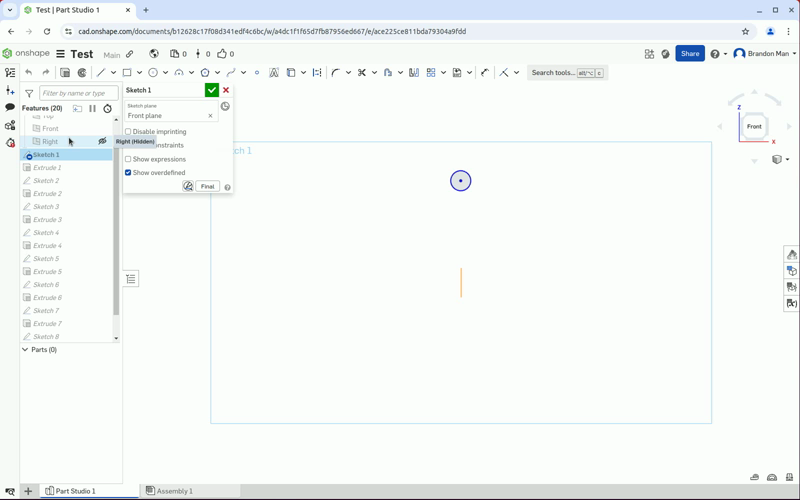
mouse_move(229, 92)
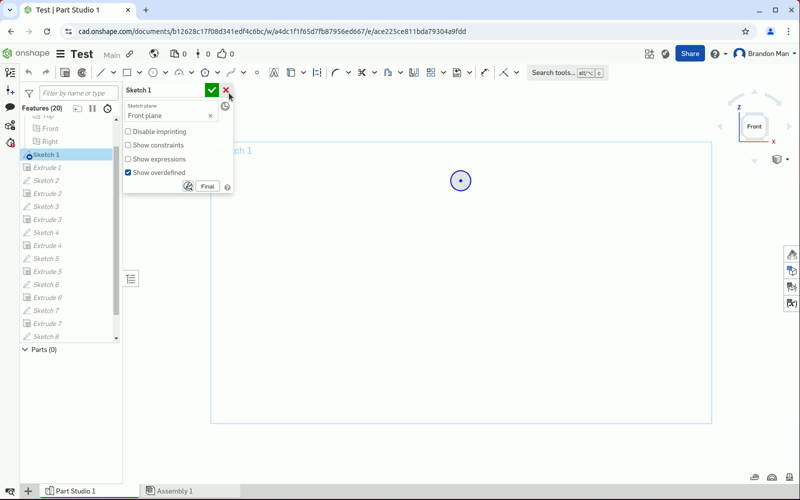
click(229, 92)
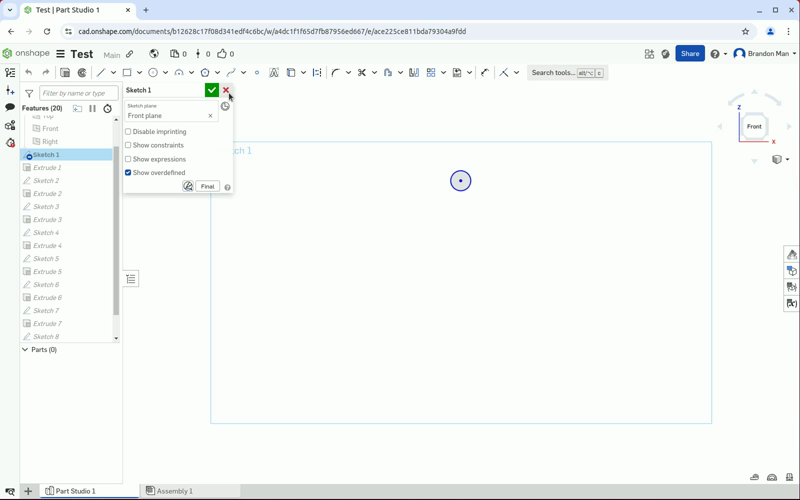
key(shift+s)
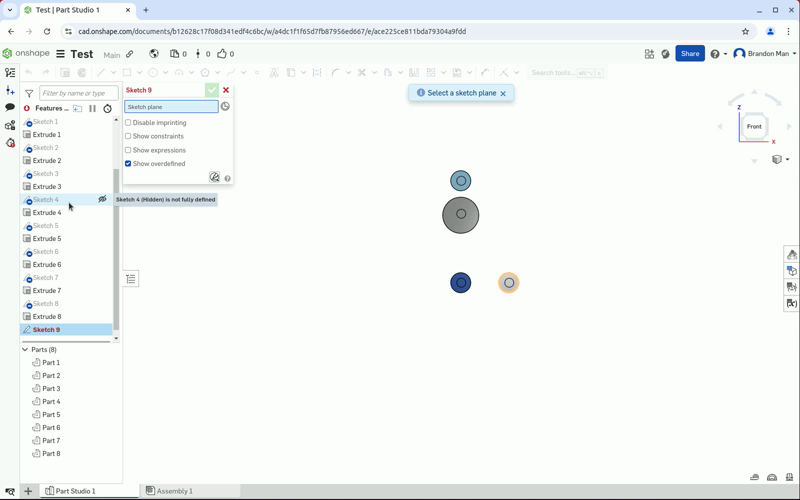
scroll(3)
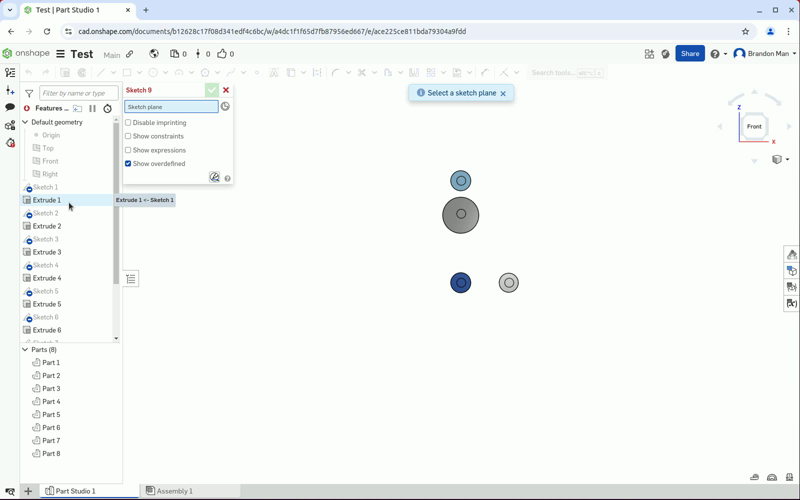
mouse_move(69, 163)
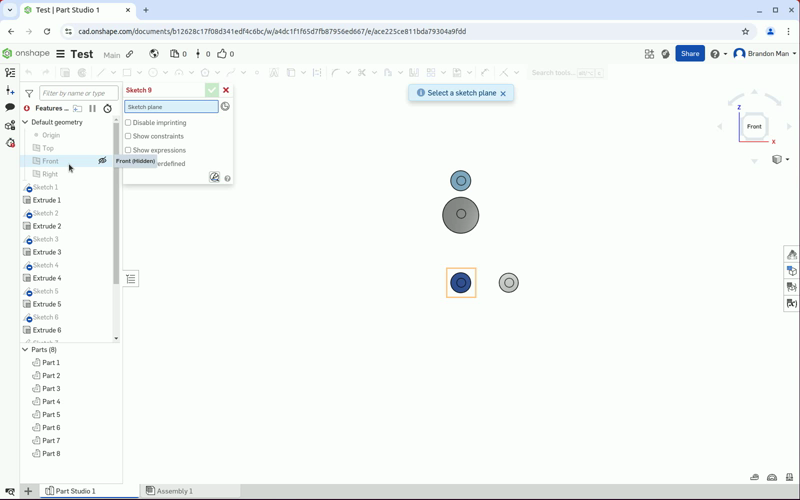
click(69, 163)
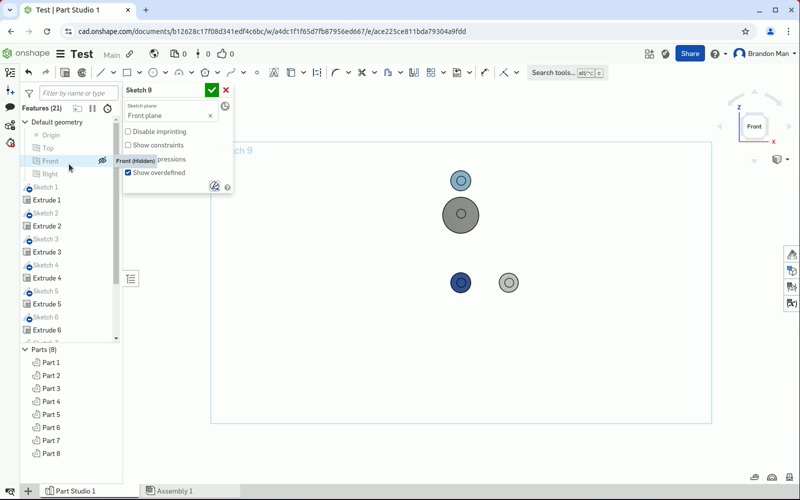
mouse_move(73, 352)
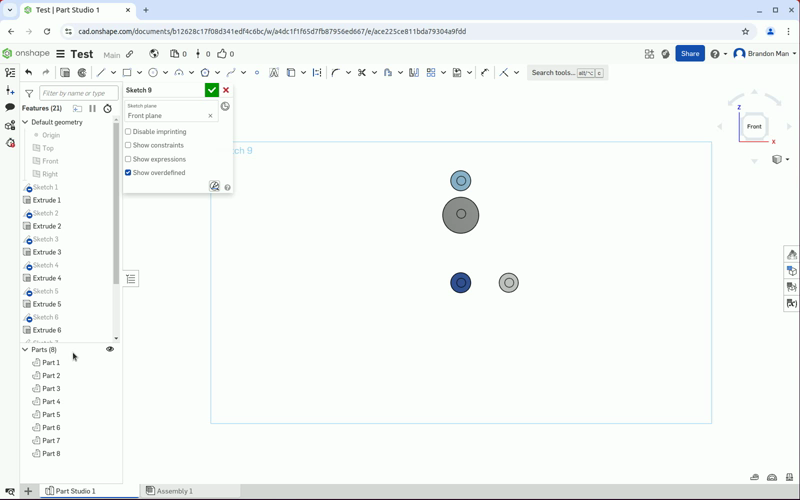
key(y)
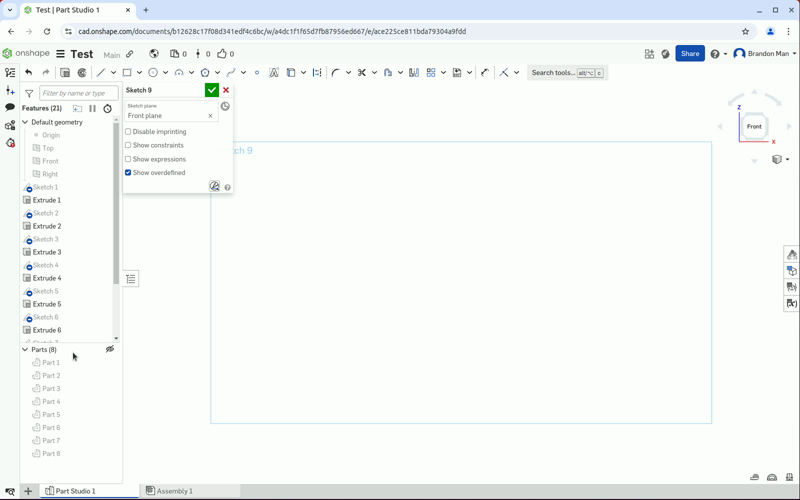
key(c)
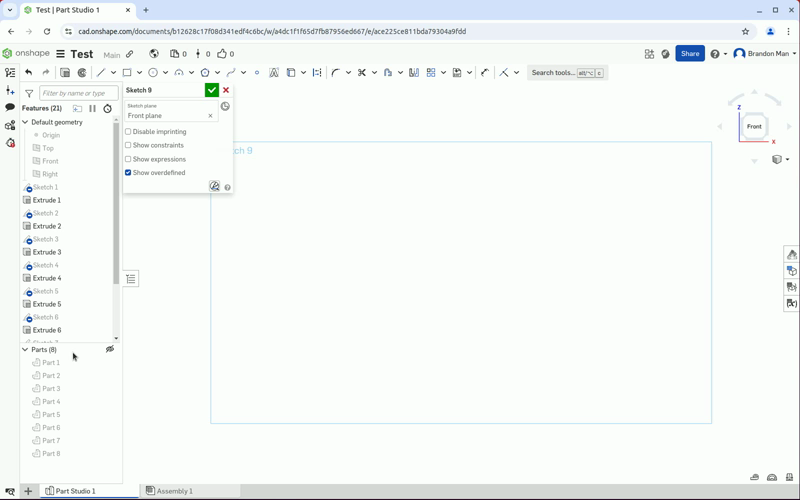
key_down(shift)
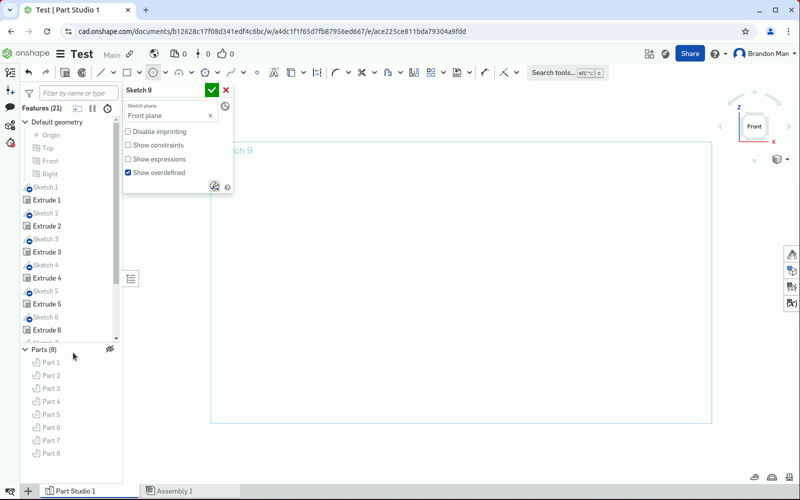
mouse_move(456, 192)
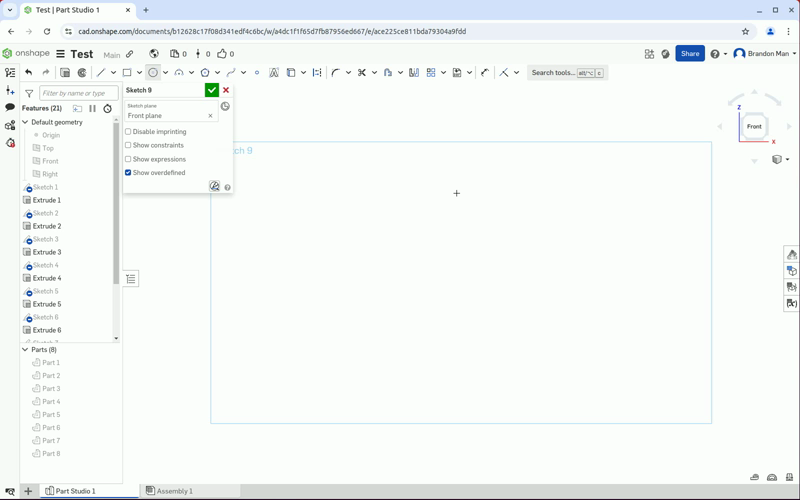
click(456, 192)
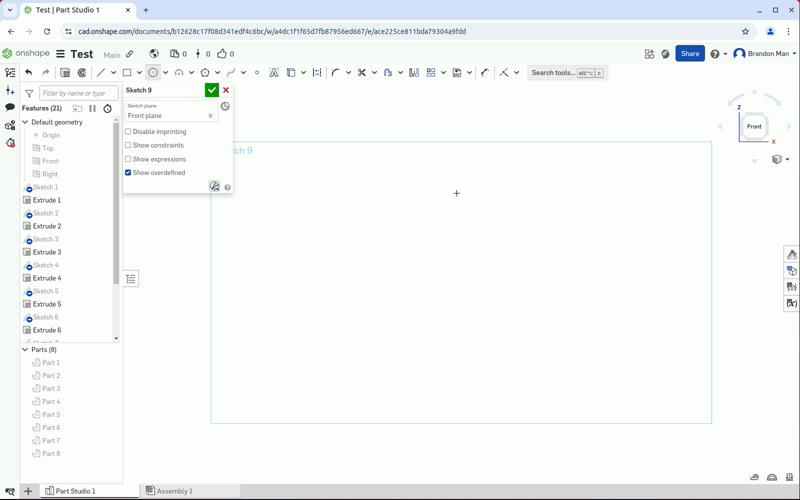
key_up(shift)
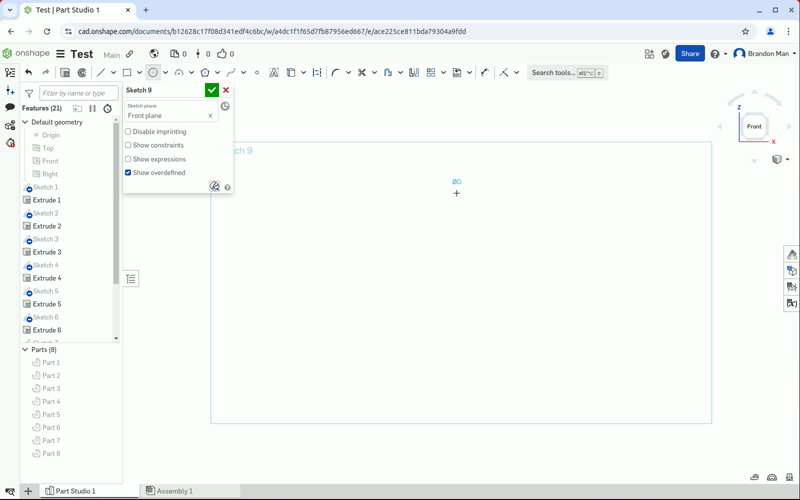
mouse_move(460, 192)
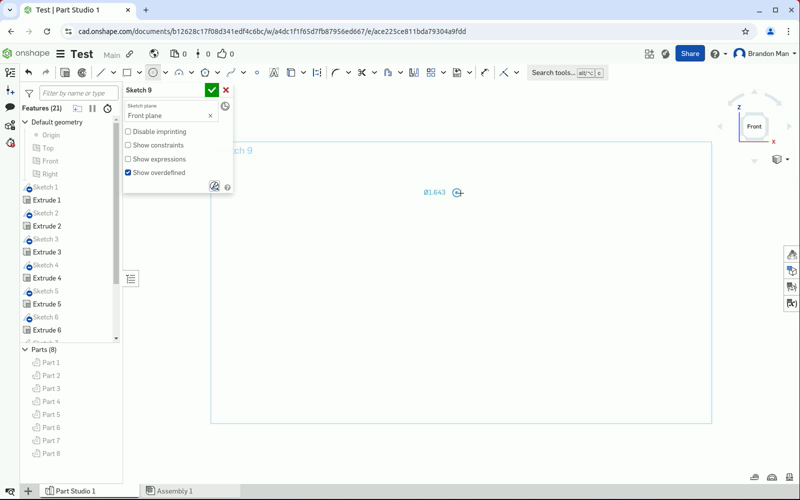
click(460, 192)
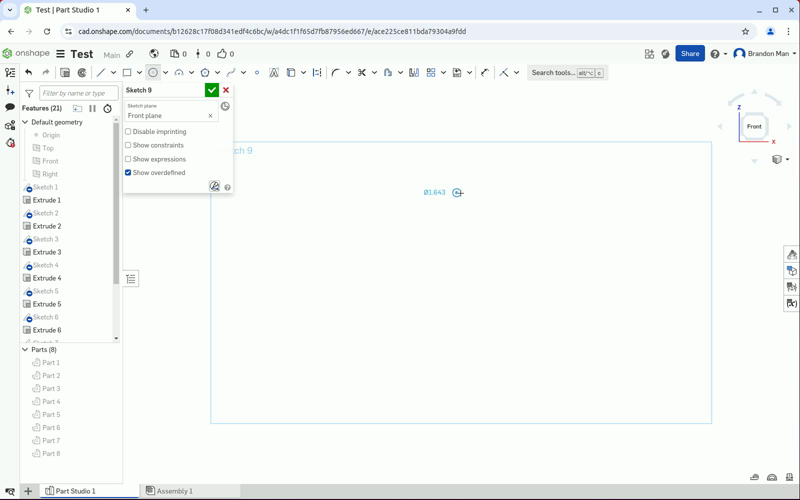
key(esc)
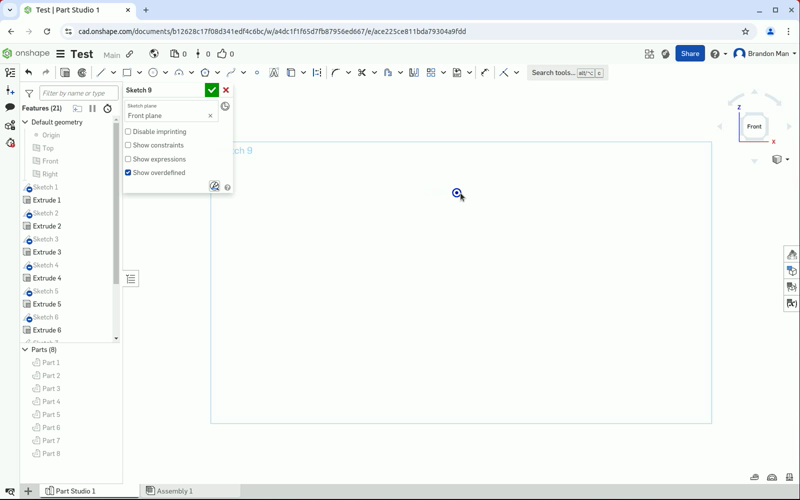
mouse_move(455, 193)
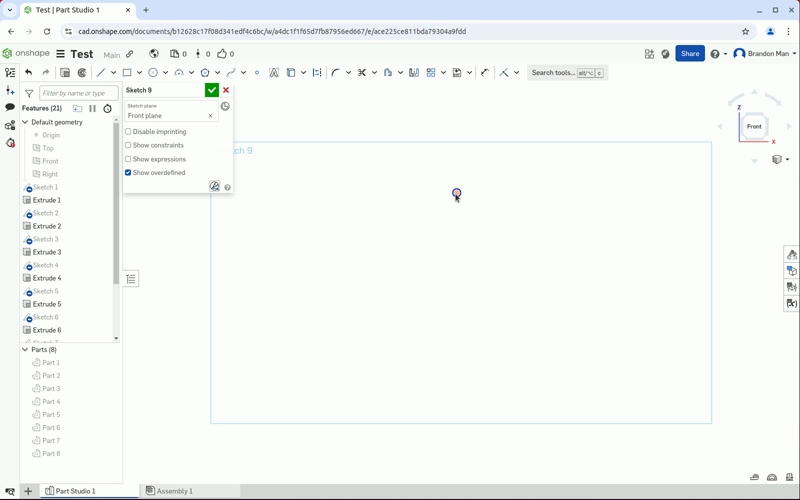
scroll(6)
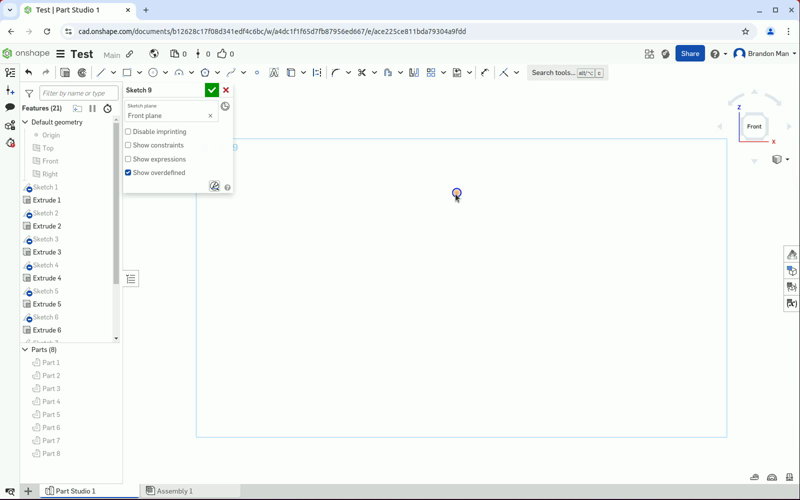
scroll(6)
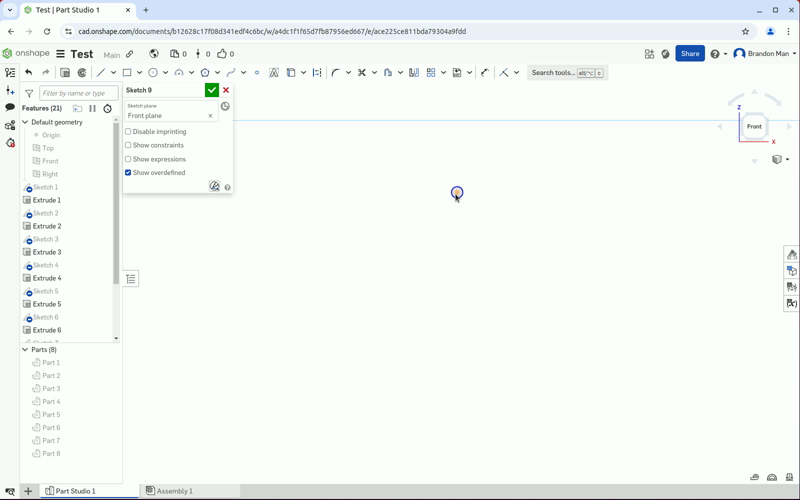
scroll(6)
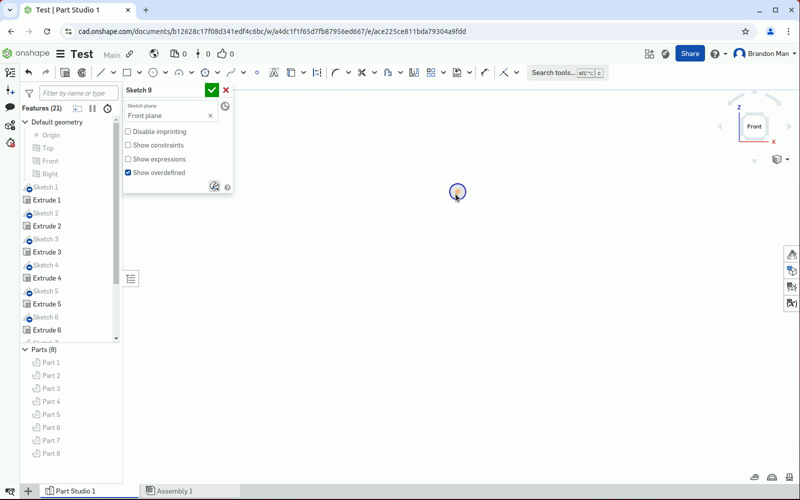
scroll(6)
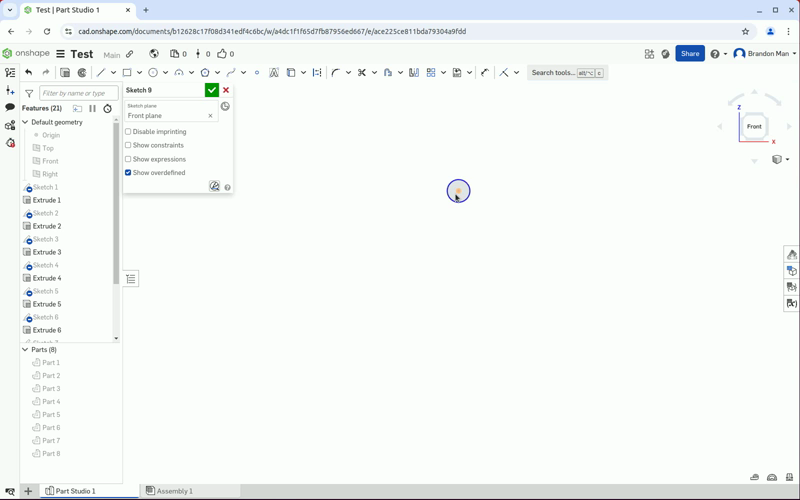
scroll(6)
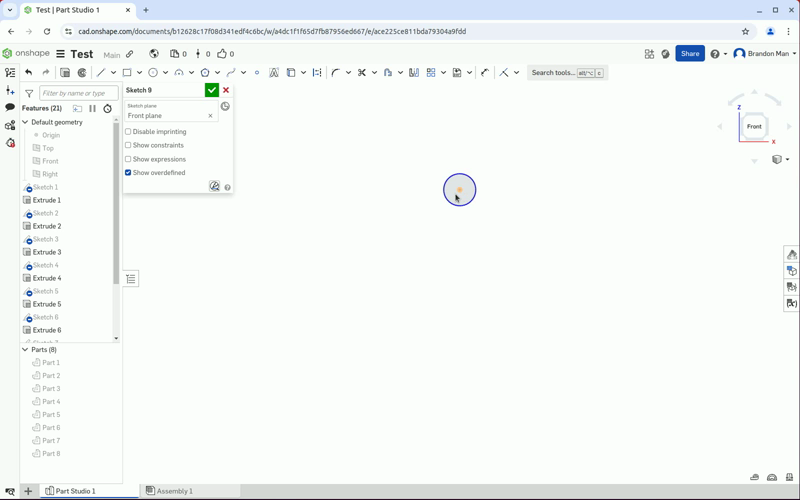
scroll(6)
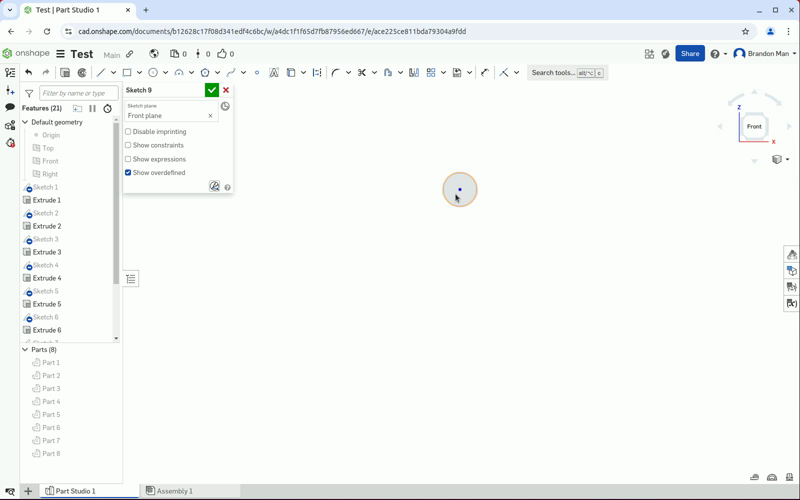
scroll(6)
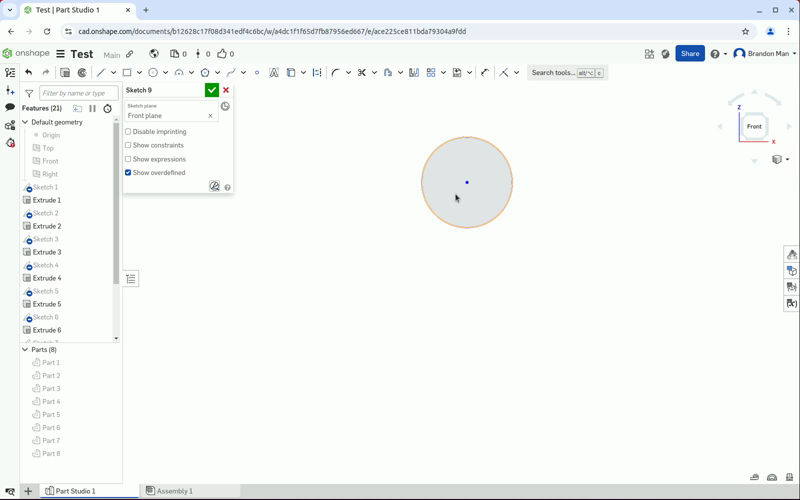
click(455, 193)
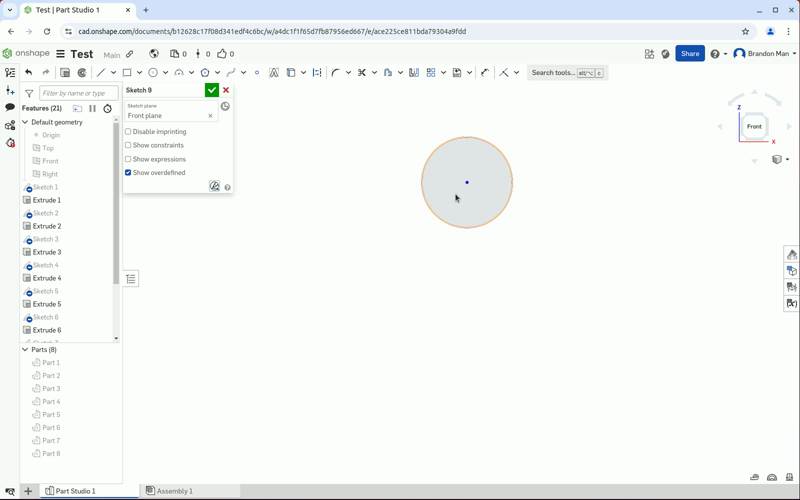
scroll(-6)
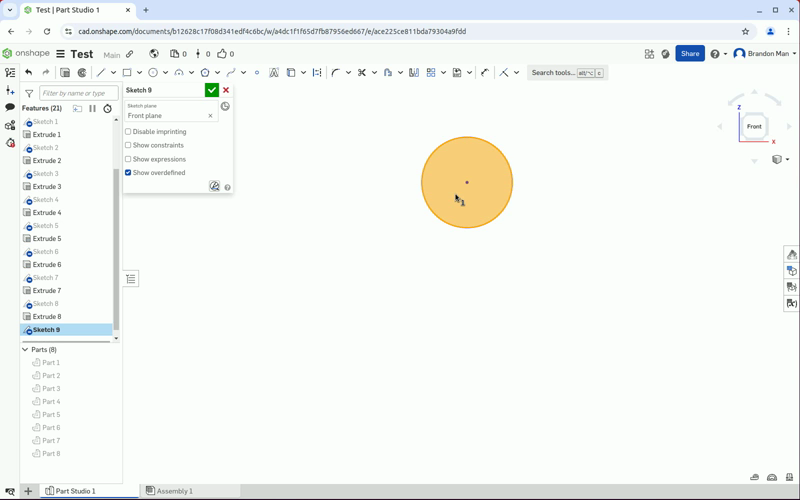
scroll(-6)
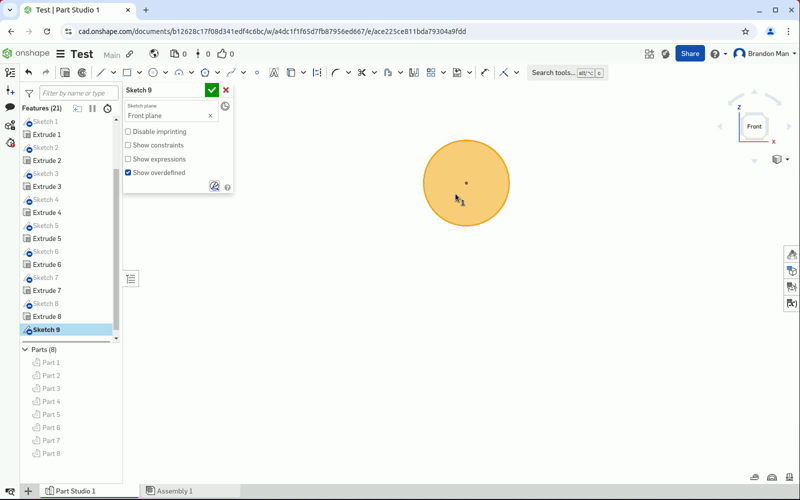
scroll(-6)
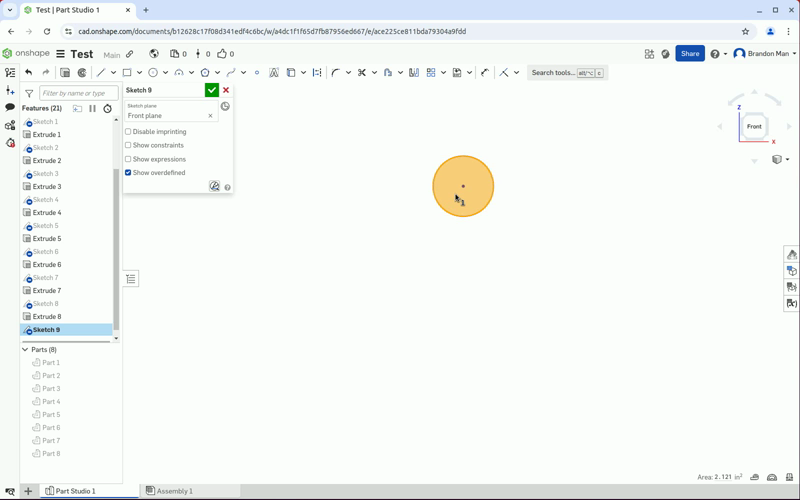
scroll(-6)
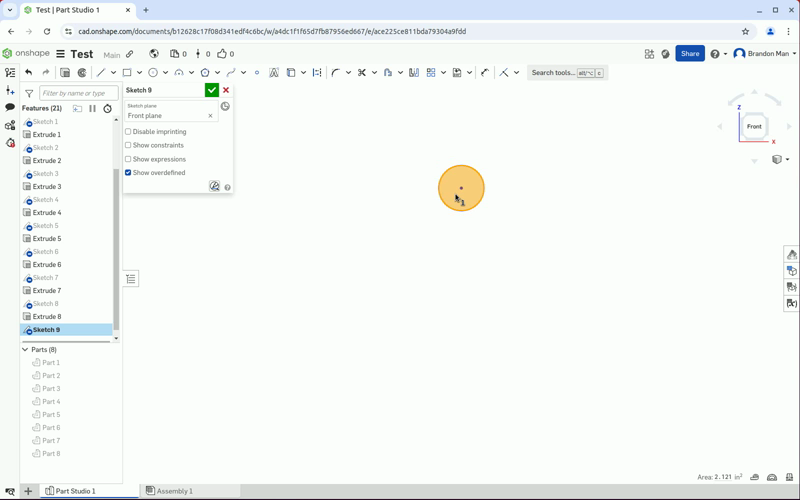
scroll(-6)
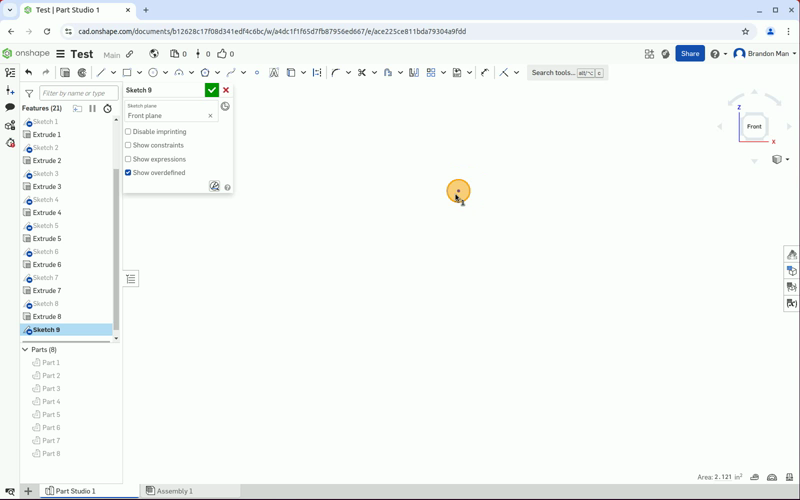
scroll(-6)
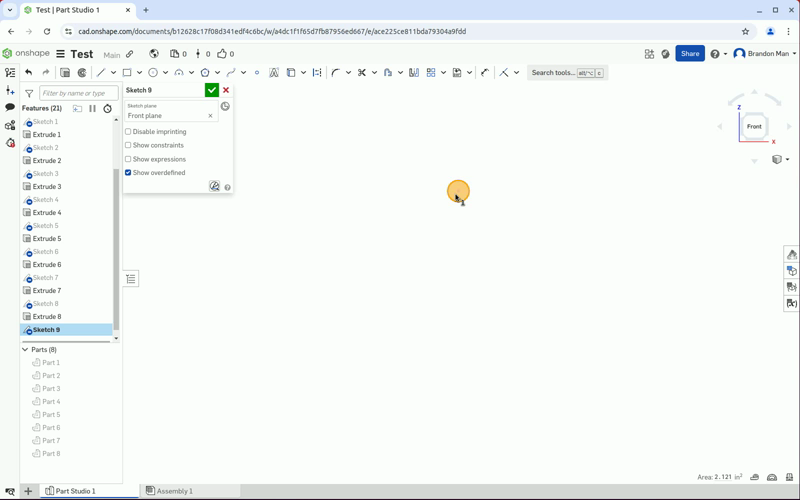
scroll(-6)
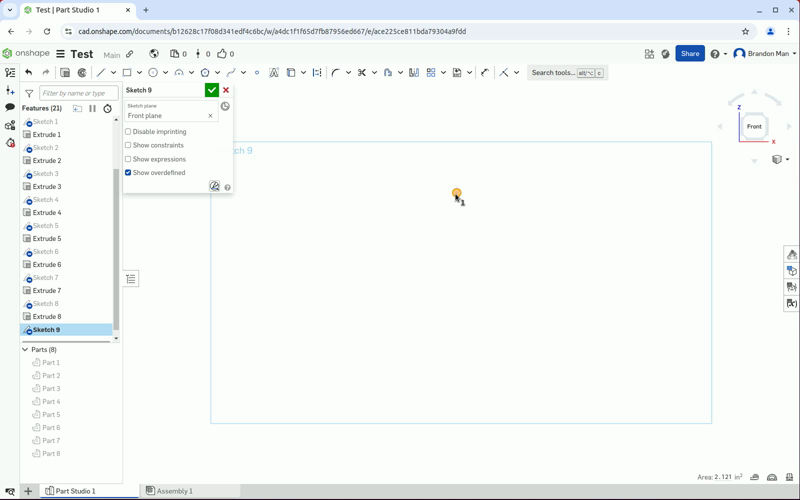
mouse_move(73, 352)
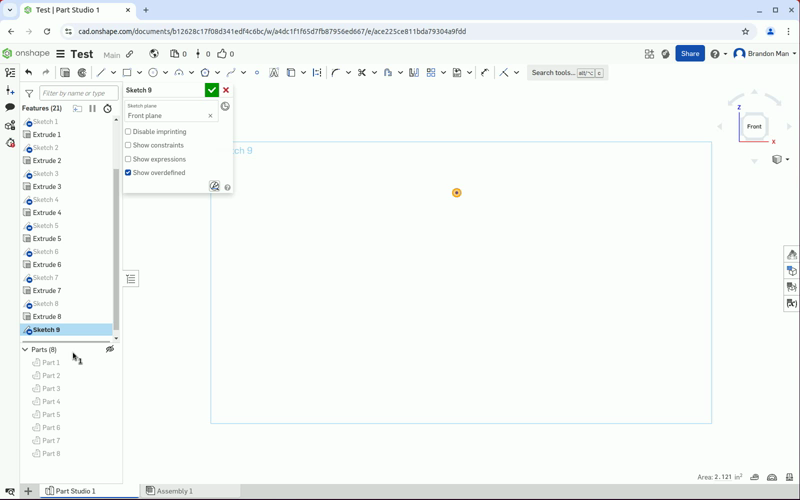
key(shift+y)
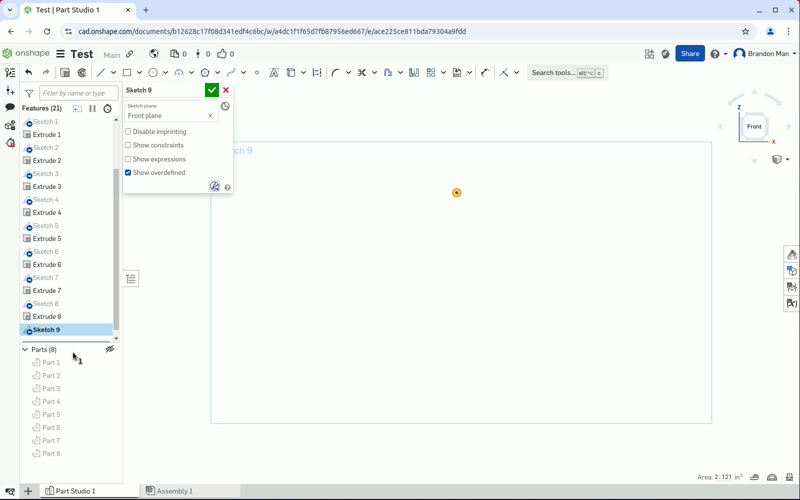
key(shift+e)
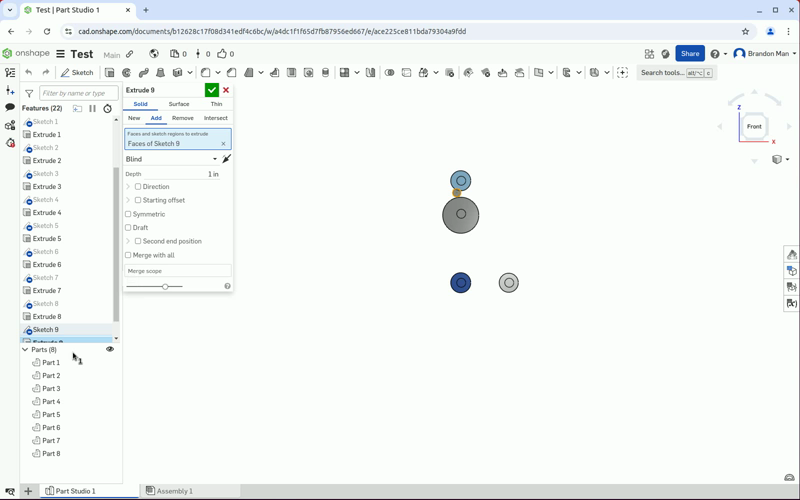
mouse_move(143, 106)
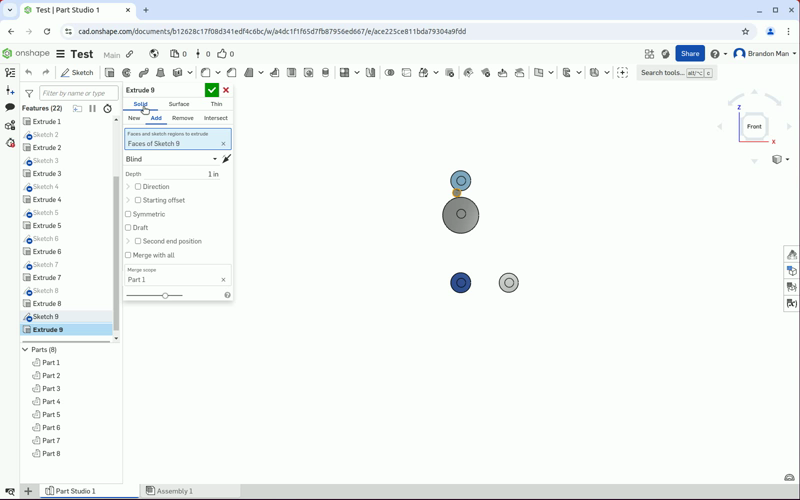
click(143, 106)
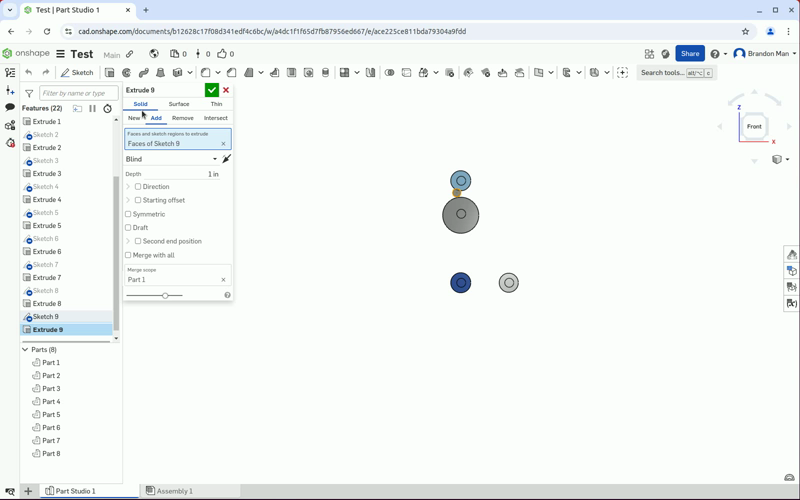
mouse_move(137, 120)
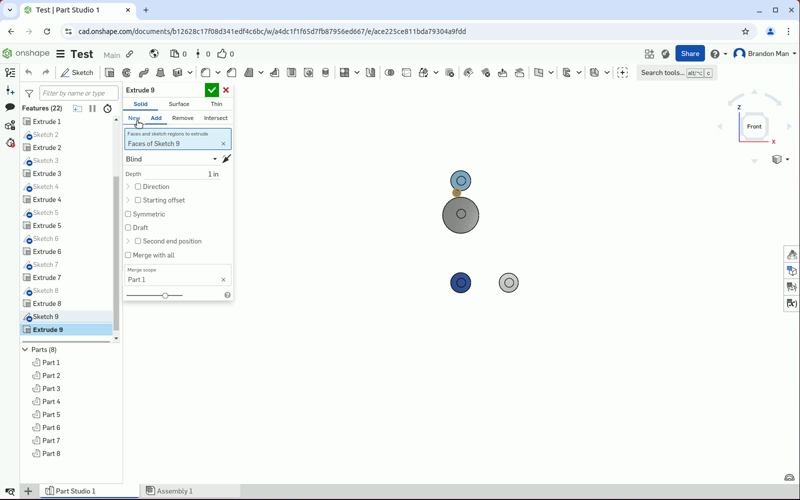
click(137, 120)
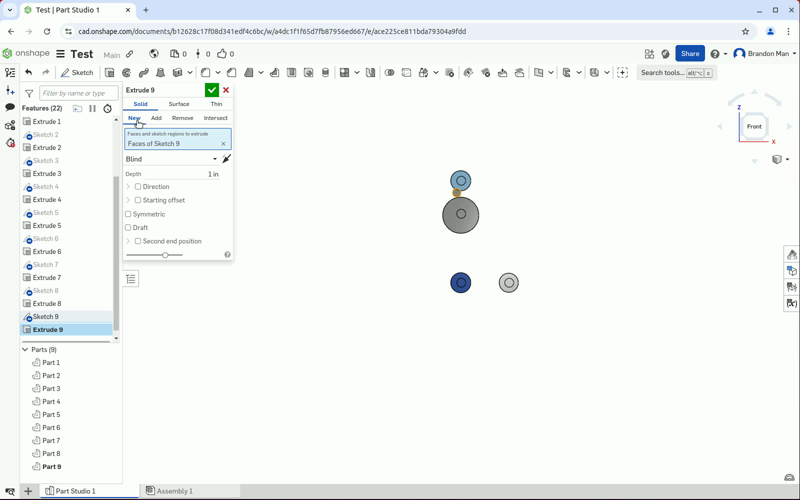
key(tab, 4)
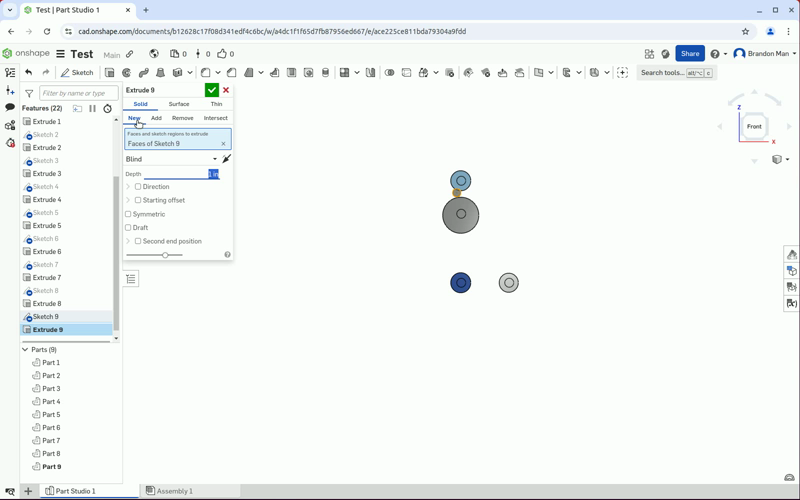
text(5.536)
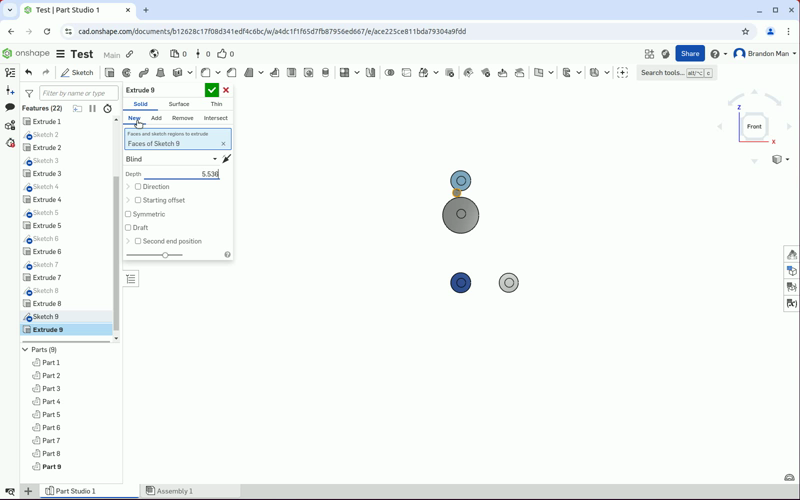
key(enter)
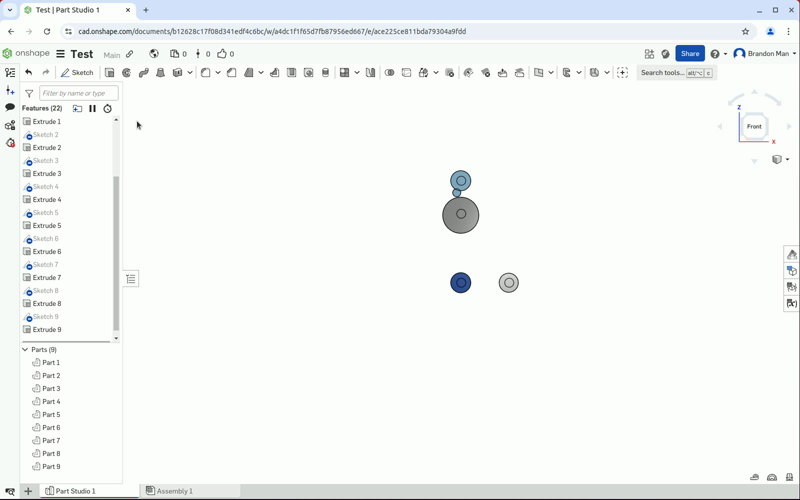
key(shift+h)
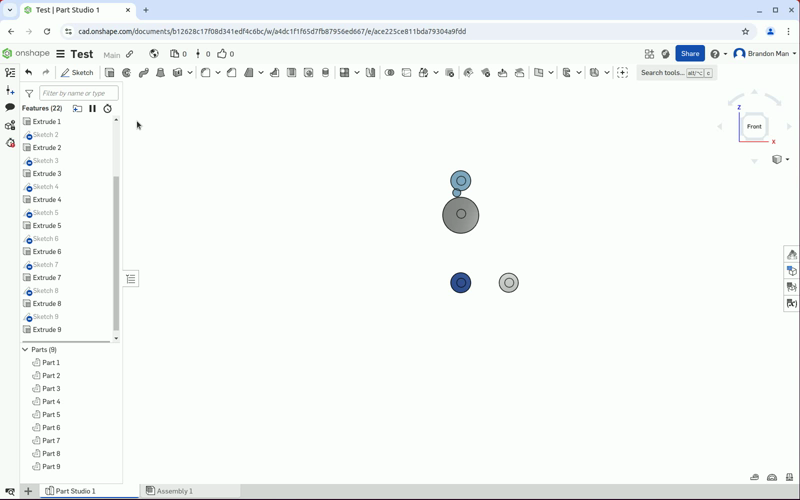
key(shift+h)
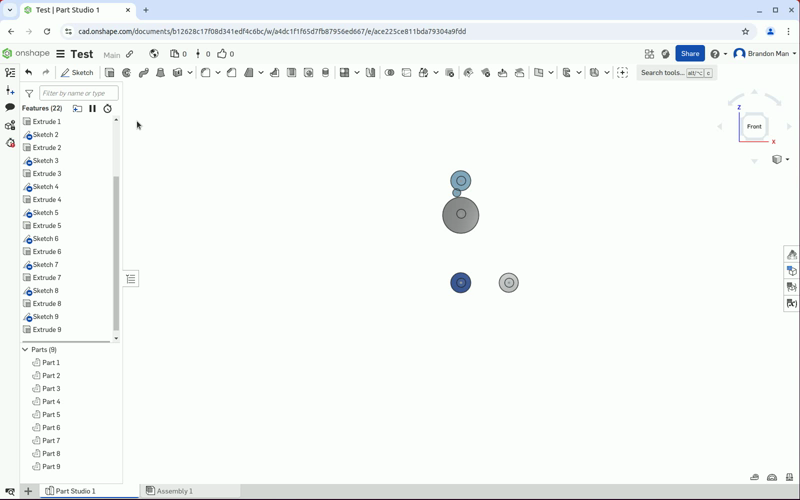
key(shift+7)
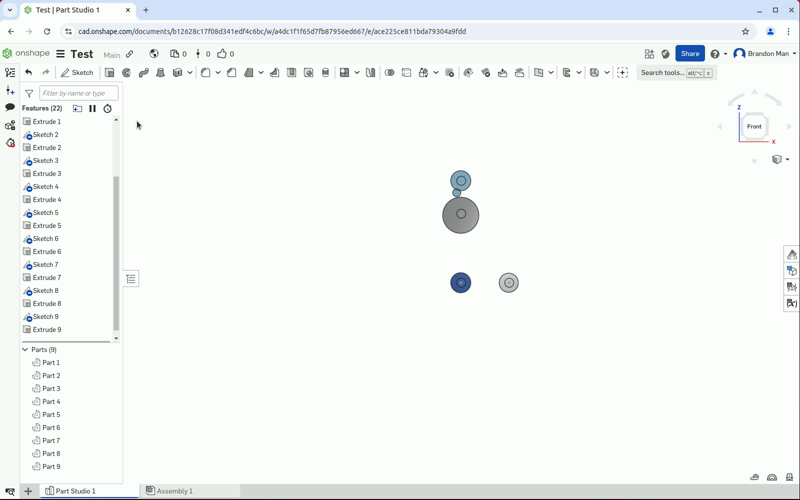
key(left, 2)
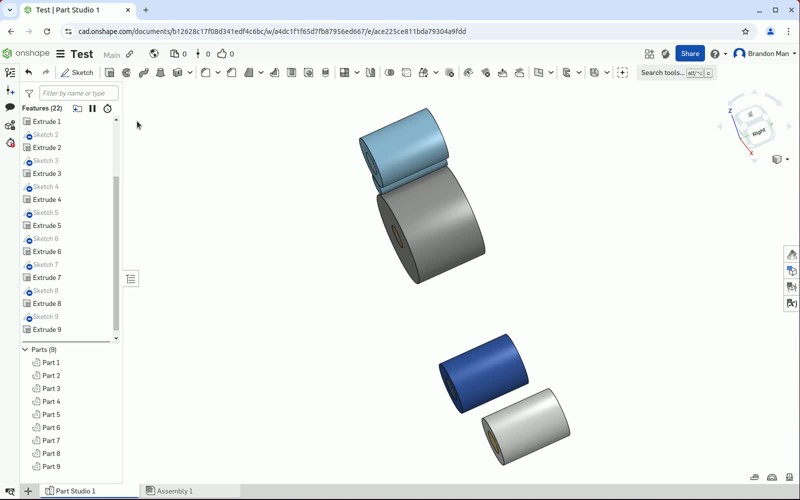
key(down, 2)
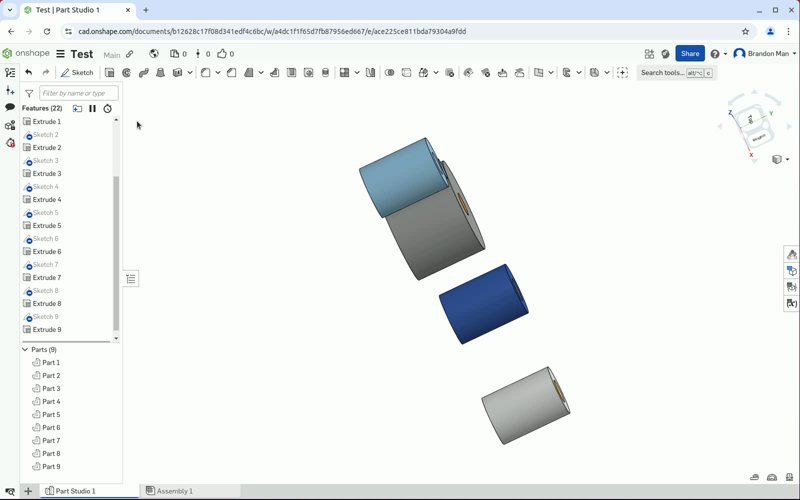
key(up, 2)
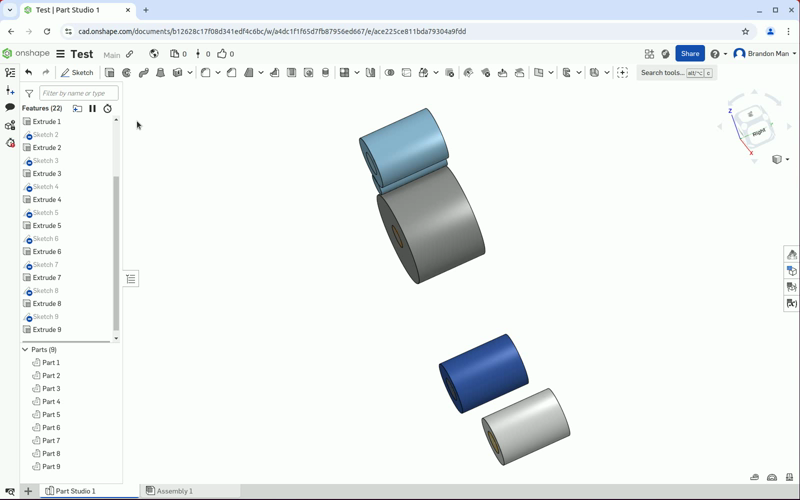
key(right, 2)
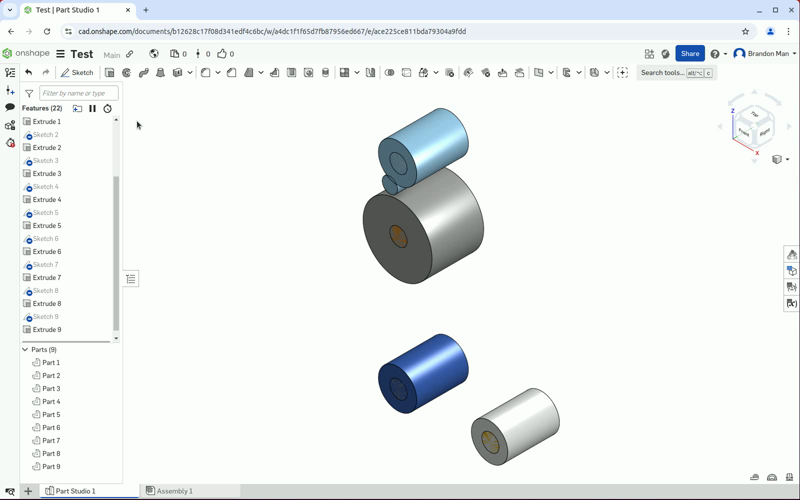
mouse_move(69, 111)
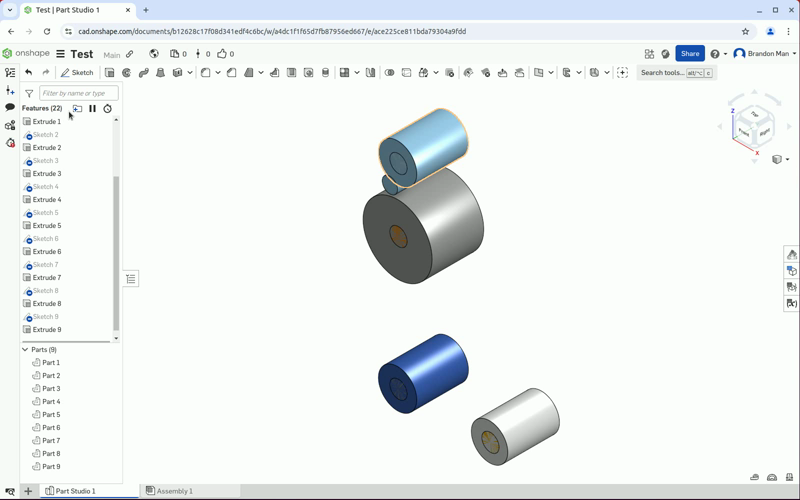
click(69, 111)